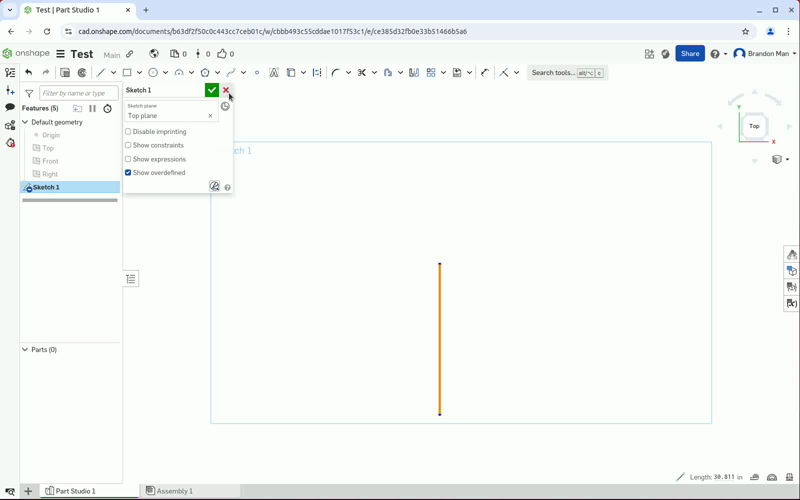
key(shift+h)
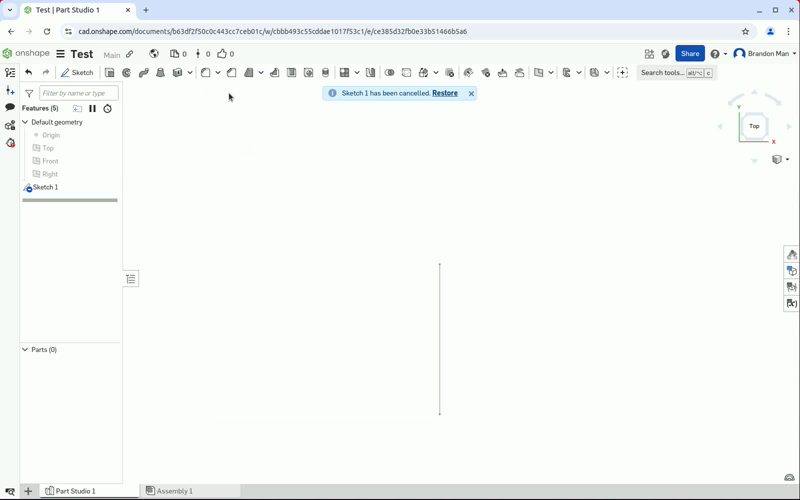
key(shift+s)
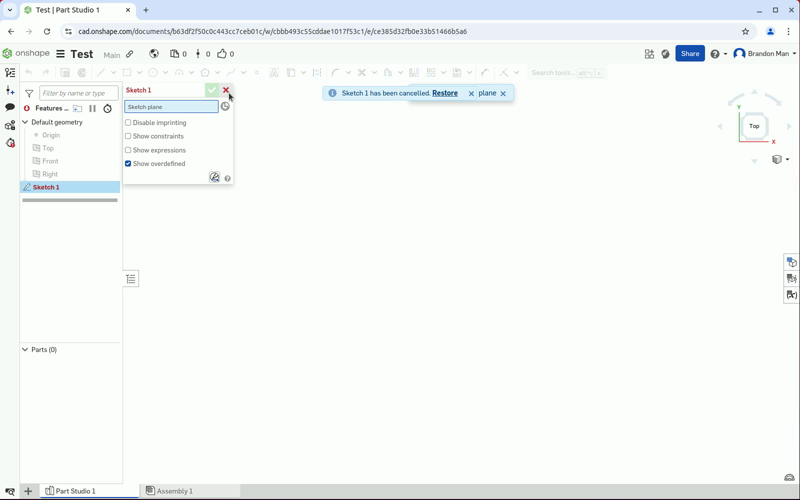
mouse_move(73, 150)
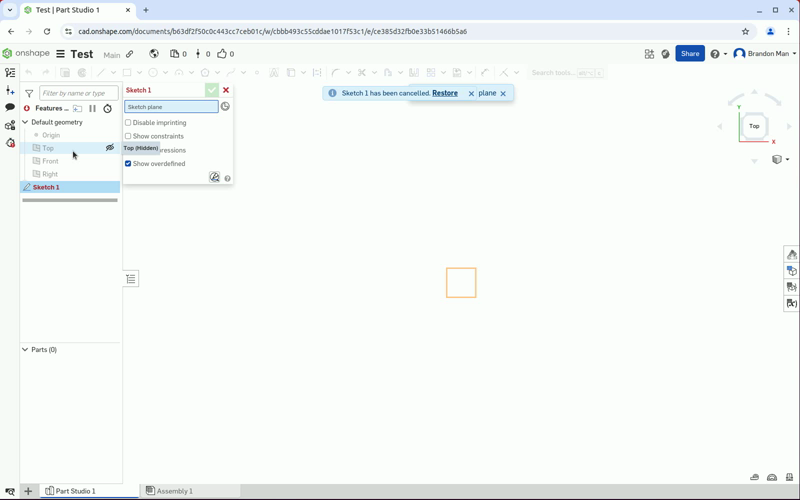
click(73, 150)
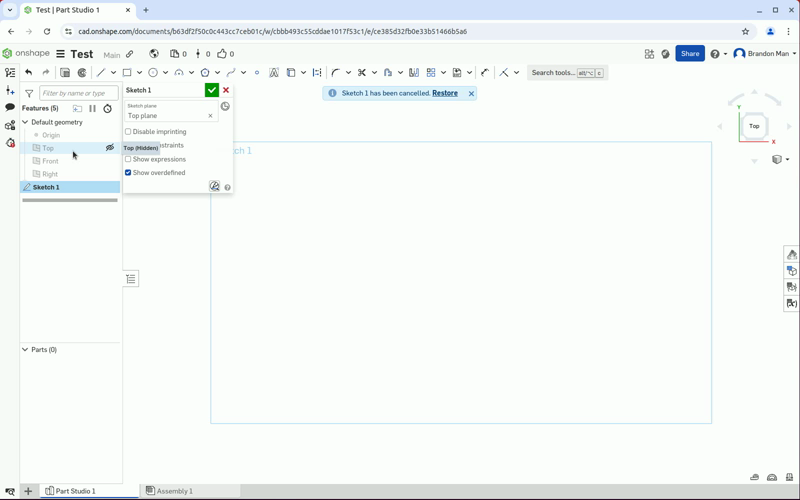
mouse_move(73, 352)
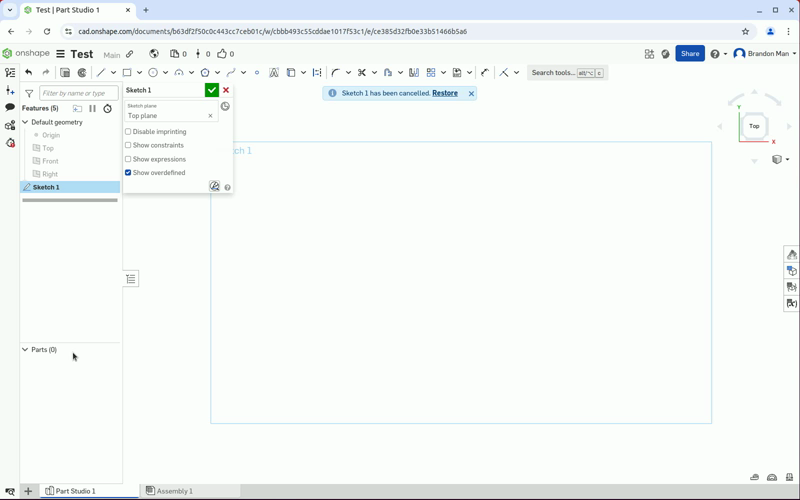
key(y)
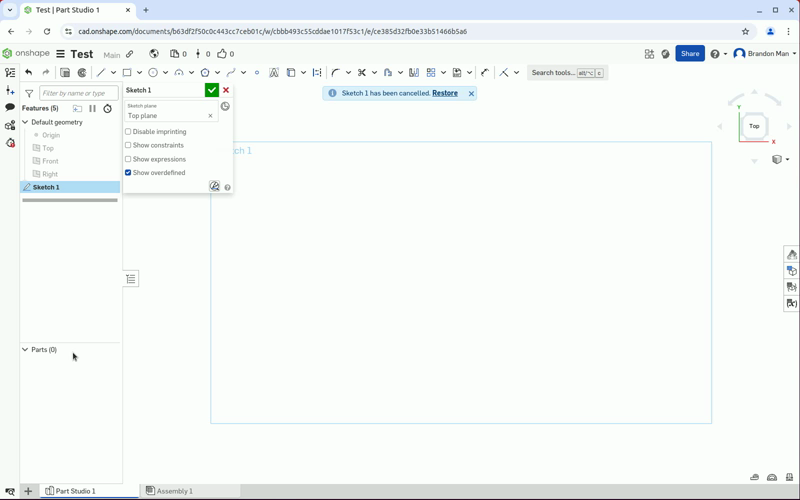
key(l)
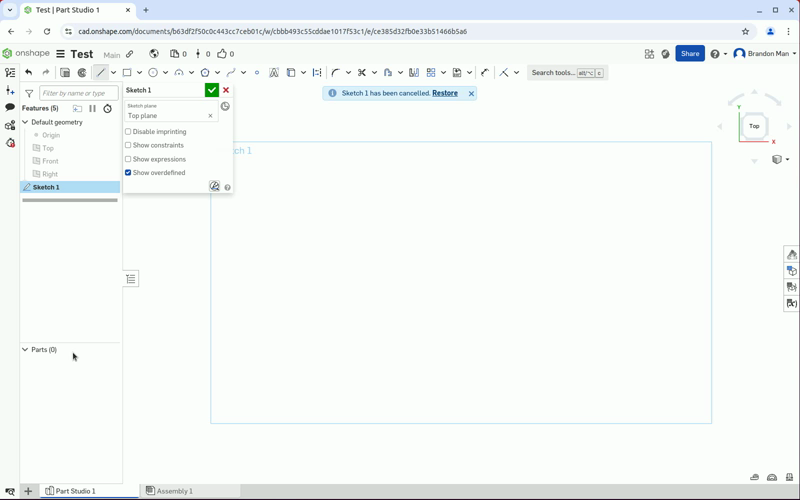
key_down(shift)
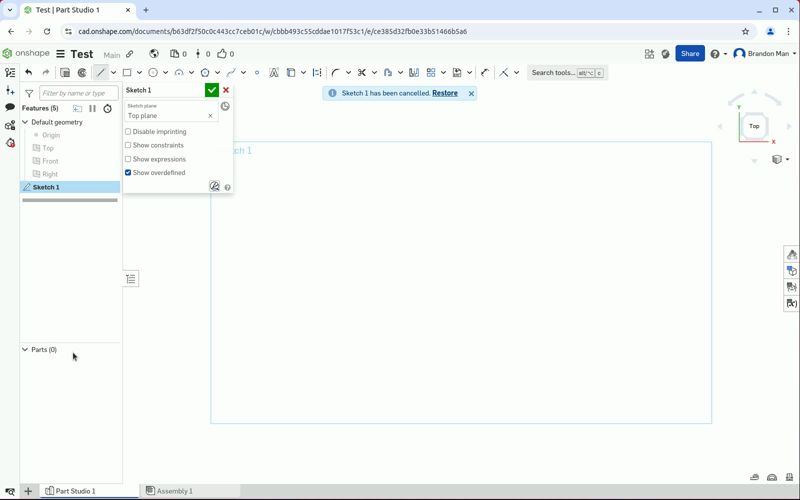
mouse_move(348, 284)
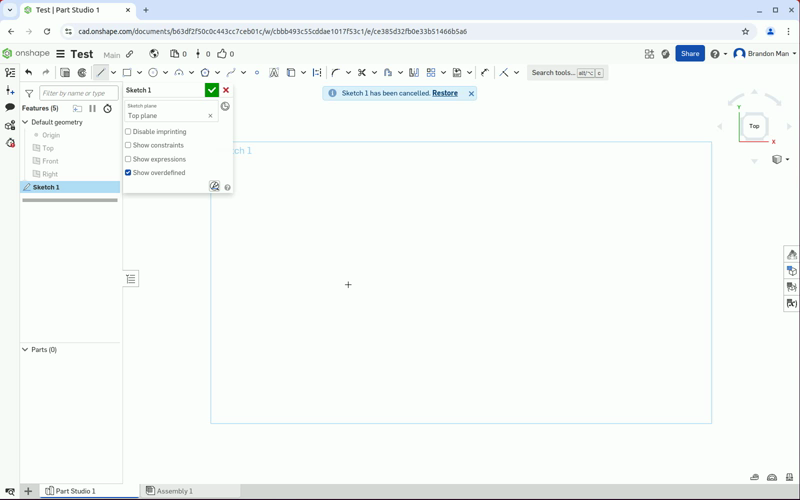
click(348, 284)
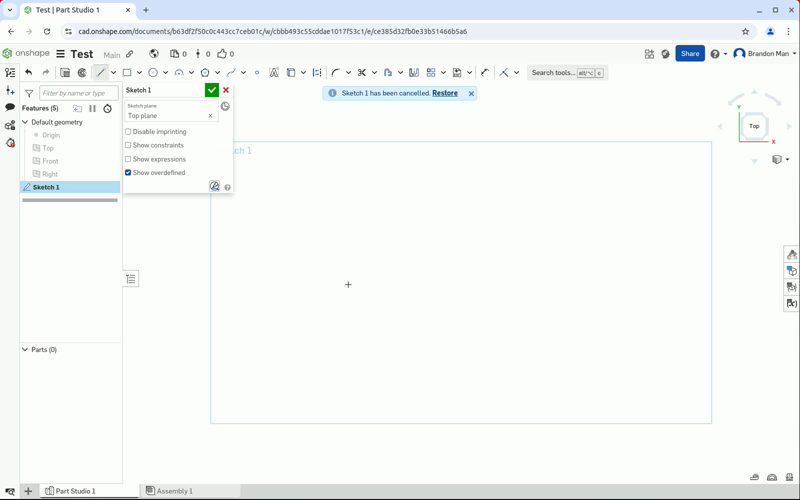
key_up(shift)
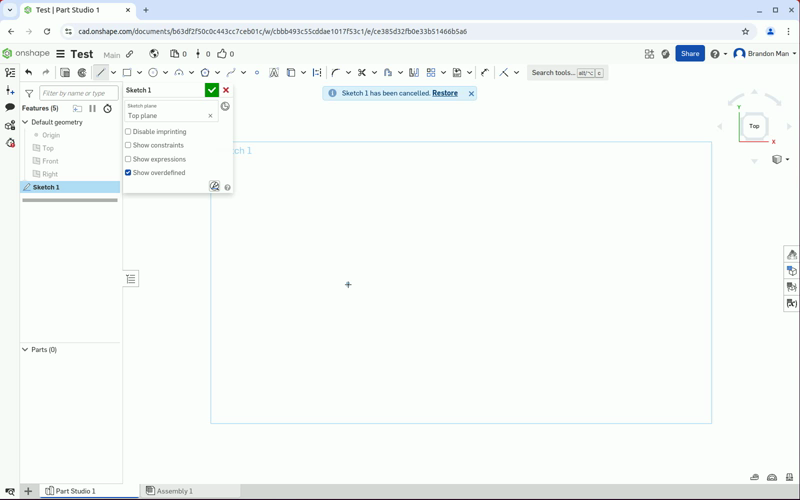
key_down(shift)
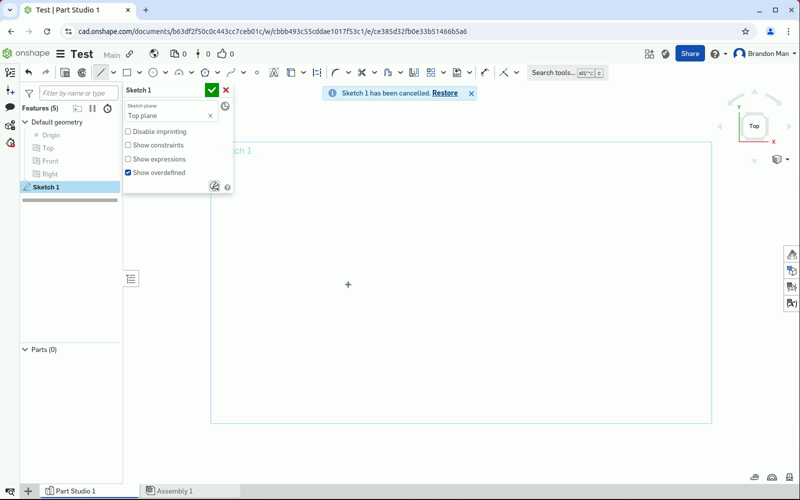
mouse_move(463, 284)
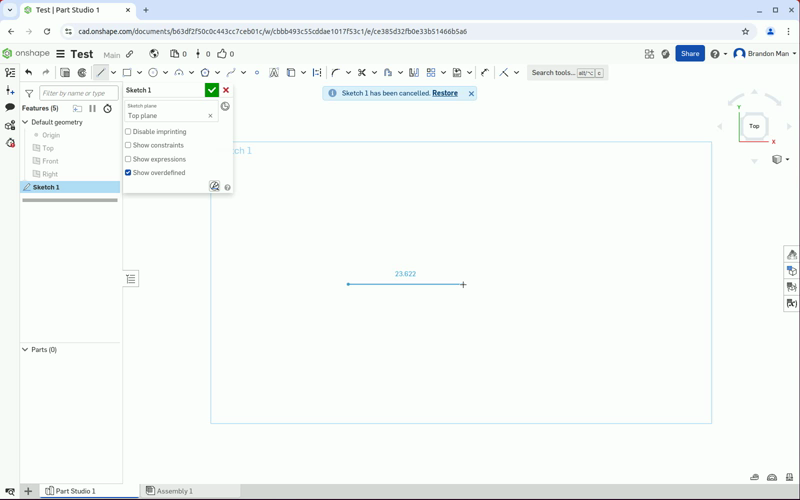
click(463, 284)
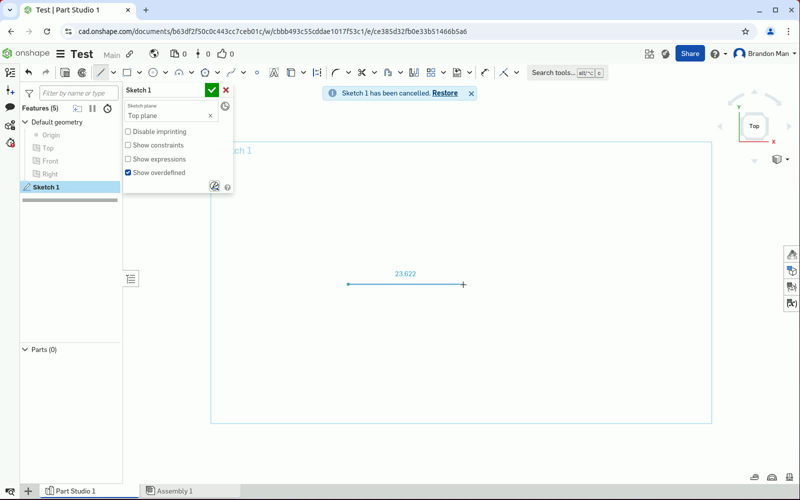
key_up(shift)
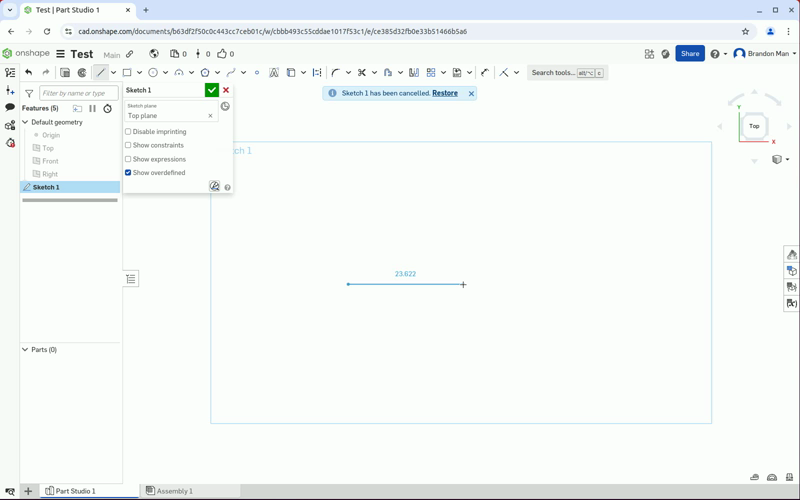
key_down(shift)
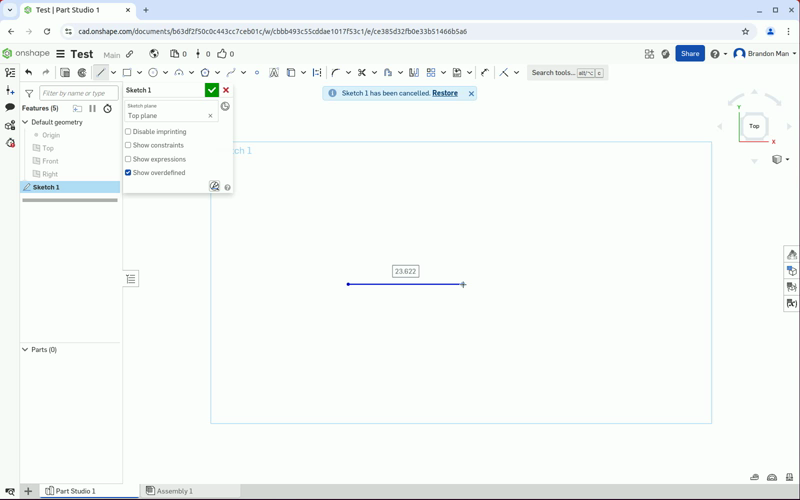
mouse_move(463, 221)
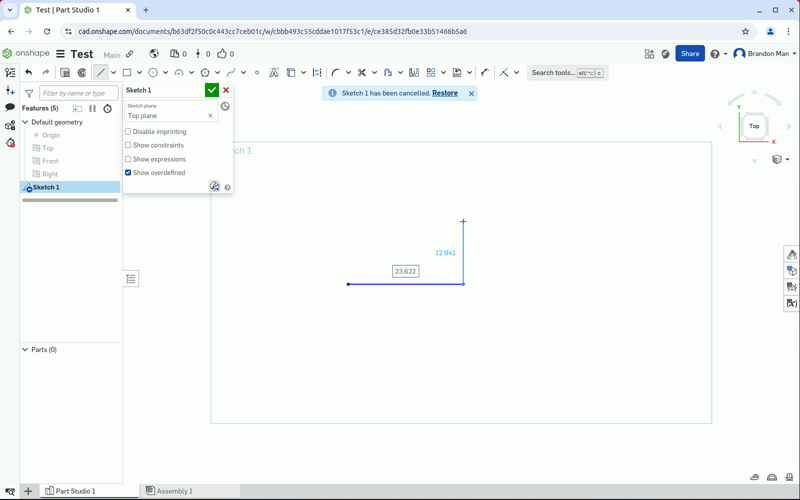
click(463, 221)
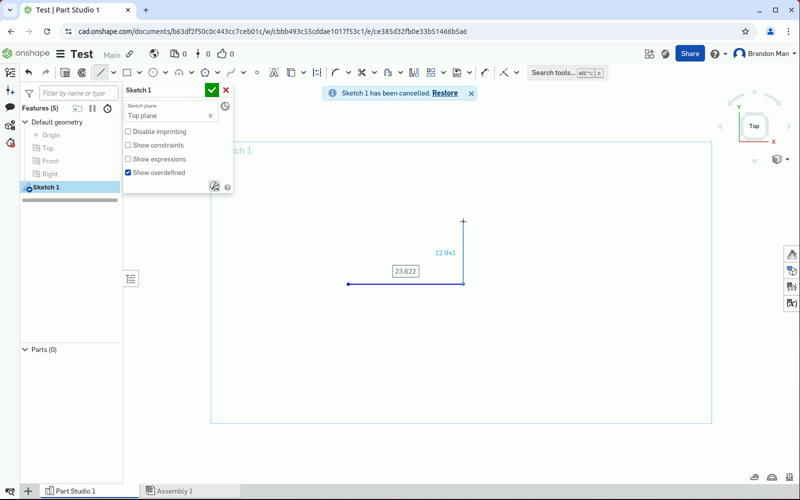
key_up(shift)
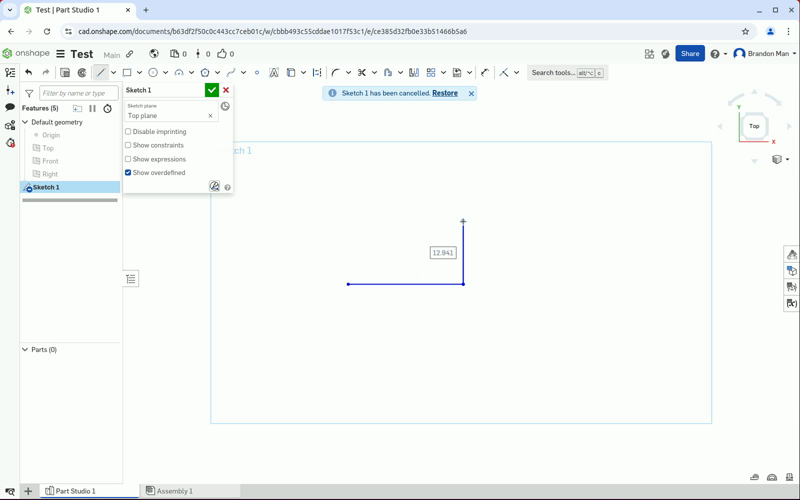
key_down(shift)
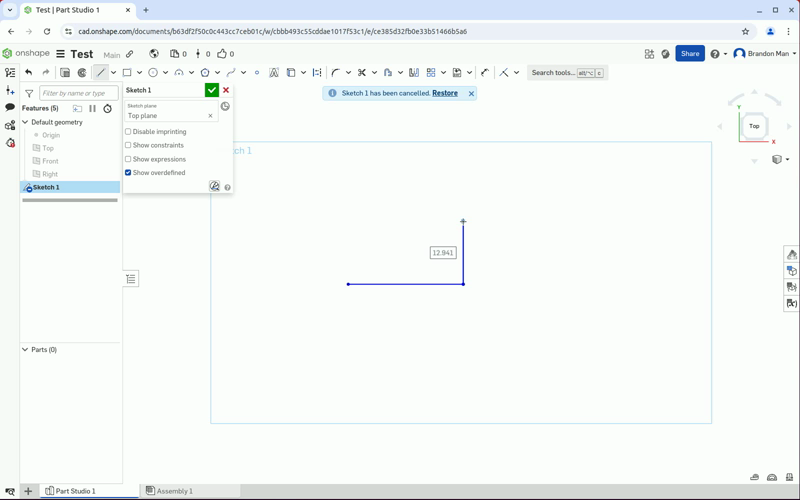
mouse_move(348, 221)
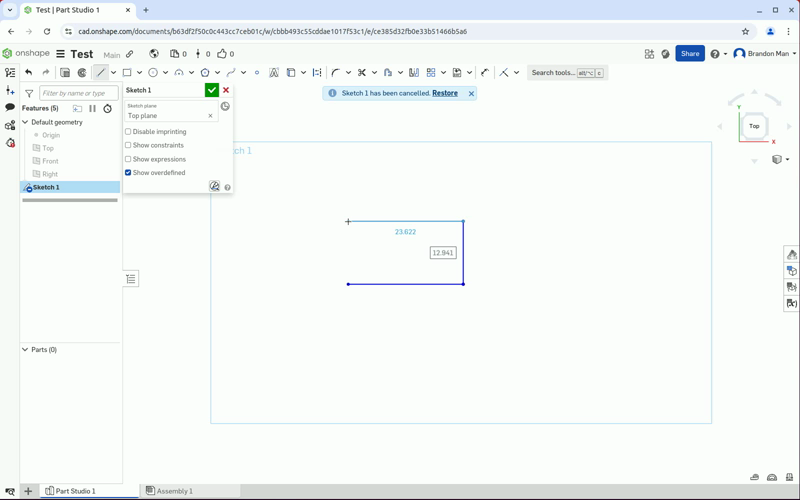
click(348, 221)
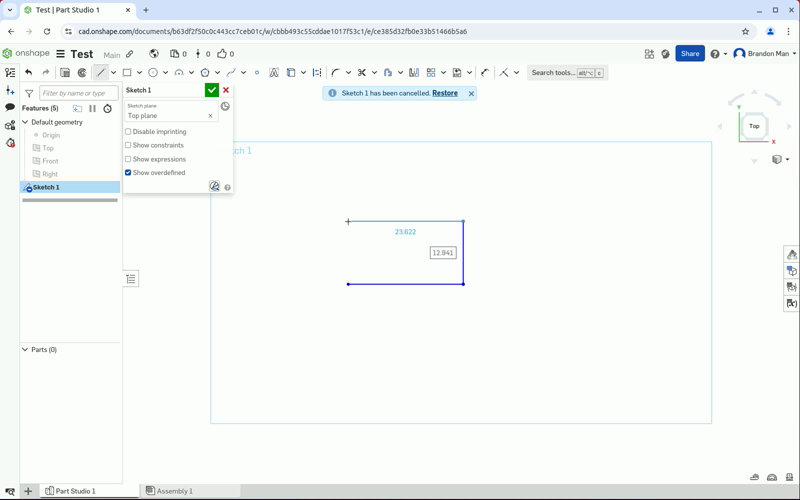
key_up(shift)
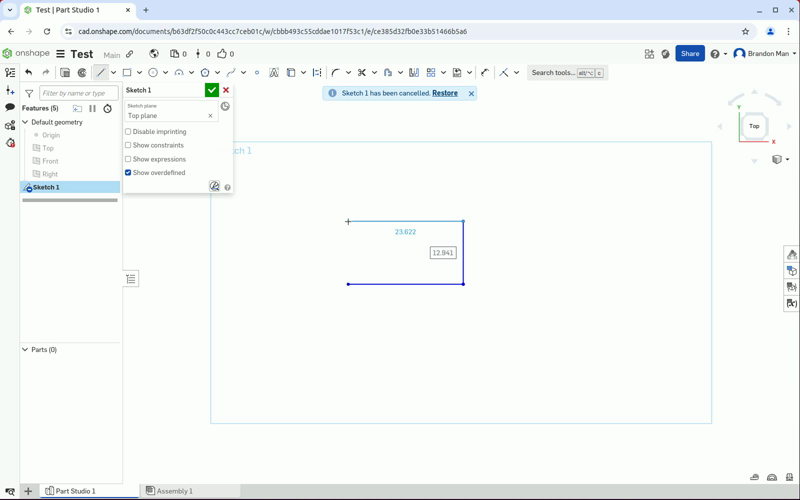
key_down(shift)
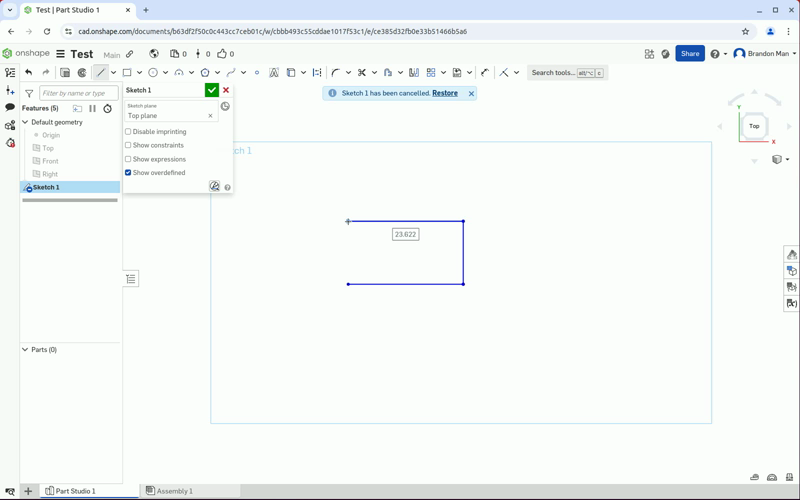
mouse_move(348, 284)
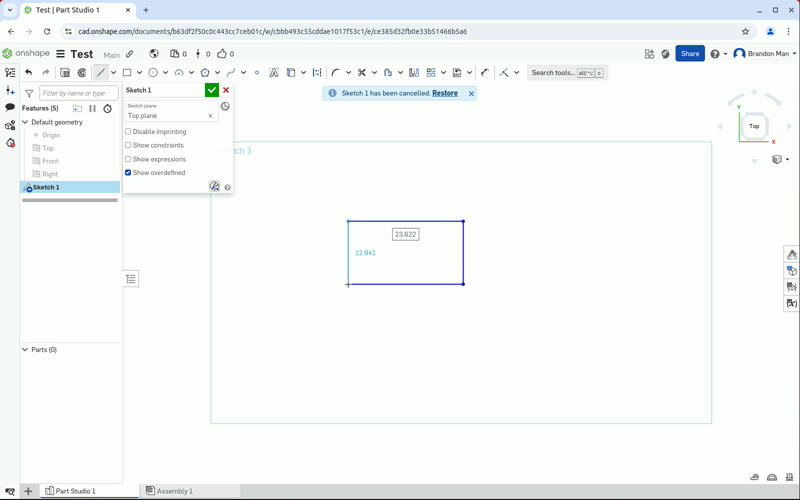
key_up(shift)
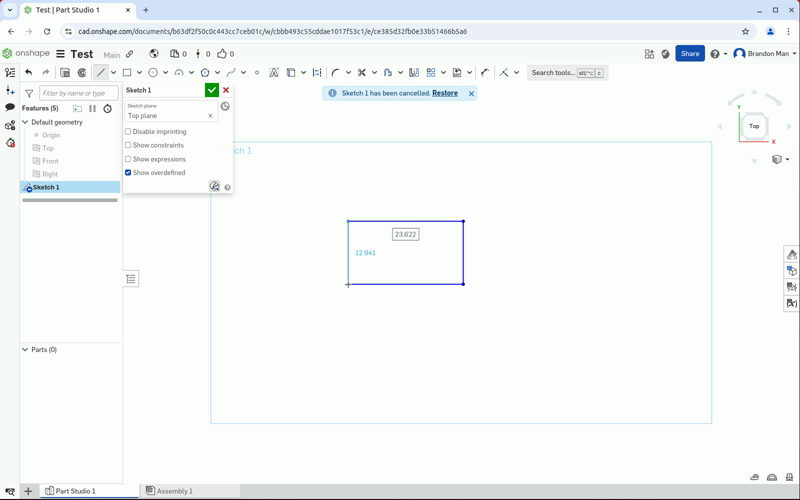
click(348, 284)
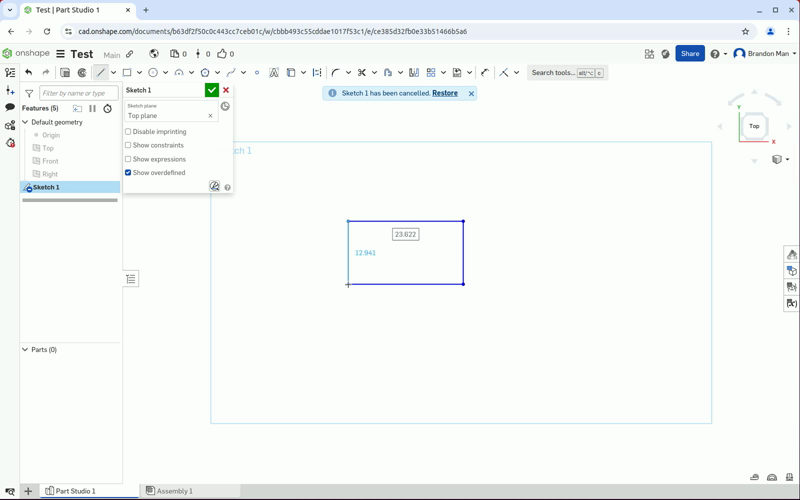
key(esc)
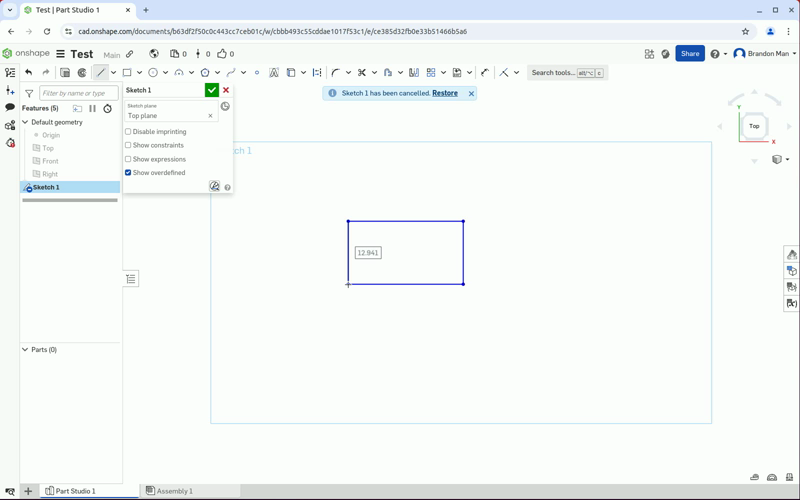
key(l)
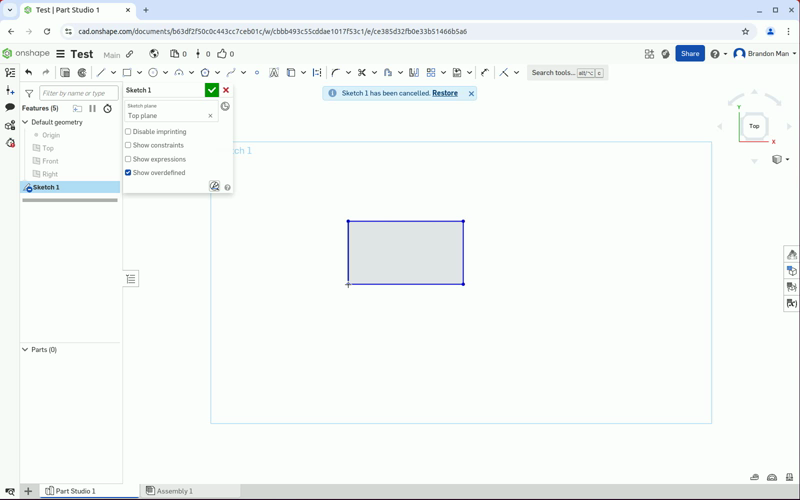
key_down(shift)
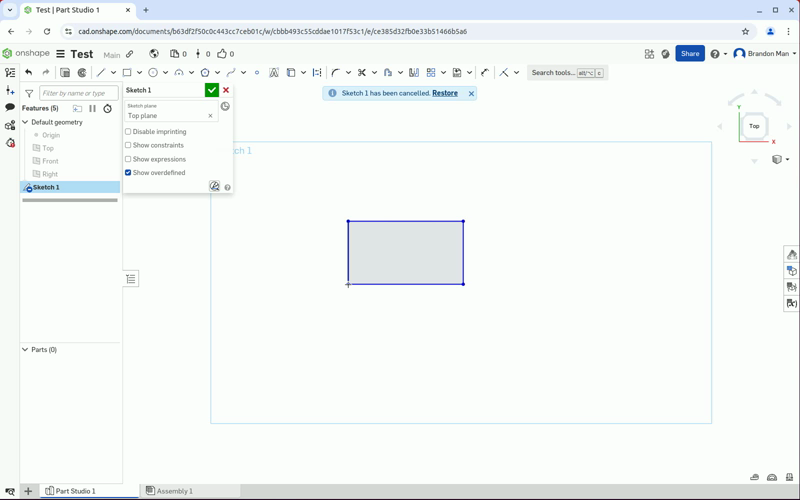
mouse_move(350, 281)
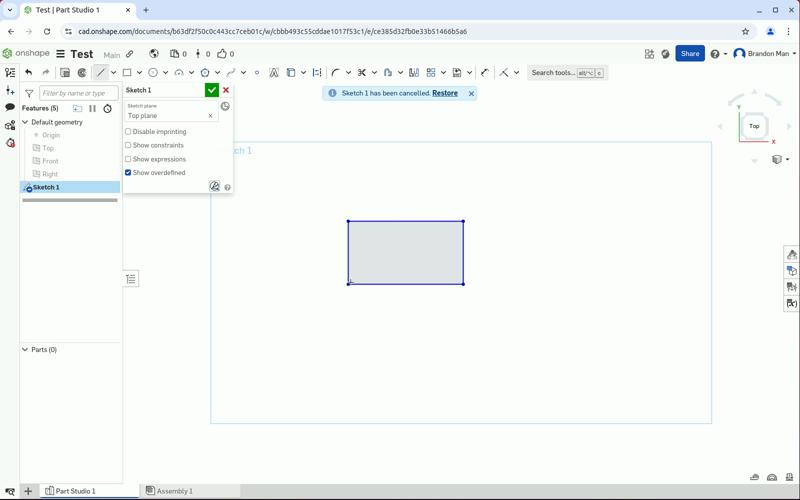
scroll(6)
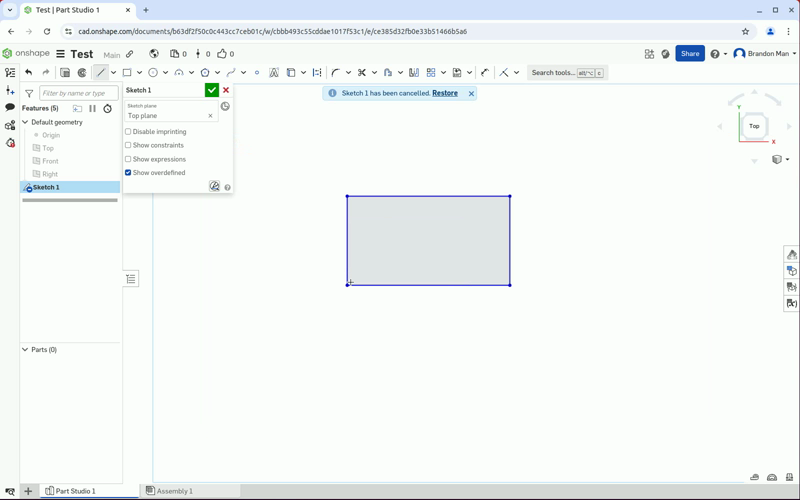
scroll(6)
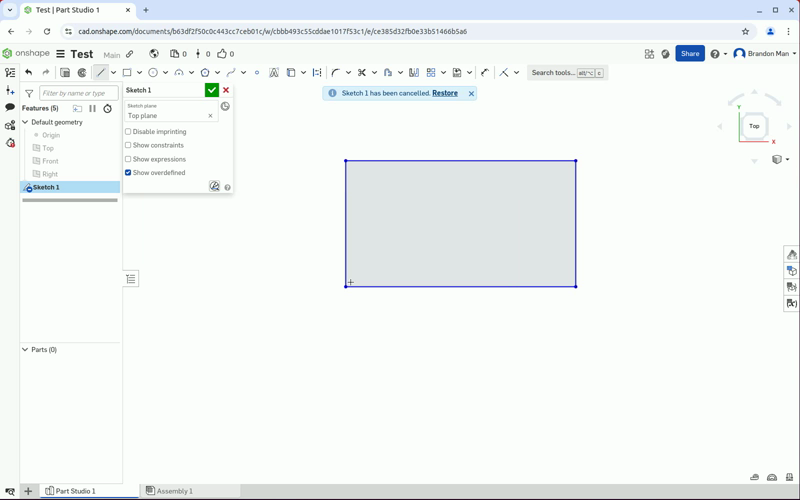
scroll(6)
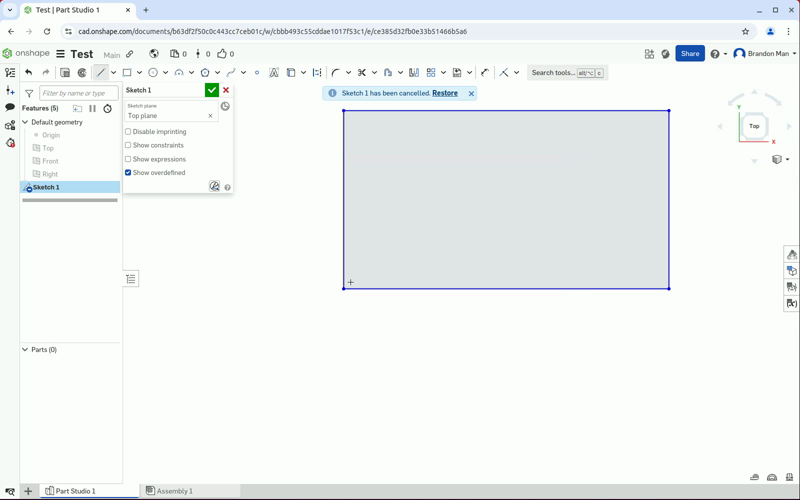
scroll(6)
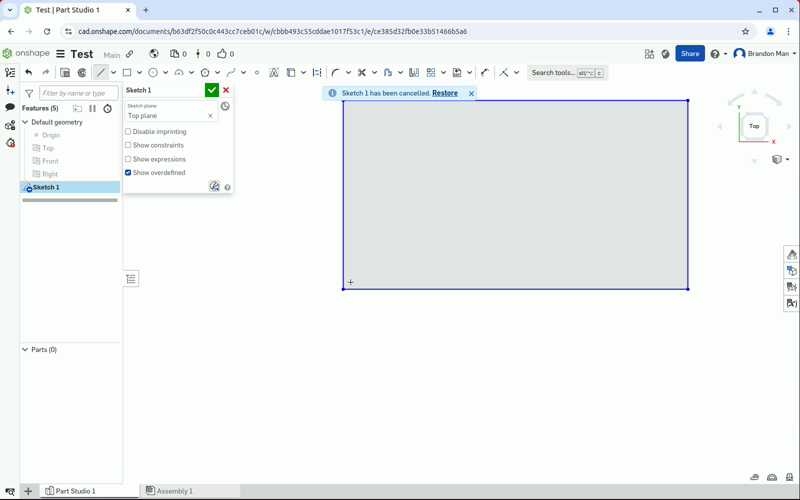
scroll(6)
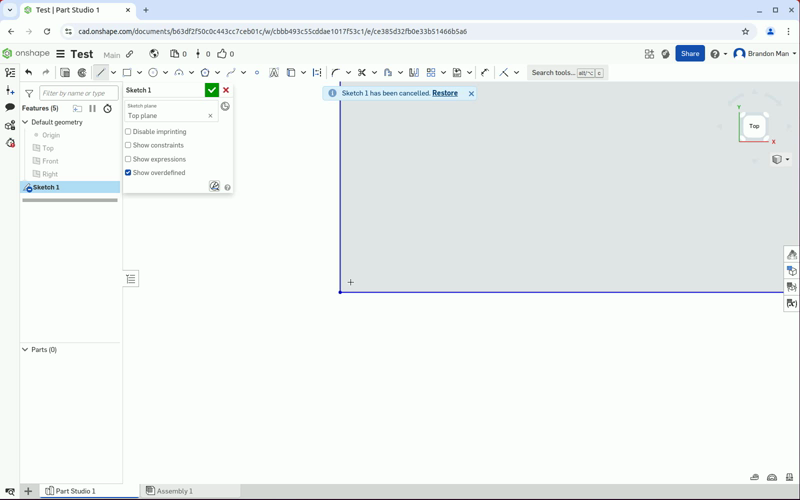
scroll(6)
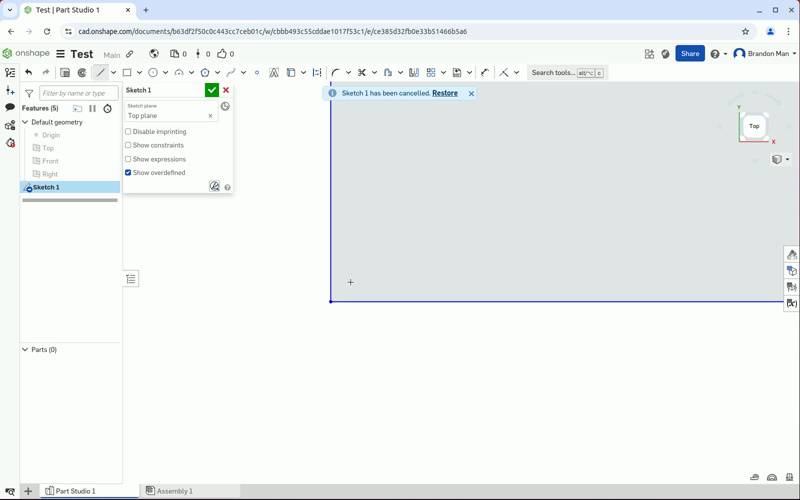
scroll(6)
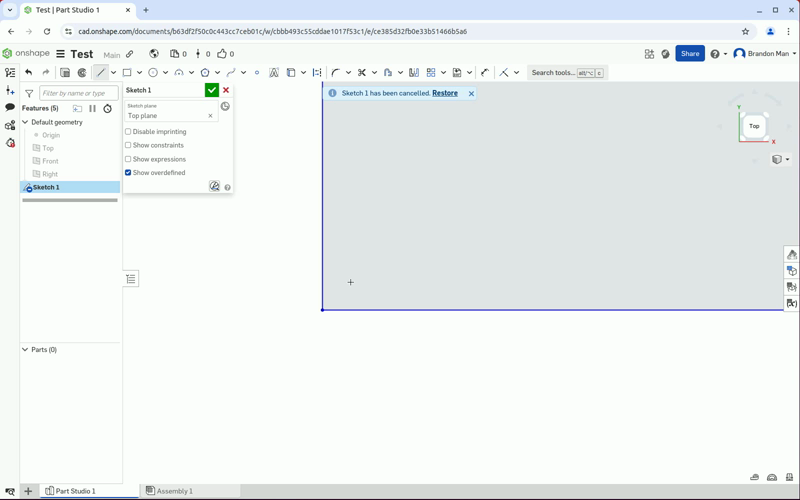
click(350, 281)
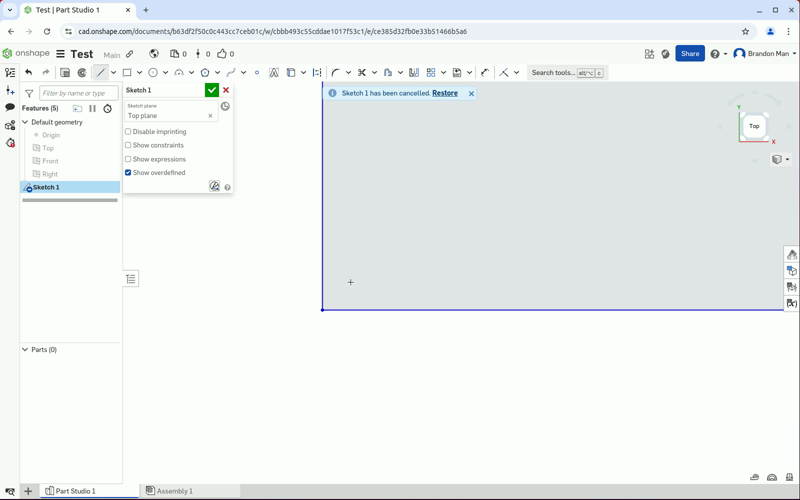
scroll(-6)
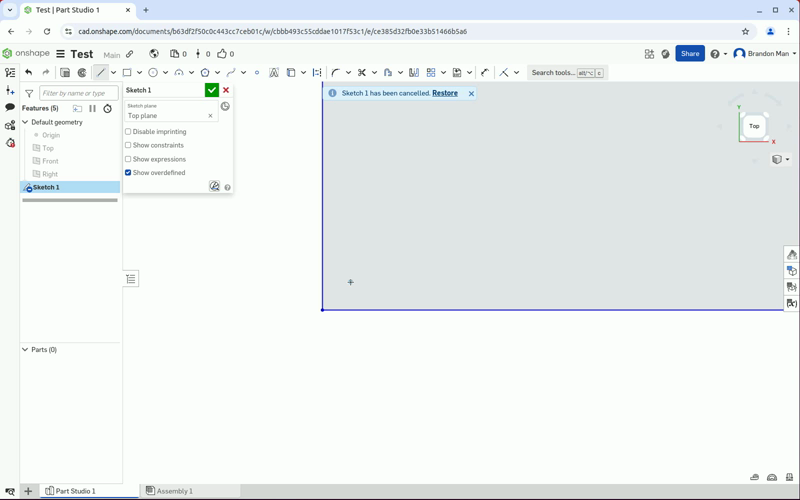
scroll(-6)
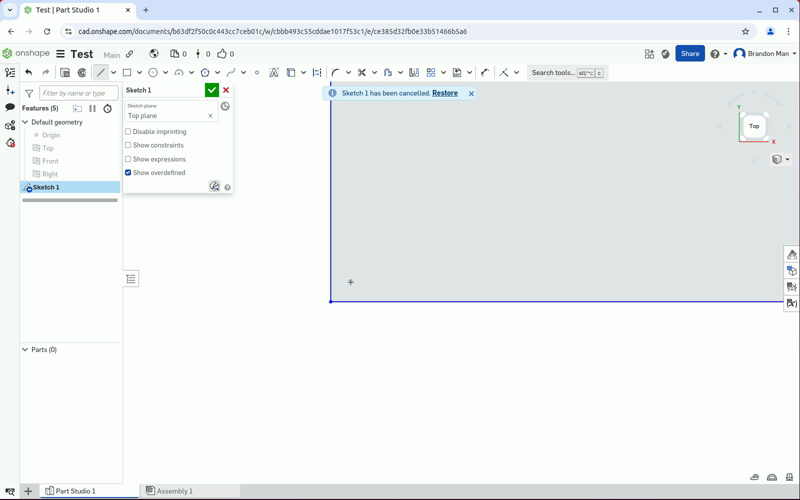
scroll(-6)
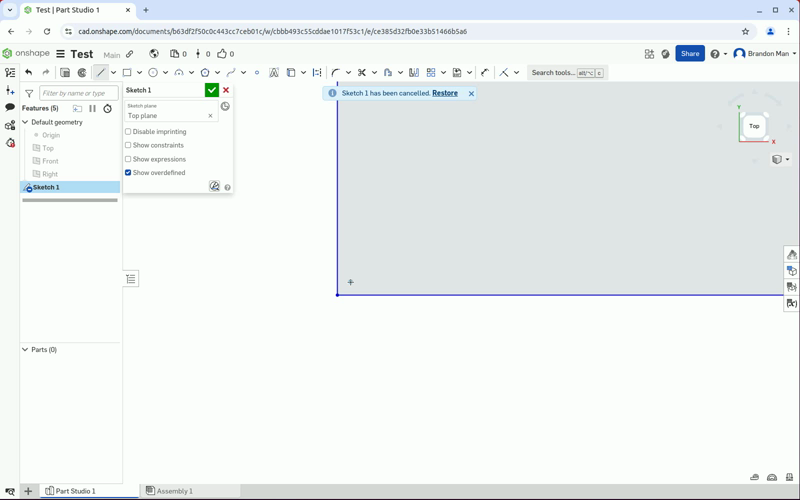
scroll(-6)
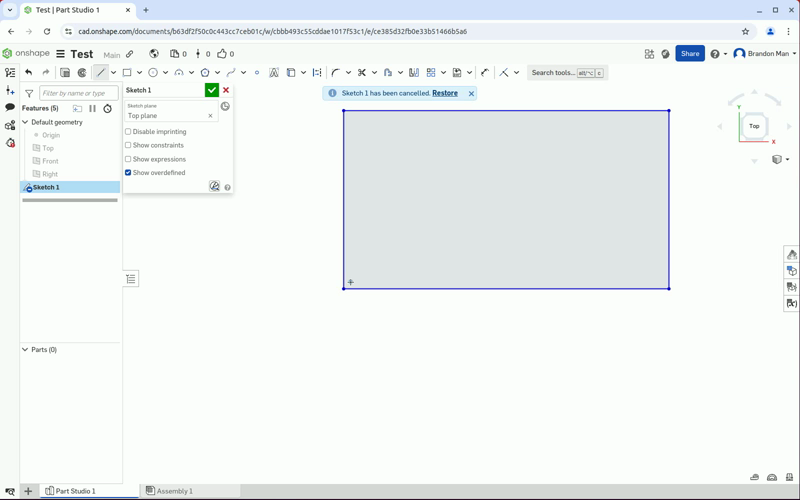
scroll(-6)
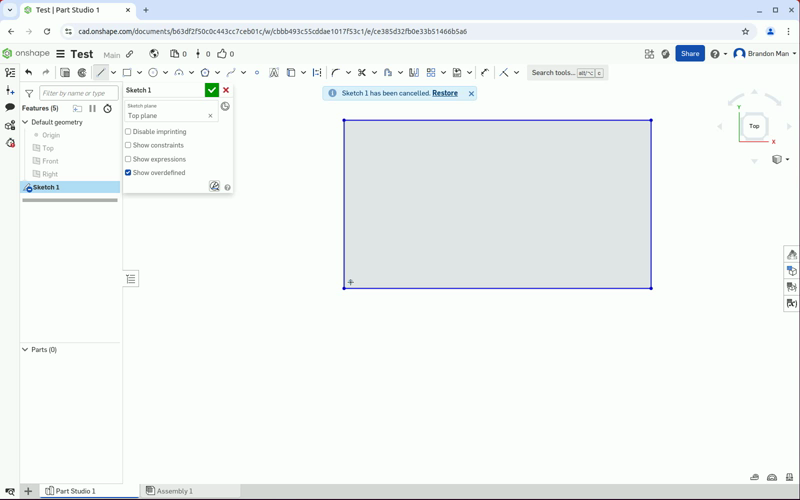
scroll(-6)
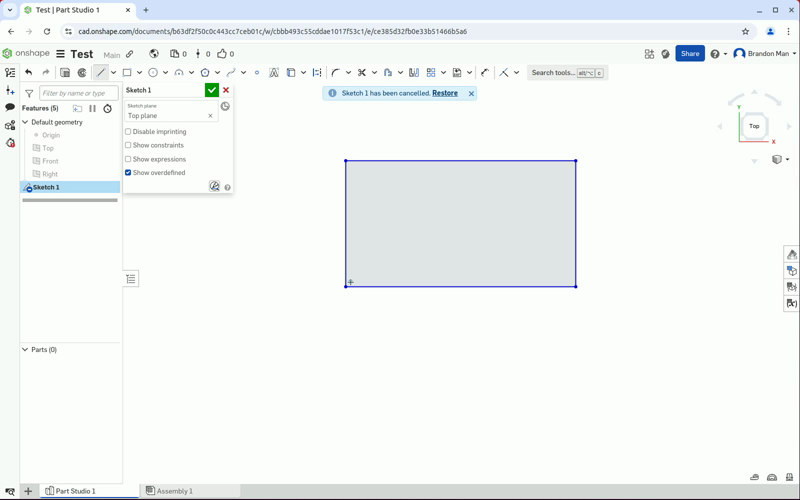
scroll(-6)
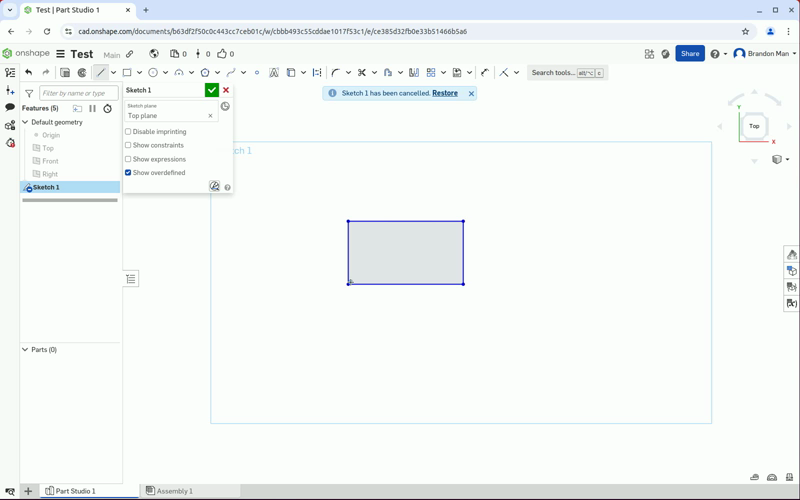
key_up(shift)
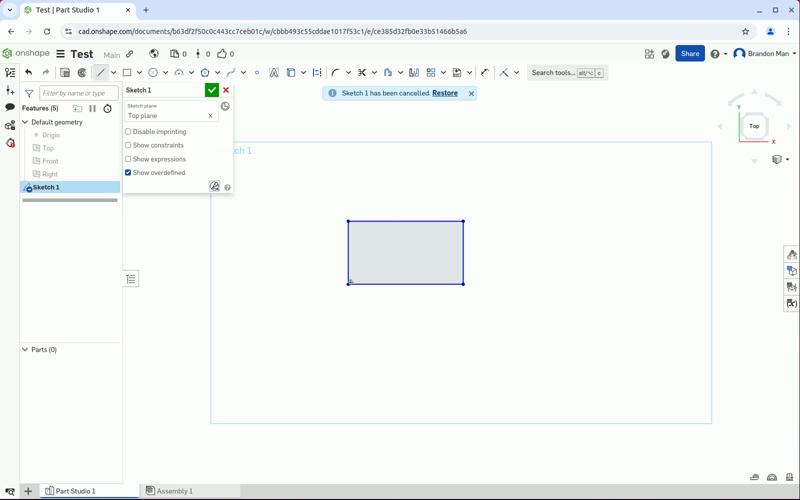
key_down(shift)
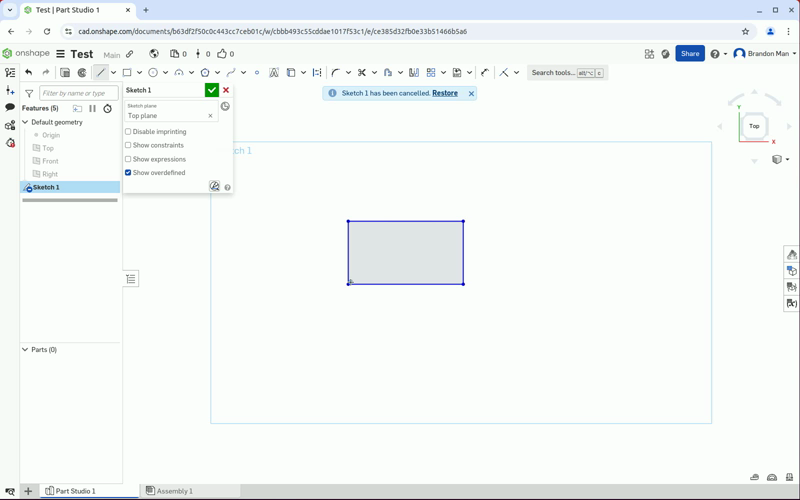
mouse_move(460, 281)
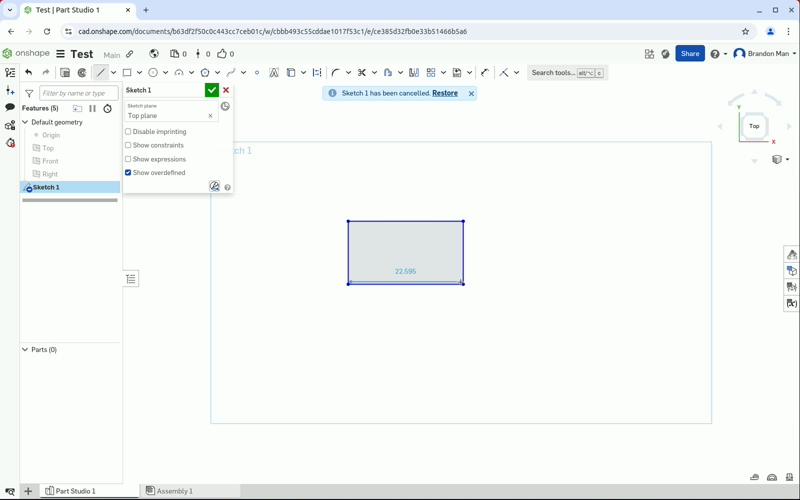
scroll(6)
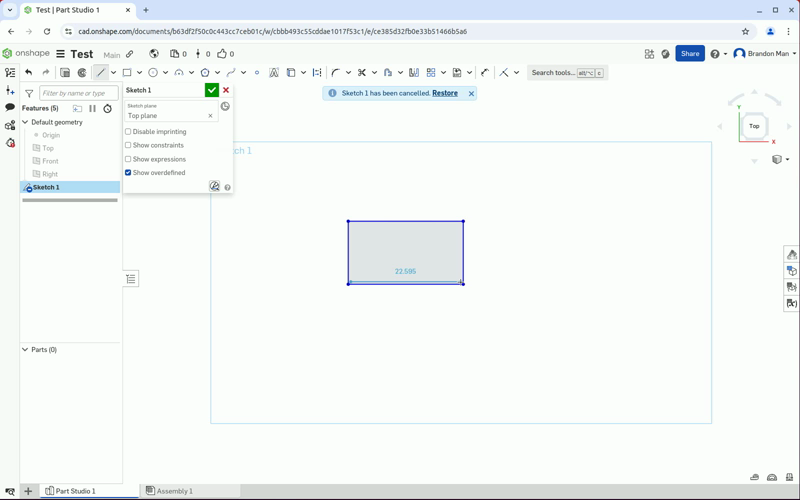
scroll(6)
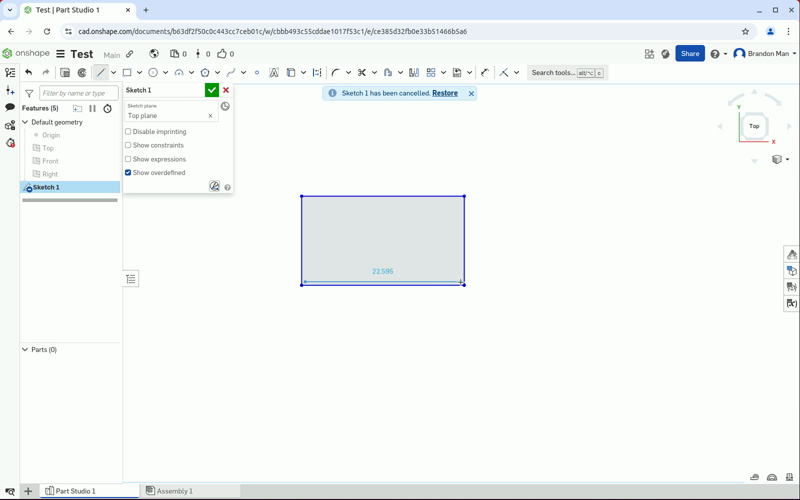
scroll(6)
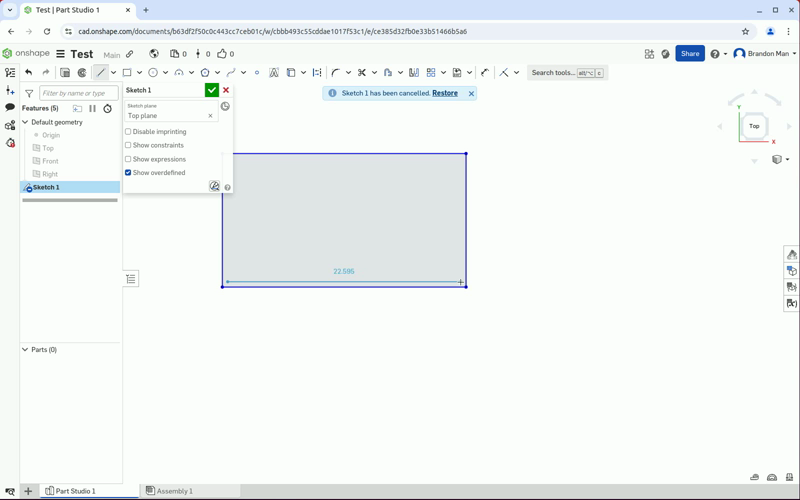
scroll(6)
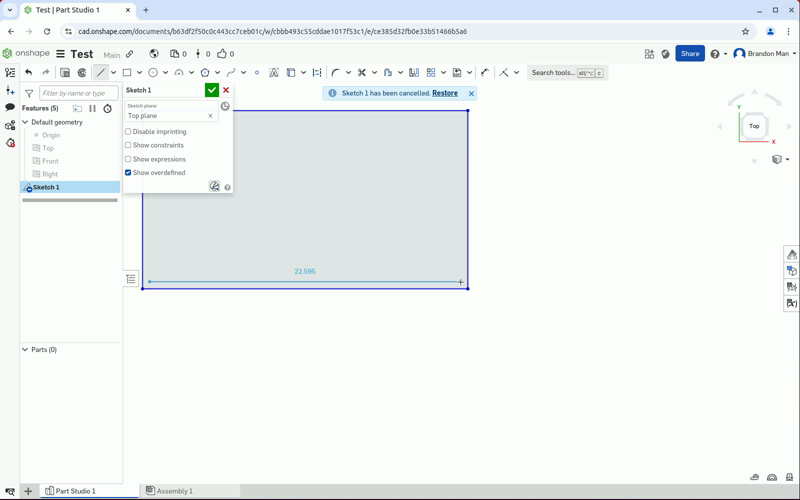
scroll(6)
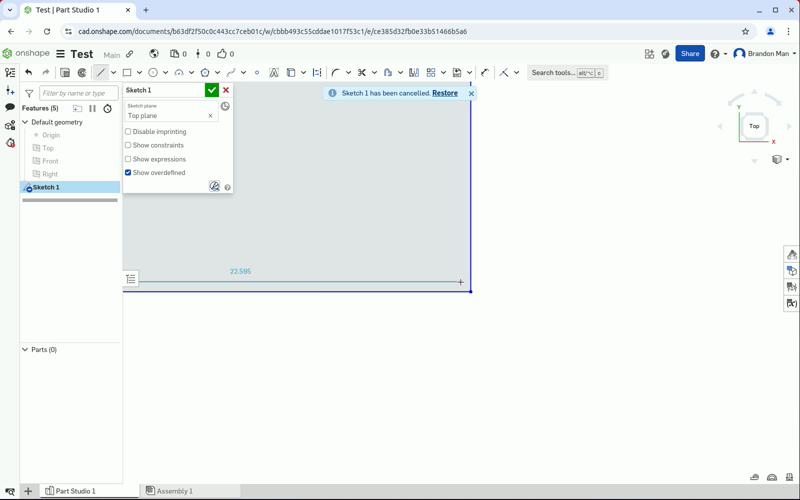
scroll(6)
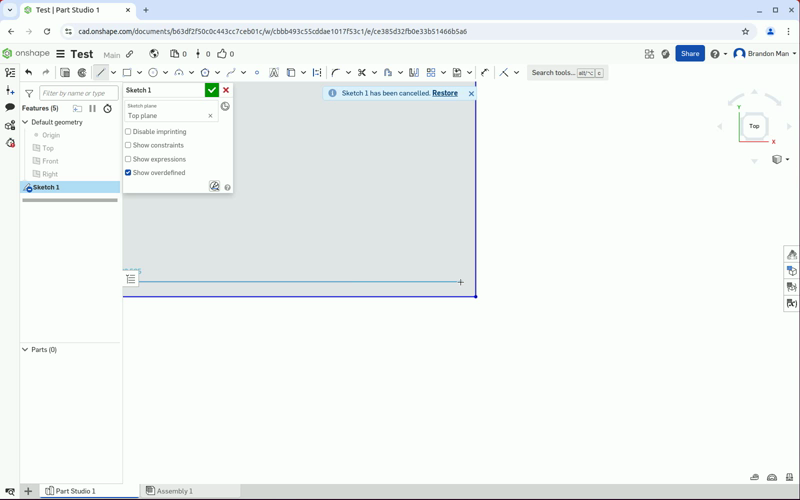
scroll(6)
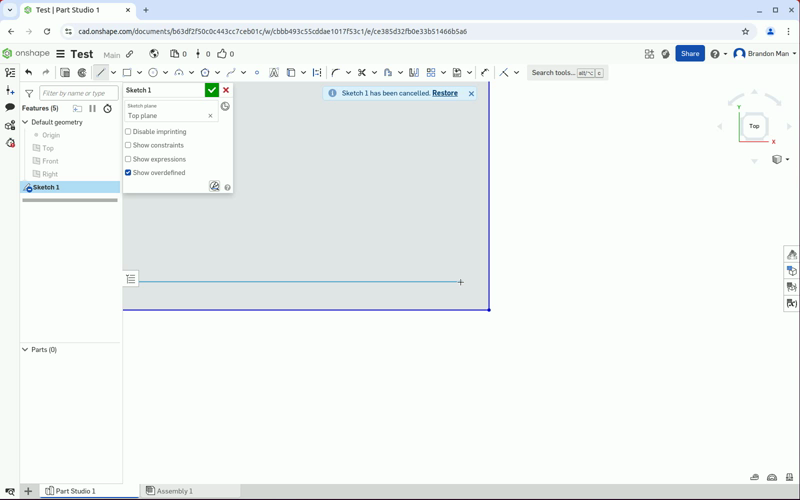
click(460, 281)
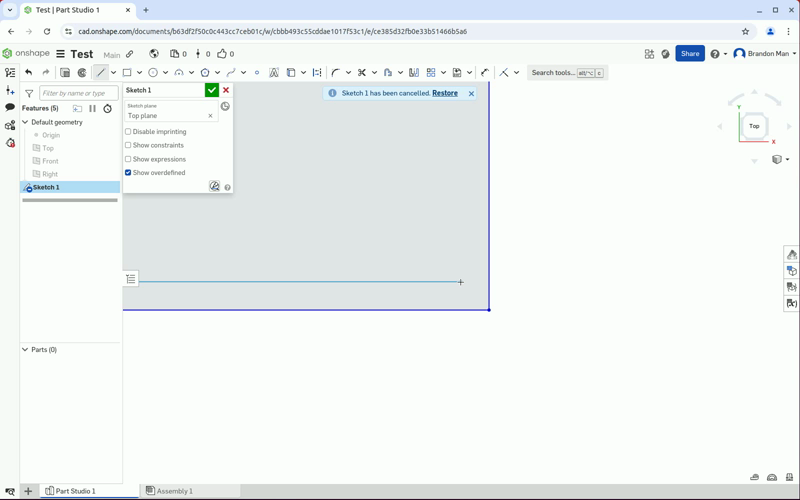
scroll(-6)
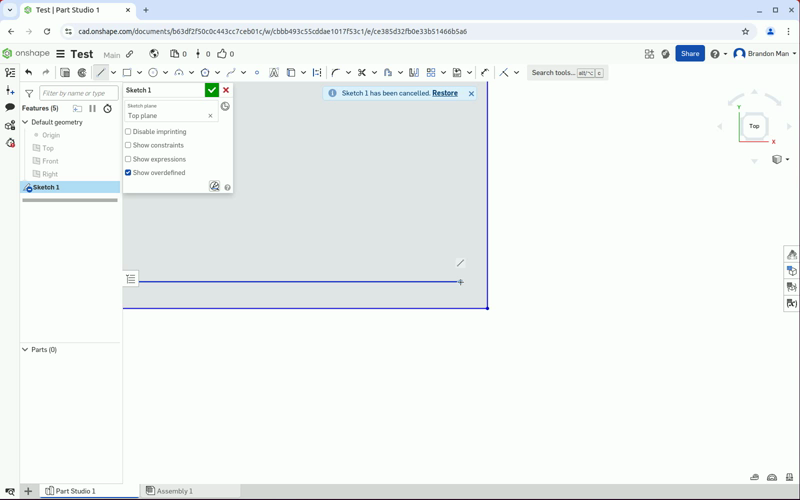
scroll(-6)
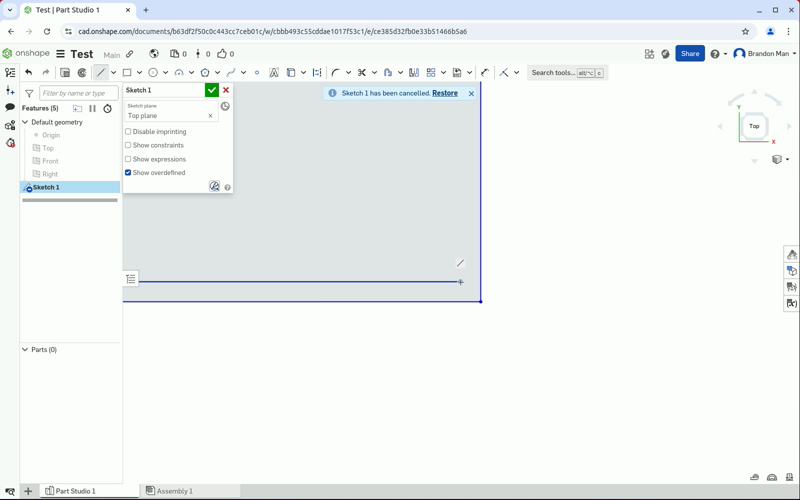
scroll(-6)
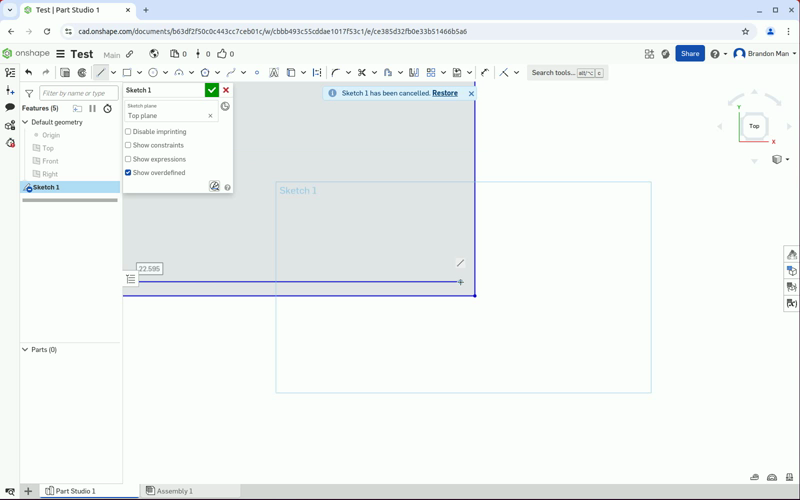
scroll(-6)
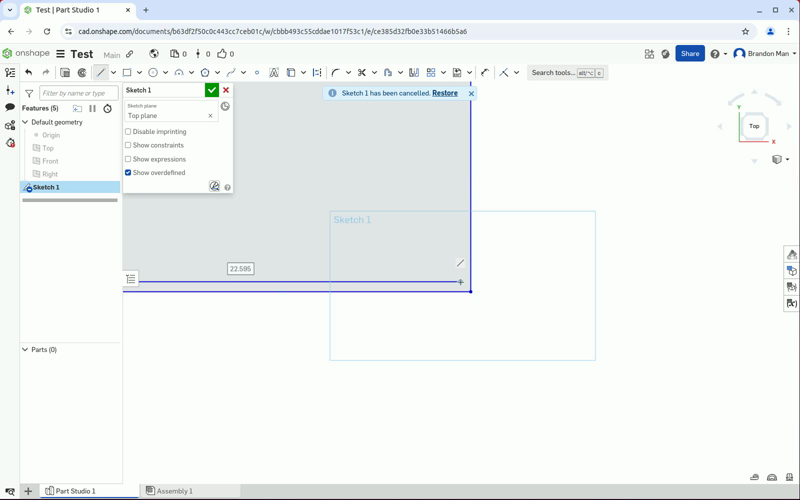
scroll(-6)
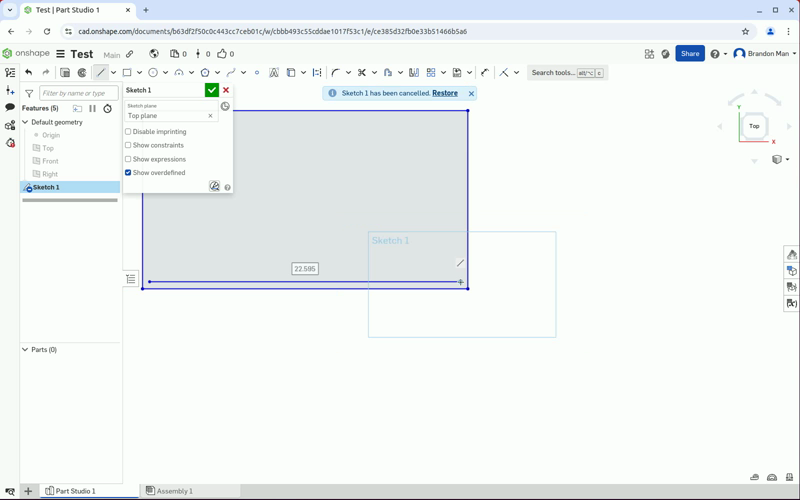
scroll(-6)
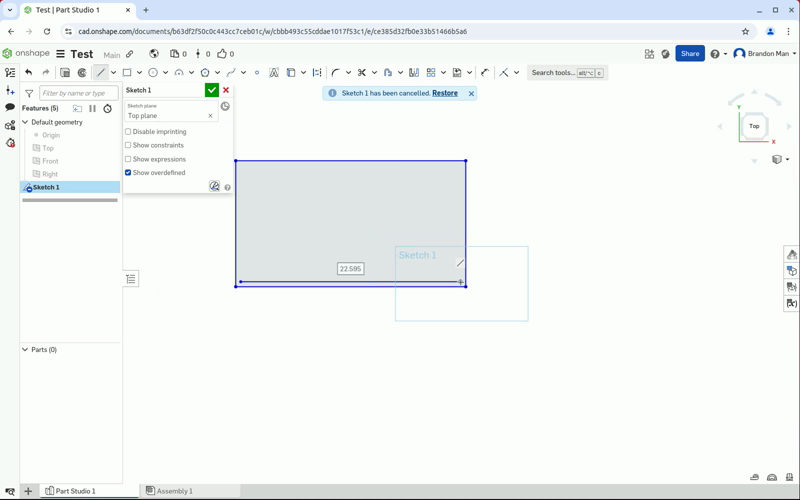
scroll(-6)
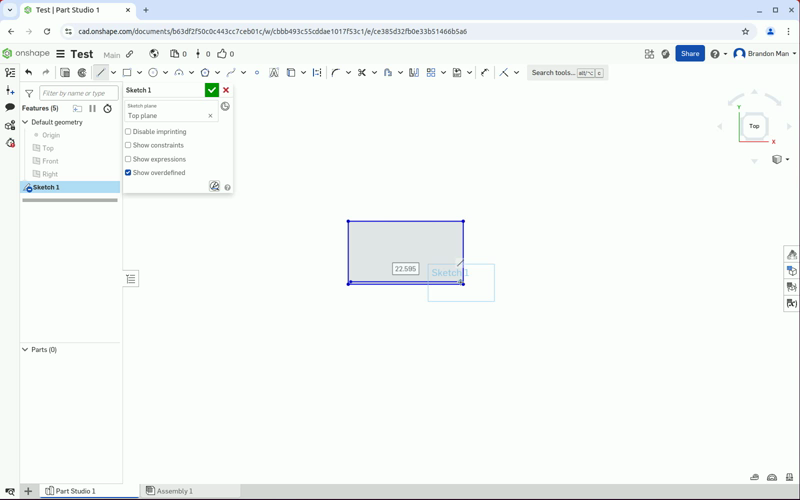
key_up(shift)
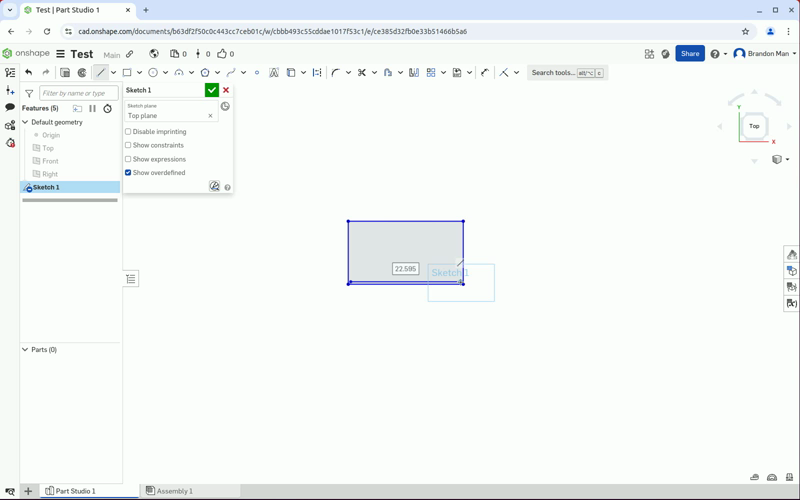
key_down(shift)
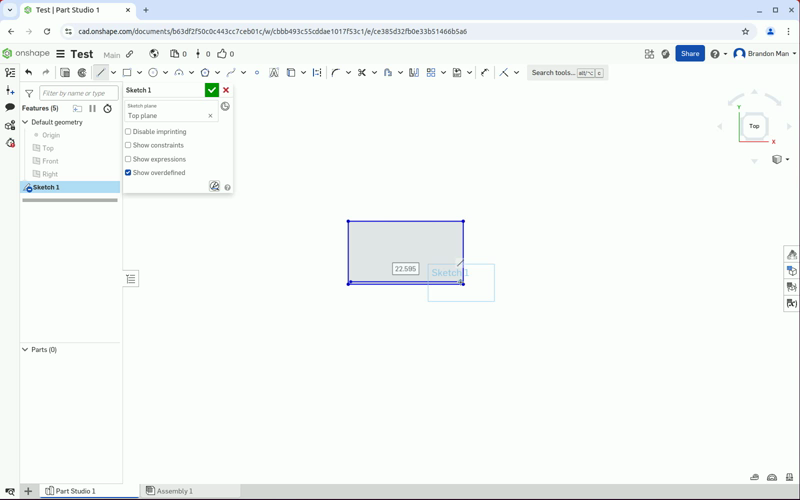
mouse_move(490, 281)
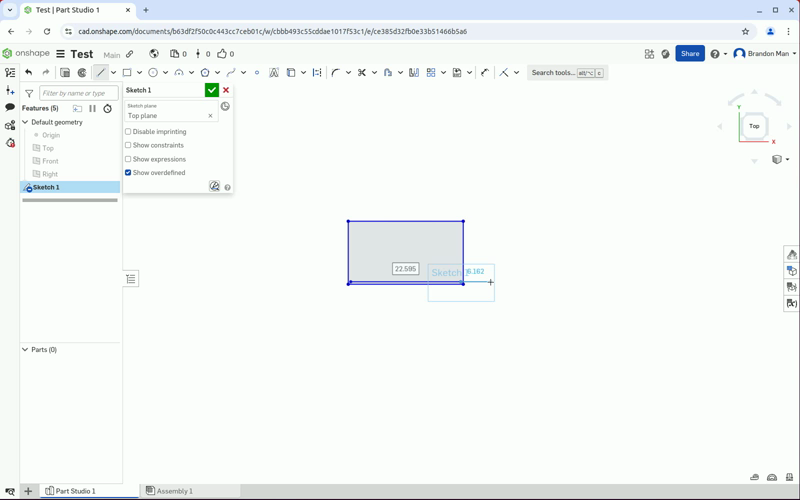
mouse_move(460, 223)
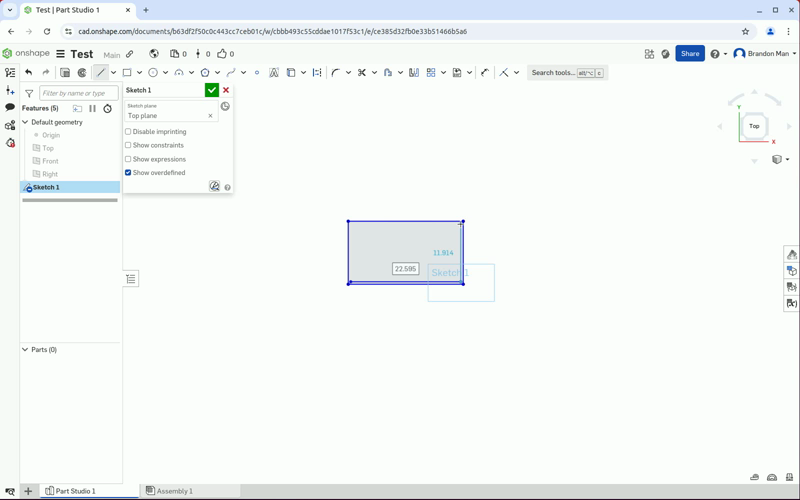
scroll(6)
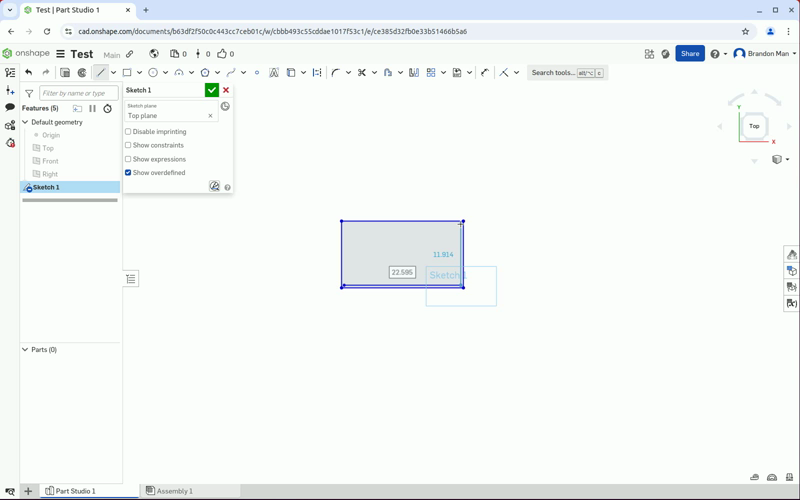
scroll(6)
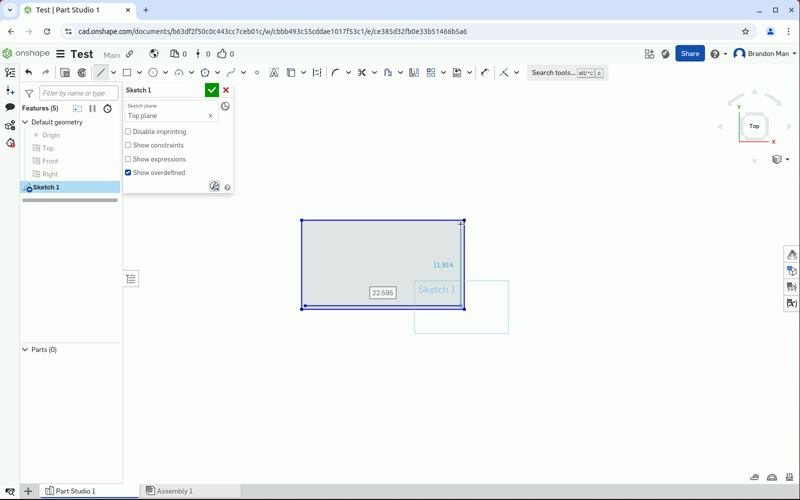
scroll(6)
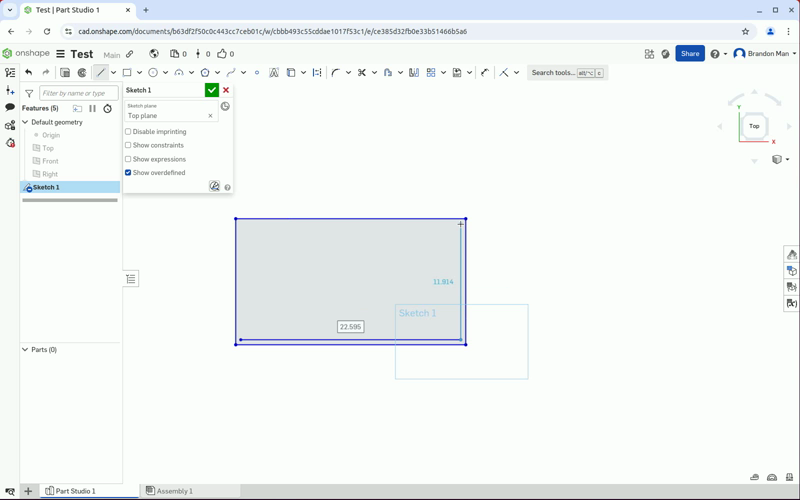
scroll(6)
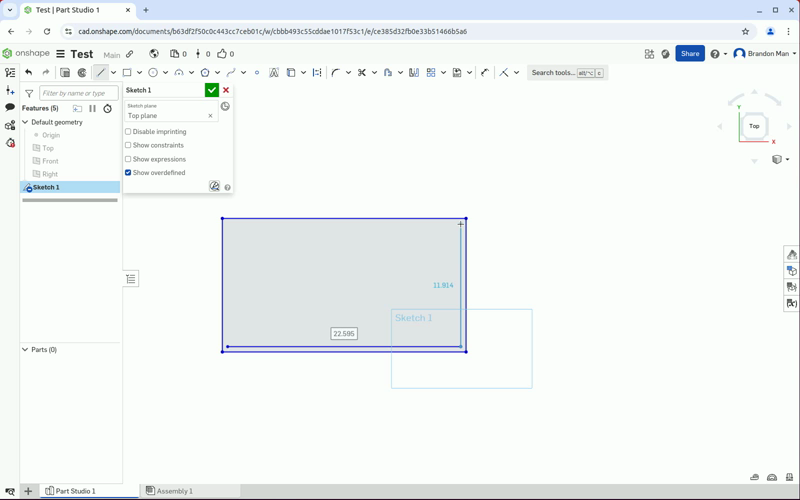
scroll(6)
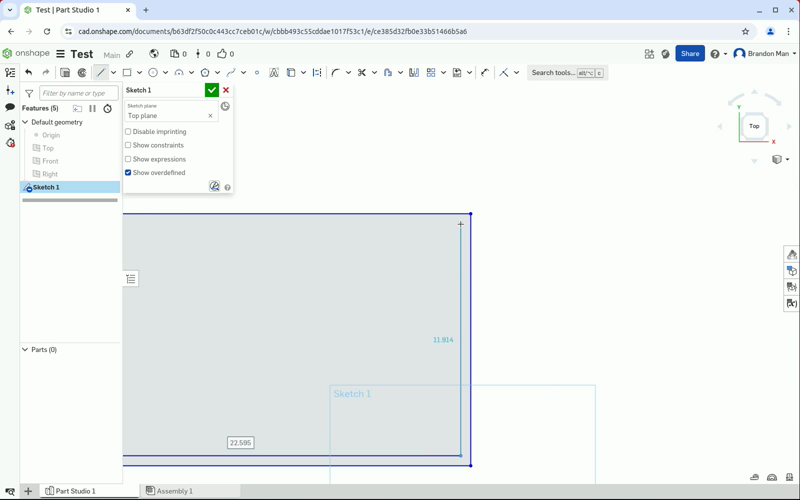
scroll(6)
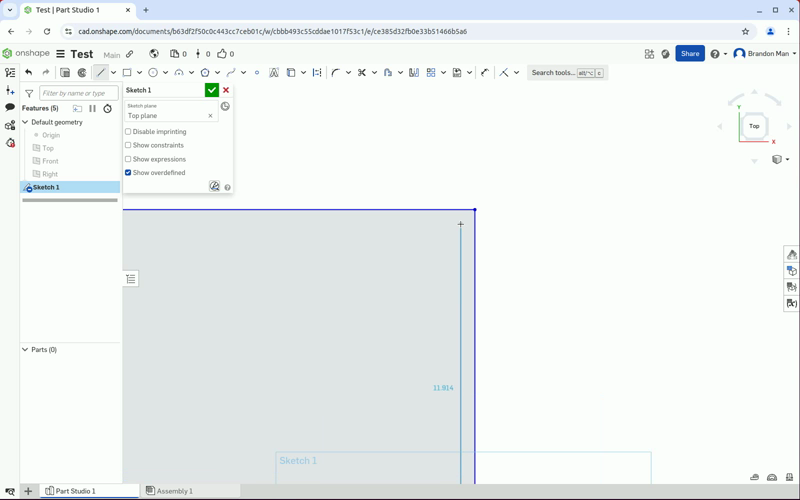
scroll(6)
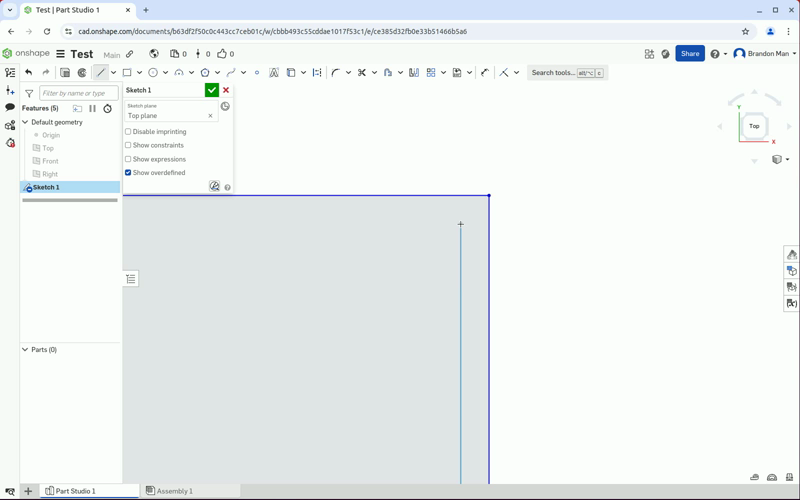
click(460, 223)
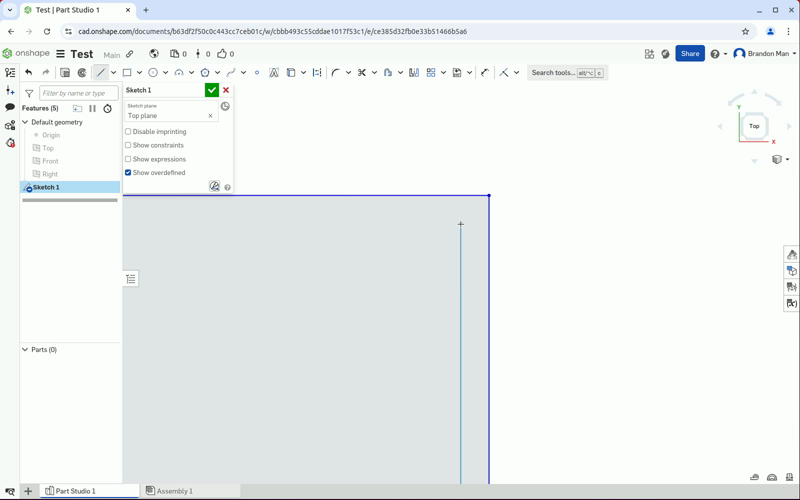
scroll(-6)
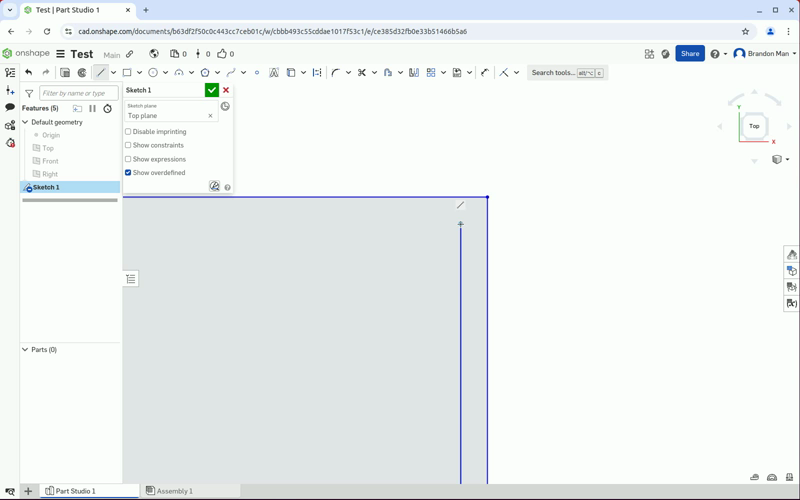
scroll(-6)
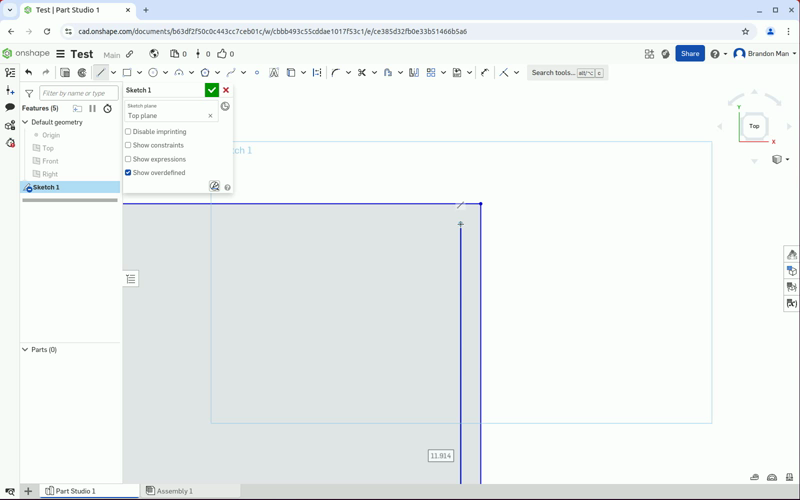
scroll(-6)
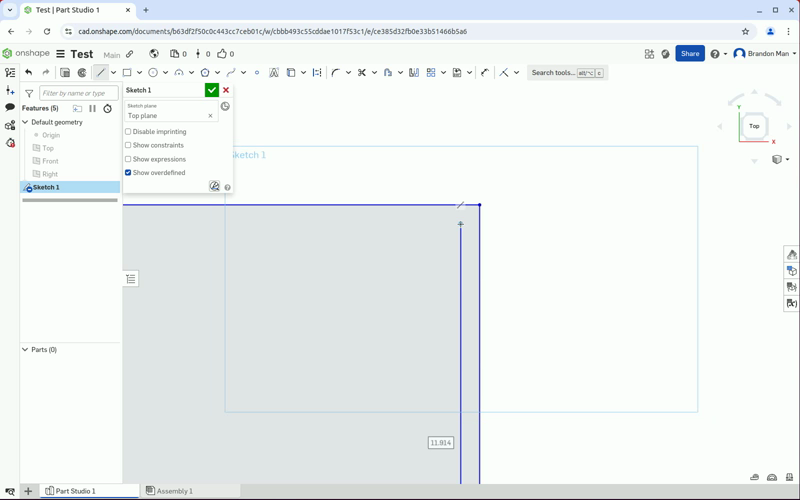
scroll(-6)
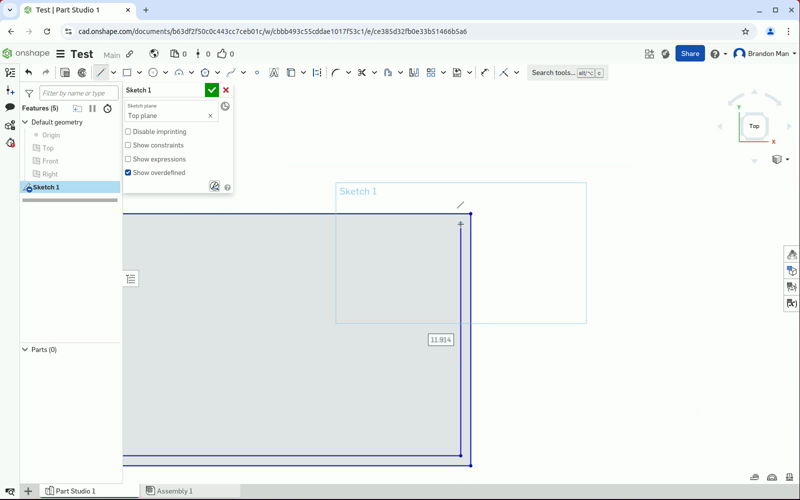
scroll(-6)
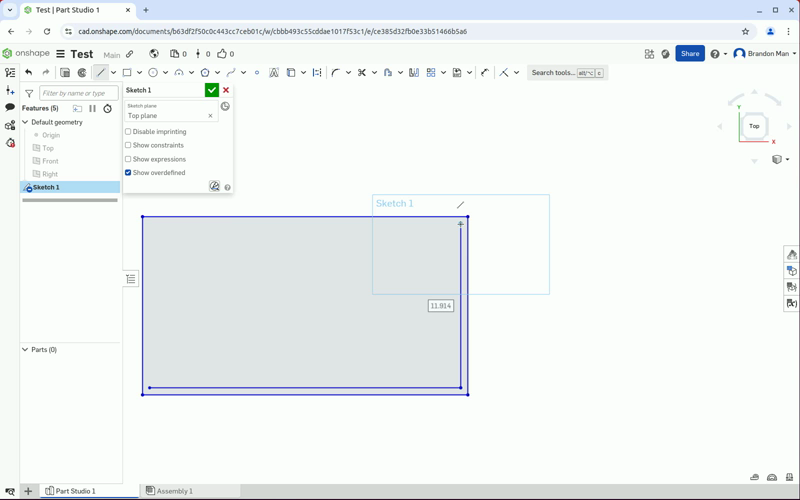
scroll(-6)
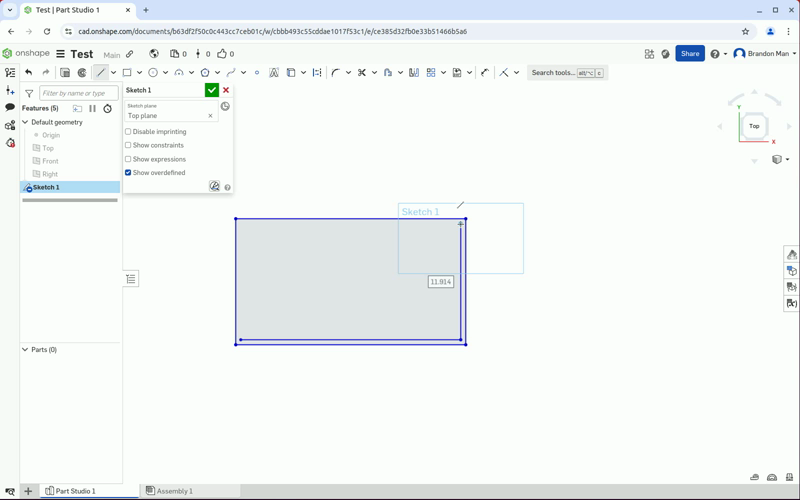
scroll(-6)
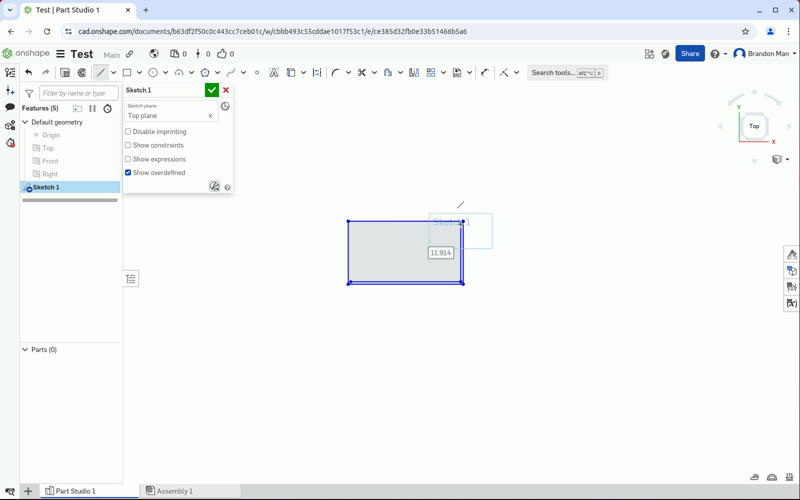
key_up(shift)
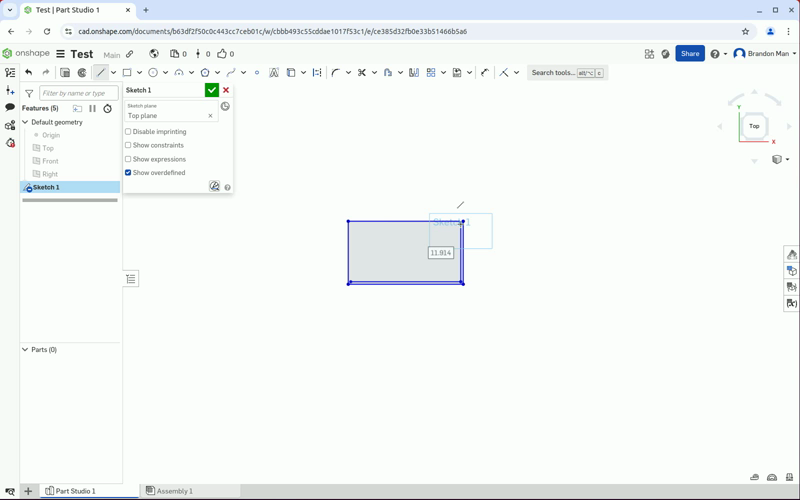
key_down(shift)
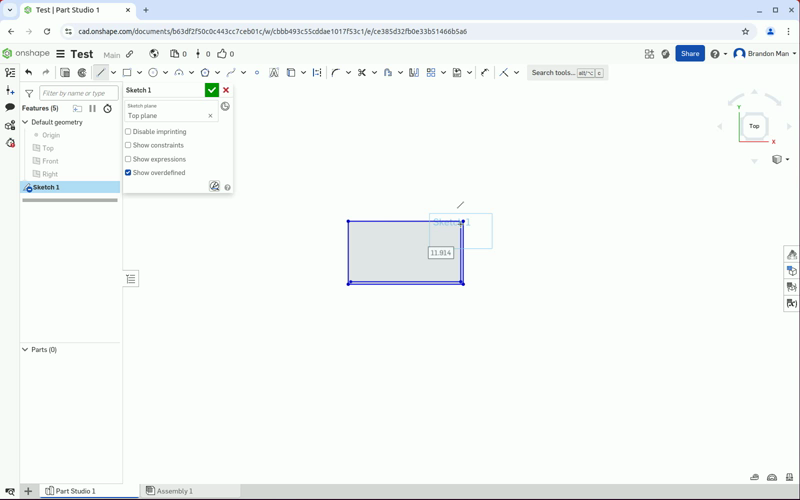
mouse_move(350, 223)
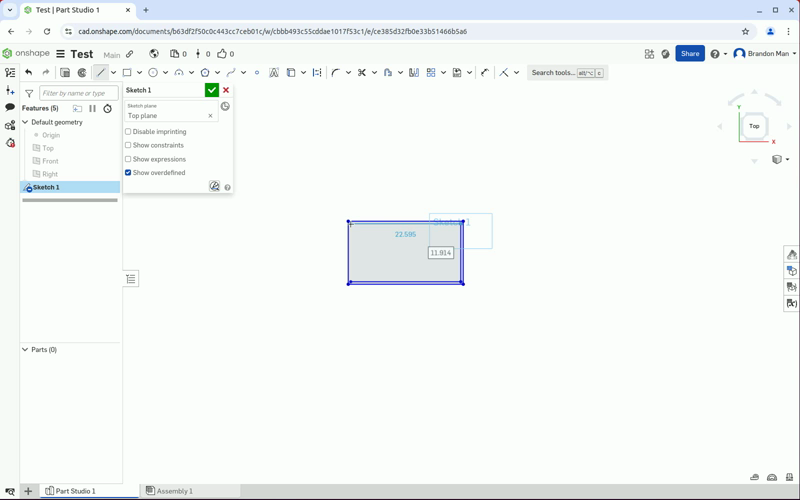
scroll(6)
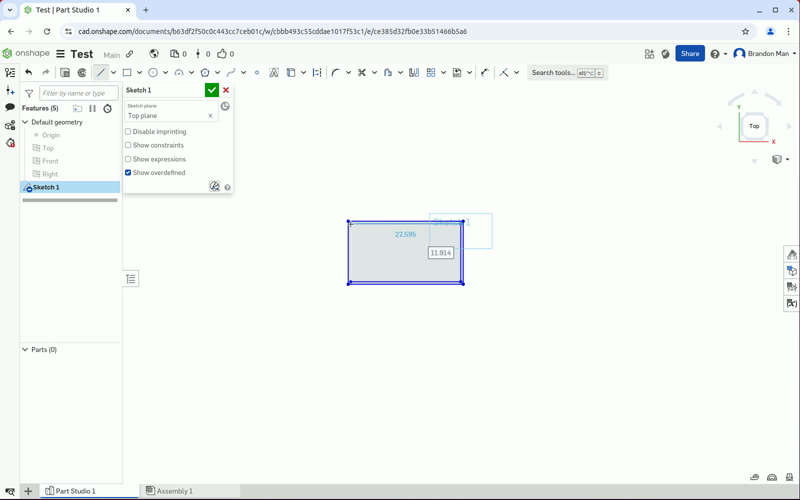
scroll(6)
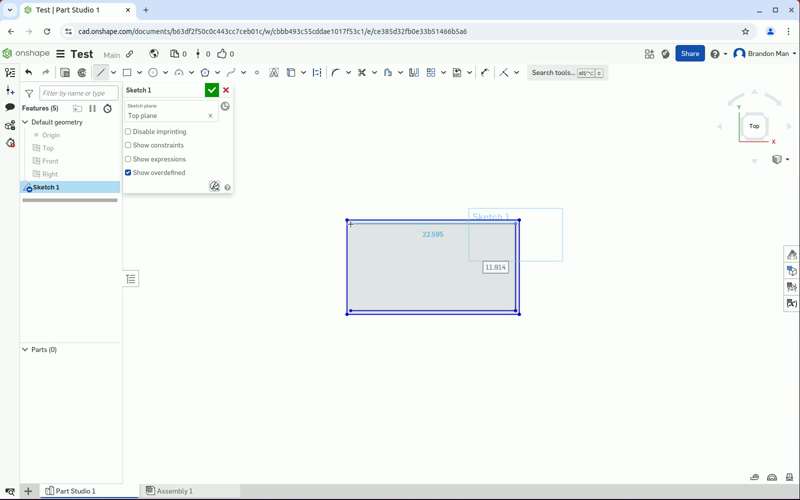
scroll(6)
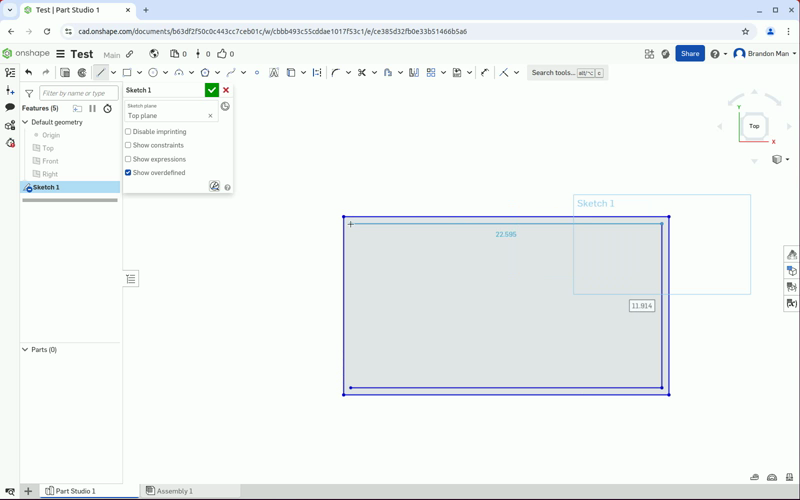
scroll(6)
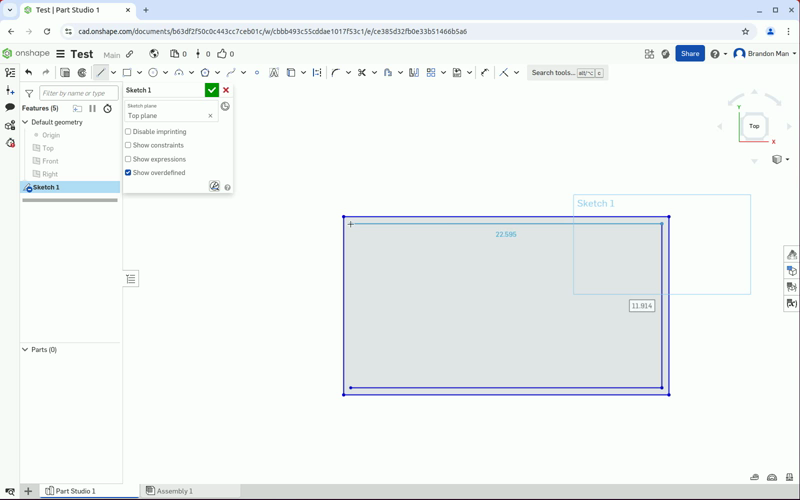
scroll(6)
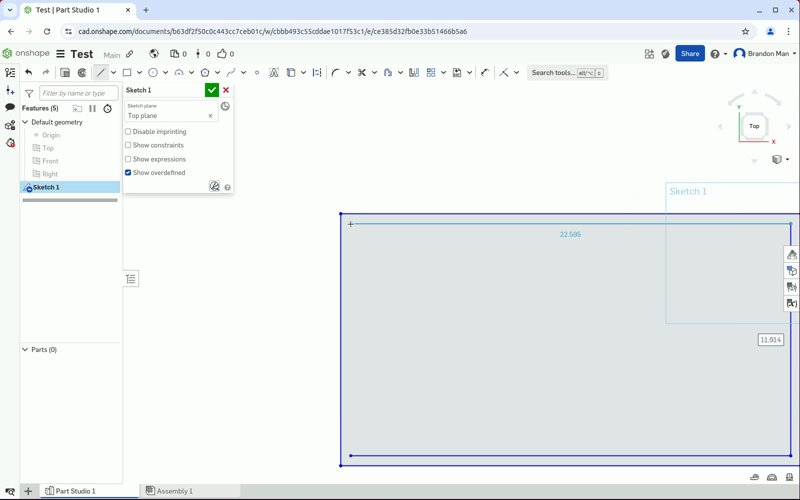
scroll(6)
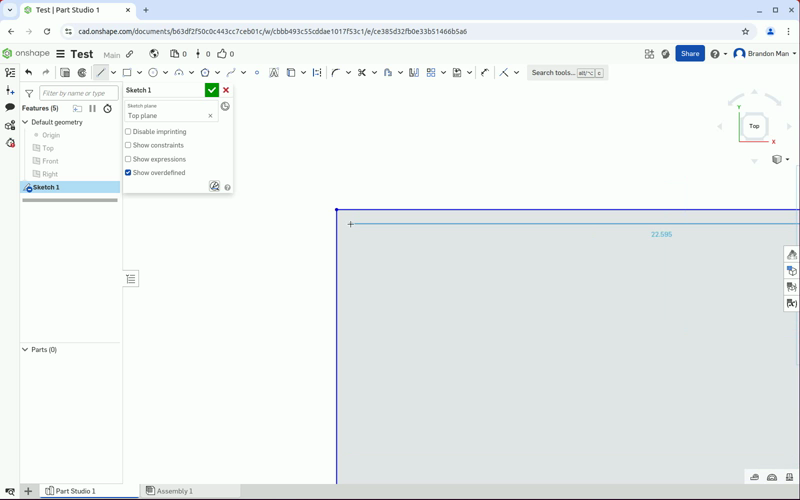
scroll(6)
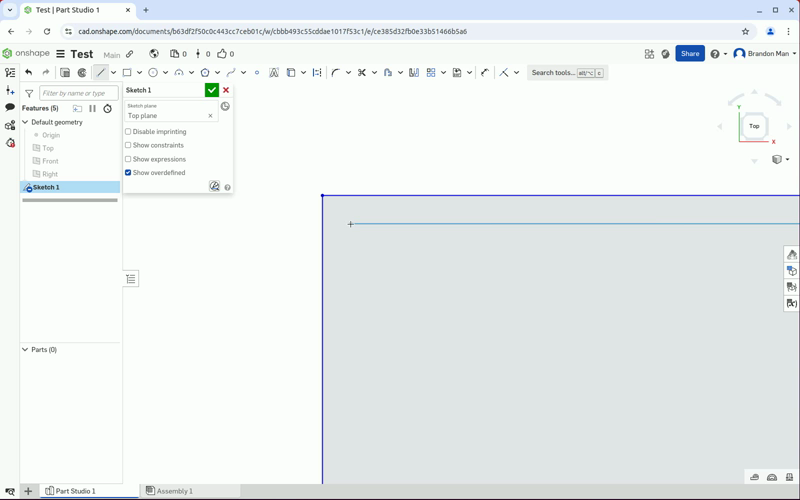
click(350, 223)
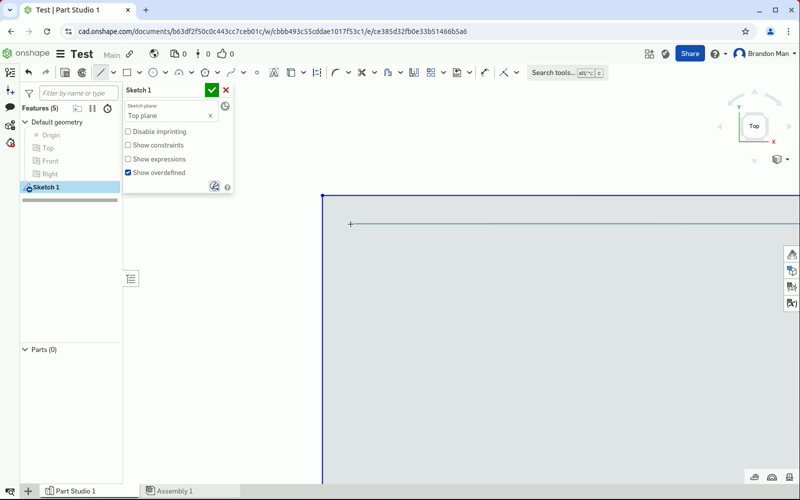
scroll(-6)
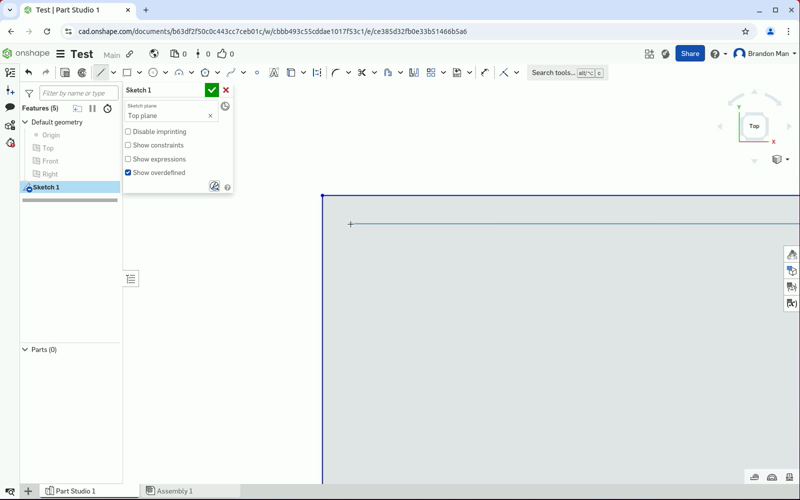
scroll(-6)
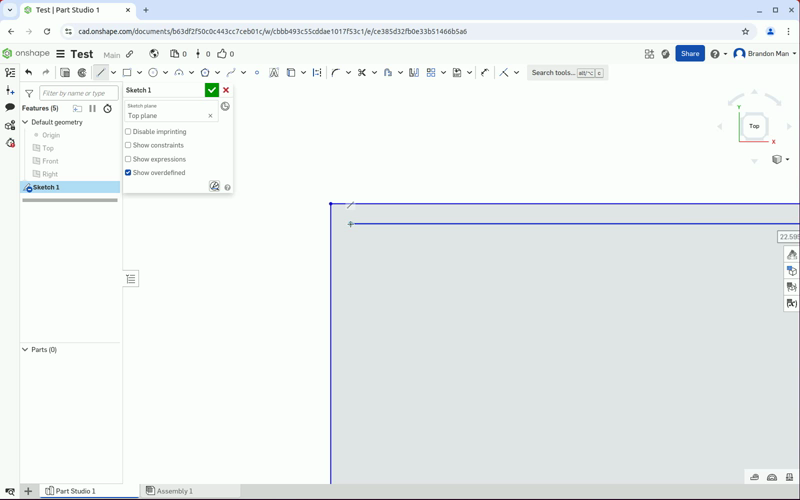
scroll(-6)
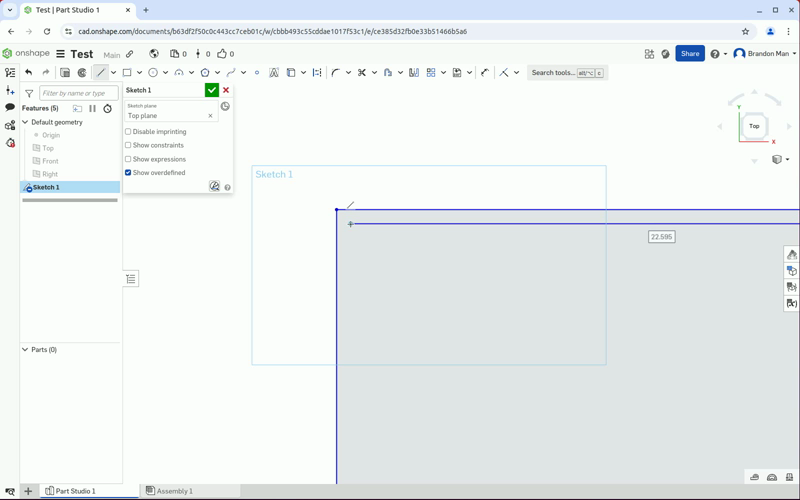
scroll(-6)
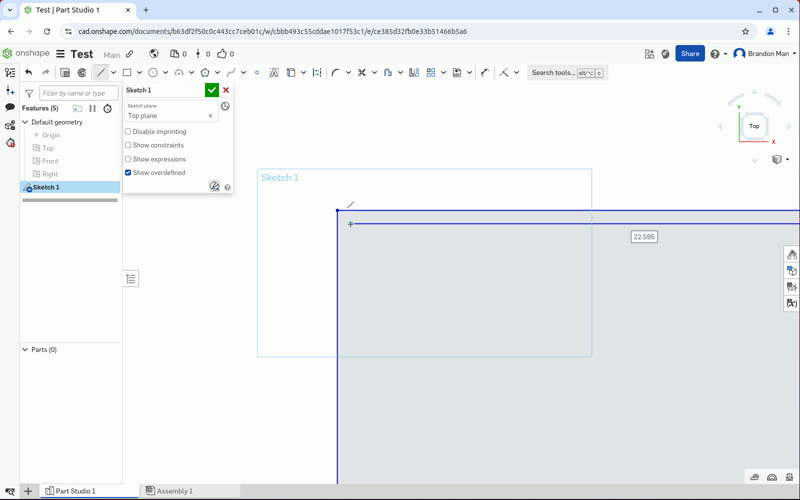
scroll(-6)
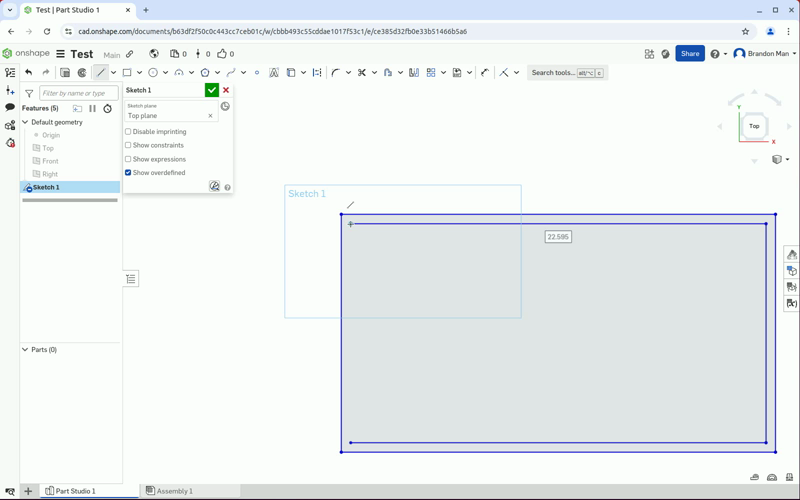
scroll(-6)
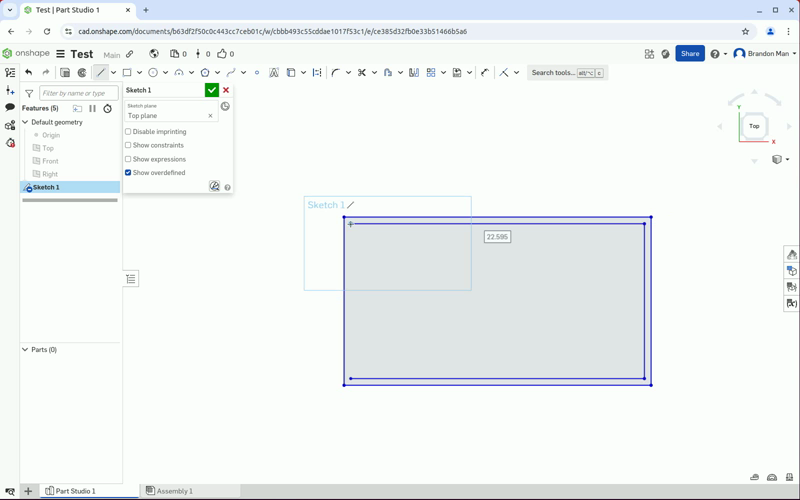
scroll(-6)
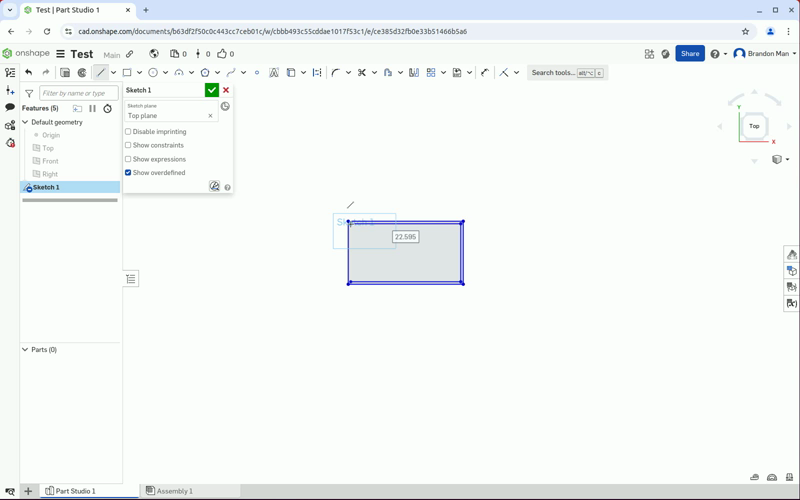
key_up(shift)
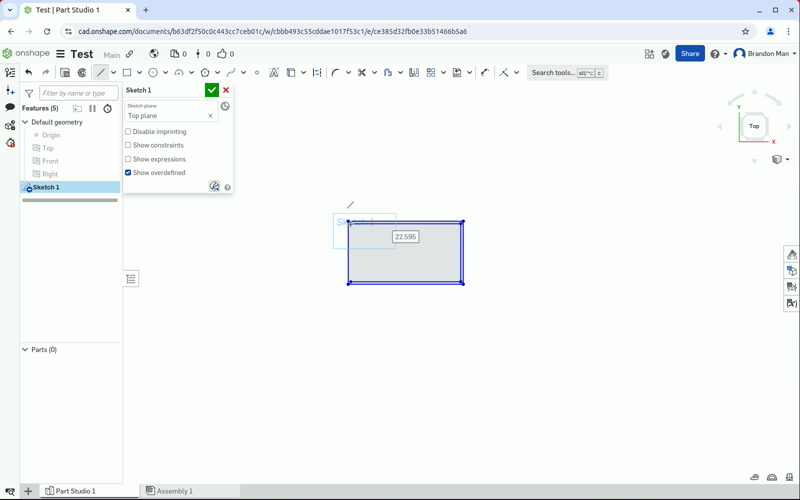
mouse_move(380, 223)
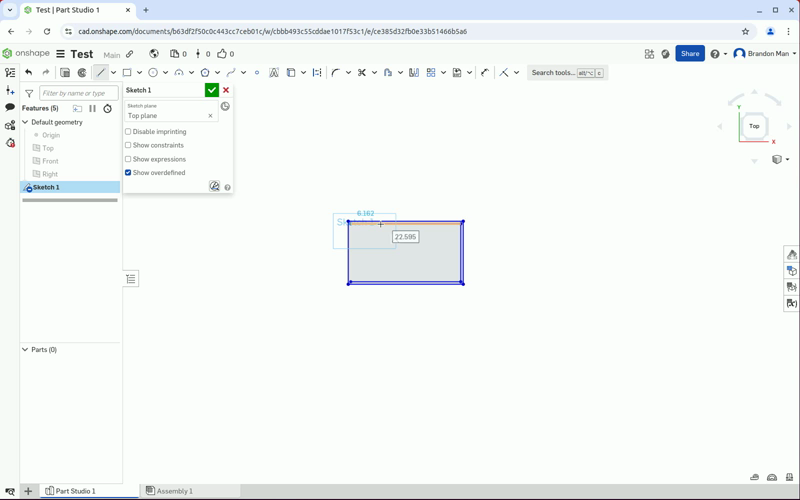
key_down(shift)
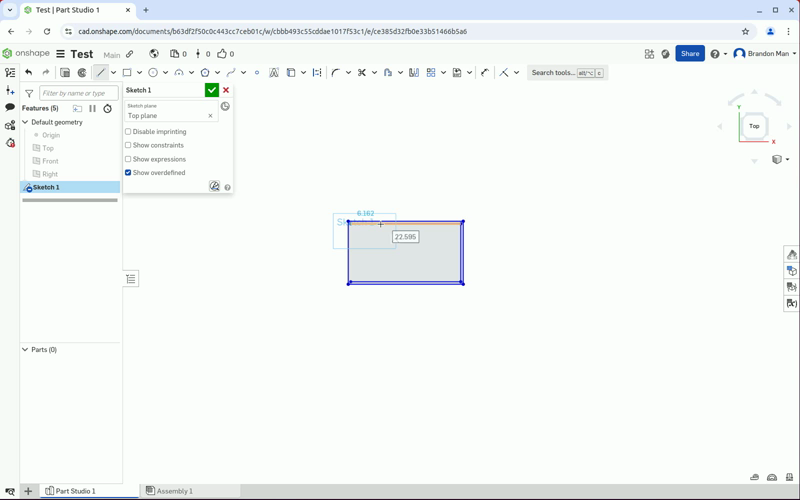
mouse_move(350, 281)
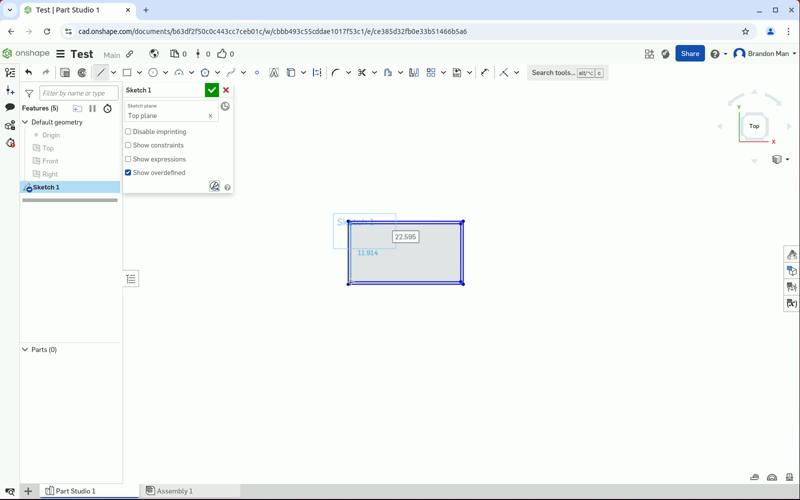
scroll(6)
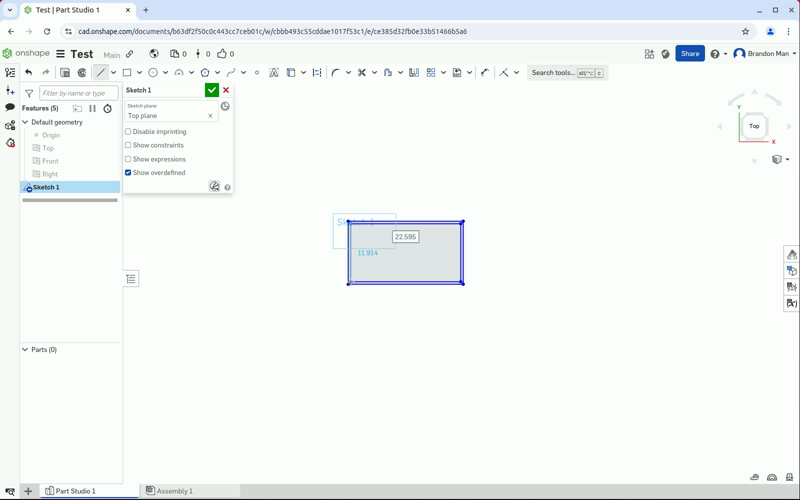
scroll(6)
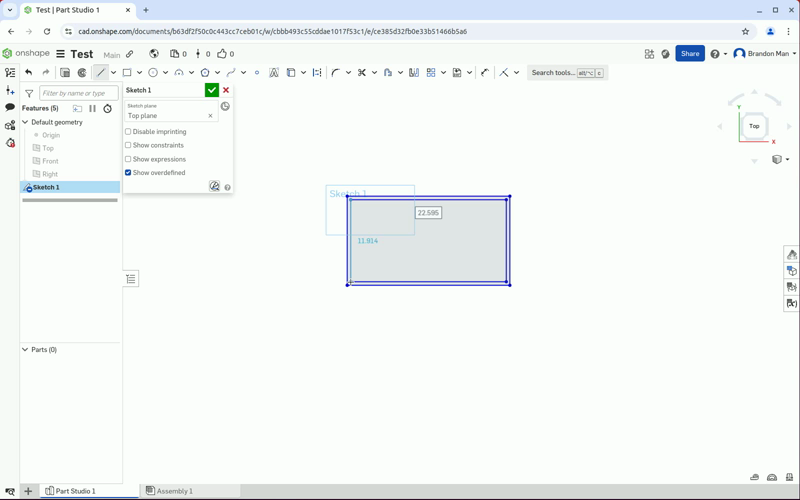
scroll(6)
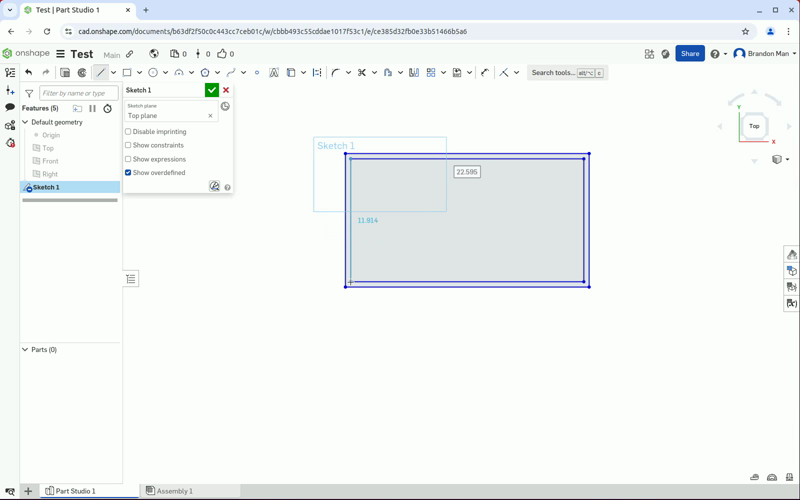
scroll(6)
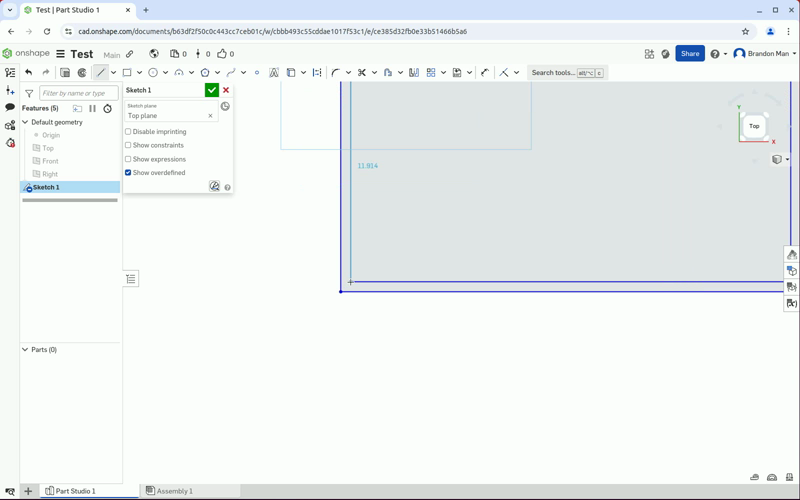
scroll(6)
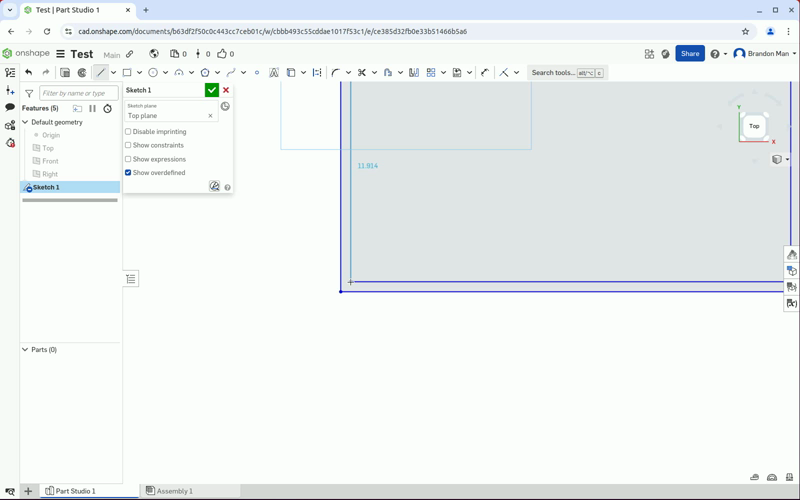
scroll(6)
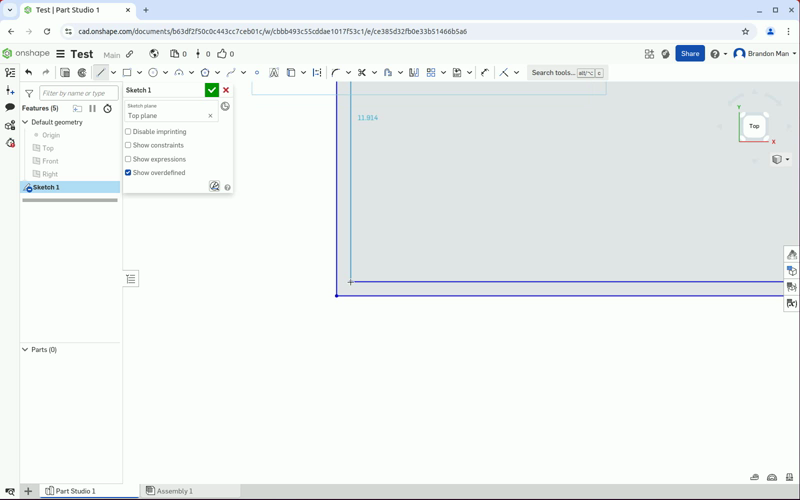
scroll(6)
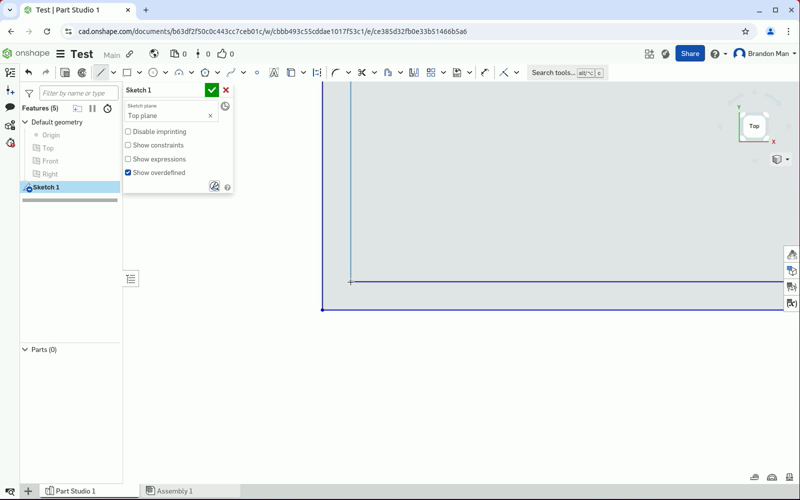
key_up(shift)
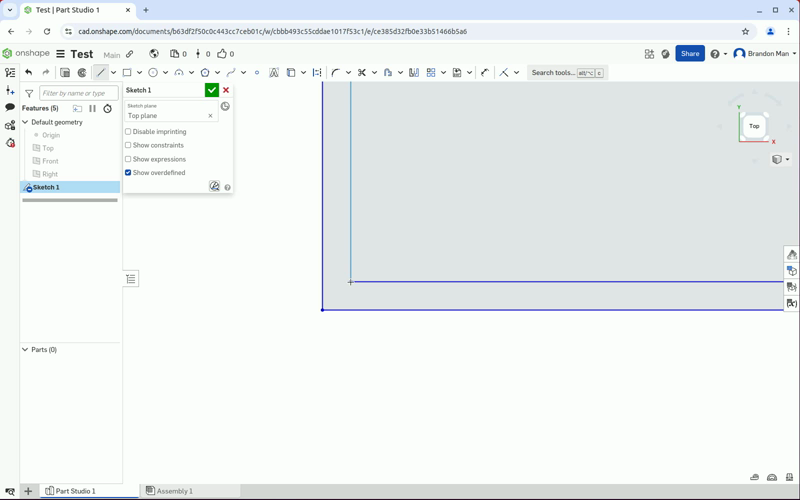
click(350, 281)
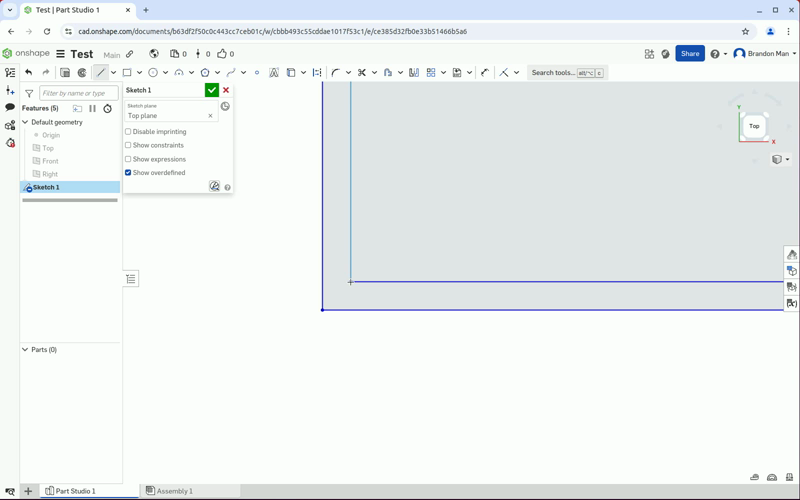
scroll(-6)
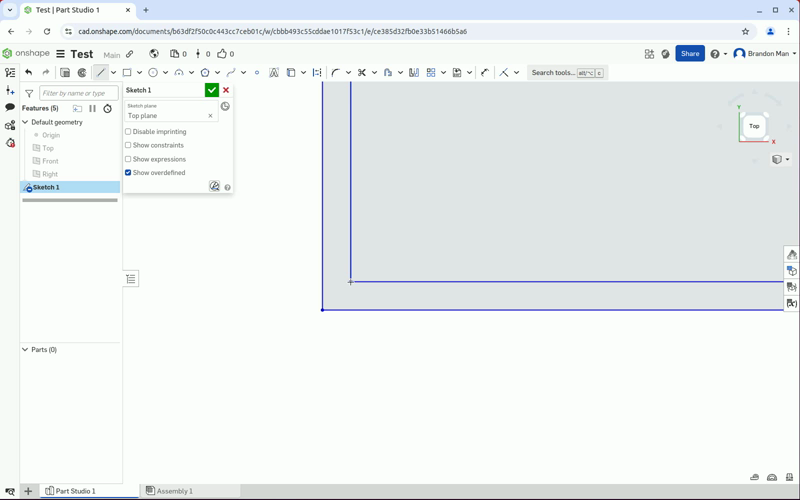
scroll(-6)
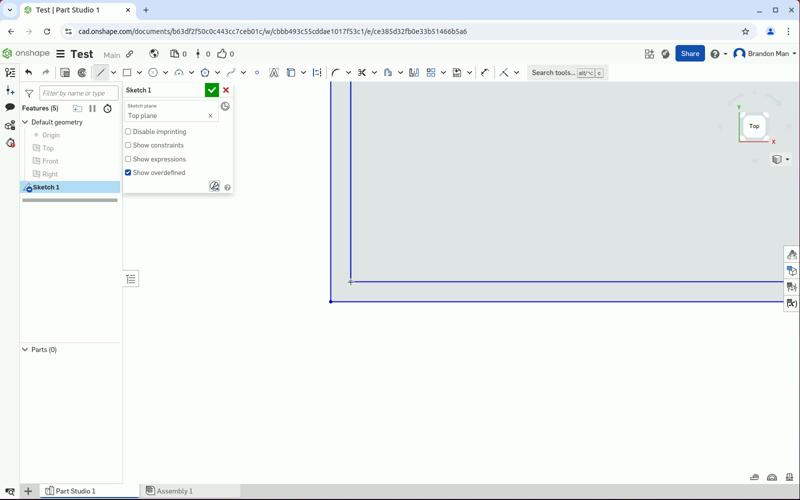
scroll(-6)
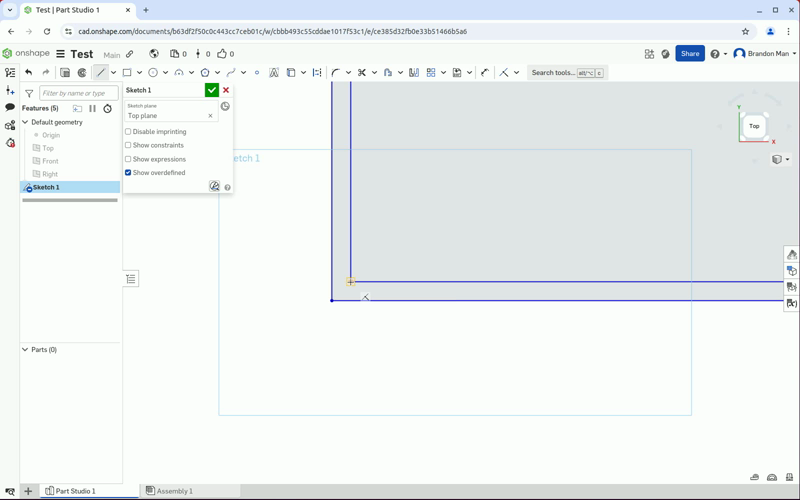
scroll(-6)
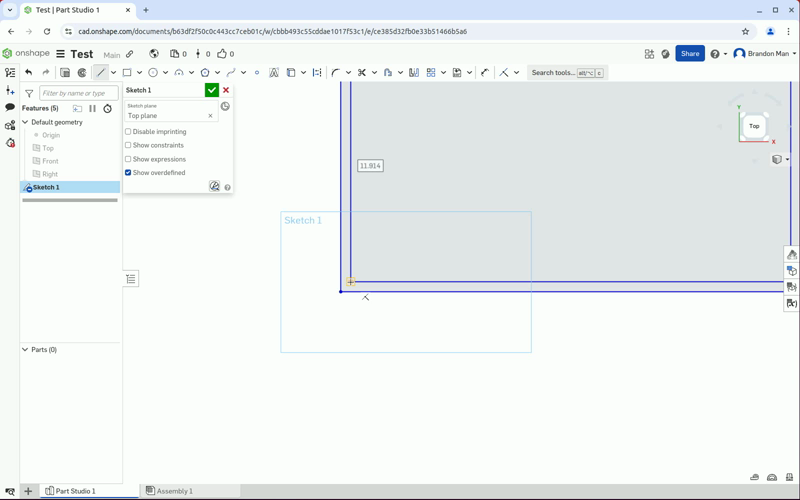
scroll(-6)
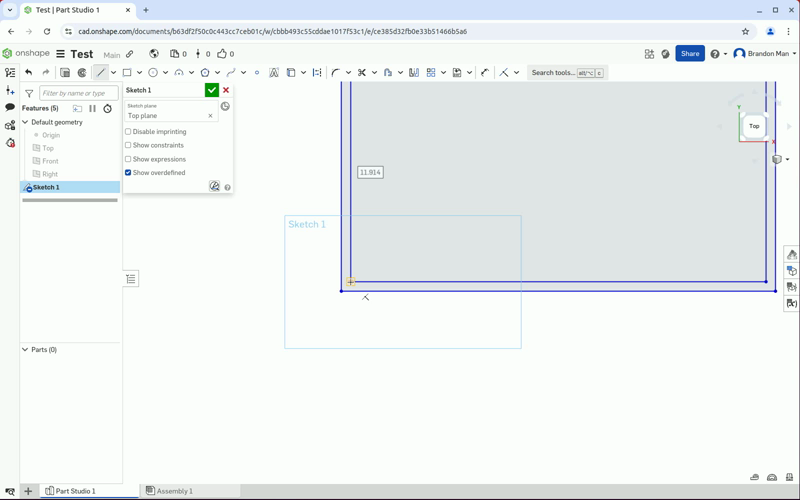
scroll(-6)
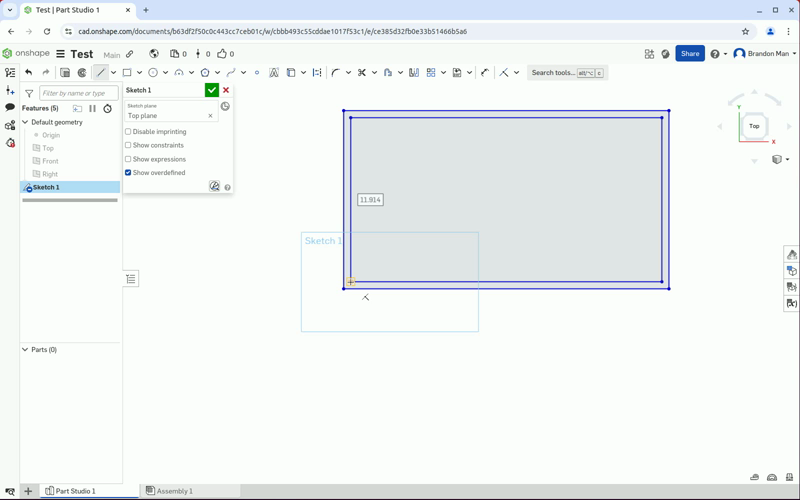
scroll(-6)
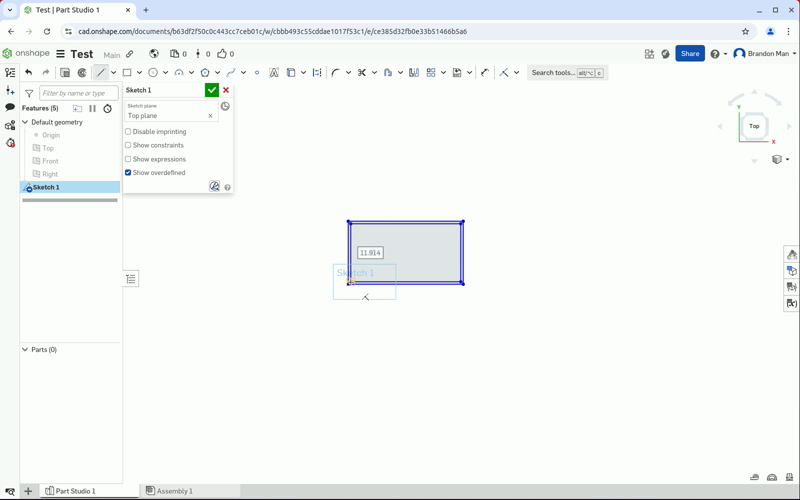
key(esc)
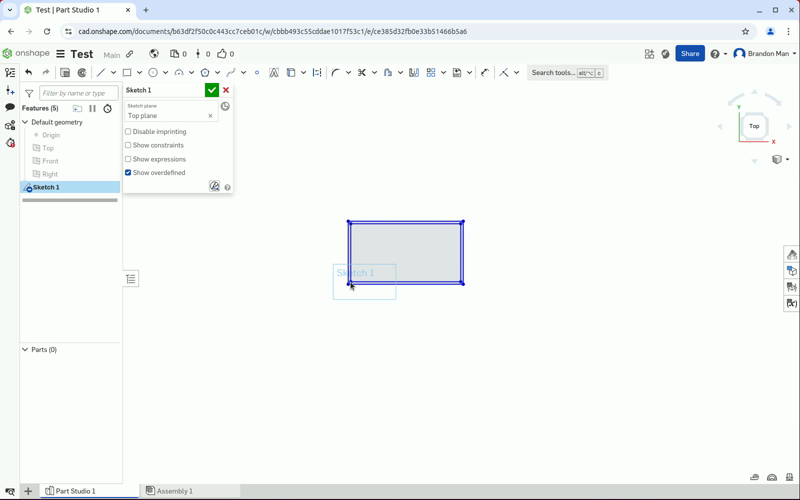
mouse_move(350, 223)
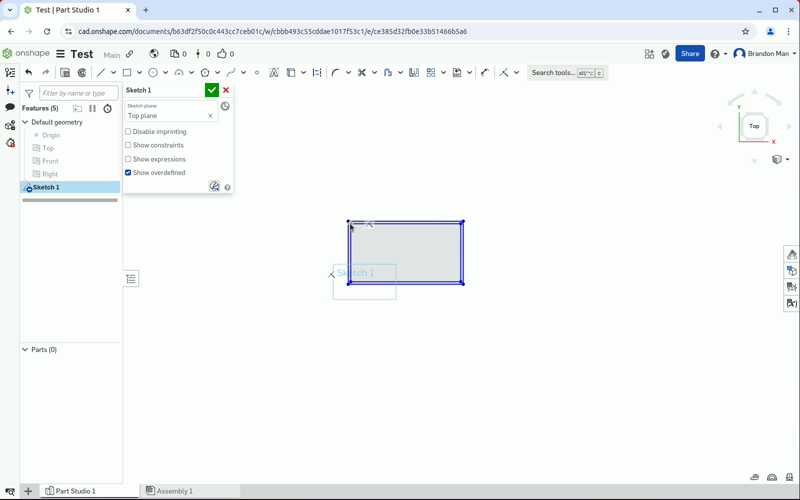
scroll(6)
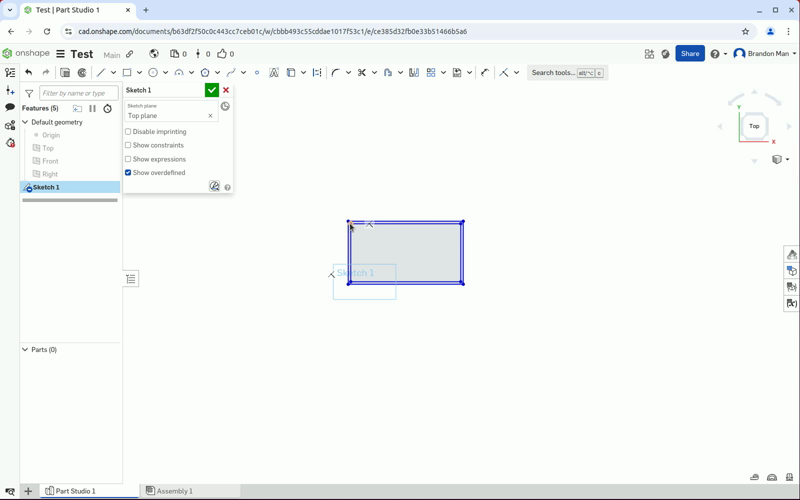
scroll(6)
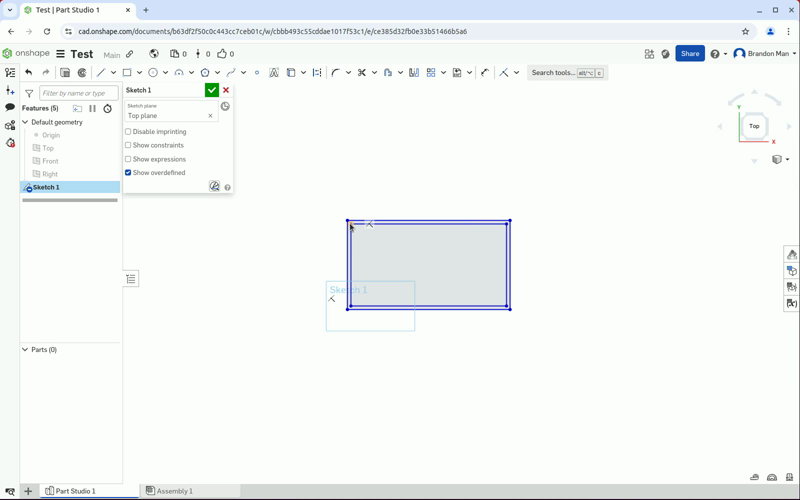
scroll(6)
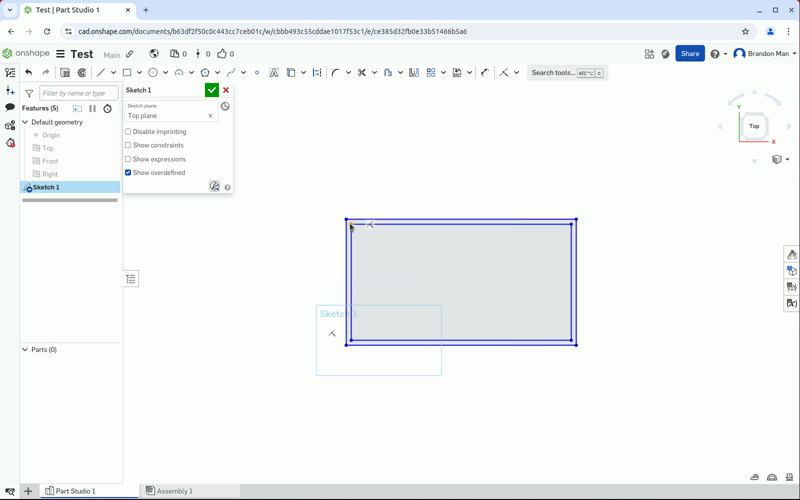
scroll(6)
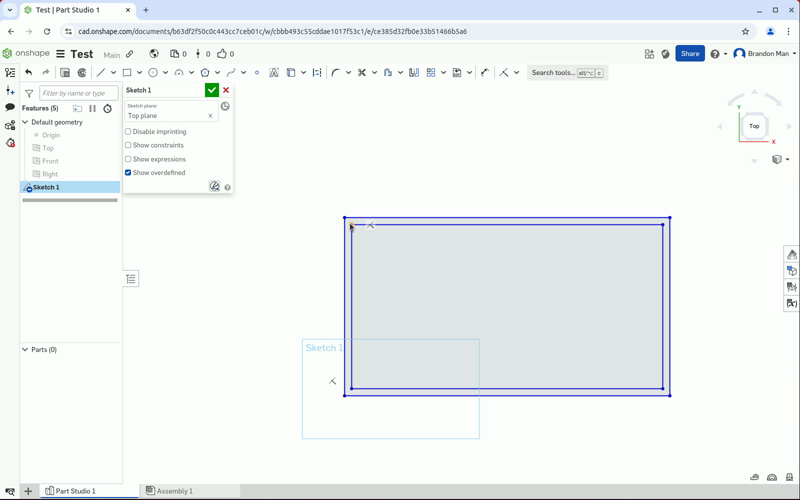
scroll(6)
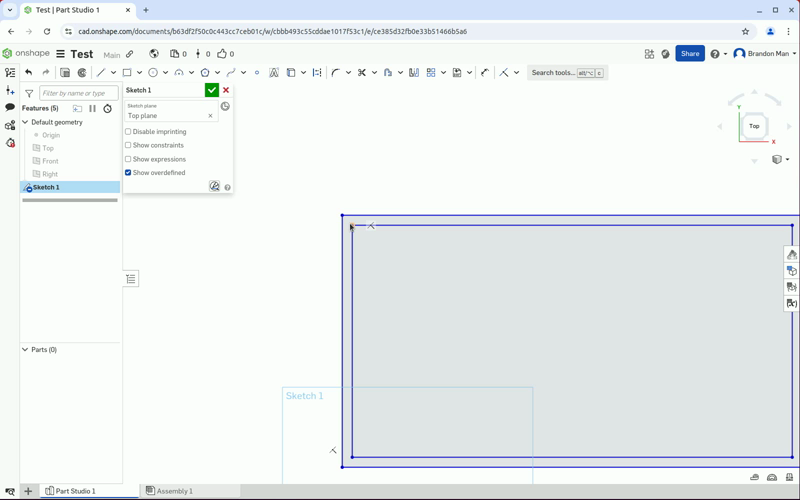
scroll(6)
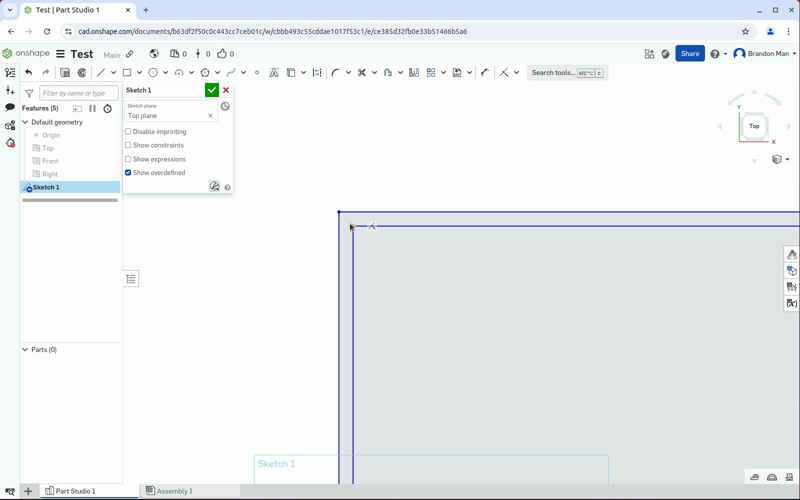
scroll(6)
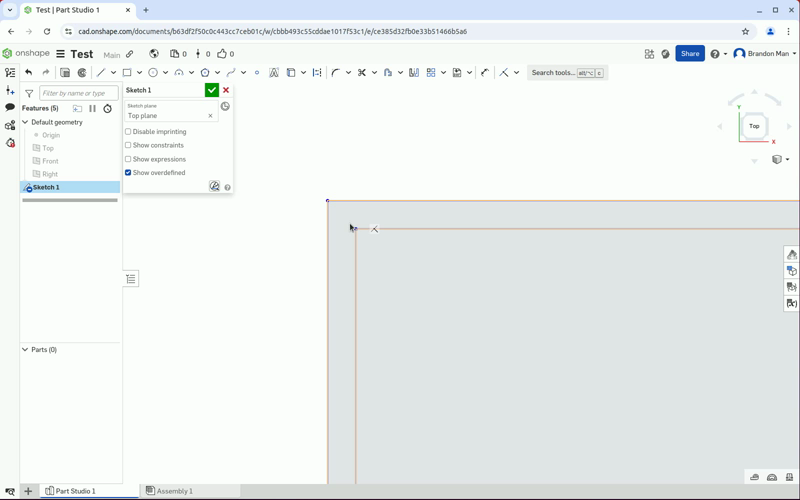
click(350, 223)
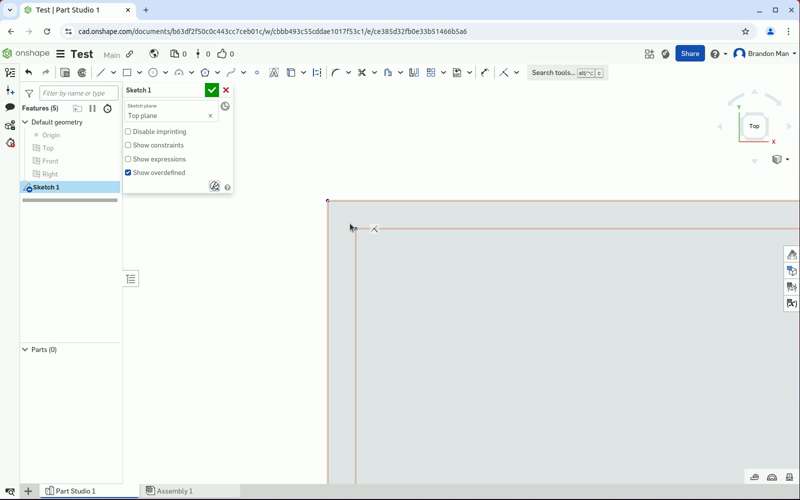
scroll(-6)
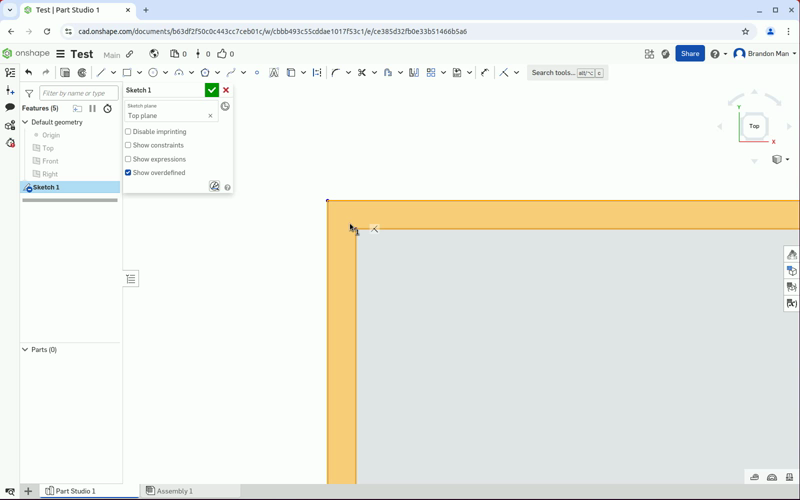
scroll(-6)
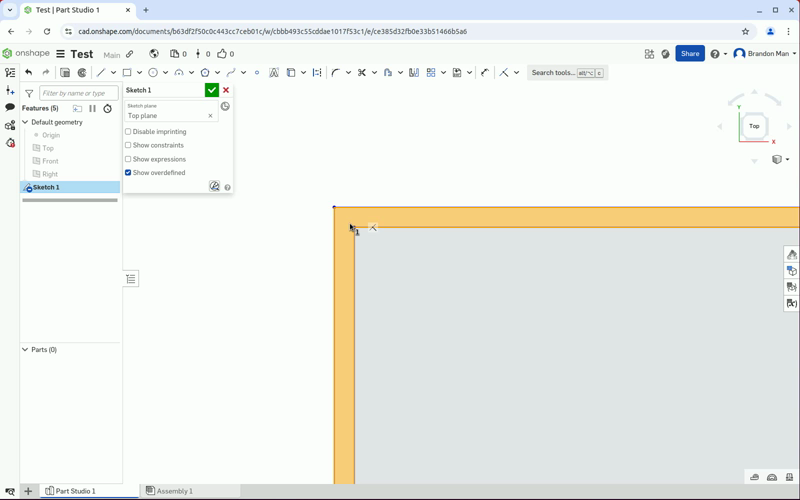
scroll(-6)
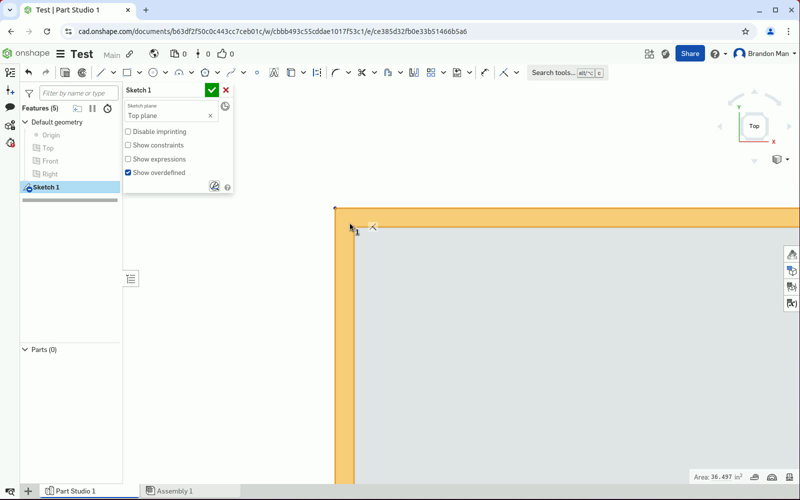
scroll(-6)
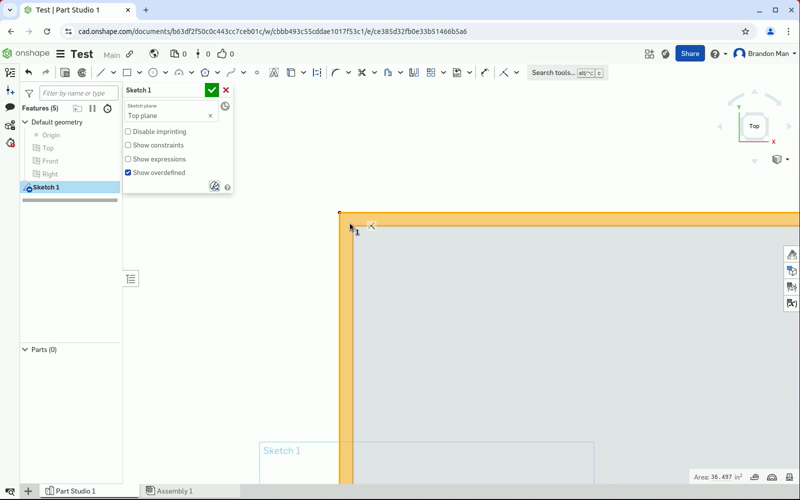
scroll(-6)
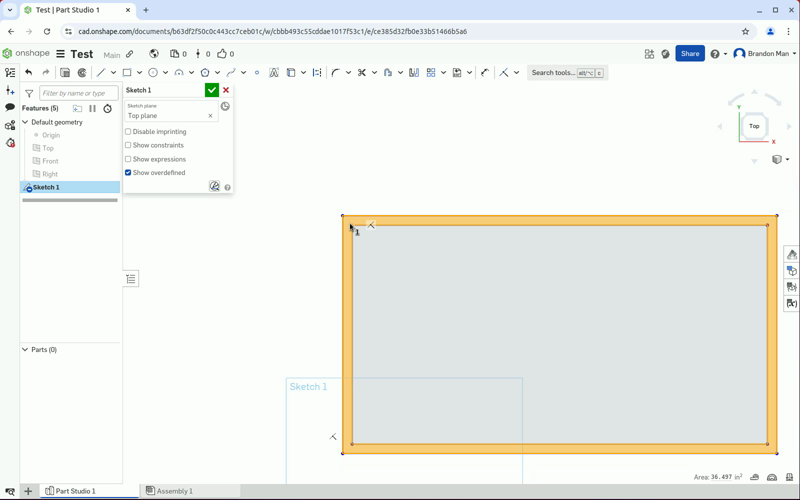
scroll(-6)
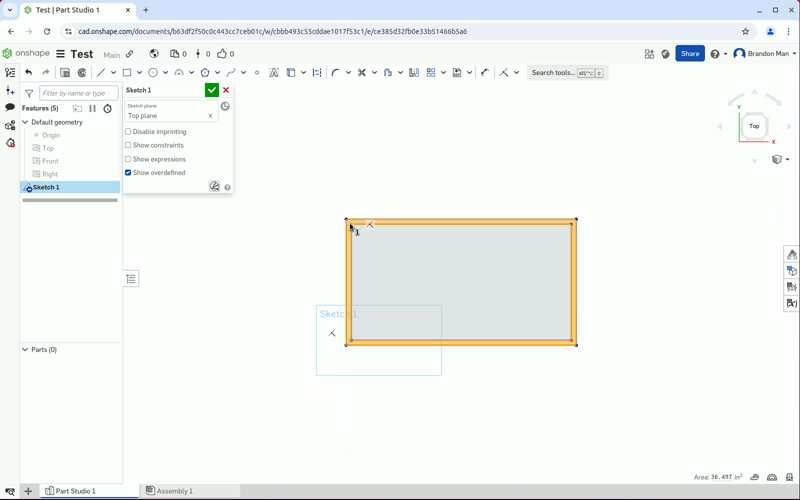
scroll(-6)
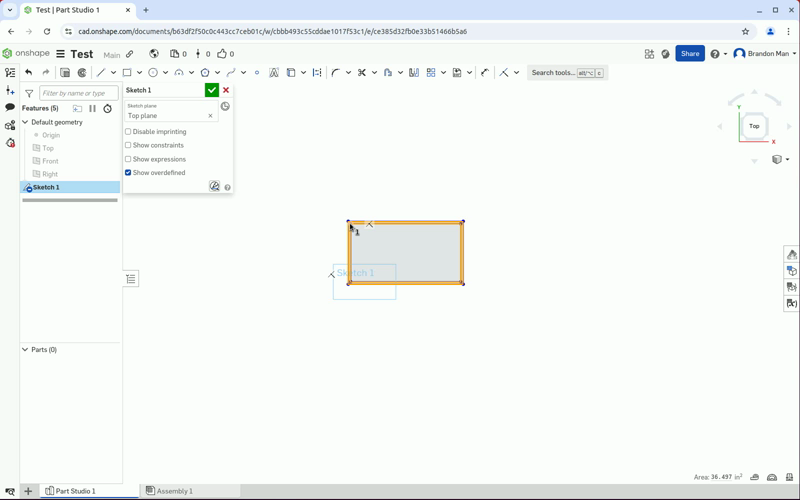
mouse_move(73, 352)
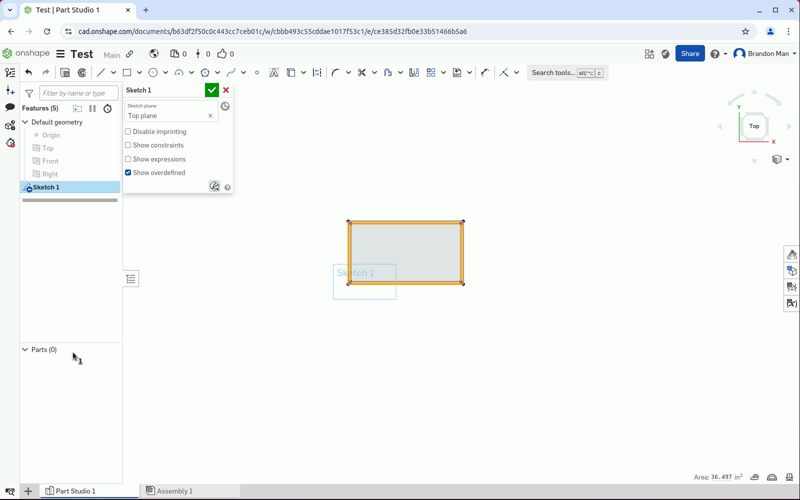
key(shift+y)
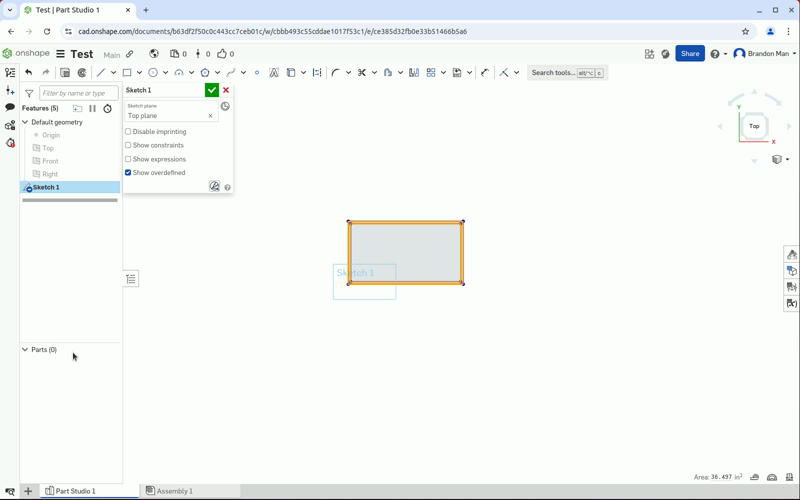
key(shift+e)
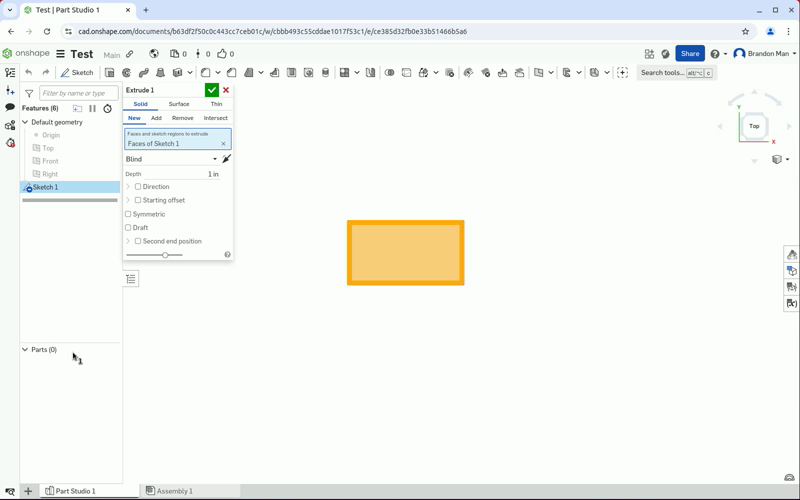
mouse_move(143, 106)
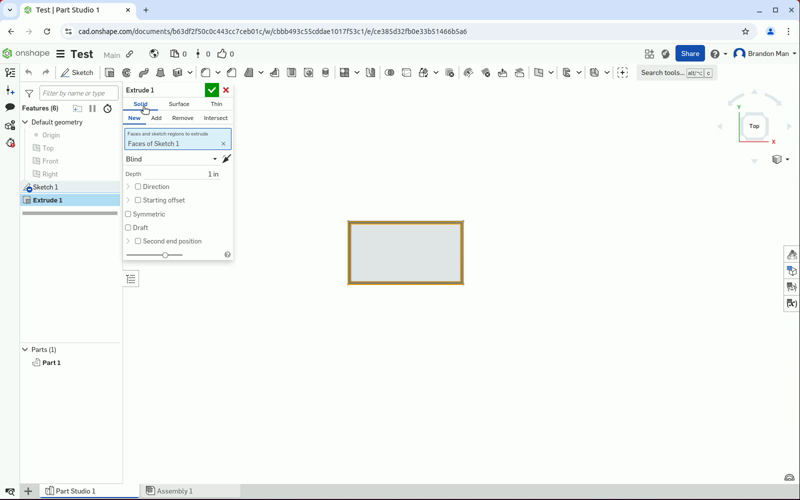
click(143, 106)
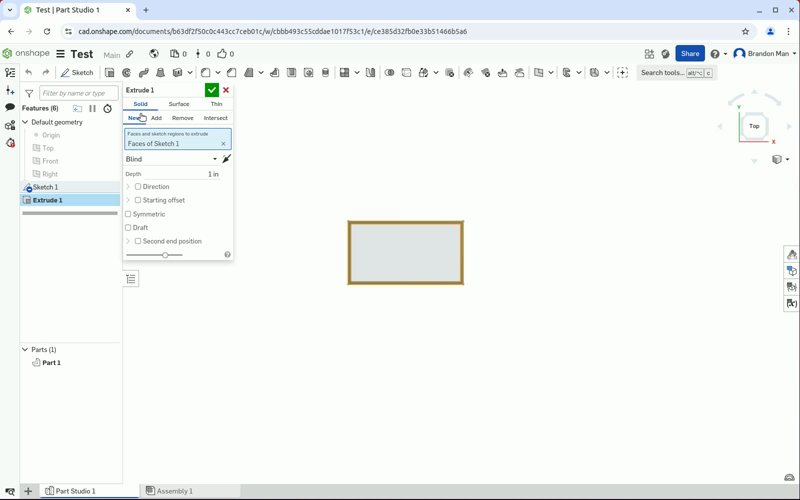
mouse_move(137, 120)
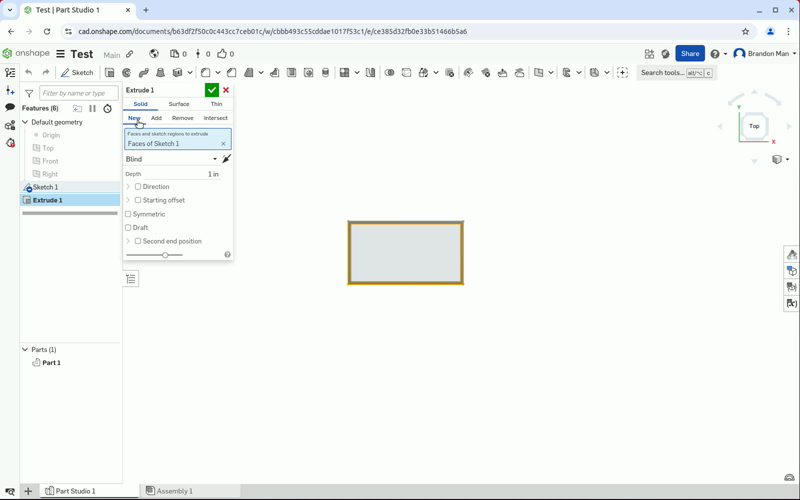
click(137, 120)
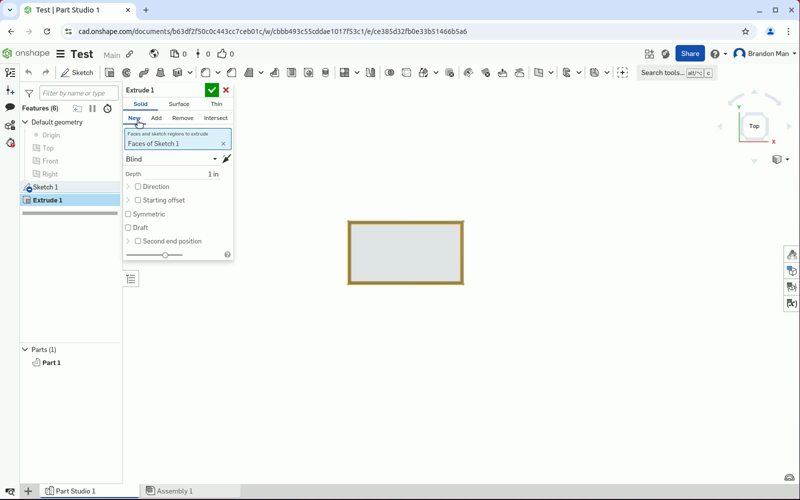
key(tab, 4)
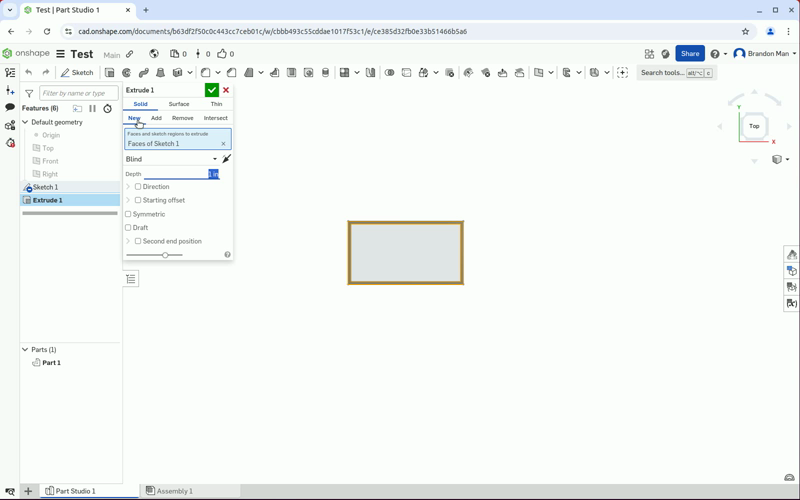
text(1.204)
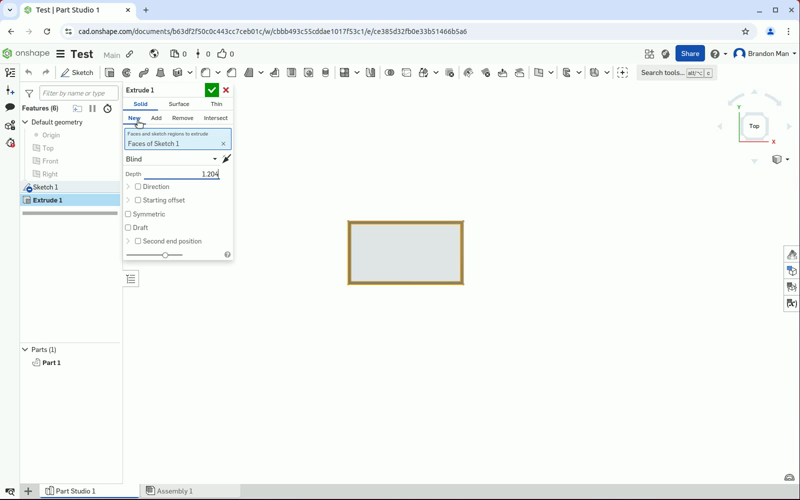
key(enter)
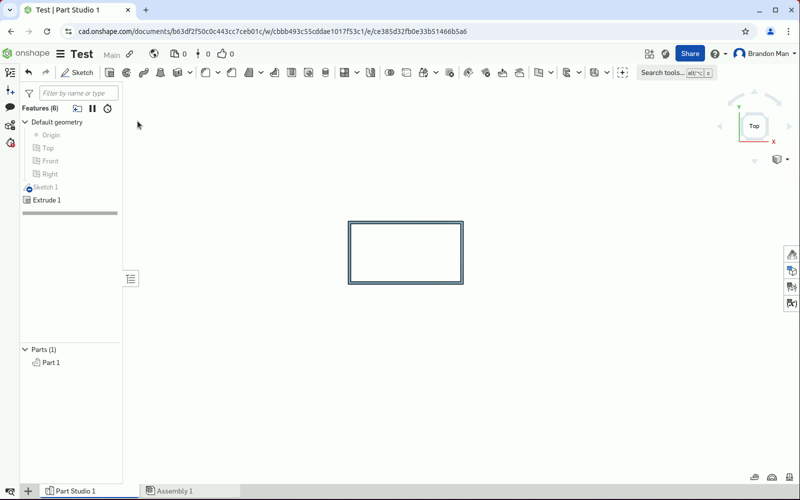
key(shift+h)
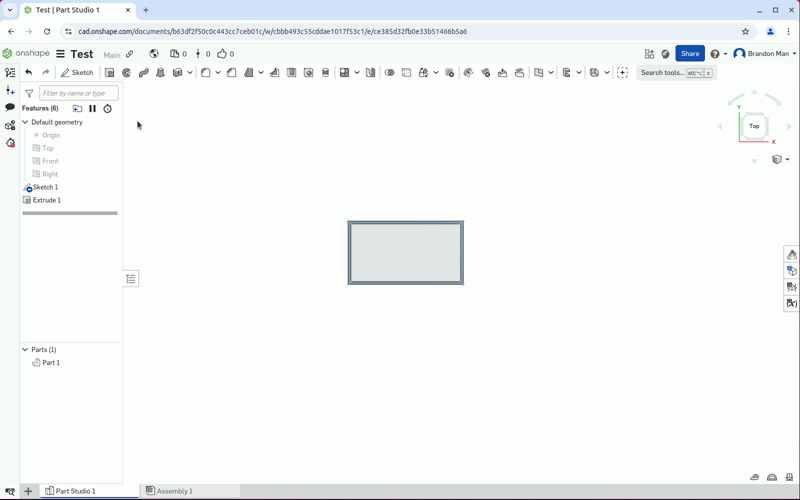
key(shift+h)
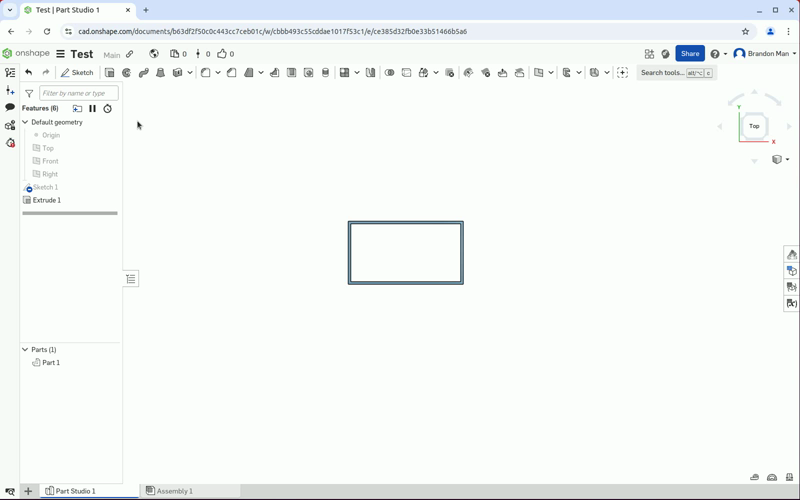
mouse_move(73, 189)
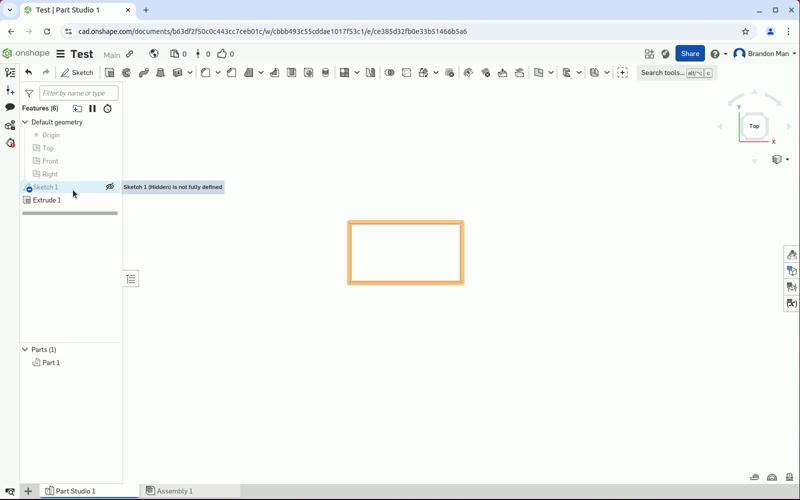
click(73, 189)
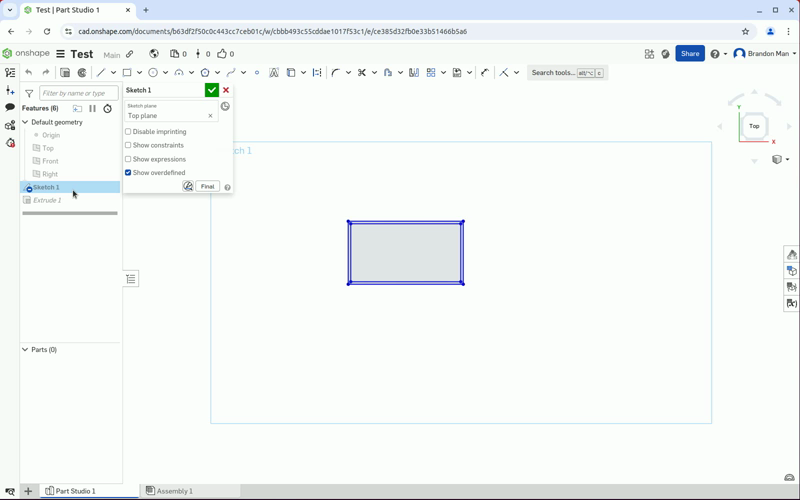
mouse_move(229, 92)
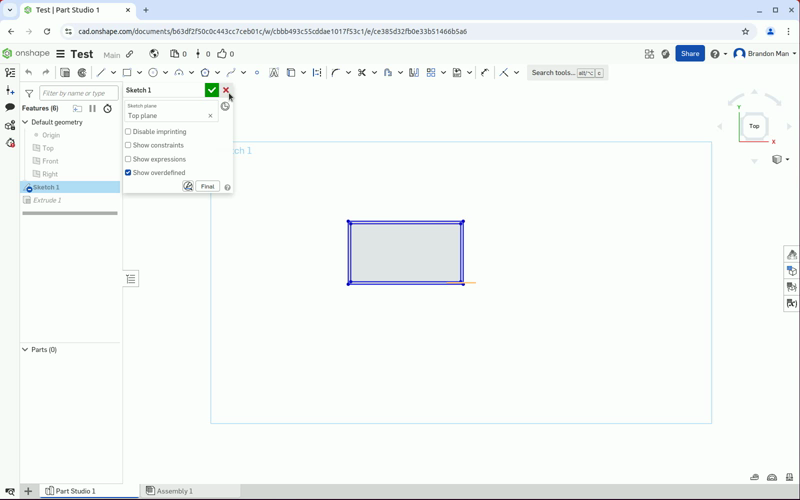
click(229, 92)
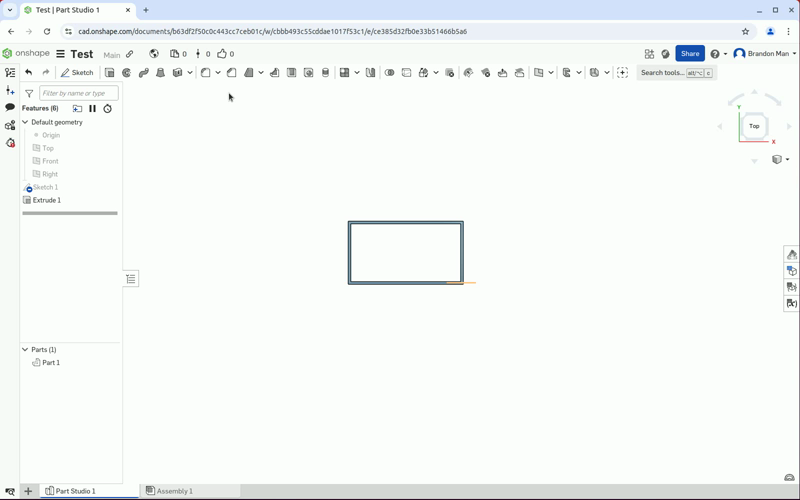
mouse_move(541, 75)
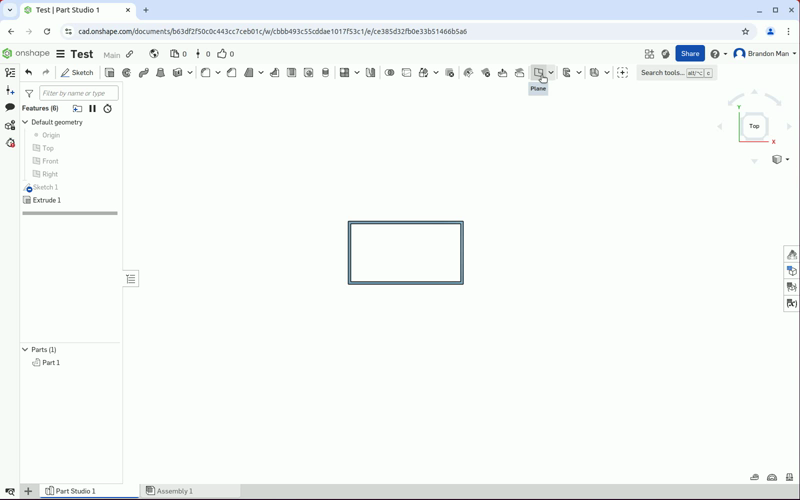
click(541, 75)
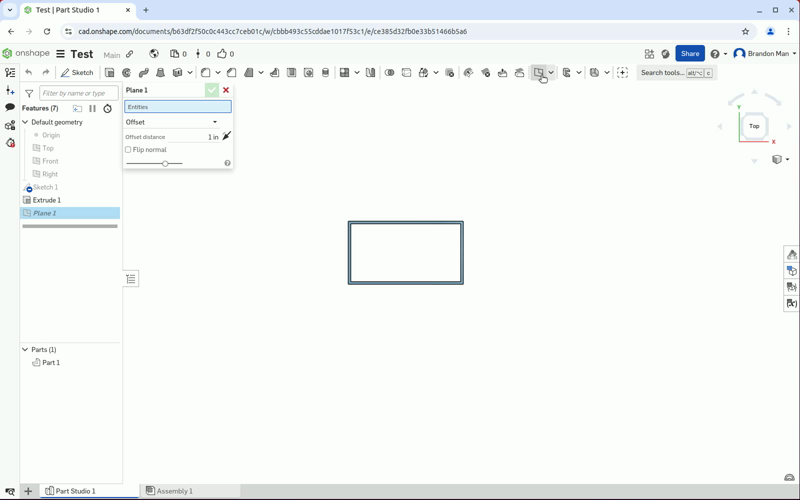
mouse_move(73, 150)
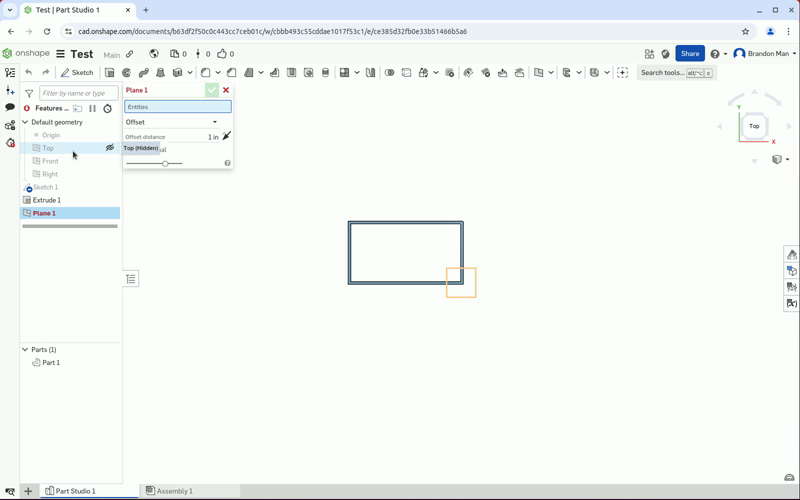
click(73, 150)
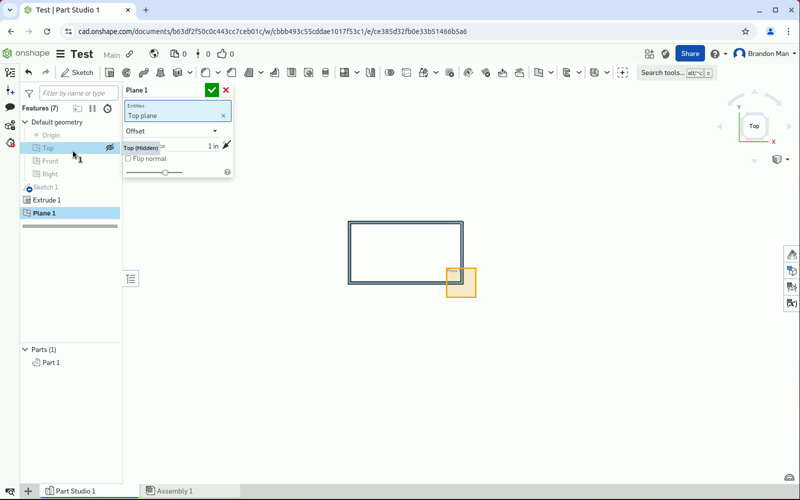
key(tab, 2)
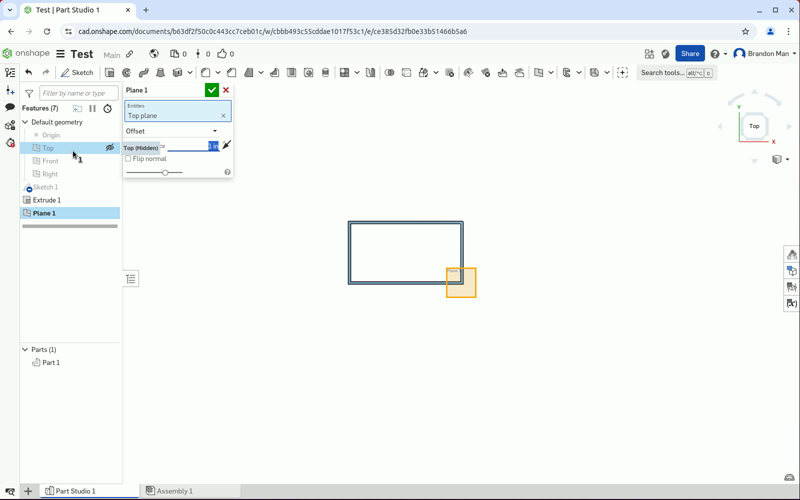
text(1.202)
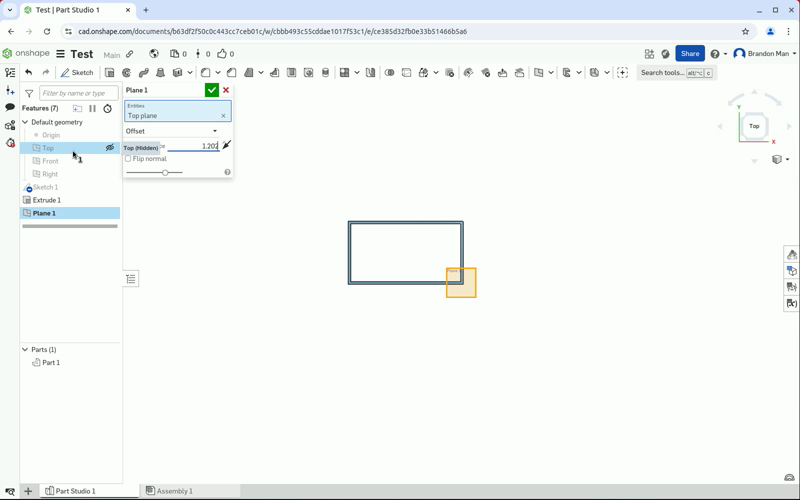
key(enter, 2)
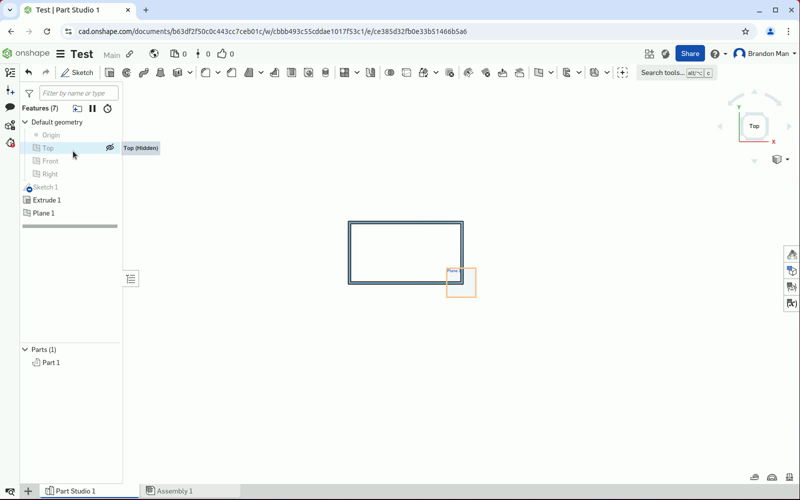
key(shift+s)
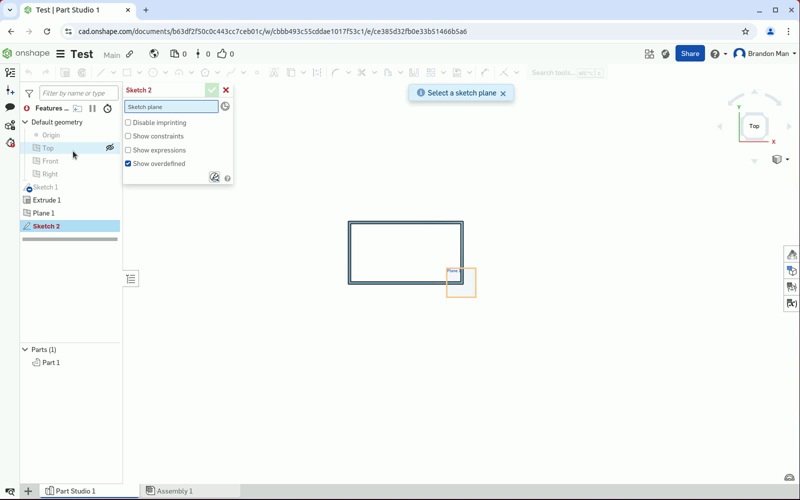
mouse_move(73, 215)
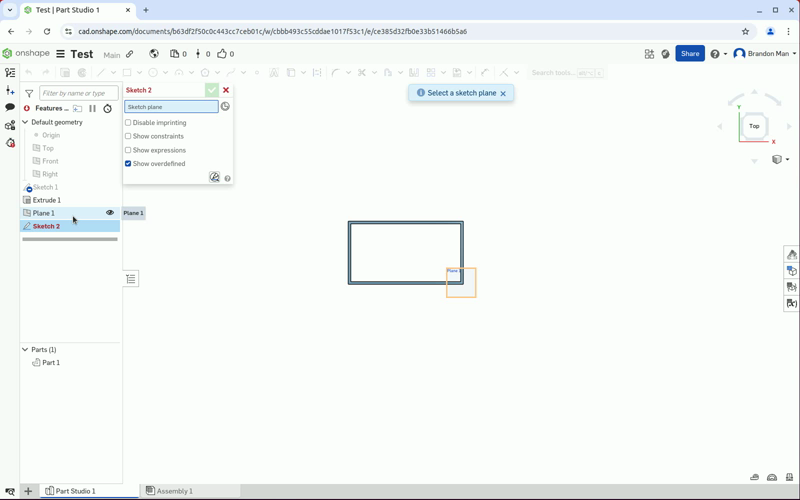
click(73, 215)
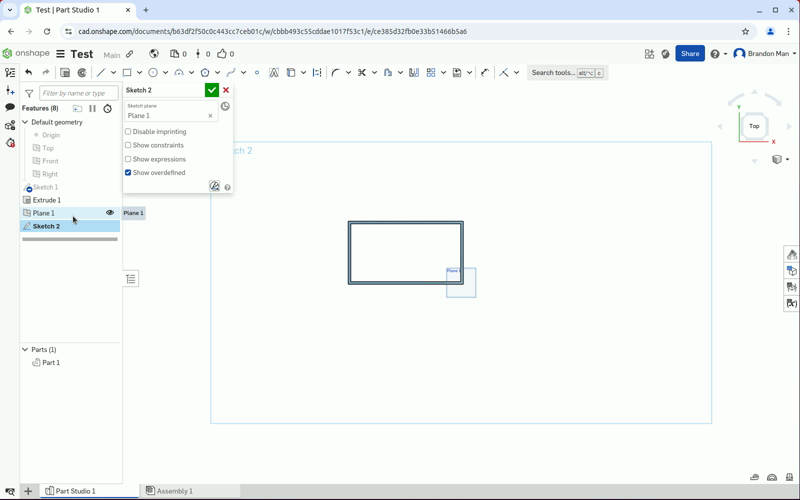
mouse_move(73, 352)
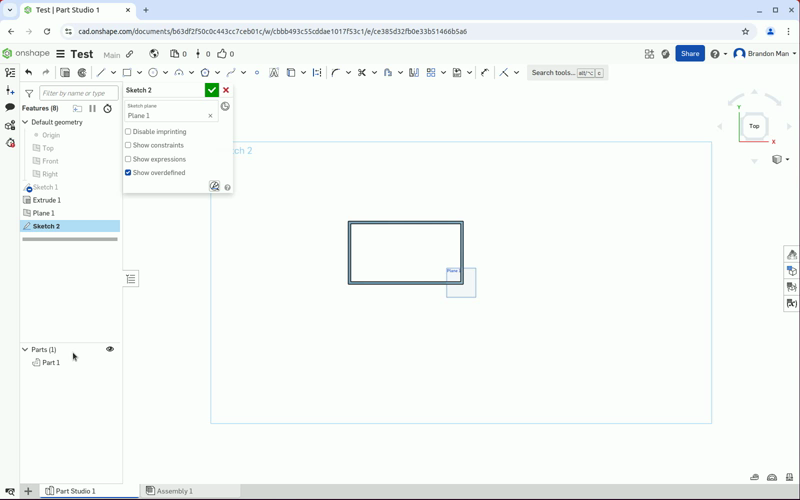
key(y)
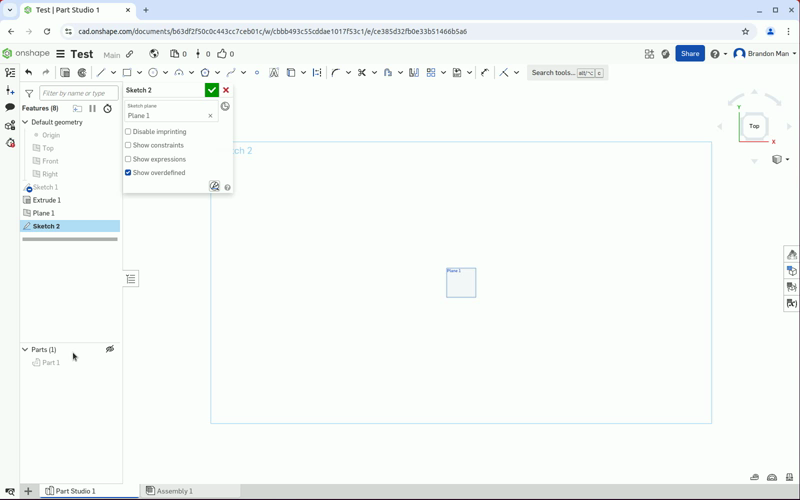
key(l)
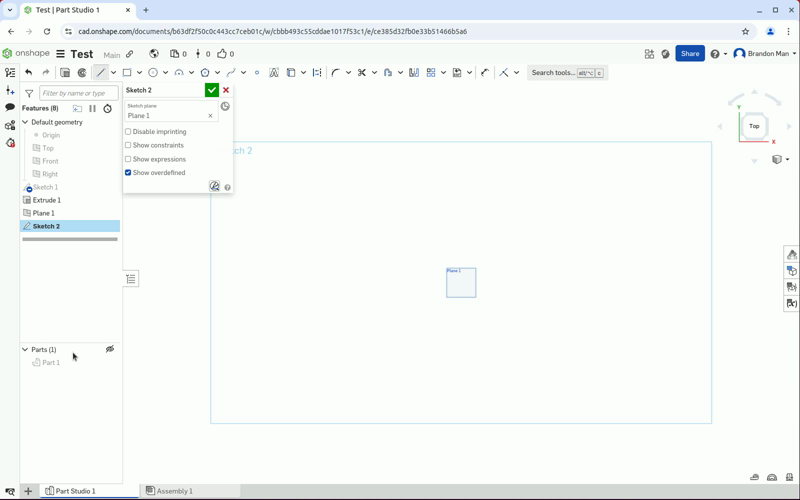
key_down(shift)
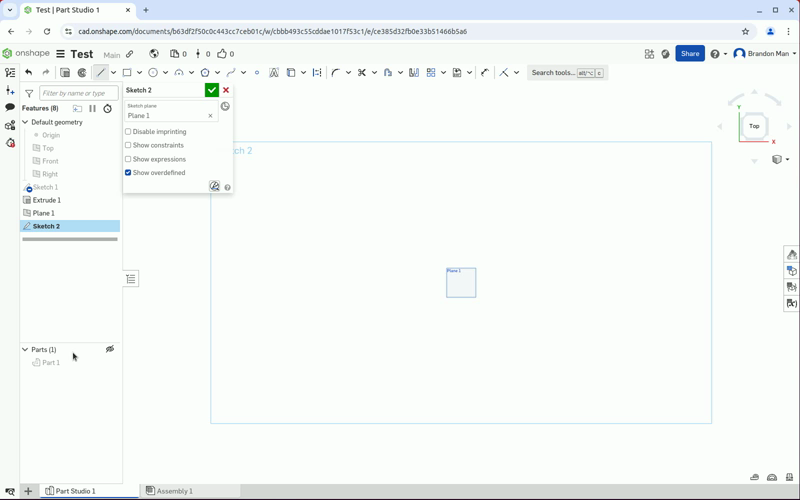
mouse_move(348, 284)
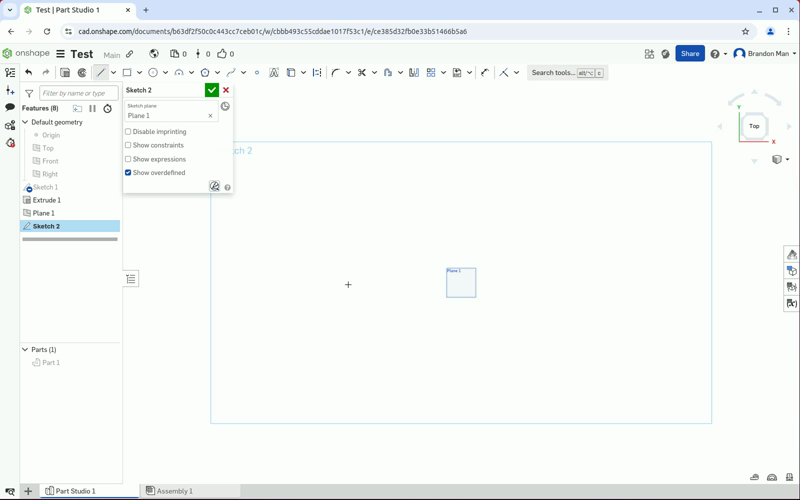
click(348, 284)
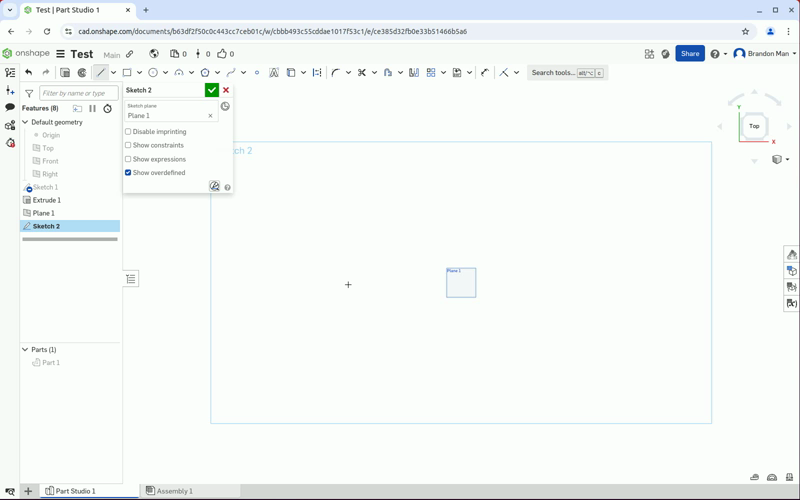
key_up(shift)
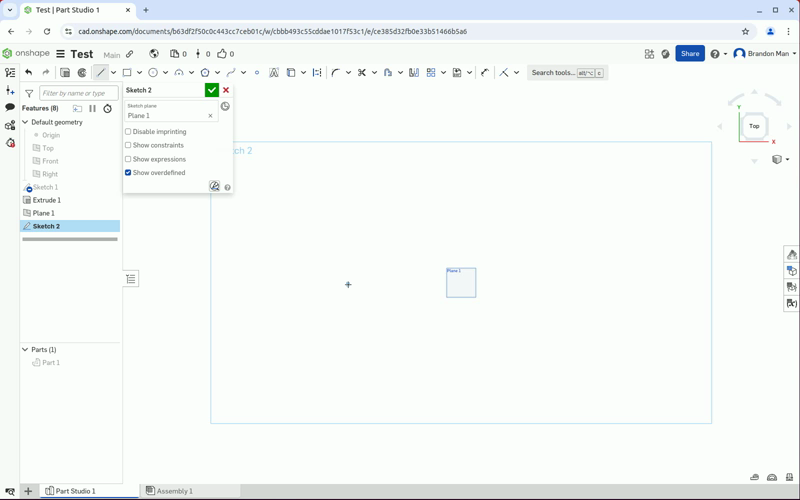
key_down(shift)
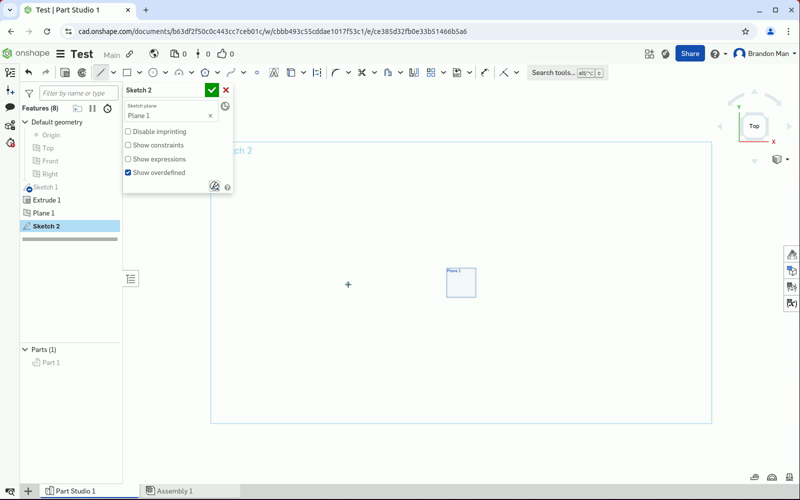
mouse_move(378, 284)
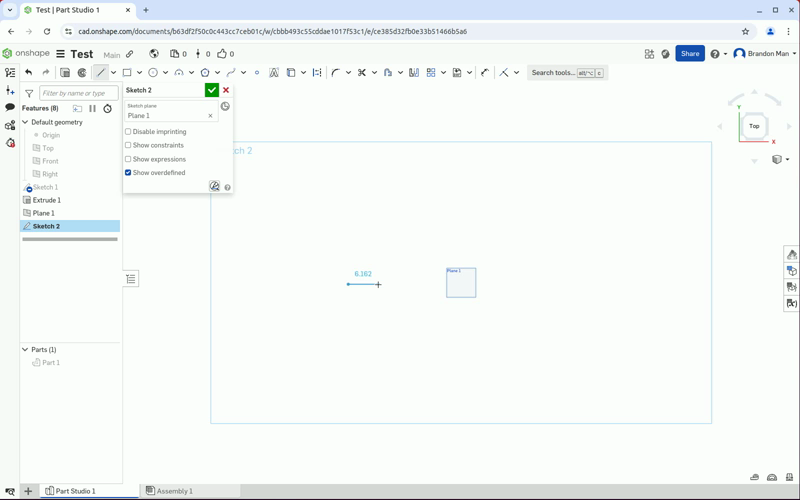
mouse_move(351, 284)
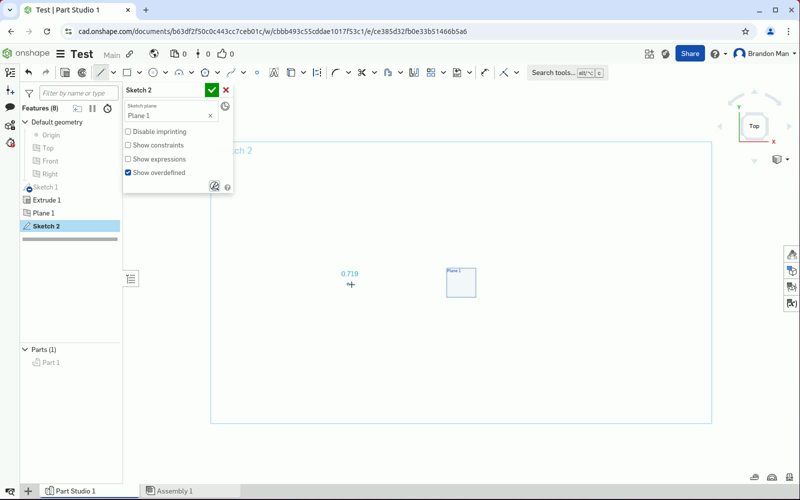
scroll(6)
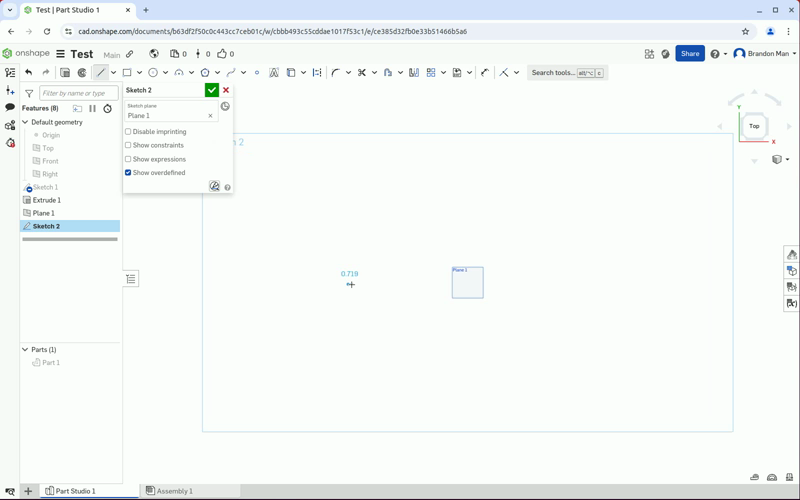
scroll(6)
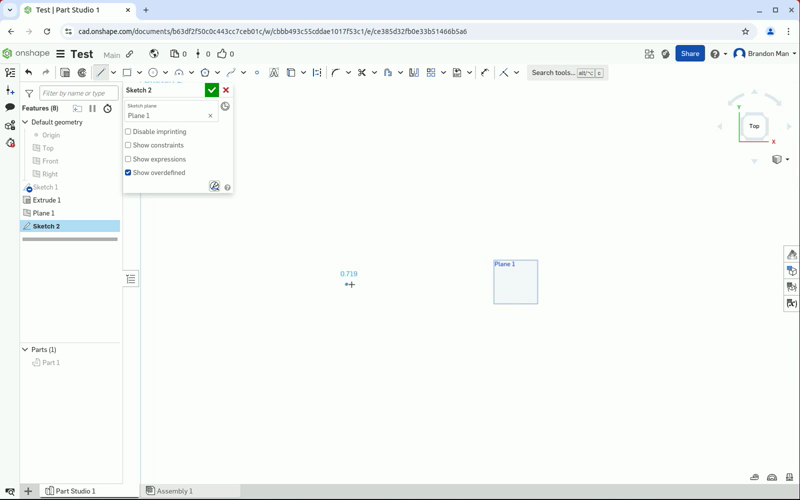
scroll(6)
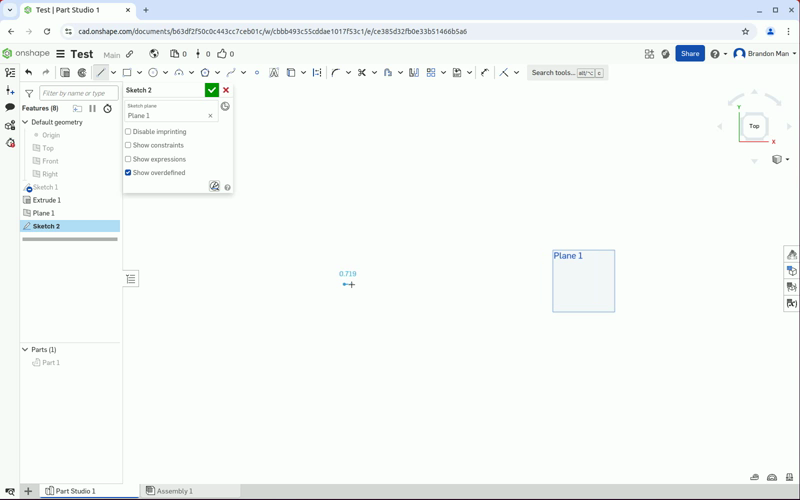
scroll(6)
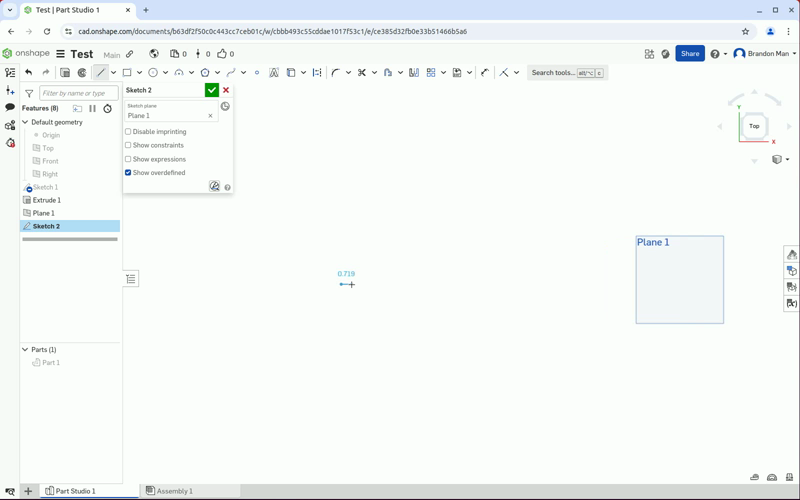
scroll(6)
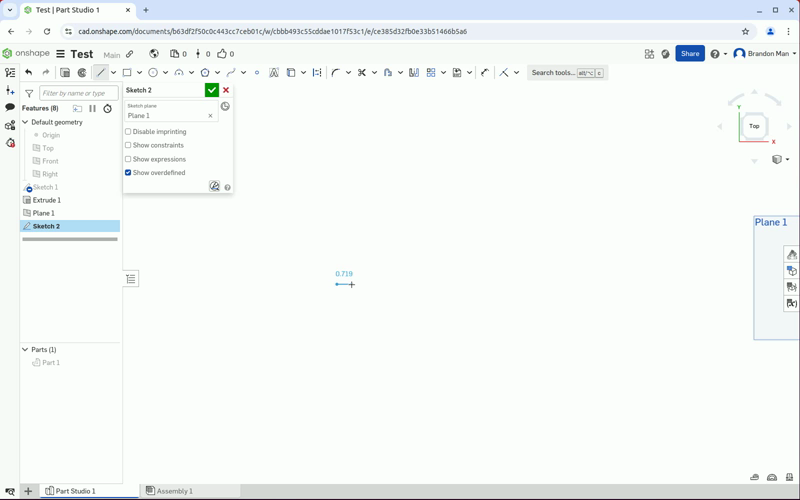
scroll(6)
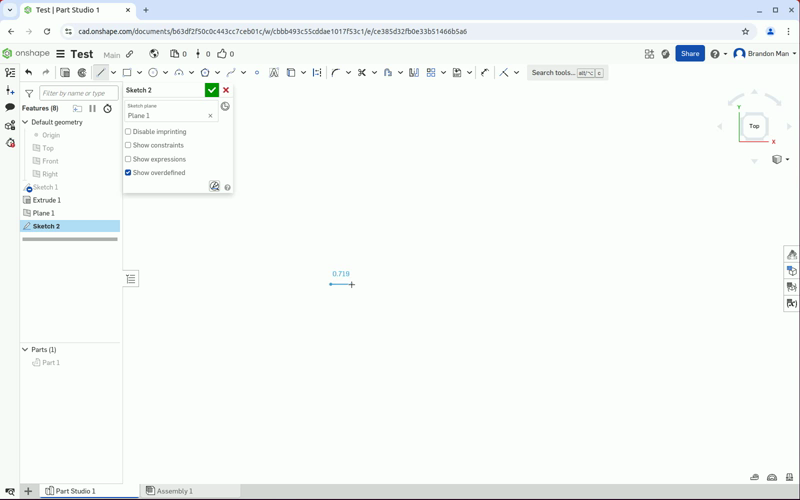
scroll(6)
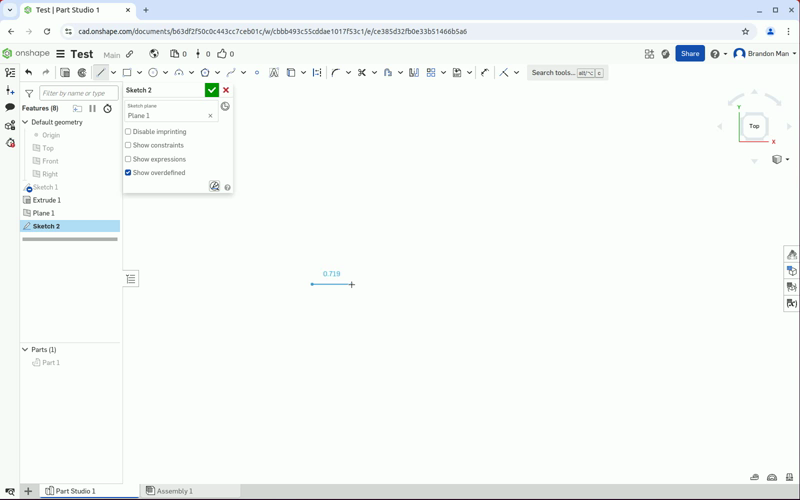
click(351, 284)
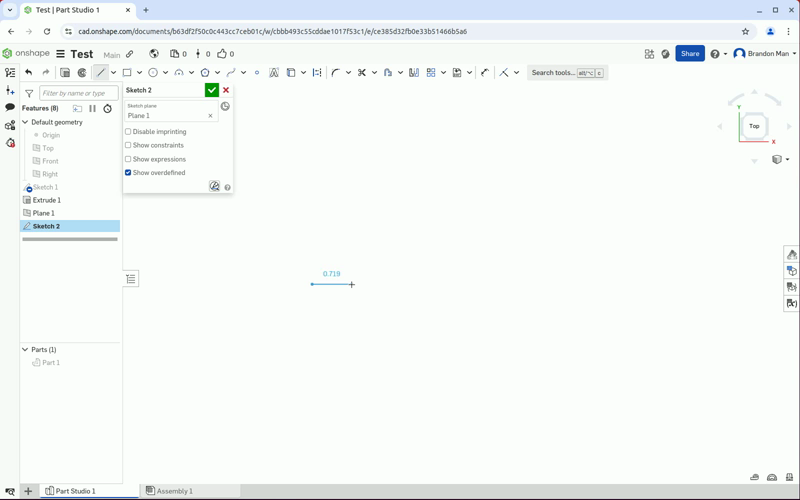
scroll(-6)
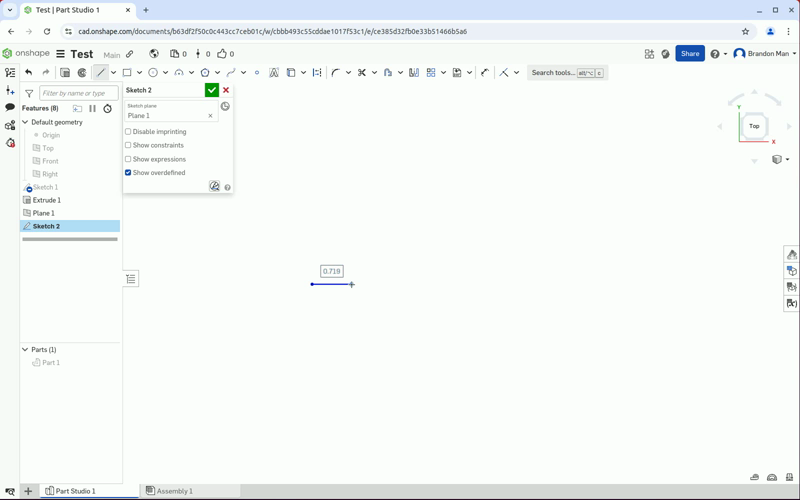
scroll(-6)
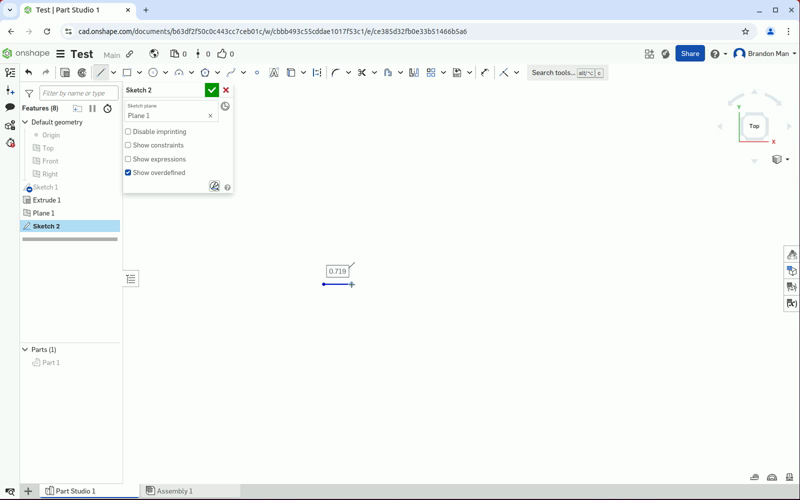
scroll(-6)
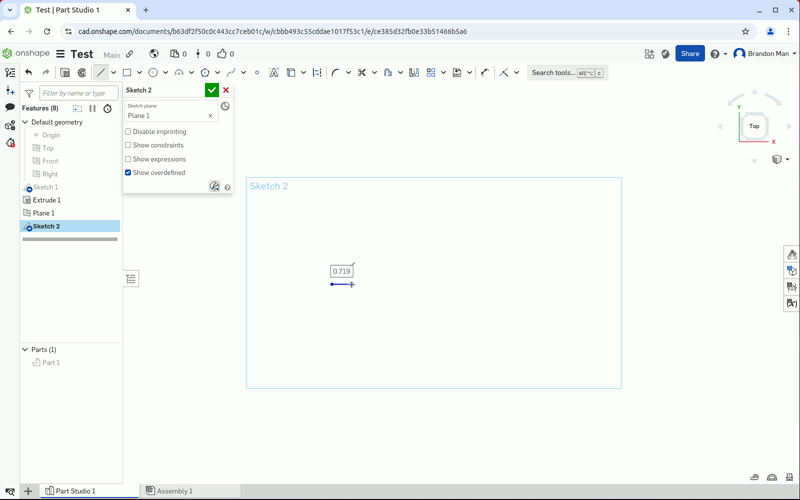
scroll(-6)
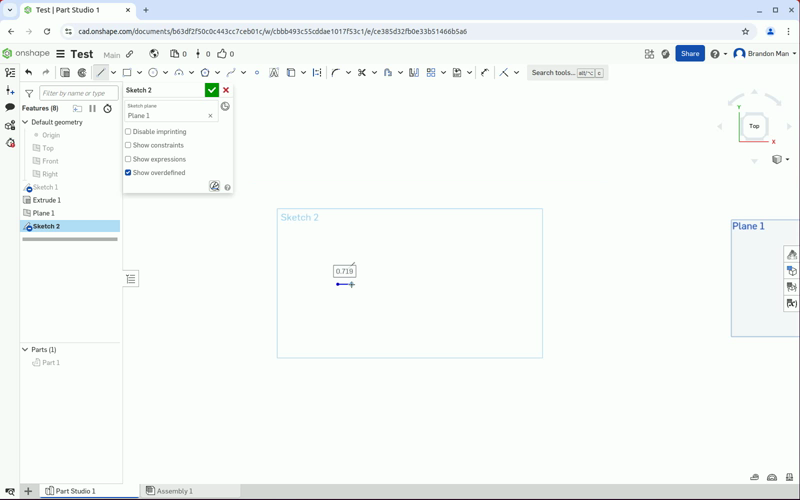
scroll(-6)
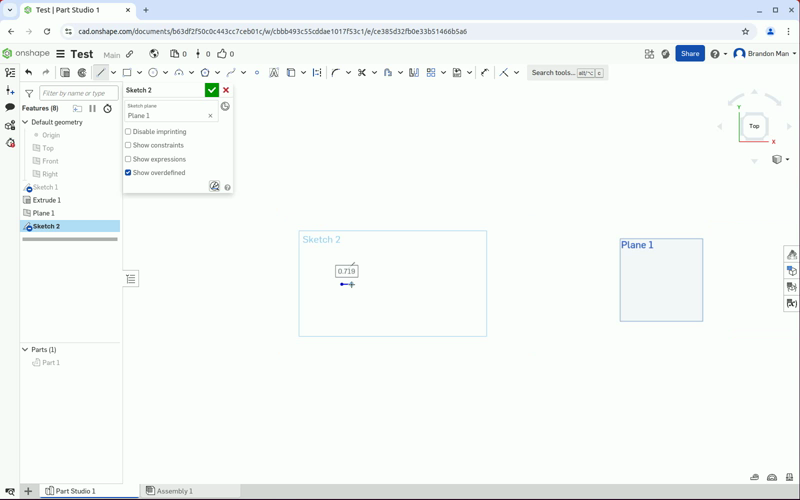
scroll(-6)
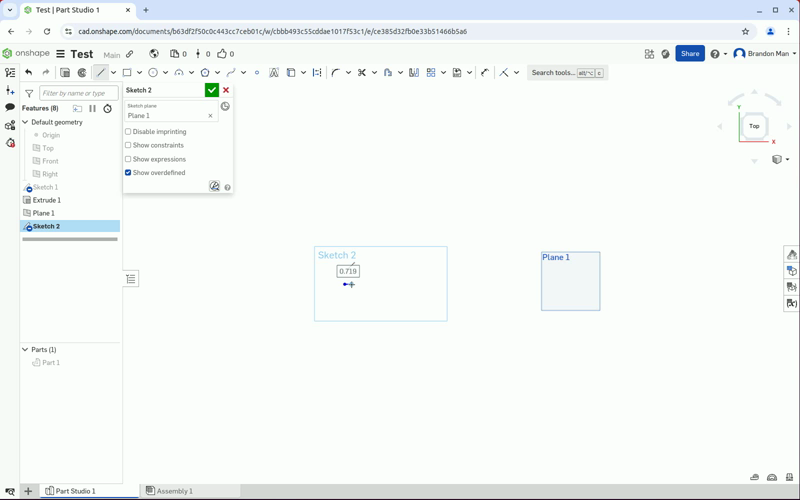
scroll(-6)
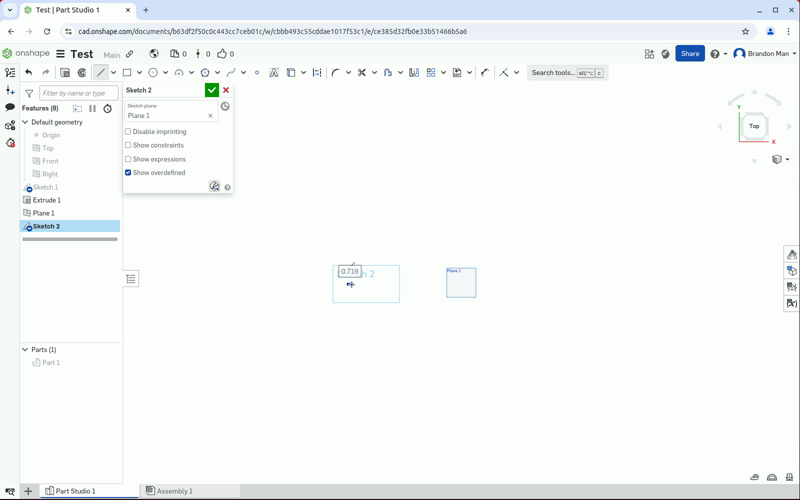
key_up(shift)
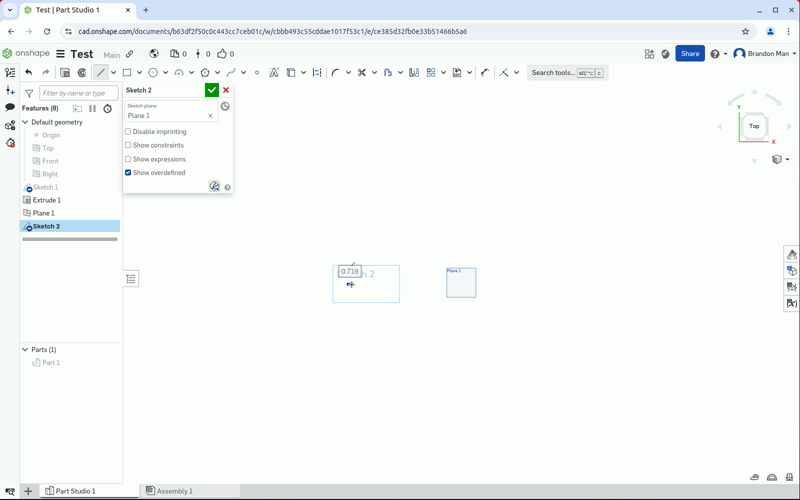
key_down(shift)
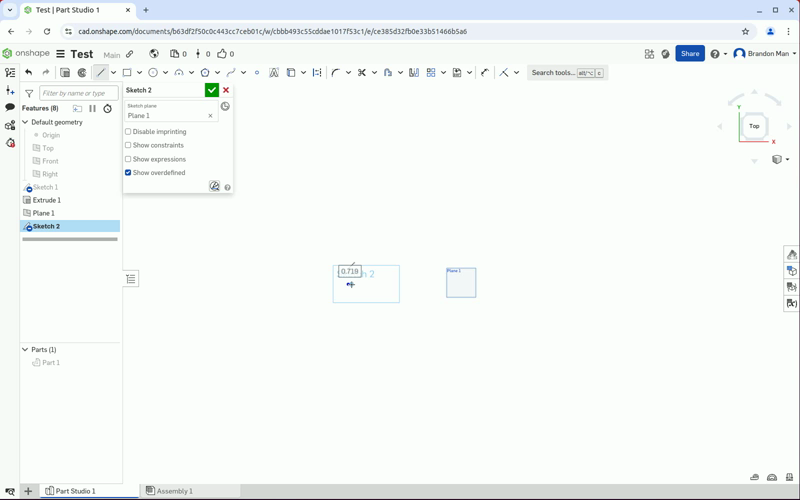
mouse_move(381, 284)
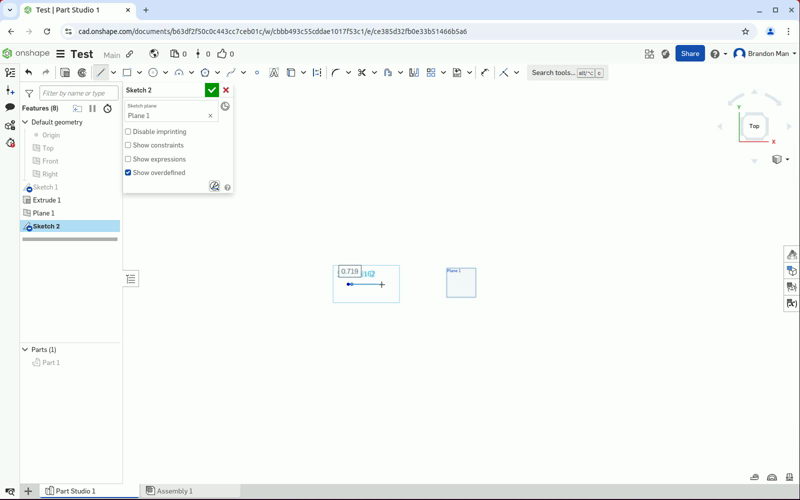
mouse_move(351, 280)
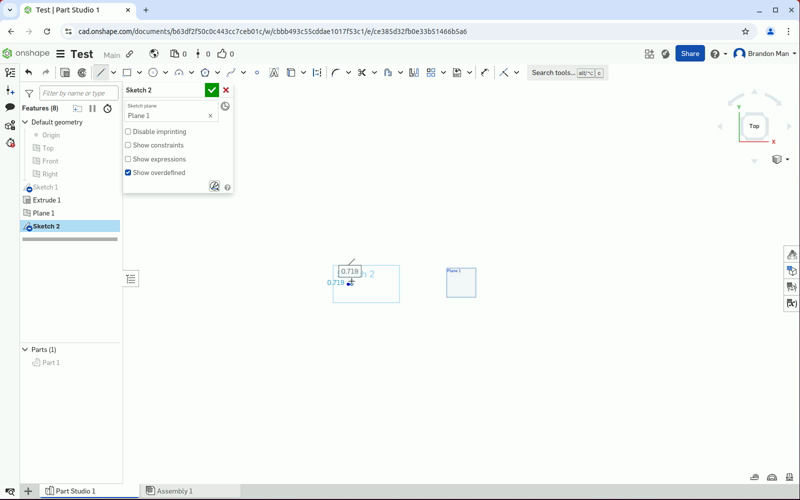
scroll(6)
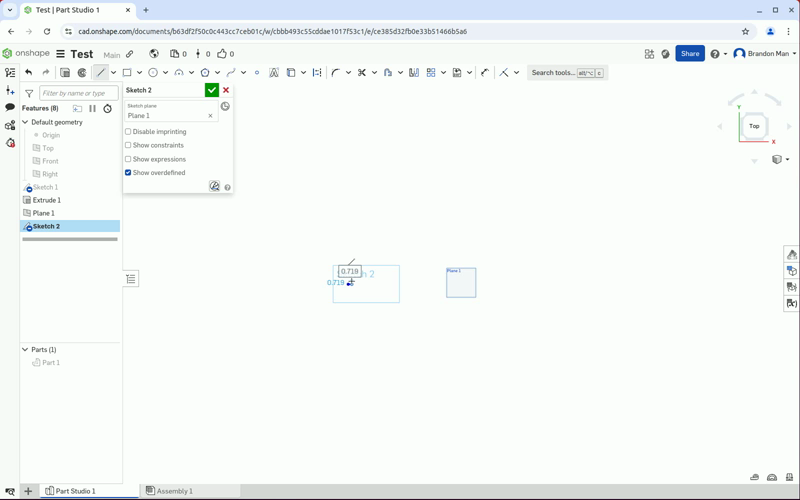
scroll(6)
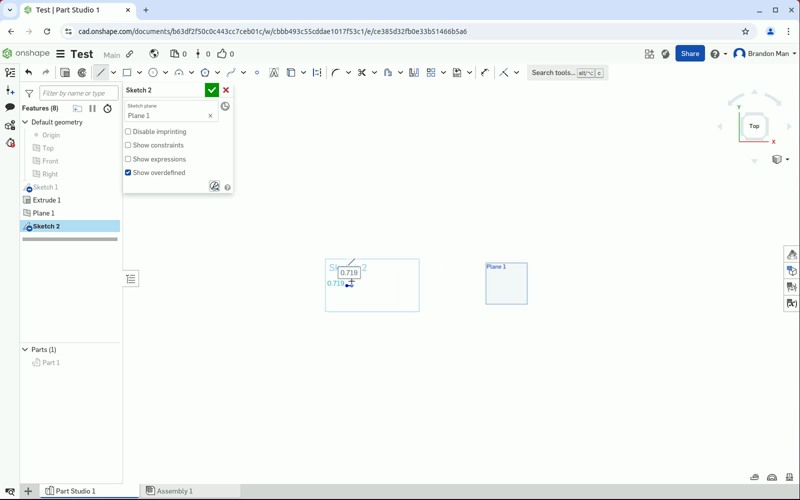
scroll(6)
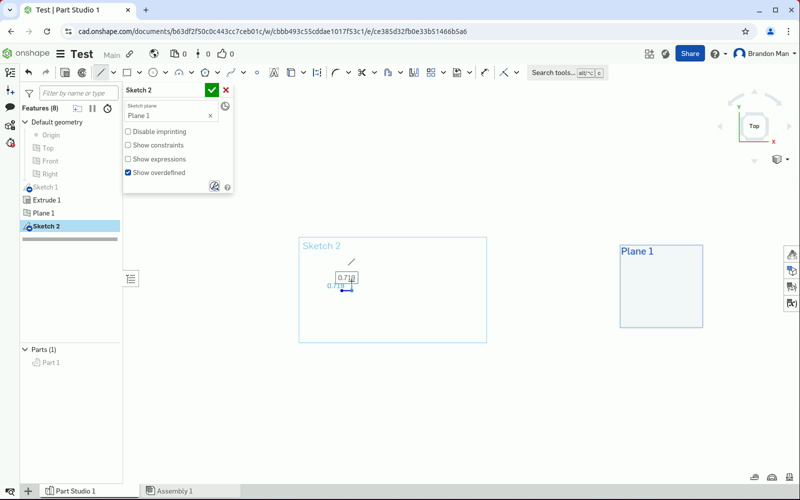
scroll(6)
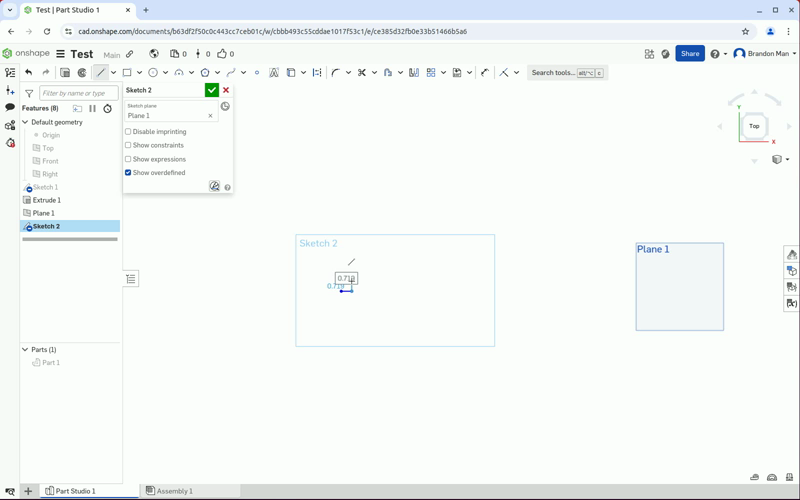
scroll(6)
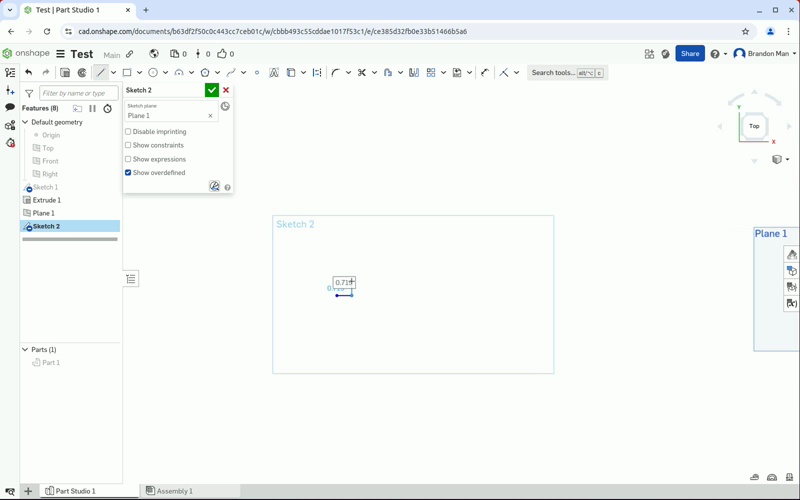
scroll(6)
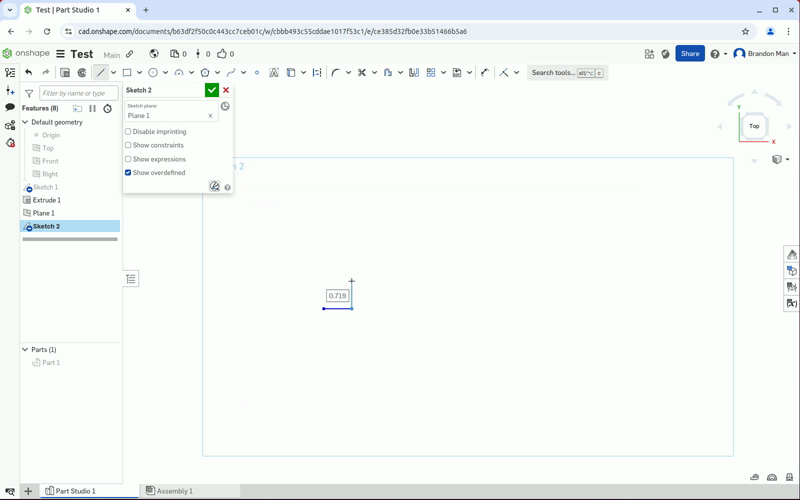
scroll(6)
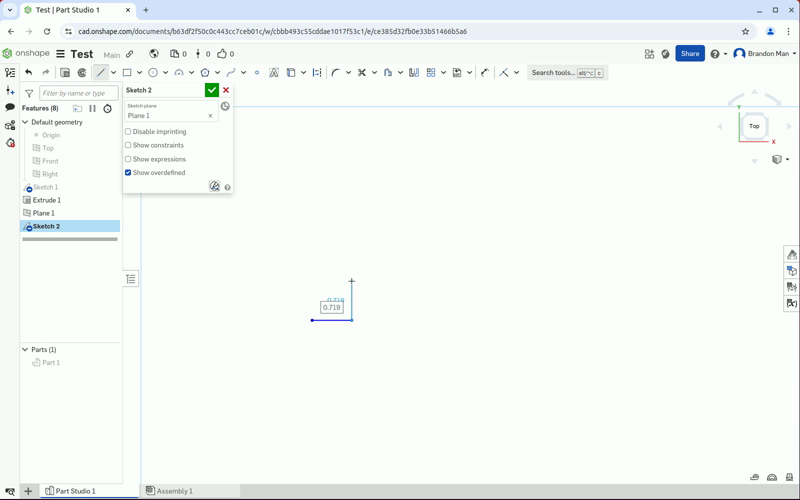
click(351, 280)
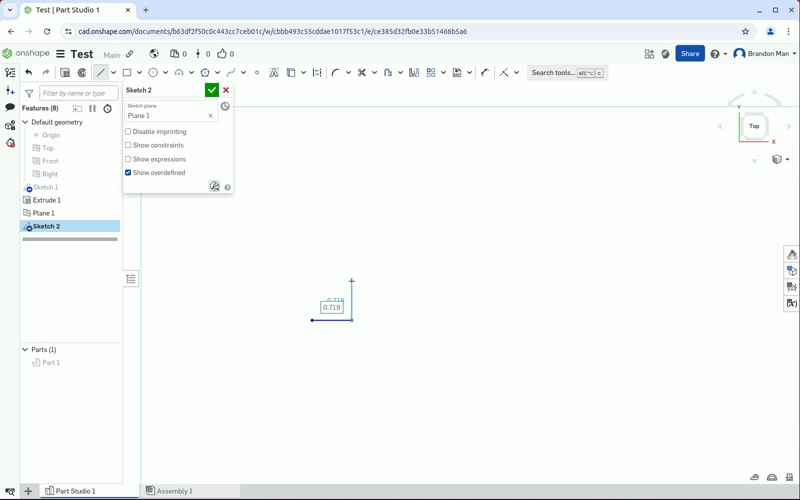
scroll(-6)
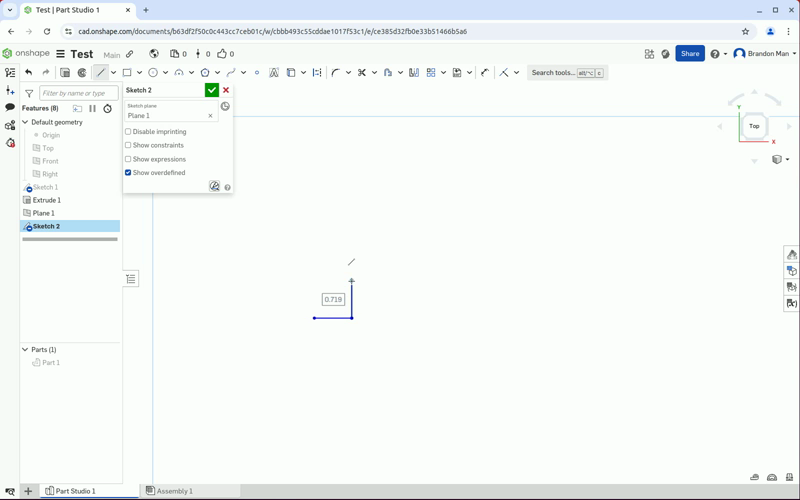
scroll(-6)
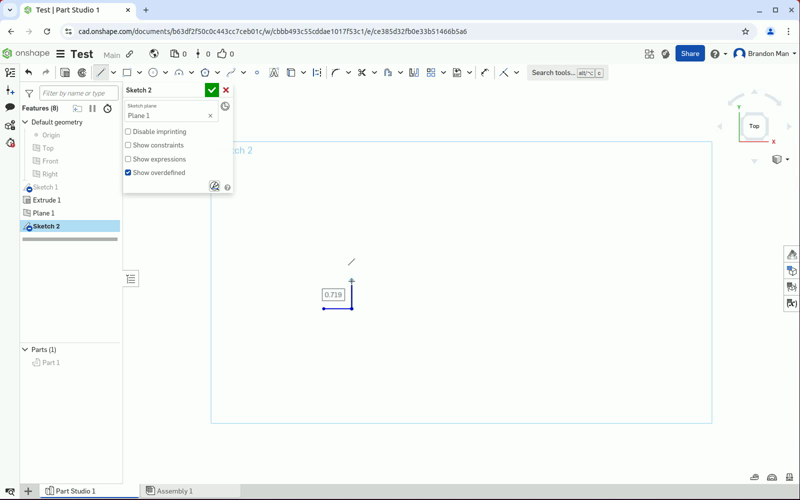
scroll(-6)
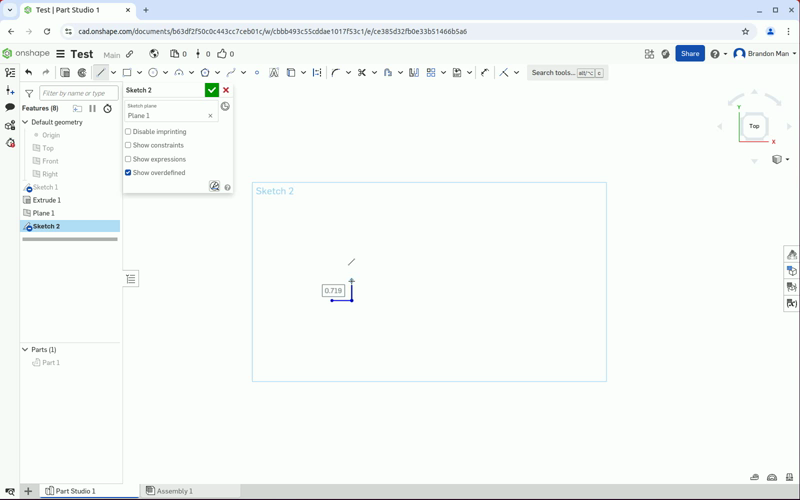
scroll(-6)
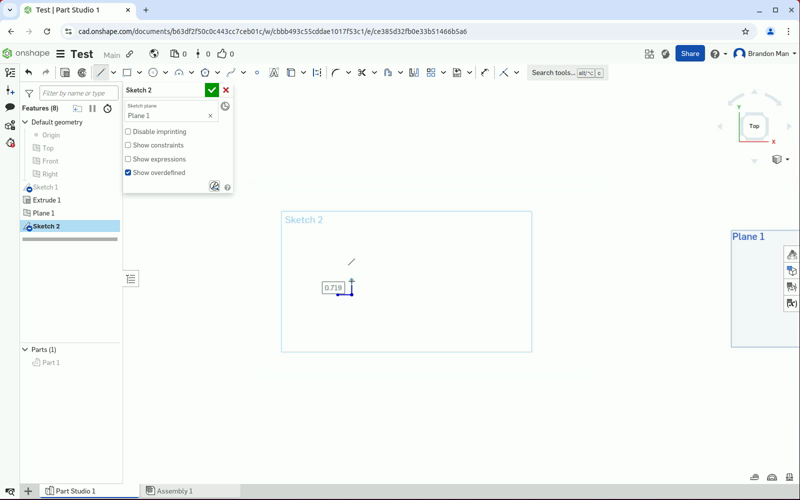
scroll(-6)
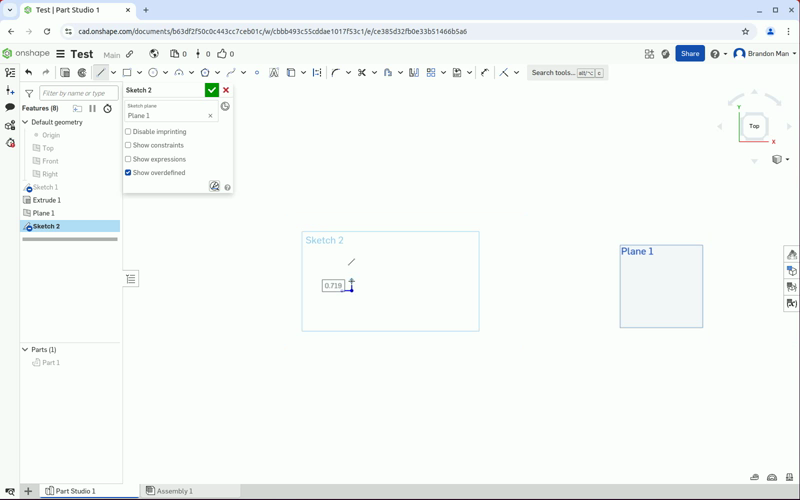
scroll(-6)
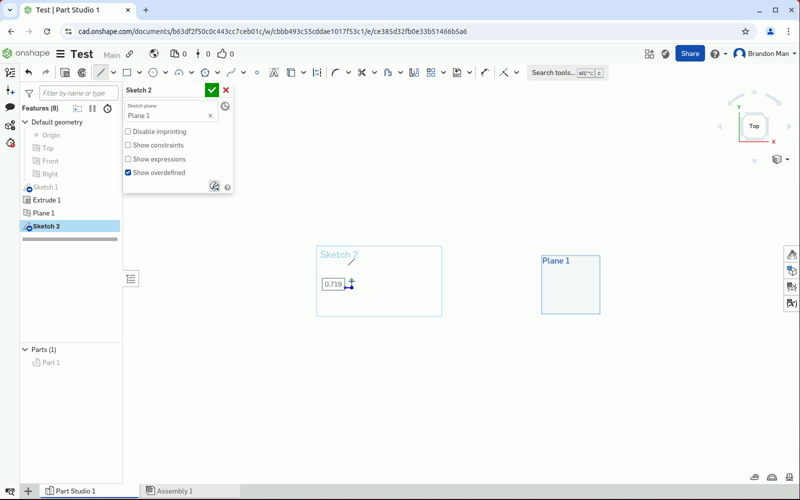
scroll(-6)
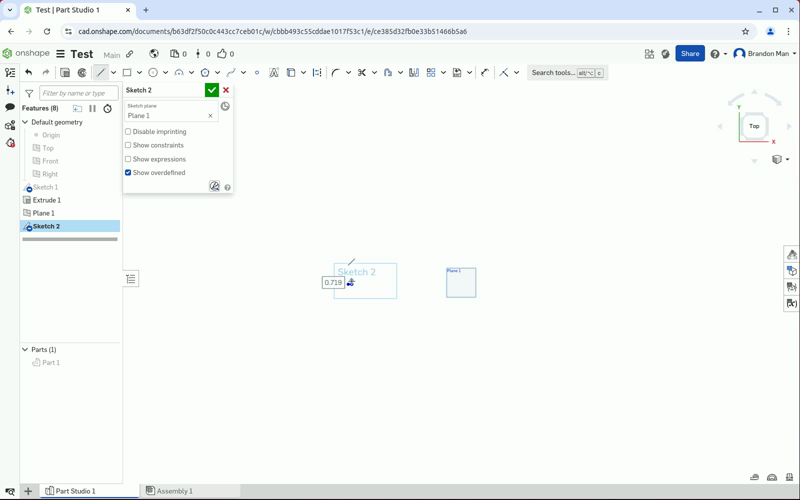
key_up(shift)
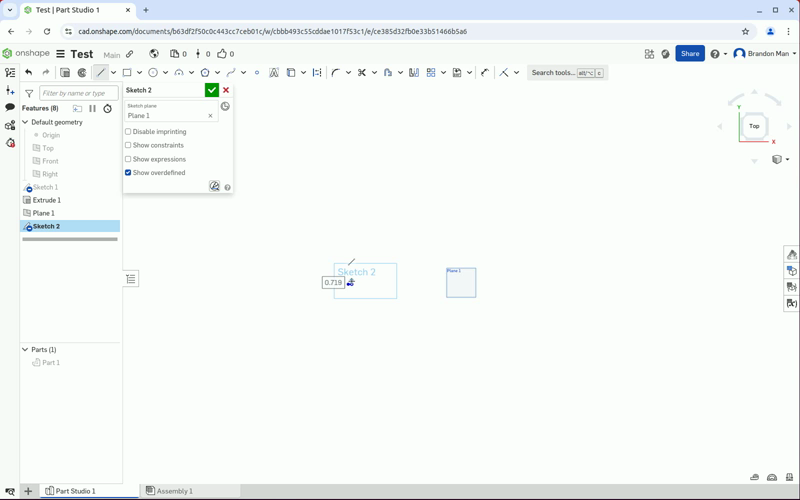
key_down(shift)
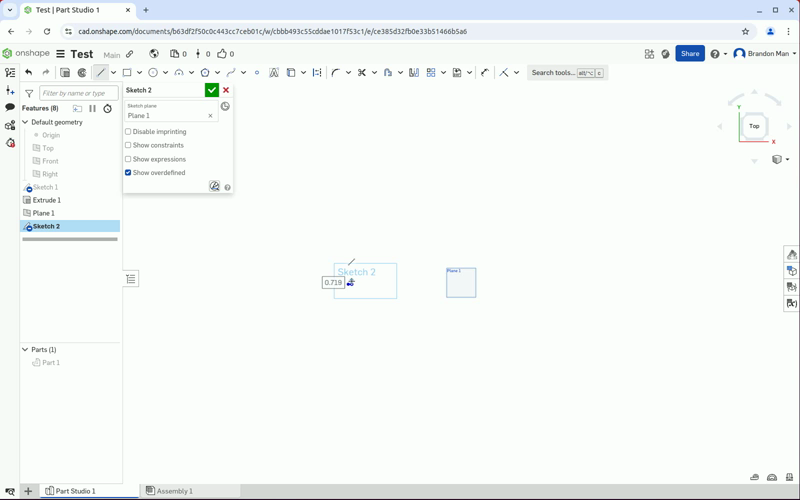
mouse_move(381, 280)
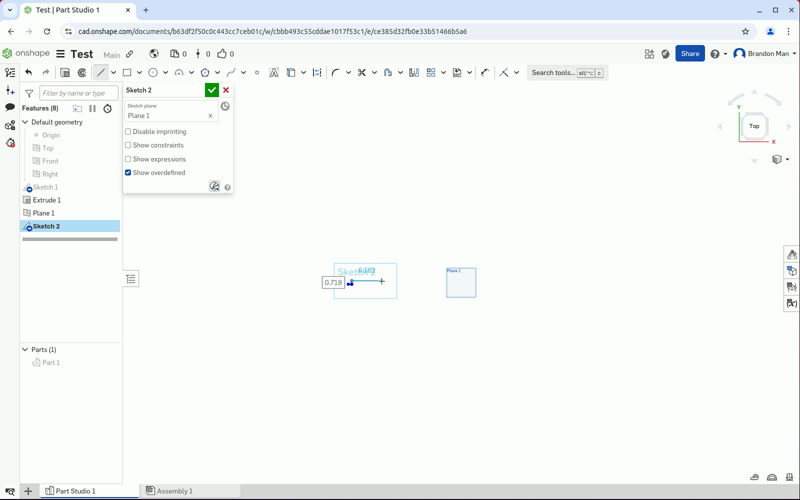
mouse_move(348, 280)
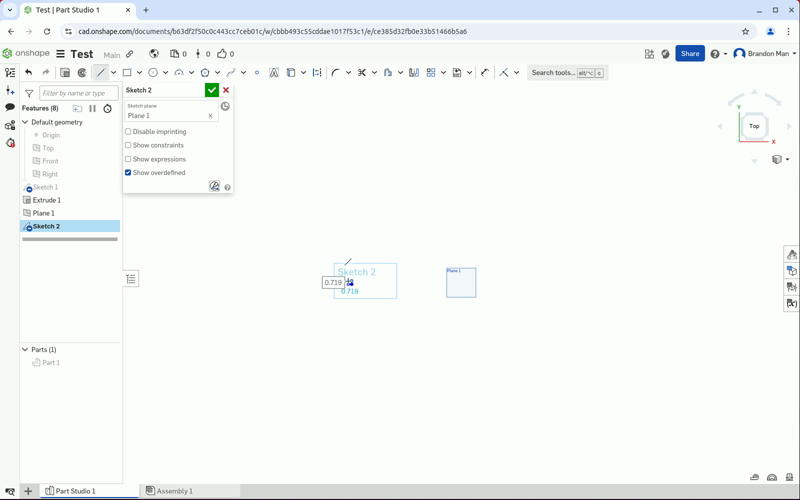
scroll(6)
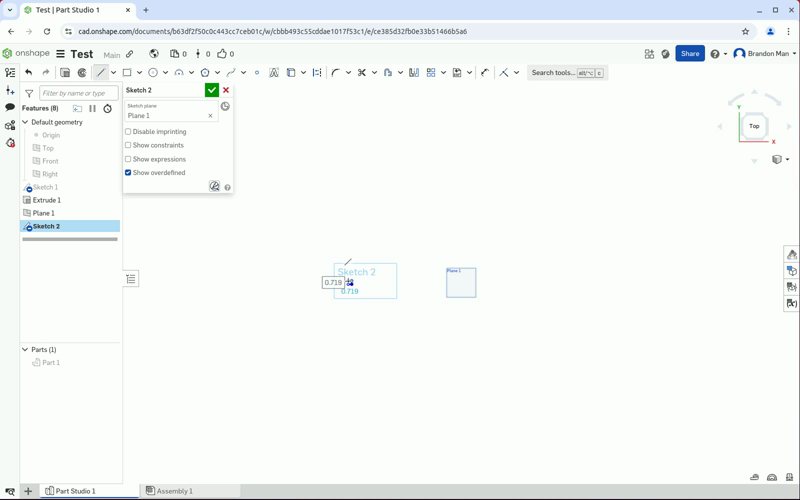
scroll(6)
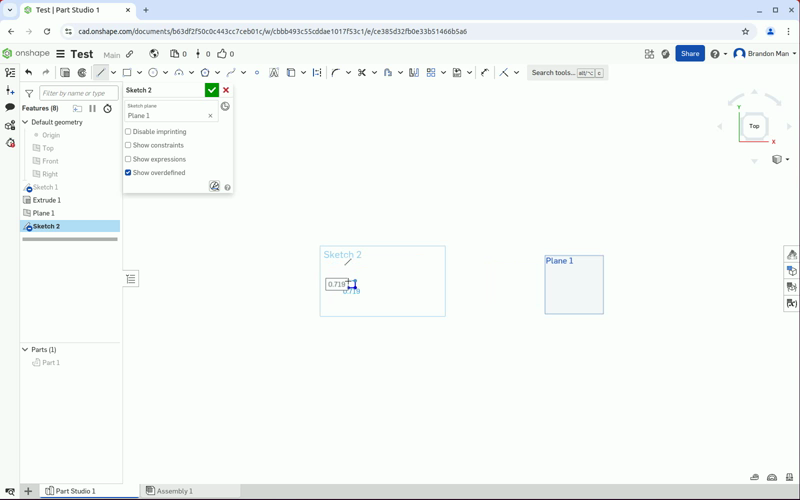
scroll(6)
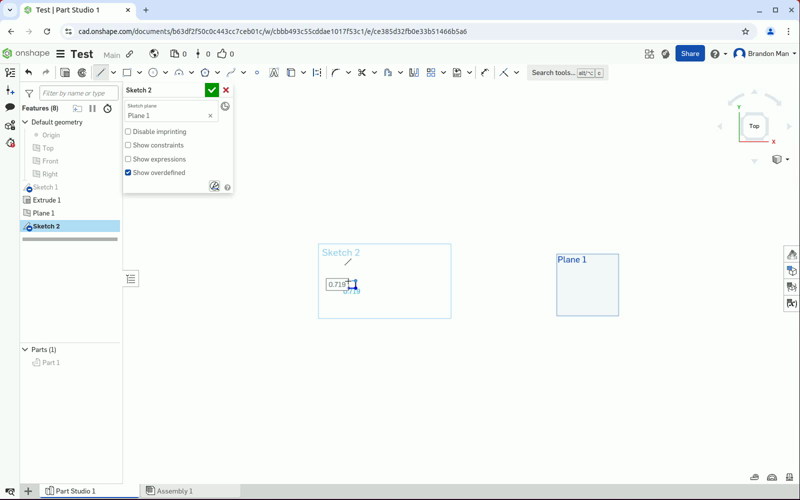
scroll(6)
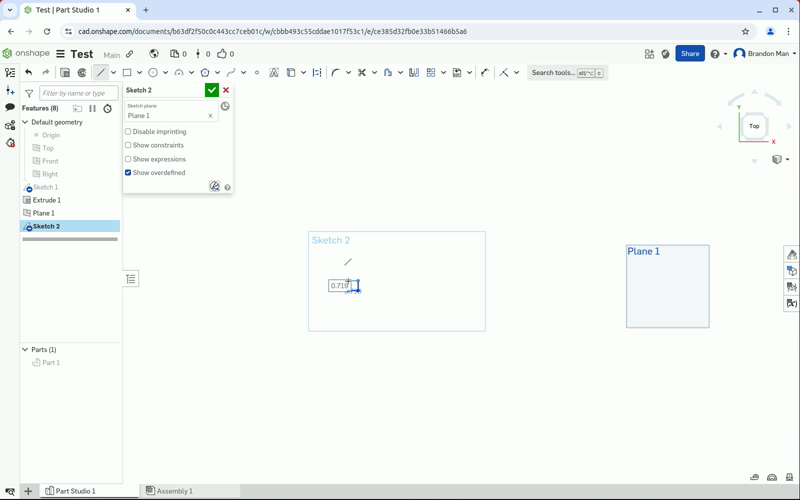
scroll(6)
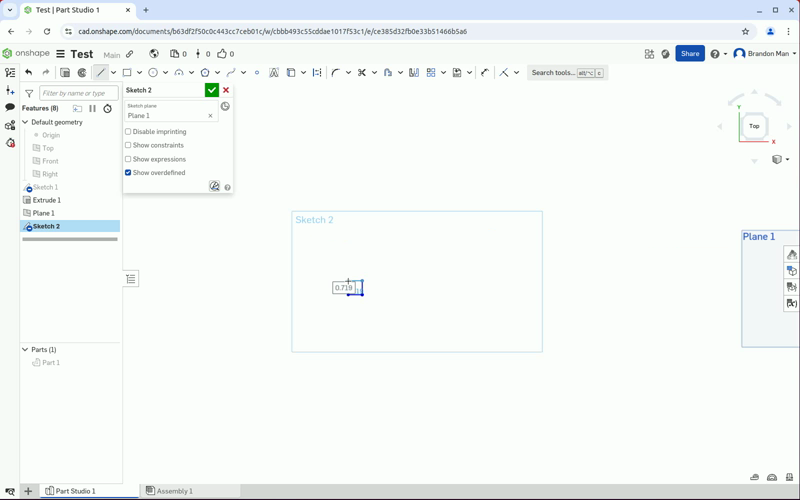
scroll(6)
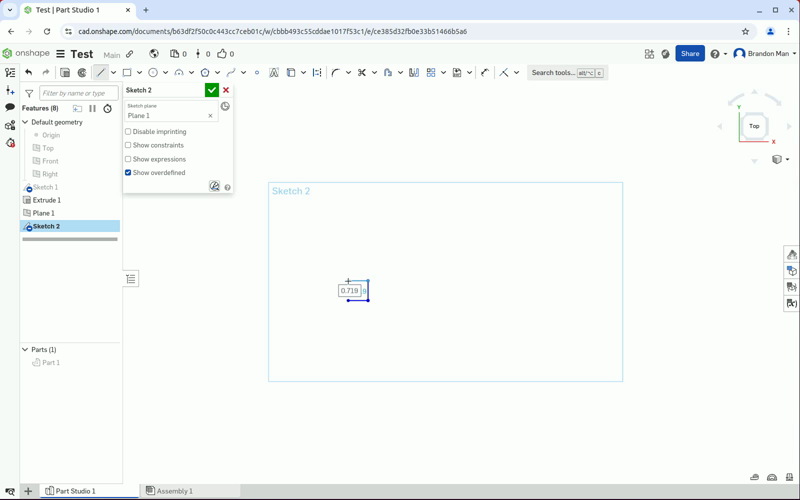
scroll(6)
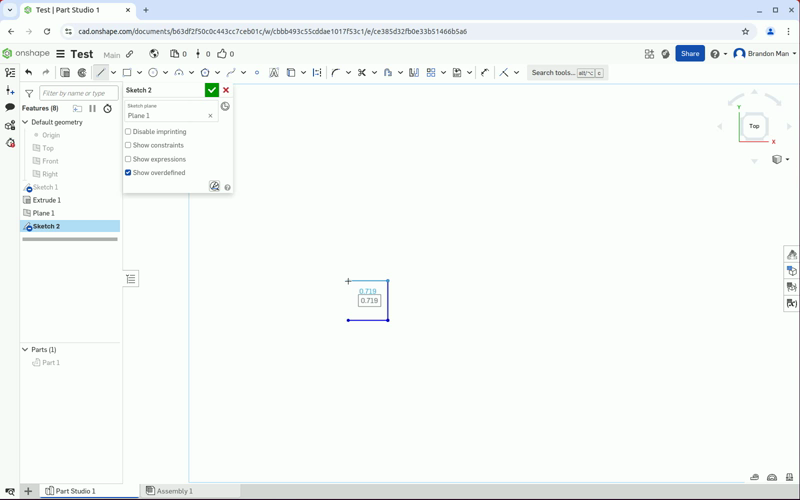
click(348, 280)
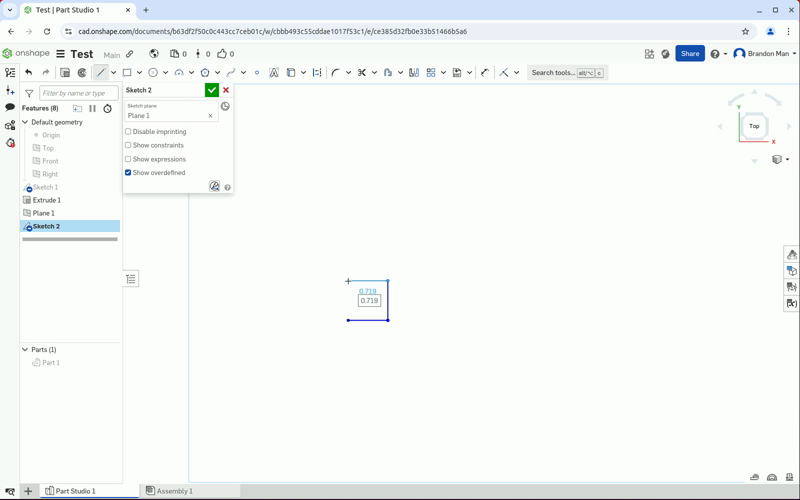
scroll(-6)
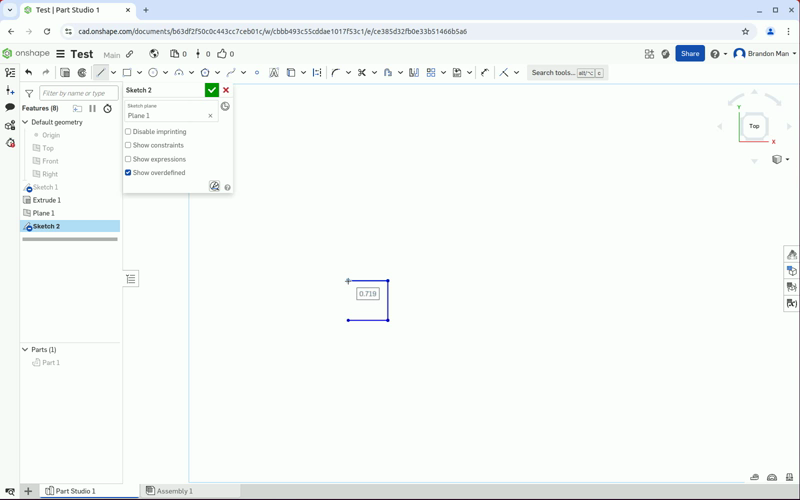
scroll(-6)
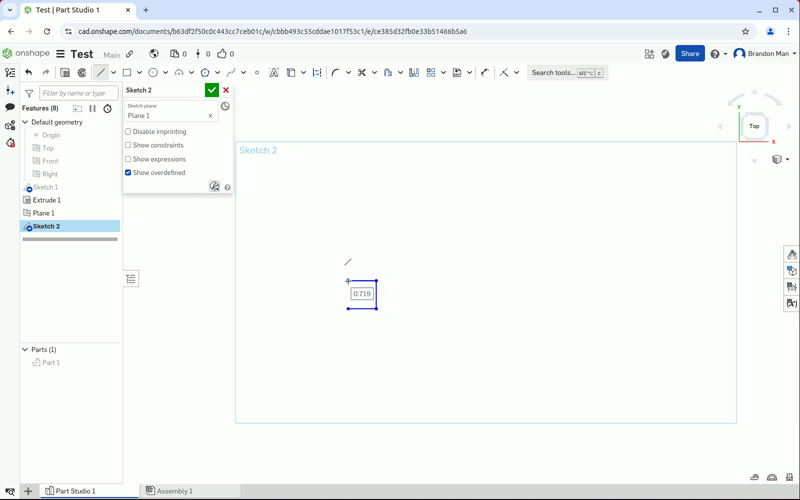
scroll(-6)
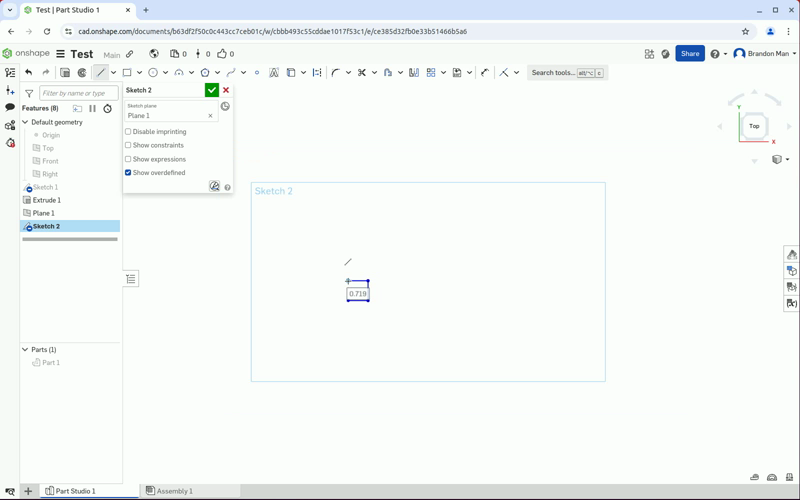
scroll(-6)
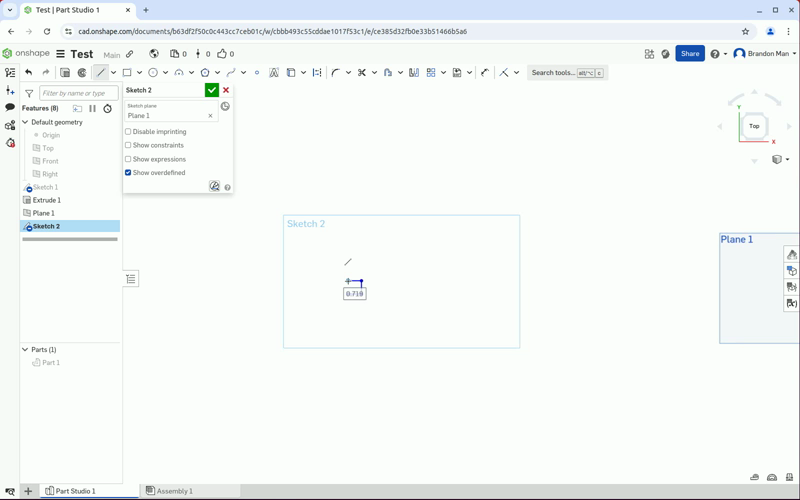
scroll(-6)
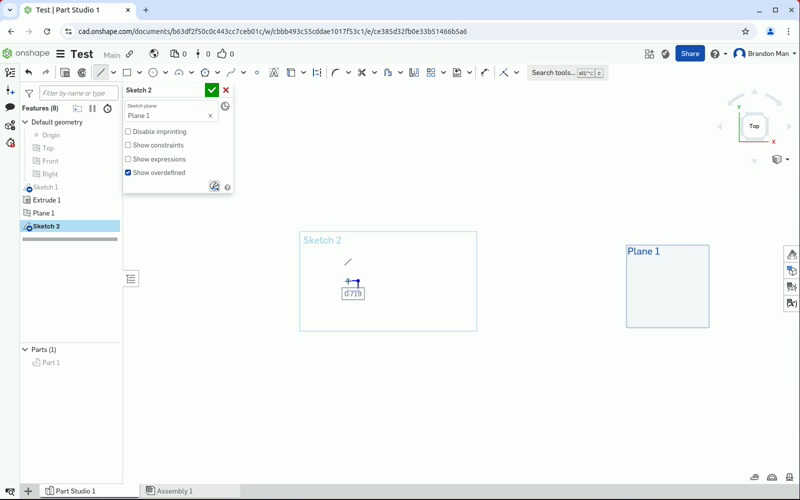
scroll(-6)
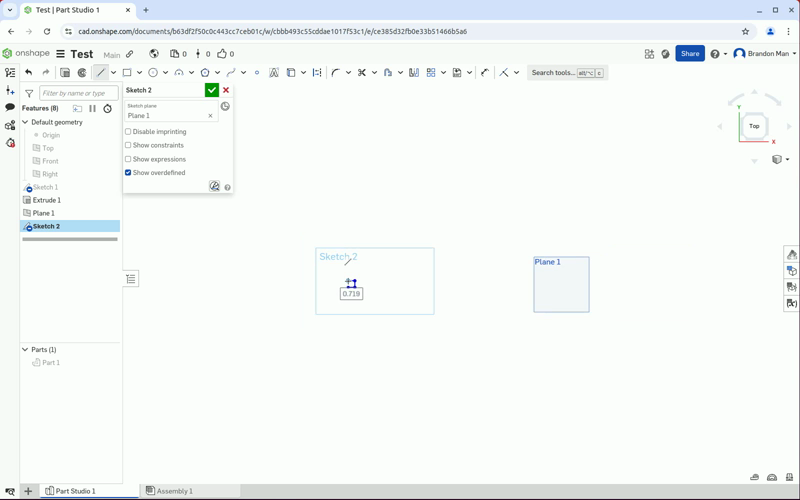
scroll(-6)
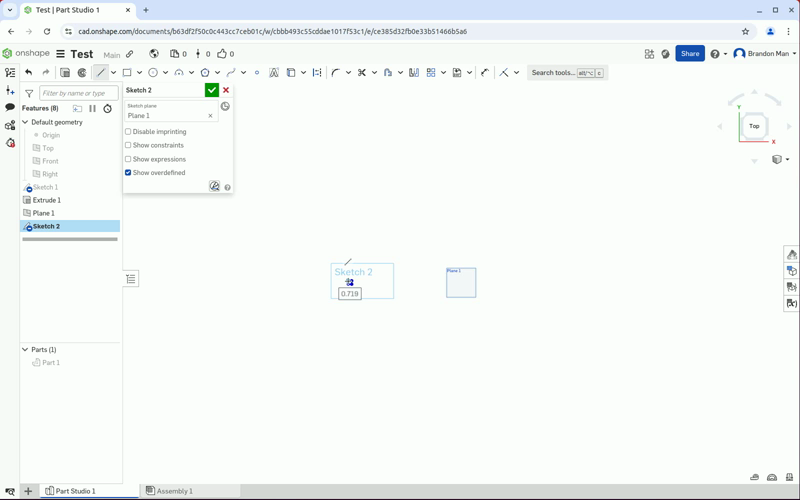
key_up(shift)
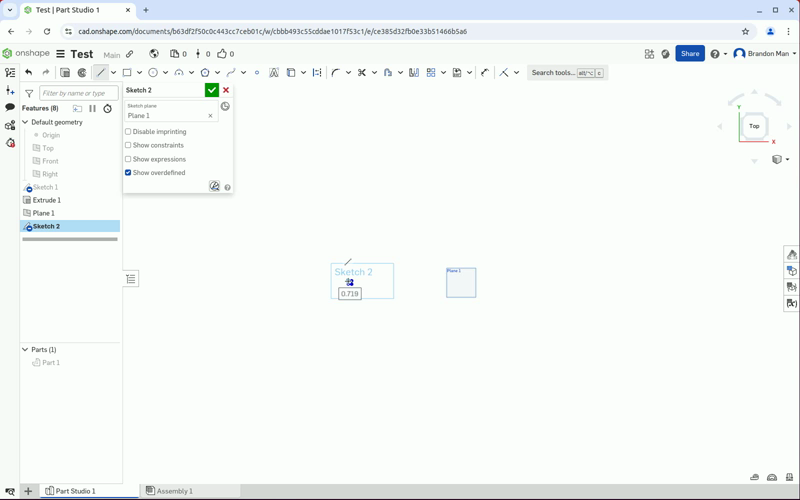
mouse_move(378, 280)
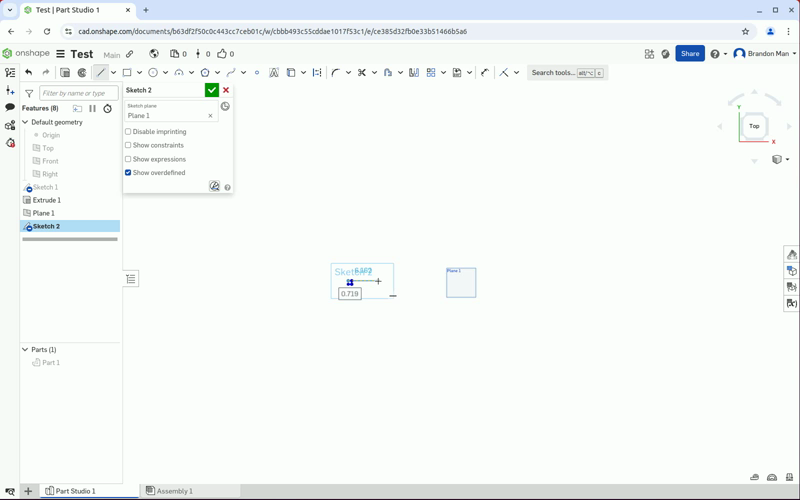
key_down(shift)
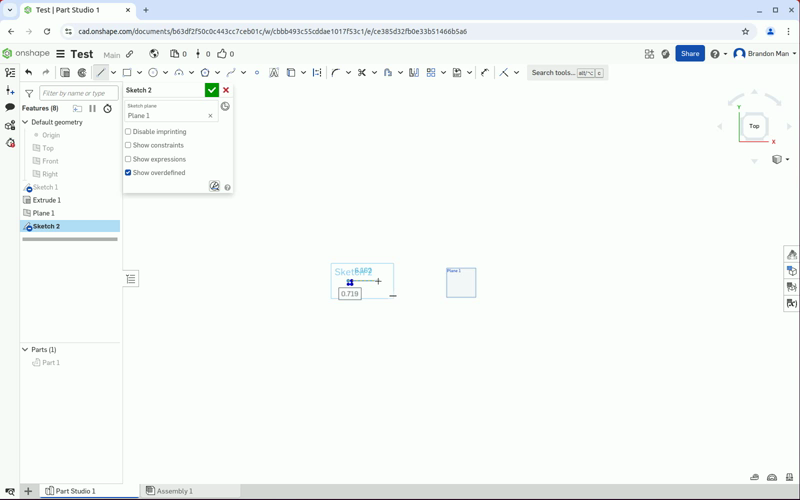
mouse_move(348, 284)
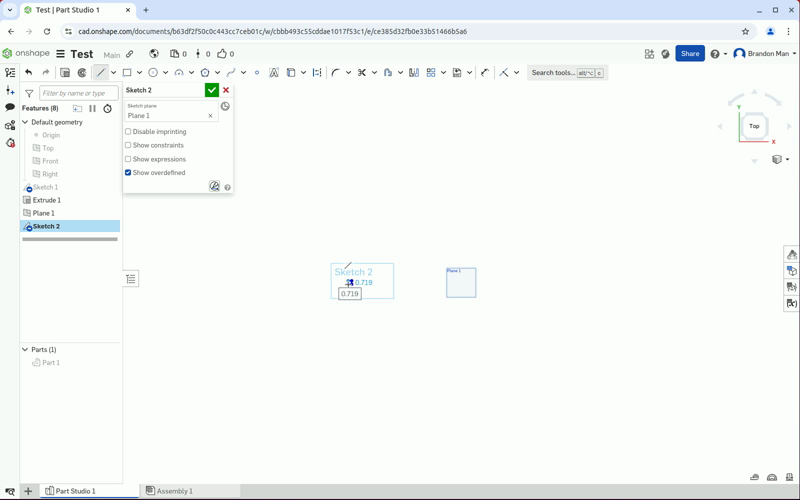
scroll(6)
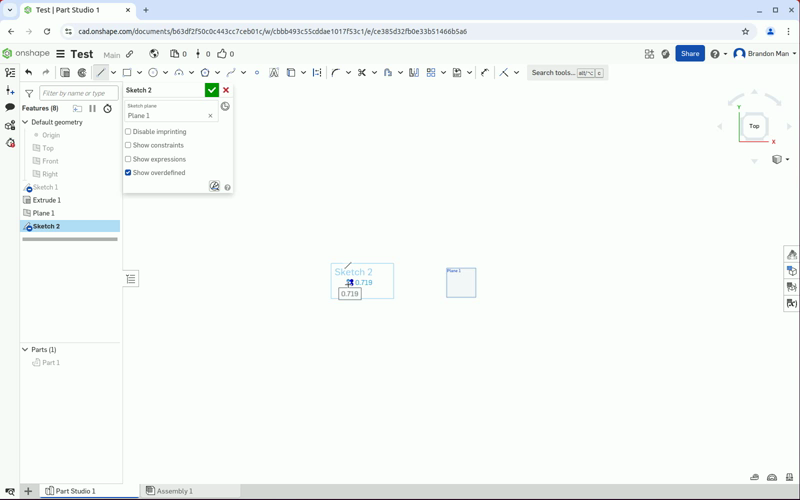
scroll(6)
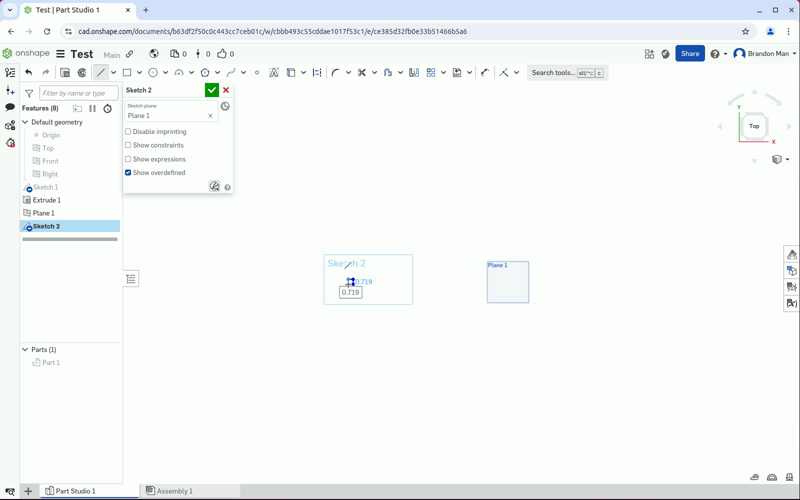
scroll(6)
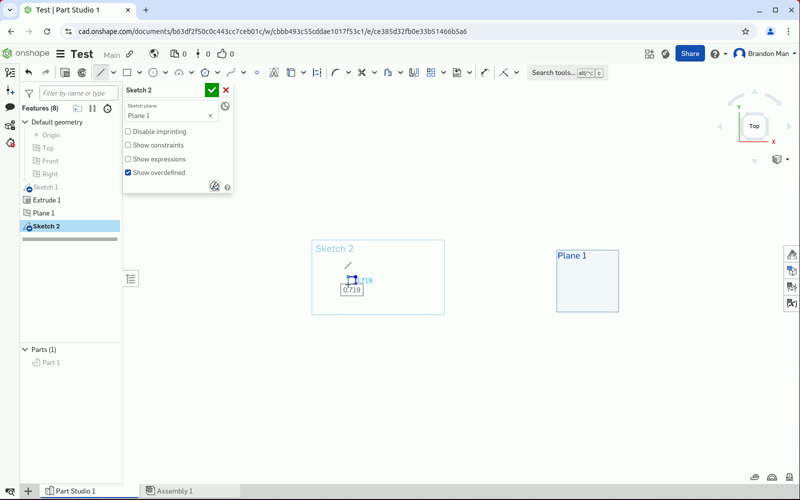
scroll(6)
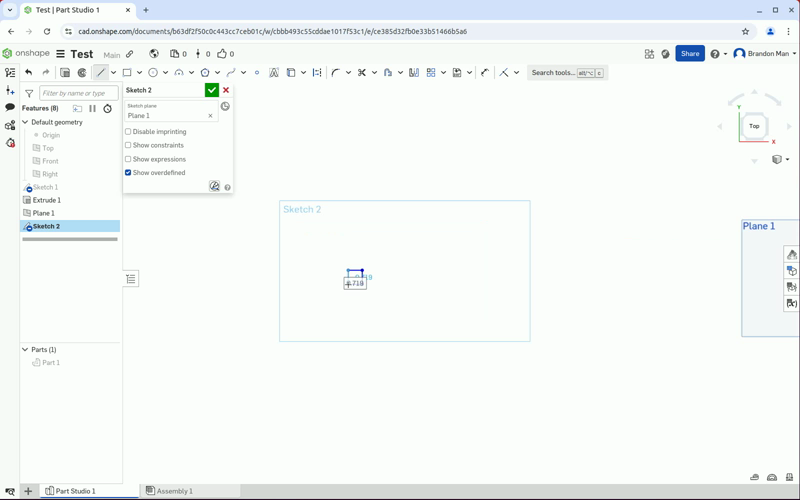
scroll(6)
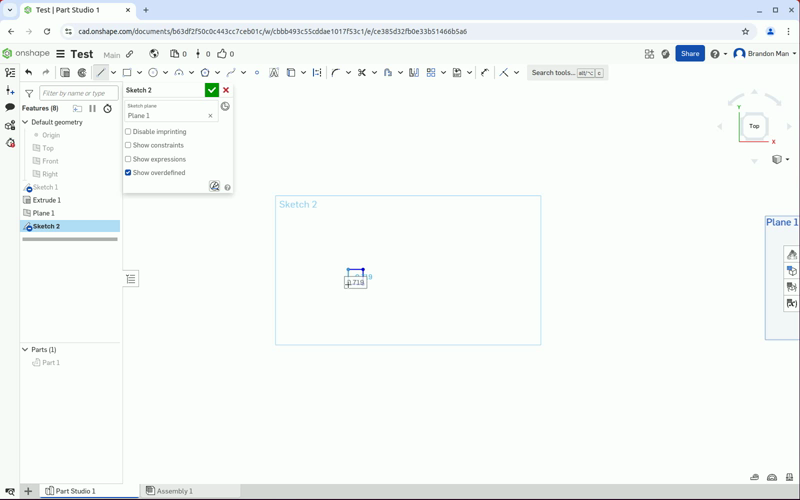
scroll(6)
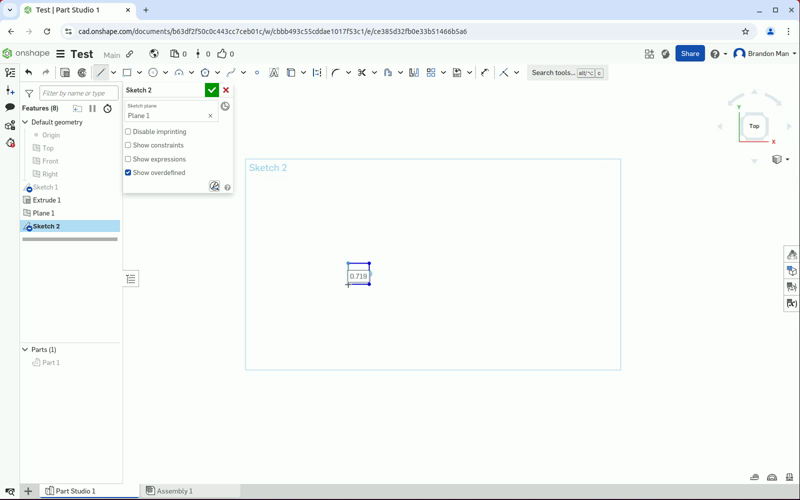
scroll(6)
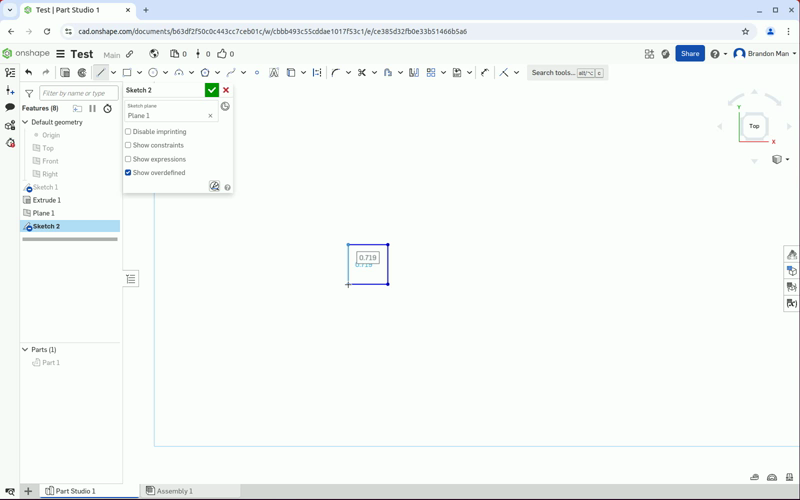
key_up(shift)
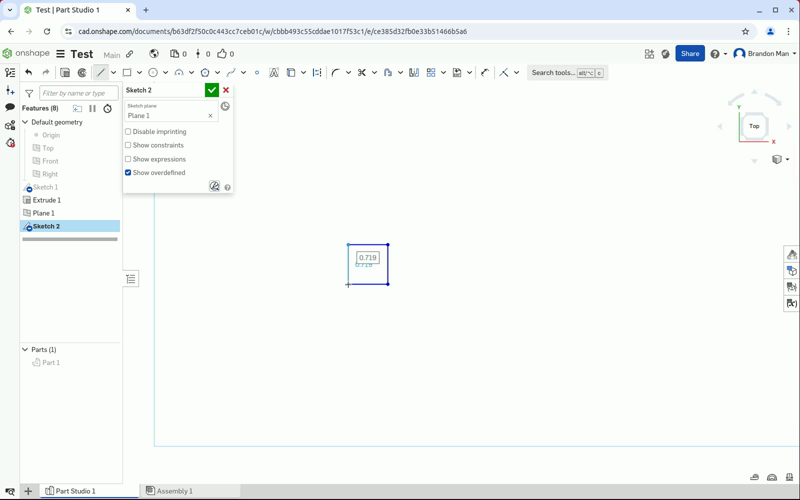
click(348, 284)
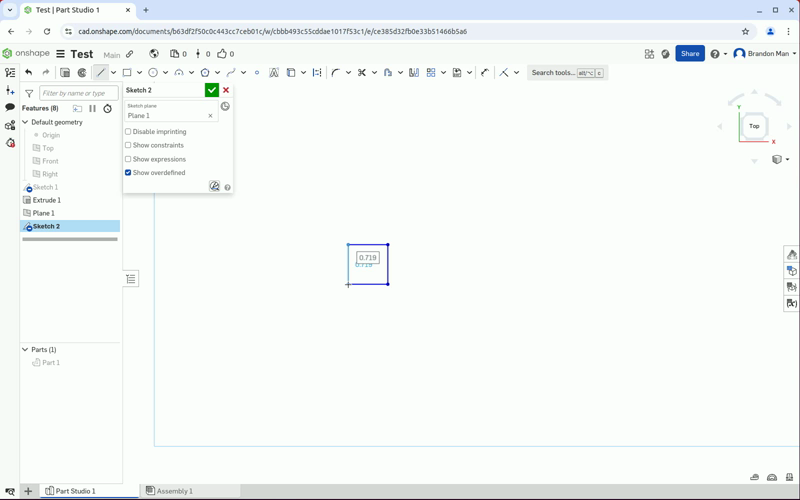
scroll(-6)
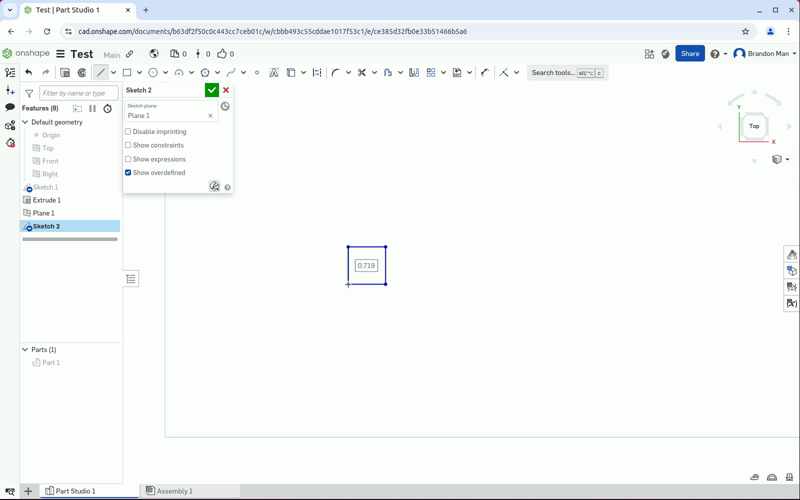
scroll(-6)
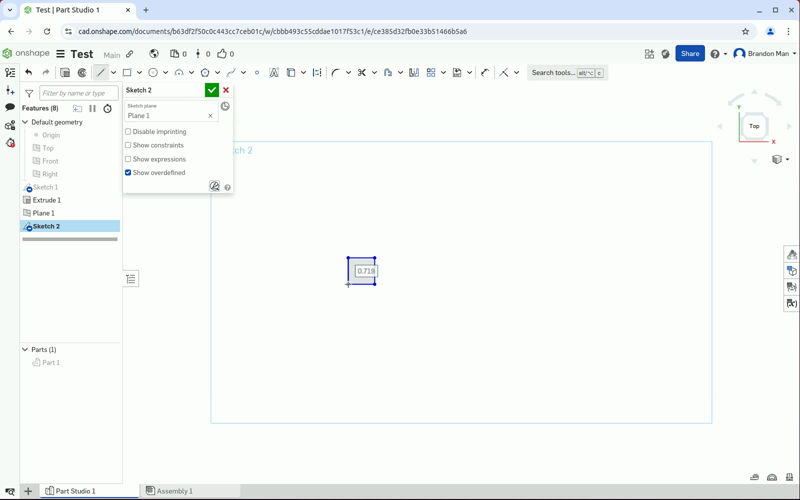
scroll(-6)
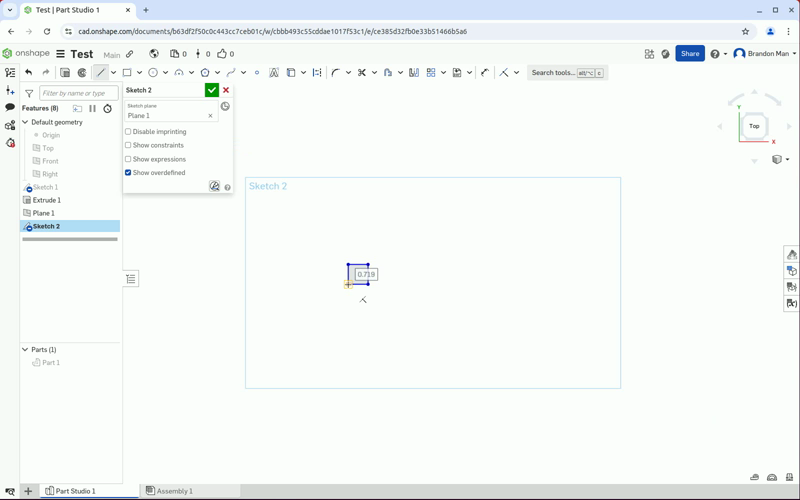
scroll(-6)
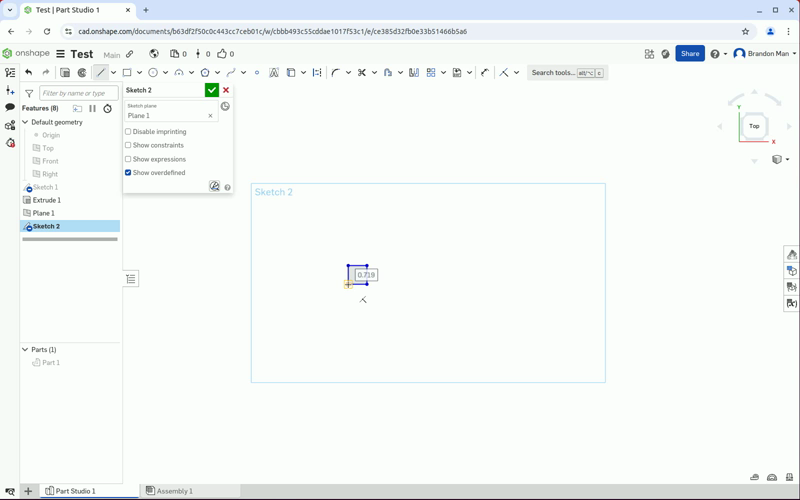
scroll(-6)
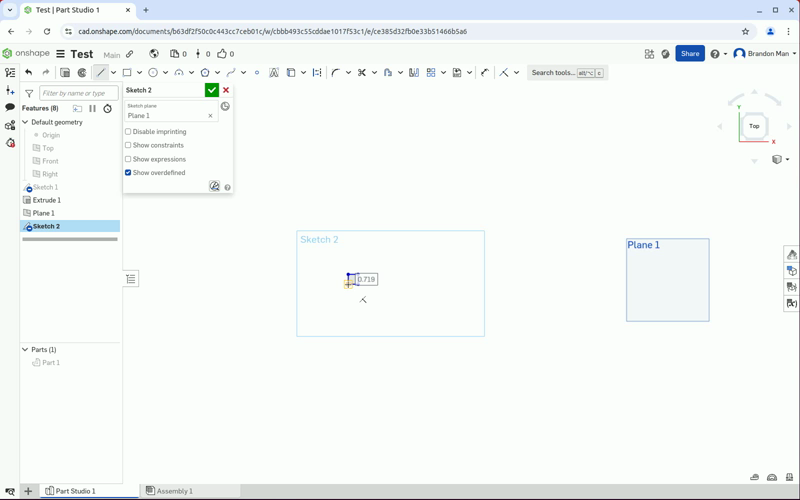
scroll(-6)
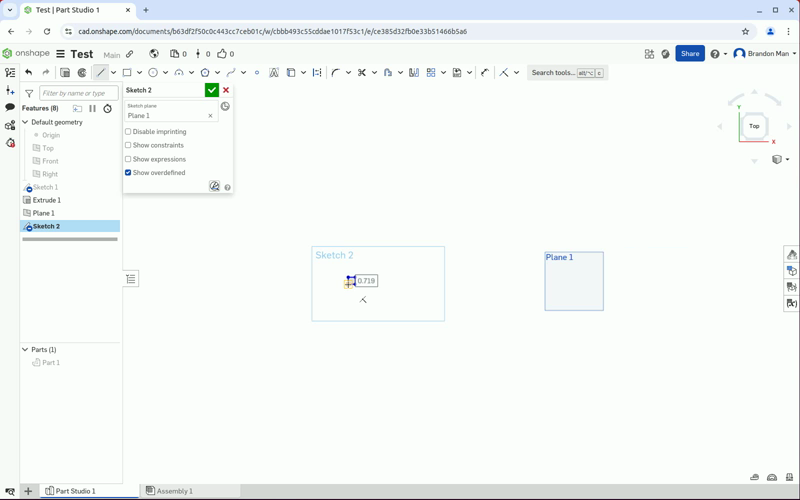
scroll(-6)
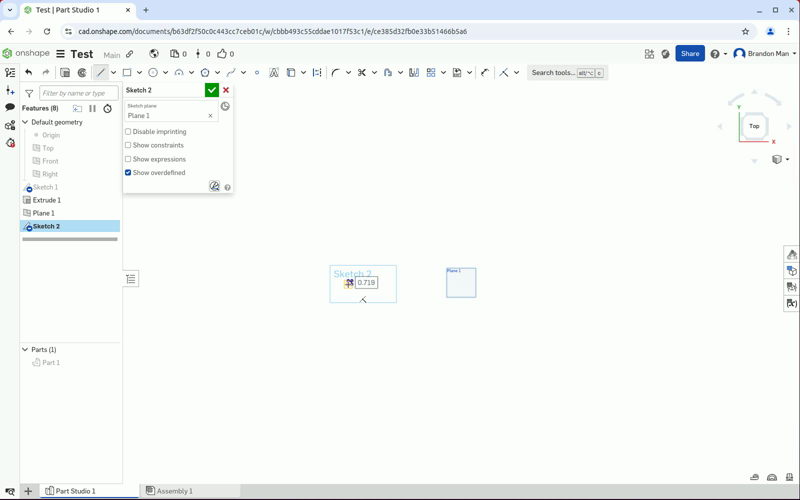
key(esc)
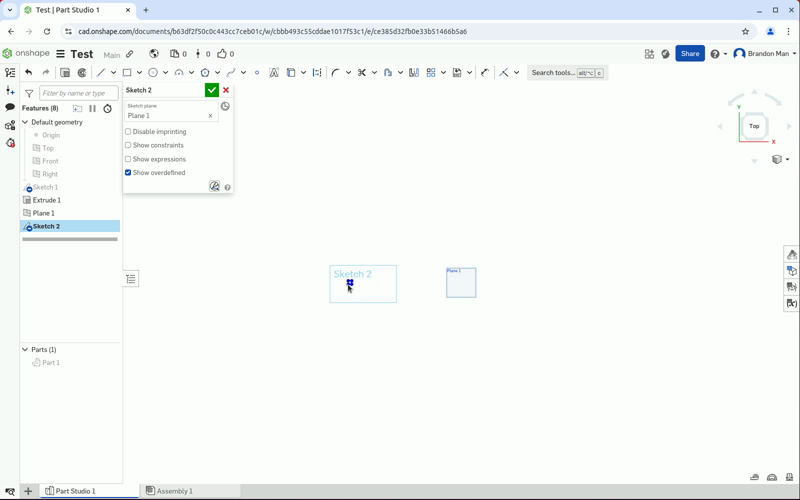
mouse_move(350, 280)
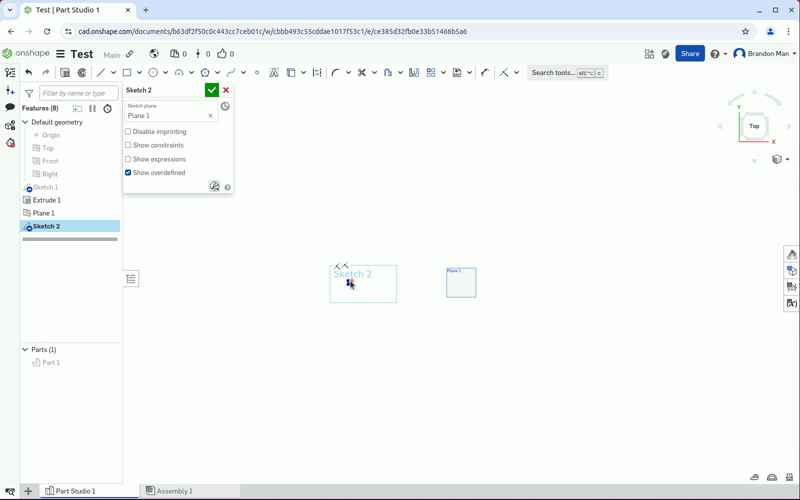
scroll(6)
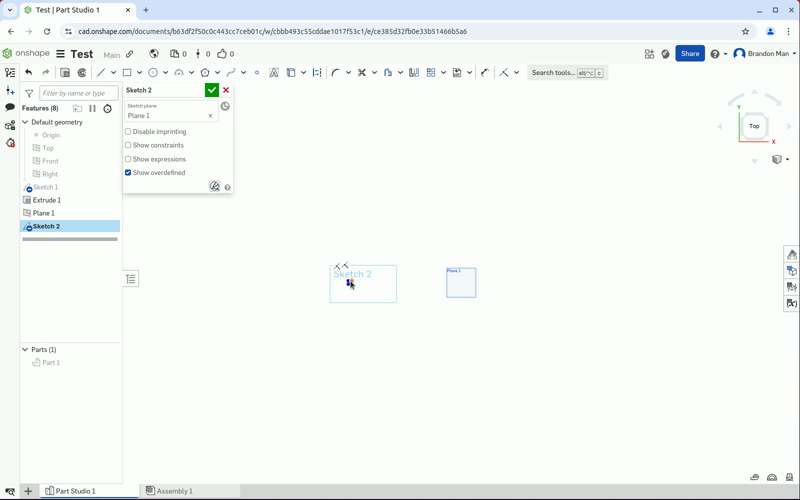
scroll(6)
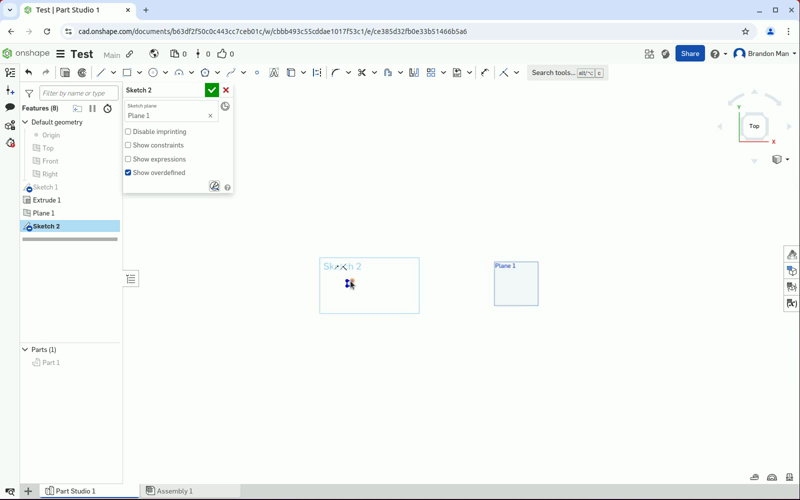
scroll(6)
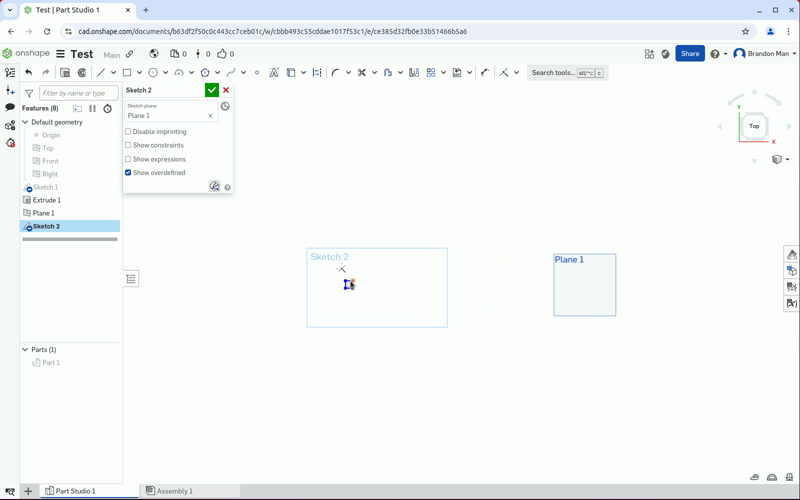
scroll(6)
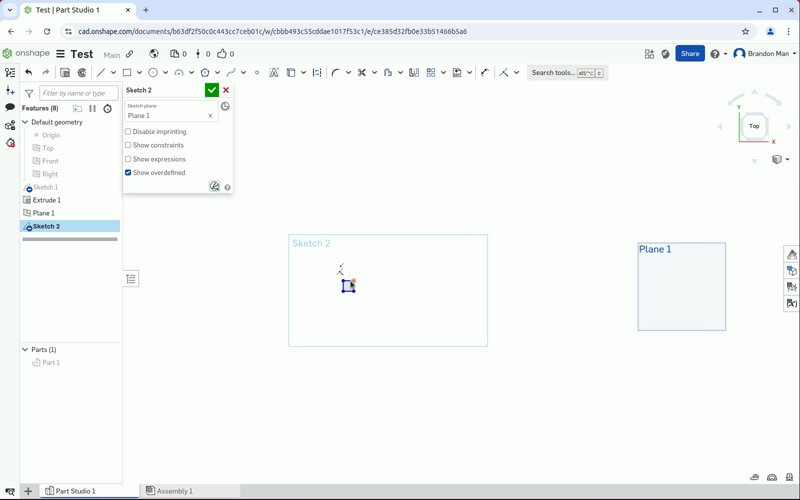
scroll(6)
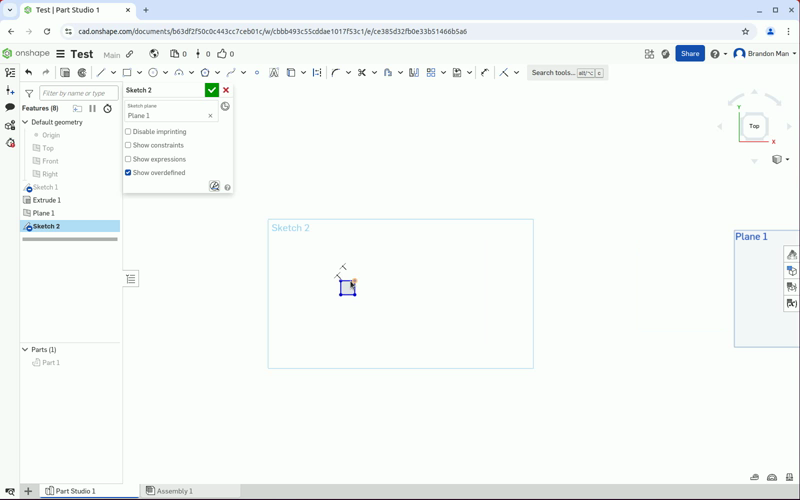
scroll(6)
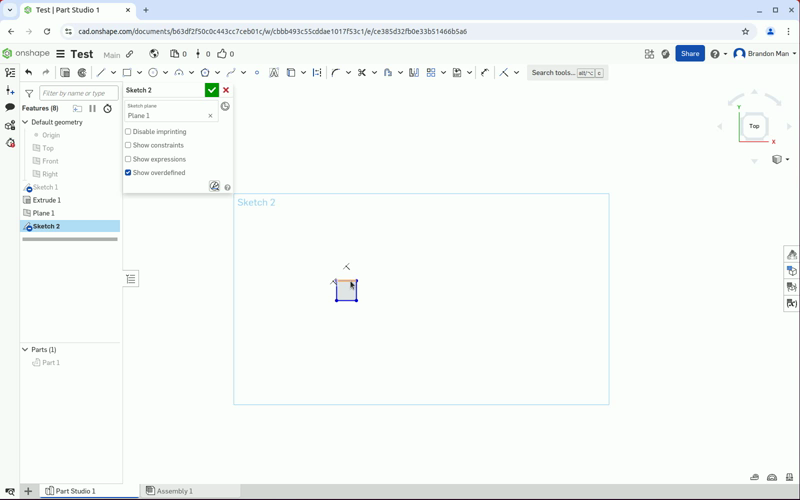
scroll(6)
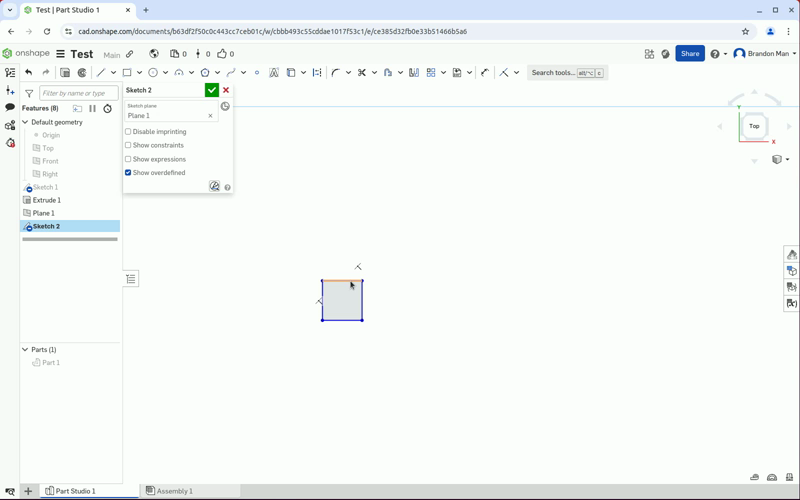
click(350, 280)
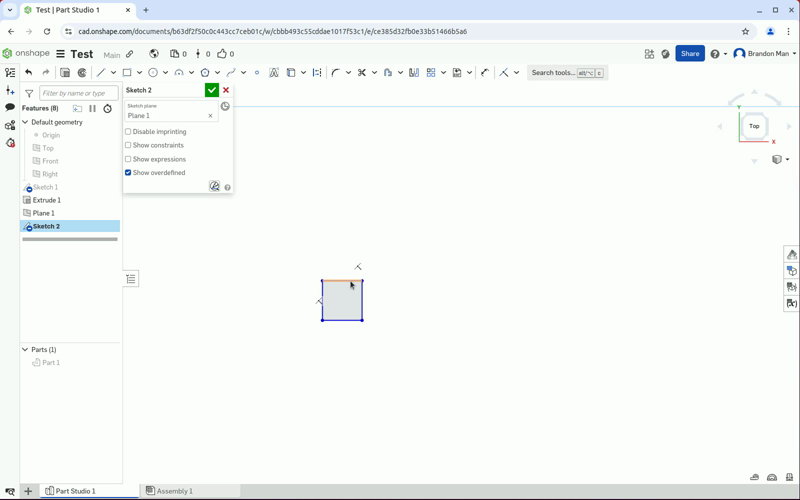
scroll(-6)
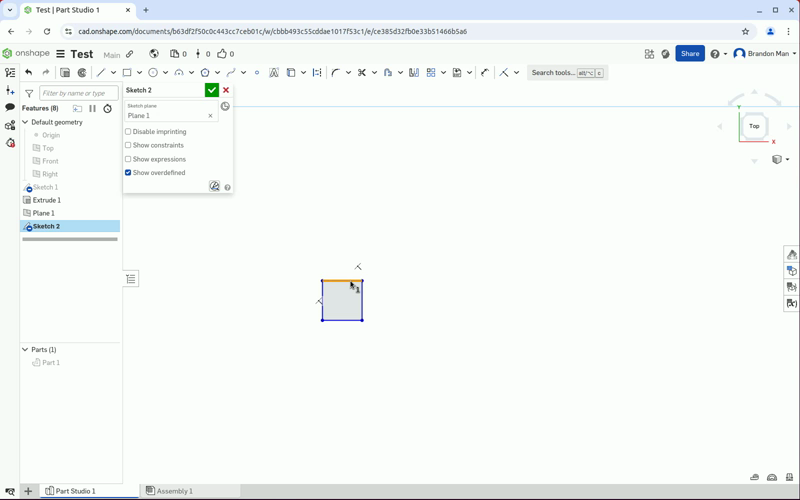
scroll(-6)
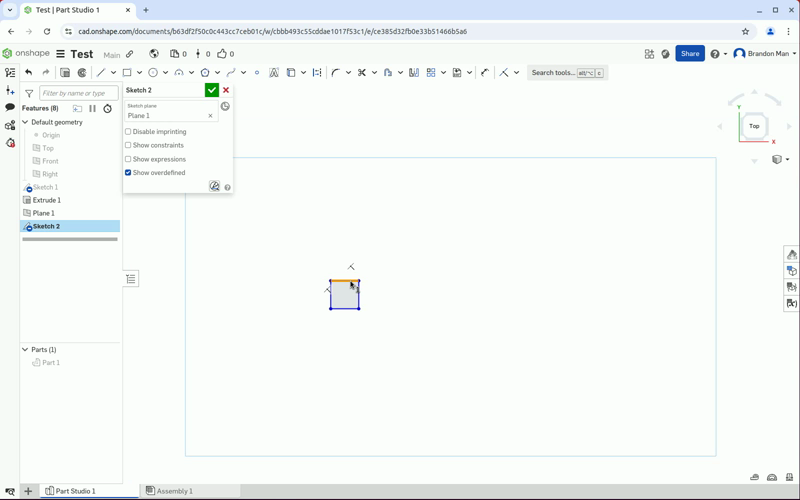
scroll(-6)
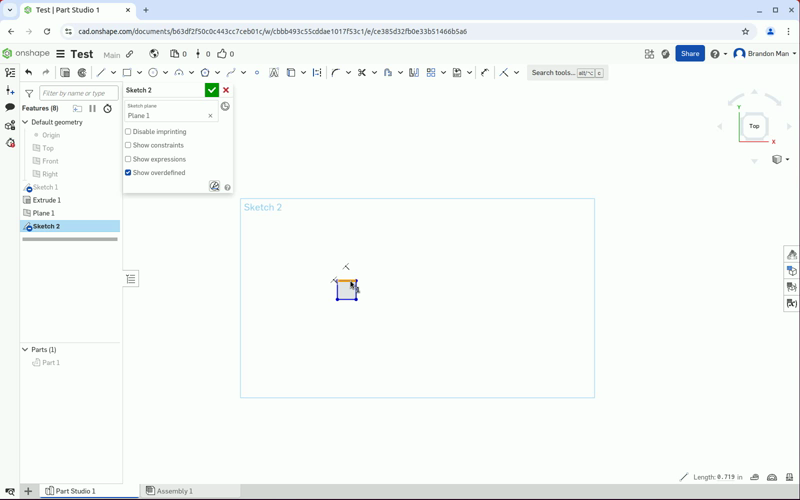
scroll(-6)
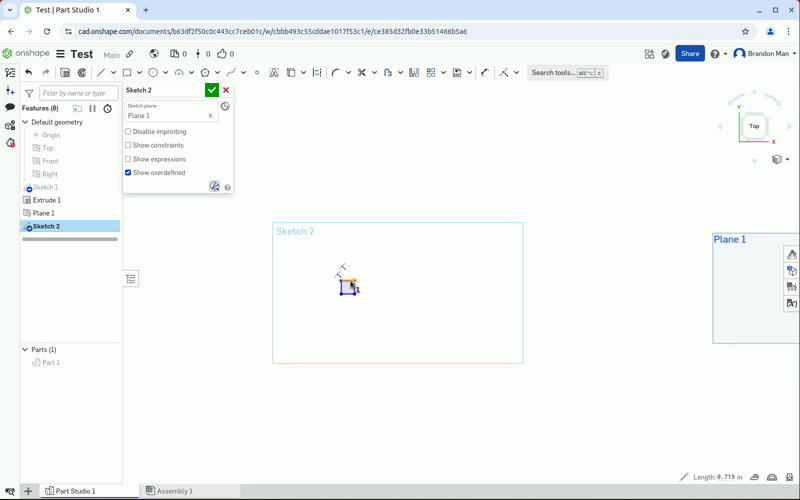
scroll(-6)
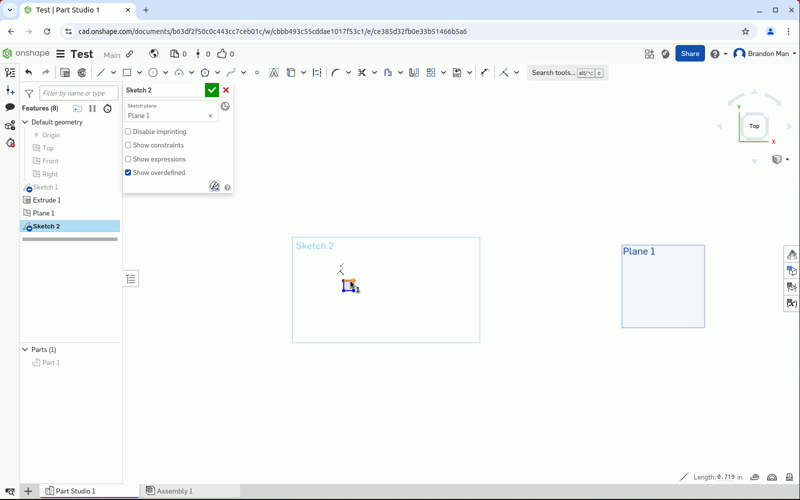
scroll(-6)
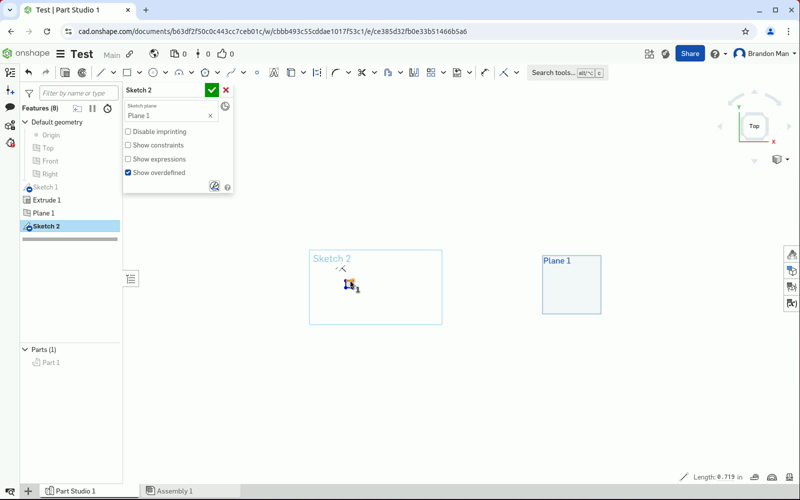
scroll(-6)
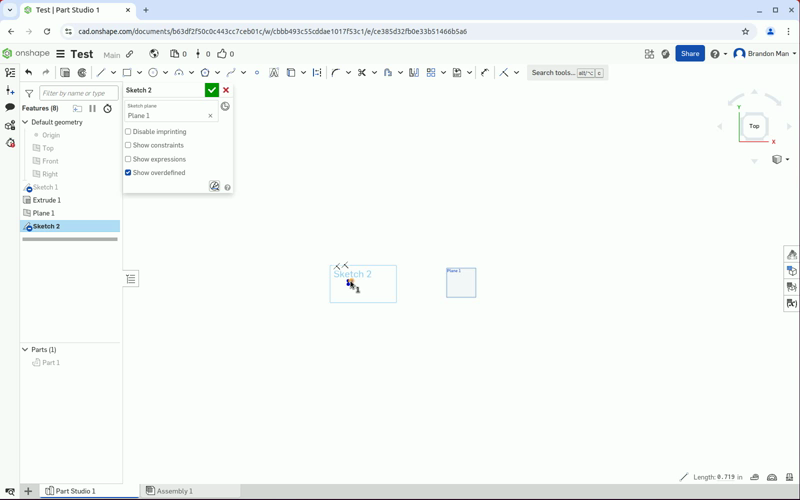
mouse_move(73, 352)
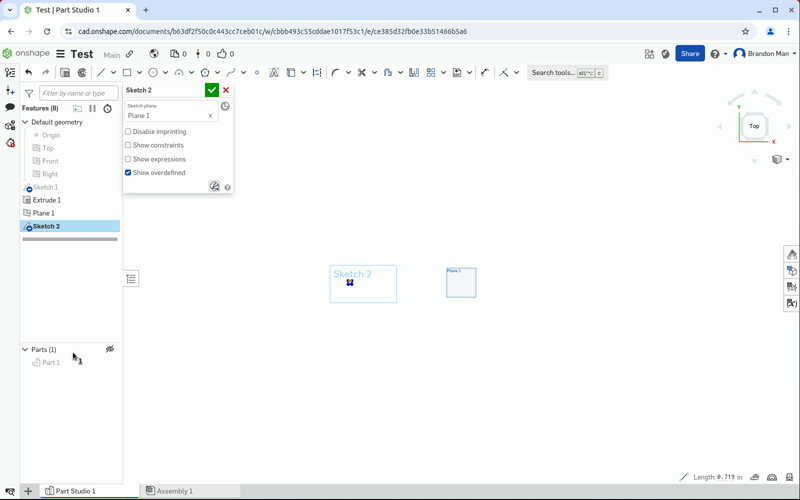
key(shift+y)
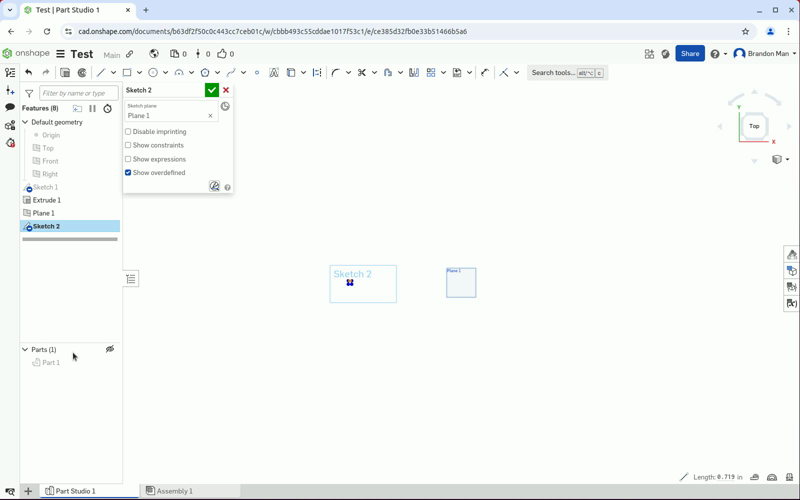
key(shift+e)
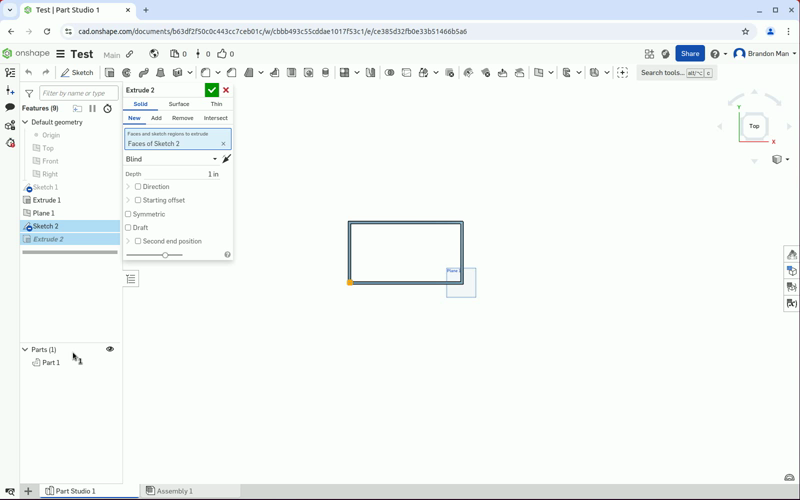
mouse_move(143, 106)
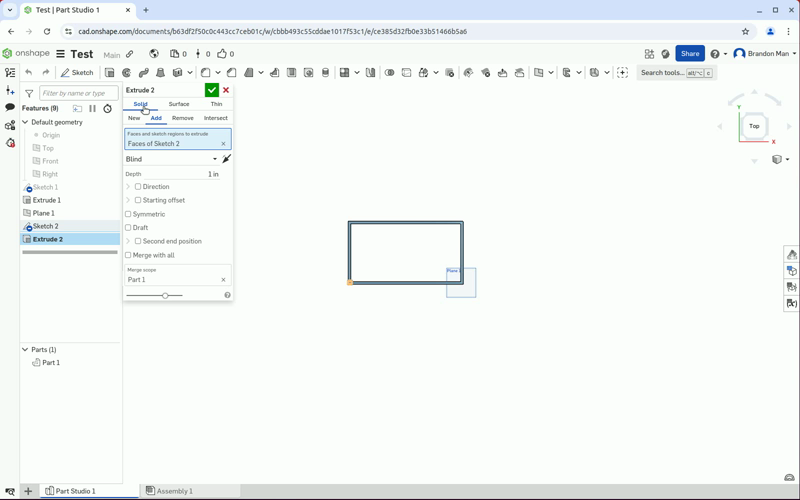
click(143, 106)
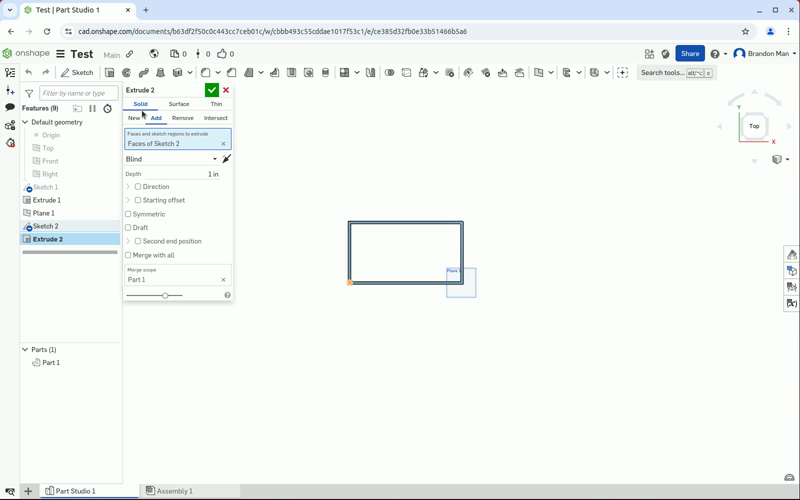
mouse_move(137, 120)
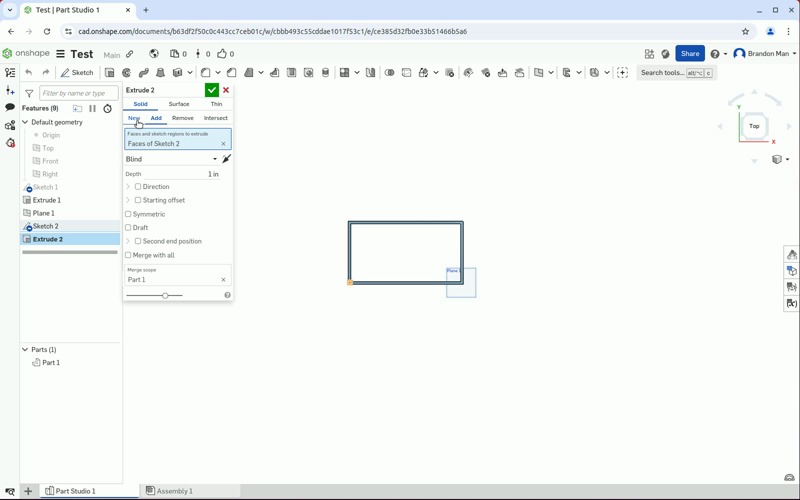
click(137, 120)
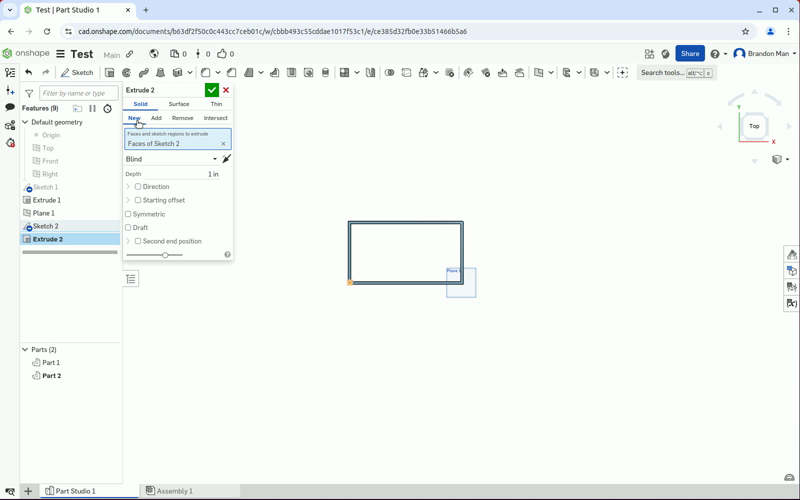
key(tab, 4)
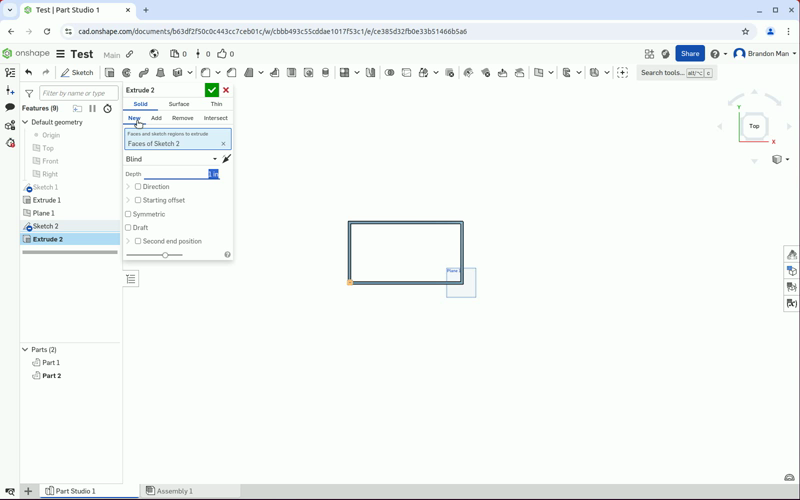
text(10.591)
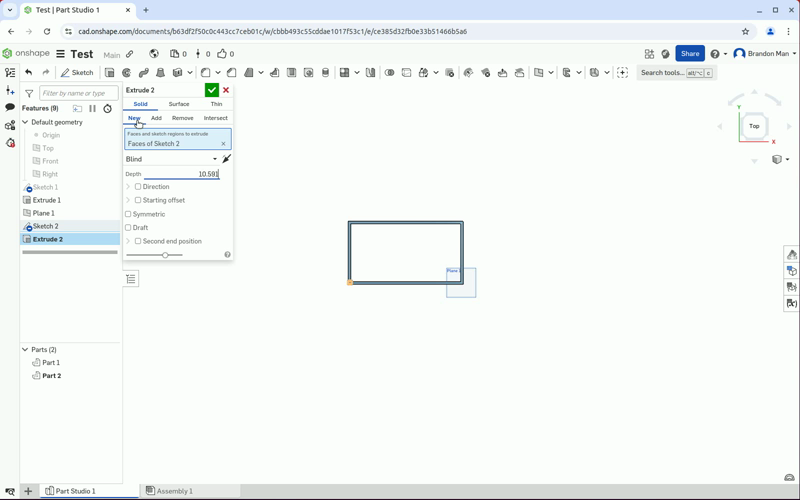
key(enter)
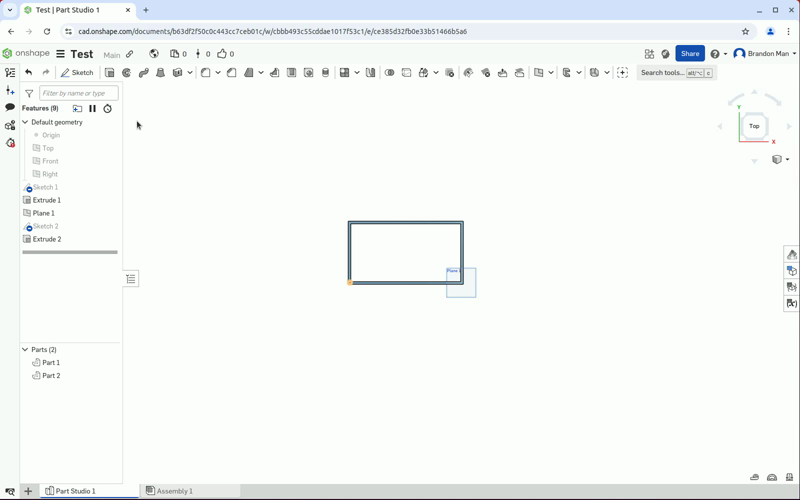
key(shift+h)
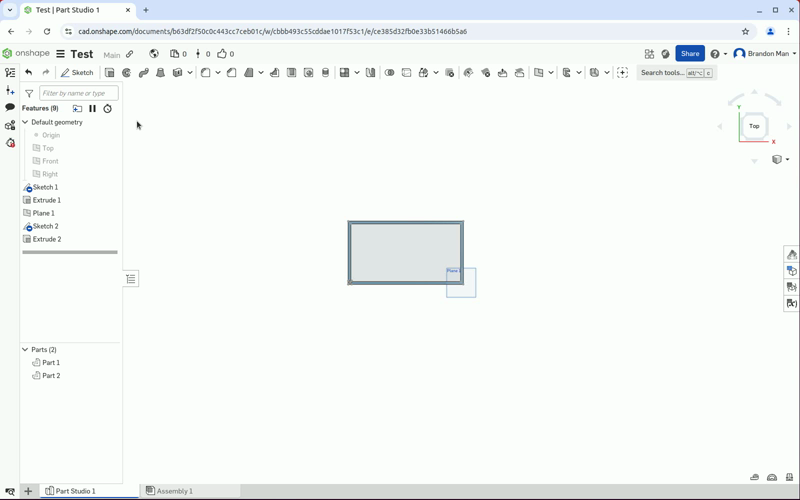
key(shift+h)
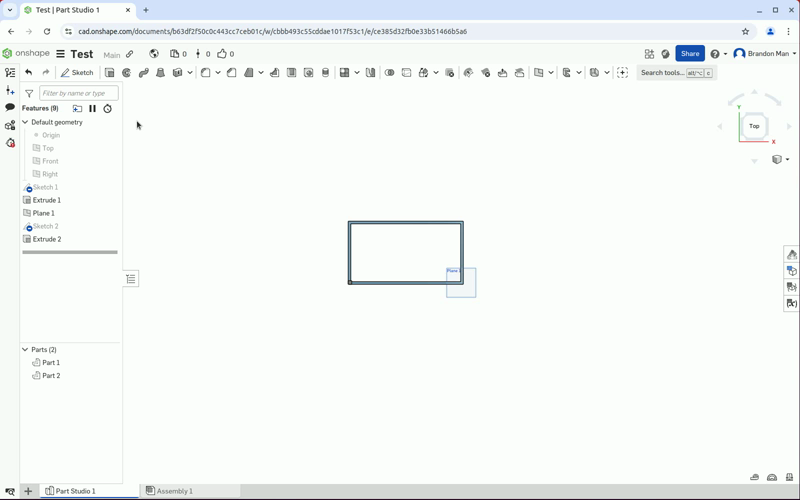
mouse_move(73, 189)
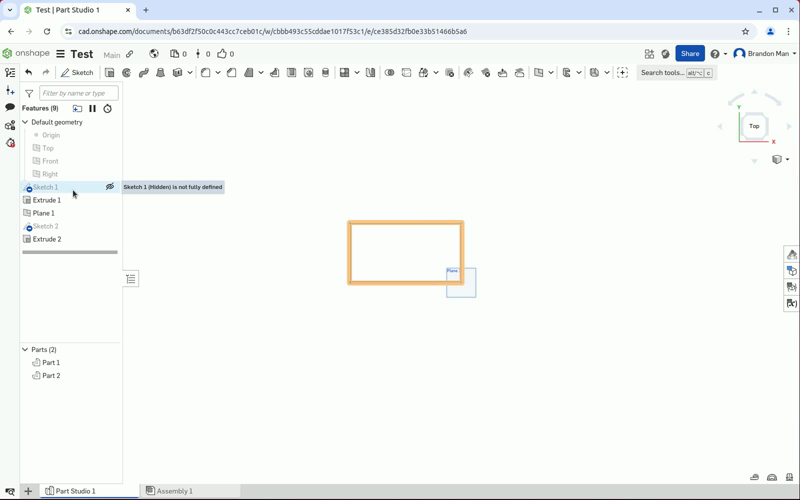
click(73, 189)
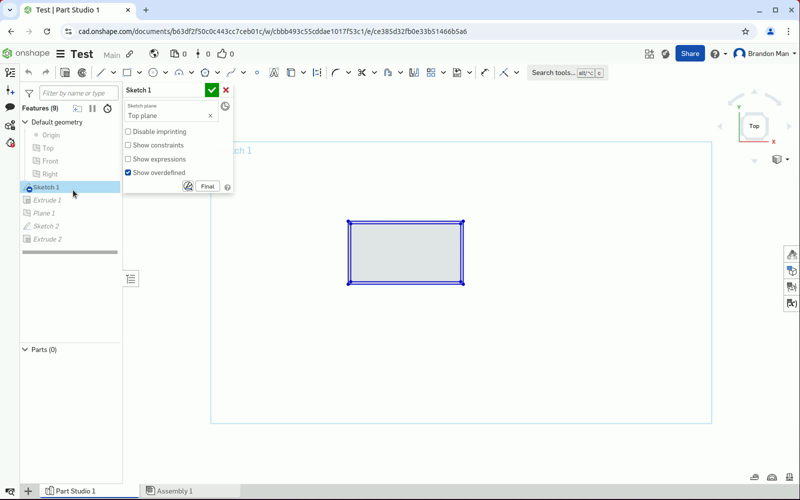
mouse_move(229, 92)
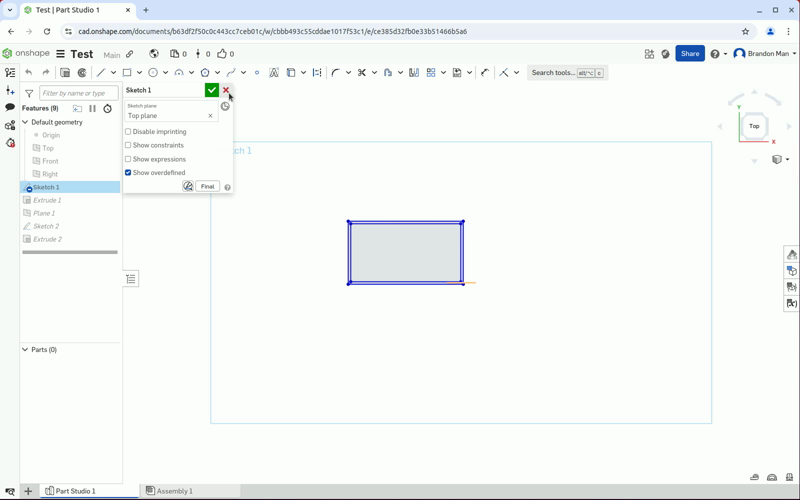
click(229, 92)
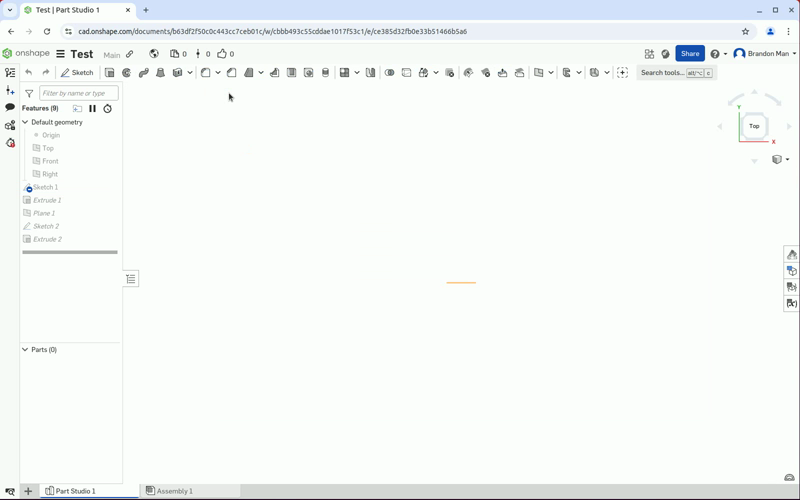
key(shift+s)
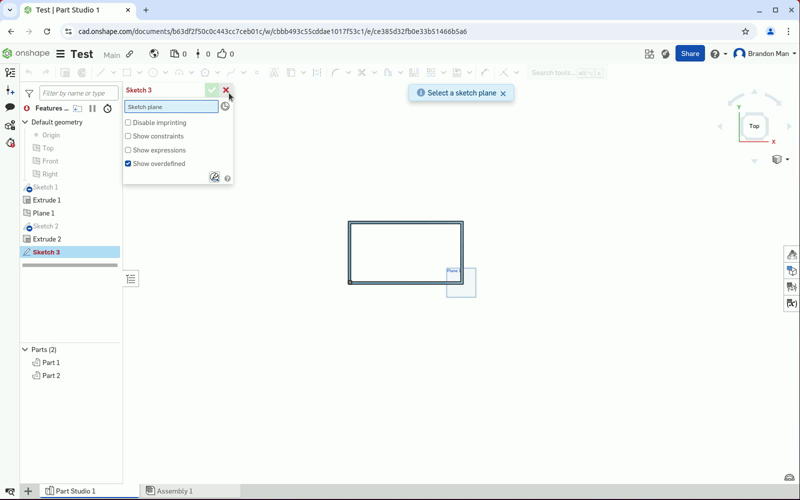
mouse_move(73, 215)
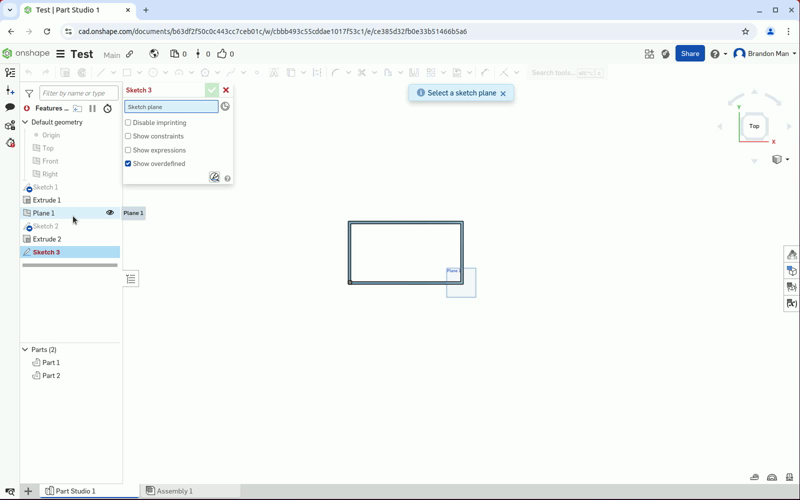
click(73, 215)
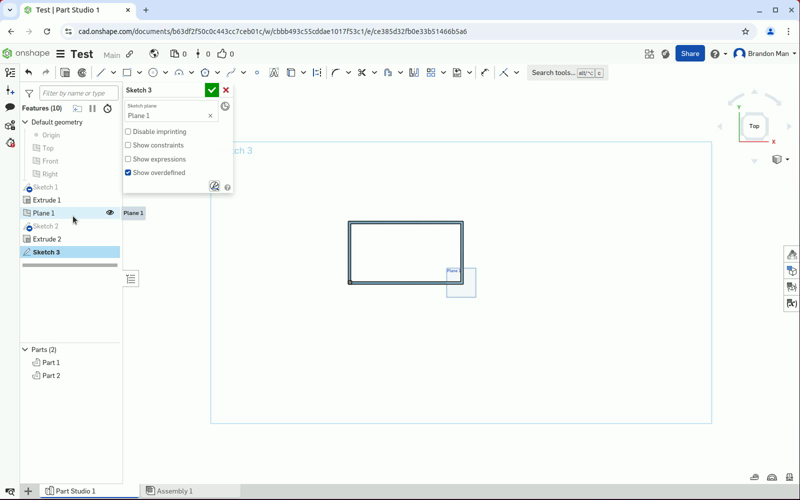
mouse_move(73, 352)
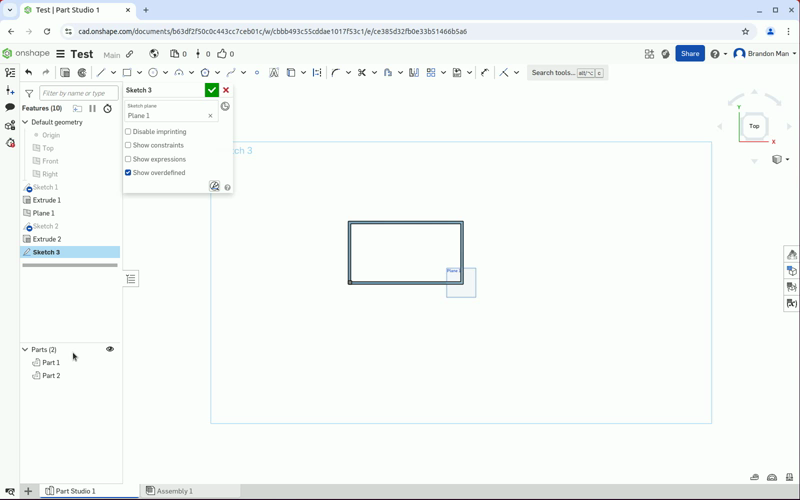
key(y)
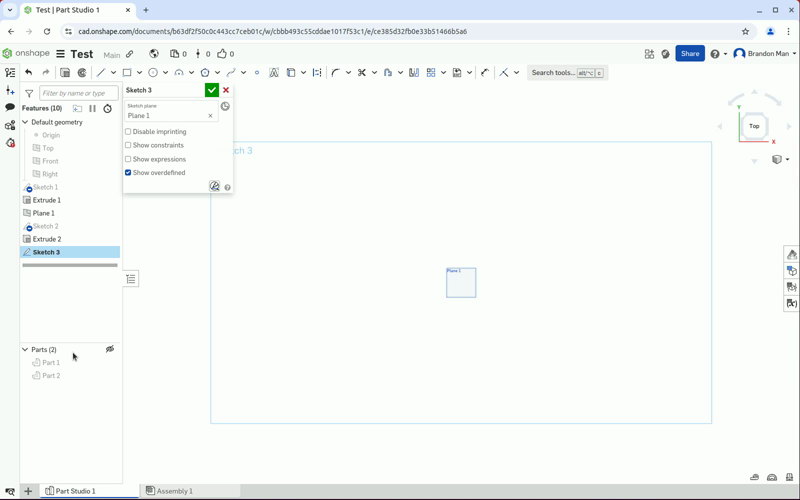
key(l)
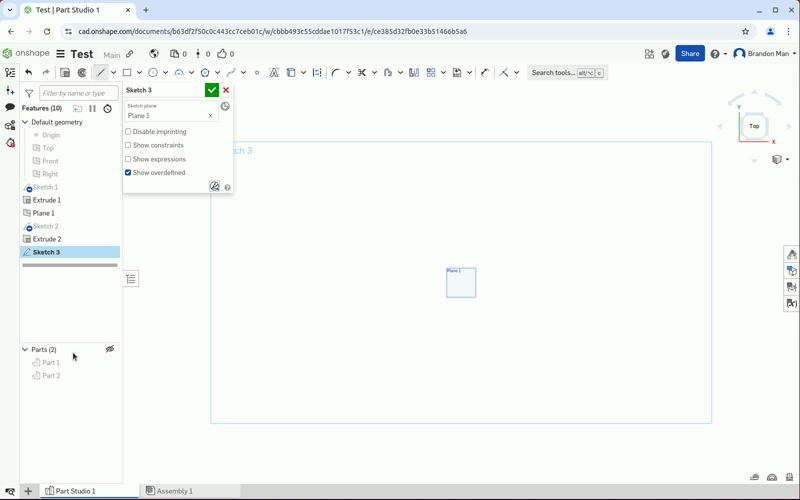
key_down(shift)
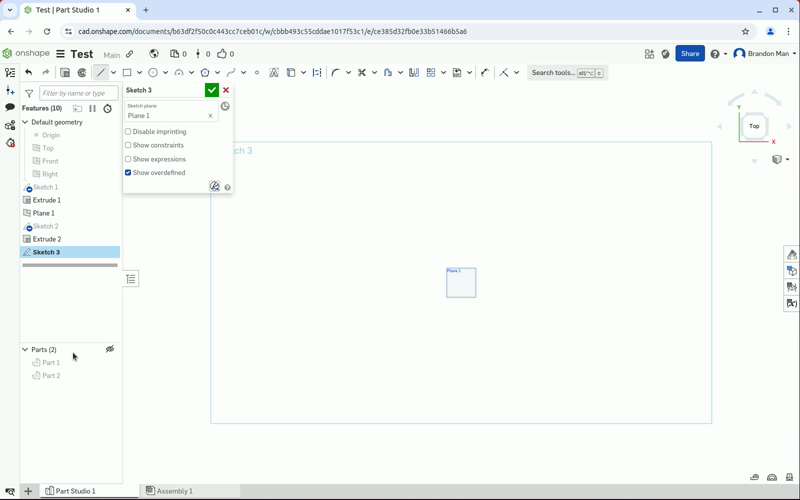
mouse_move(459, 284)
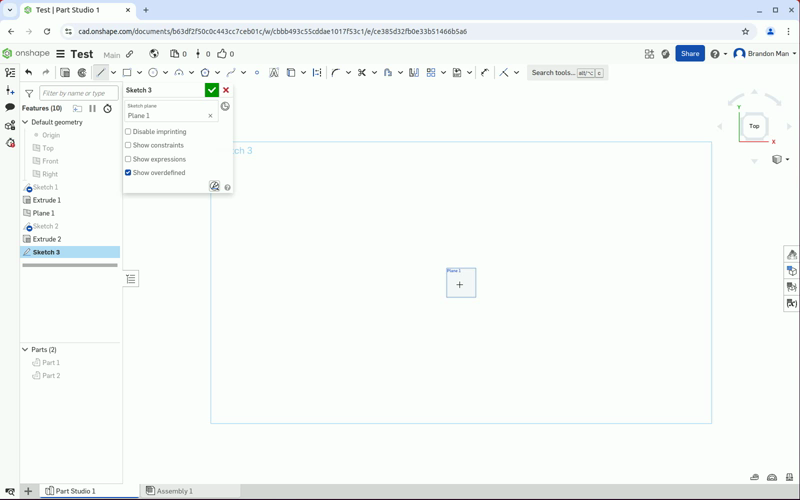
click(459, 284)
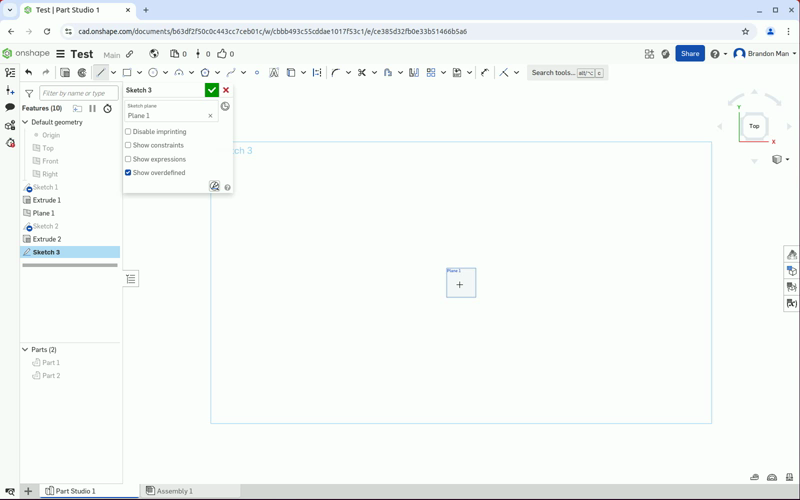
key_up(shift)
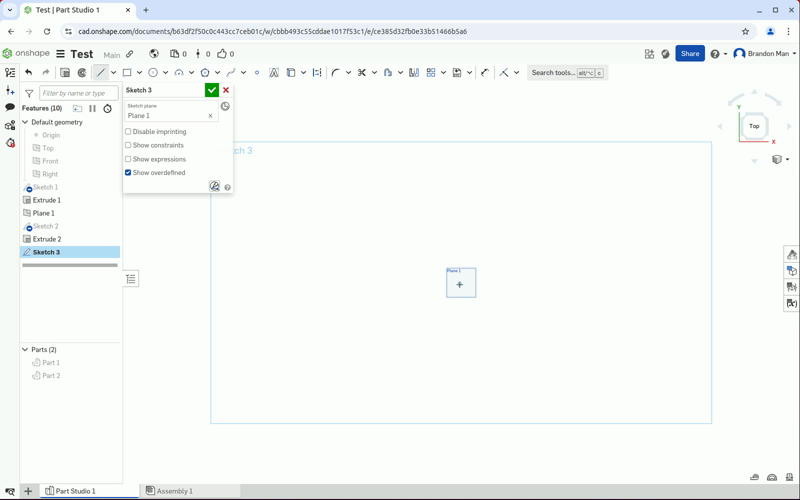
key_down(shift)
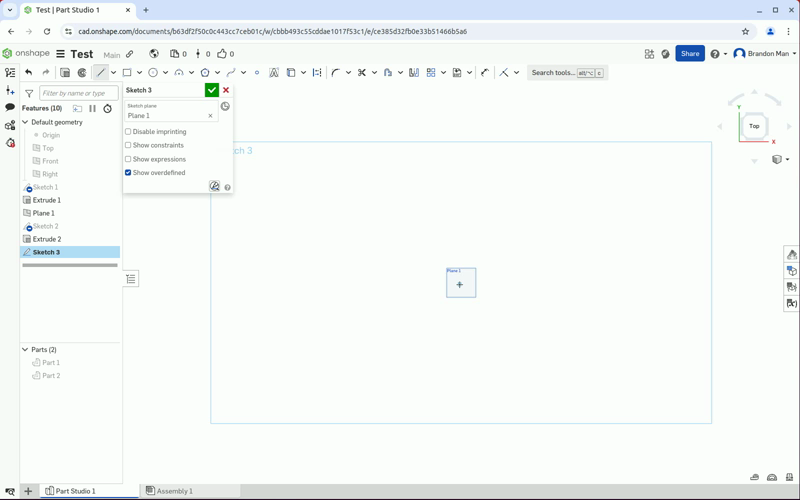
mouse_move(489, 284)
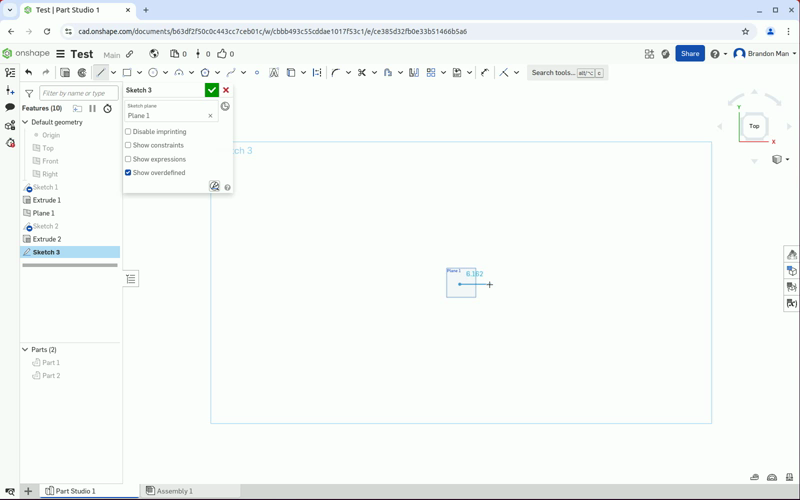
mouse_move(463, 284)
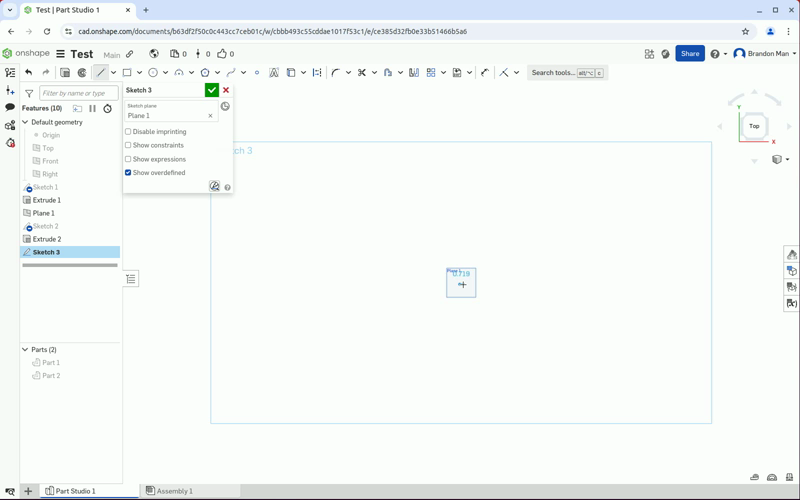
scroll(6)
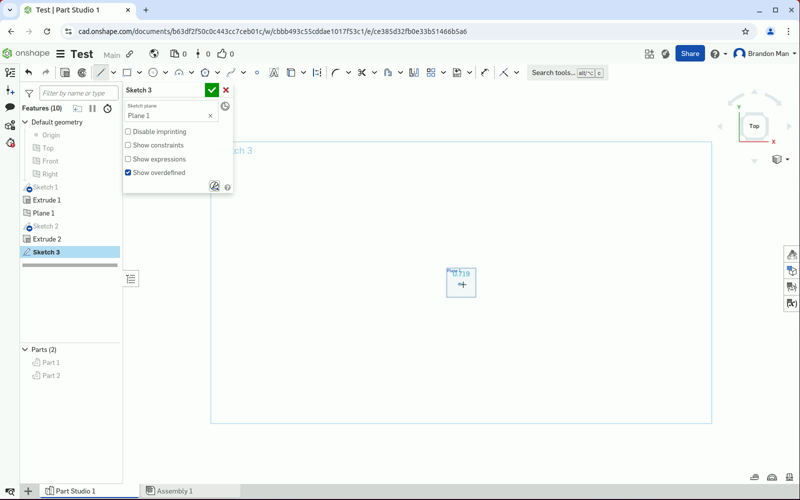
scroll(6)
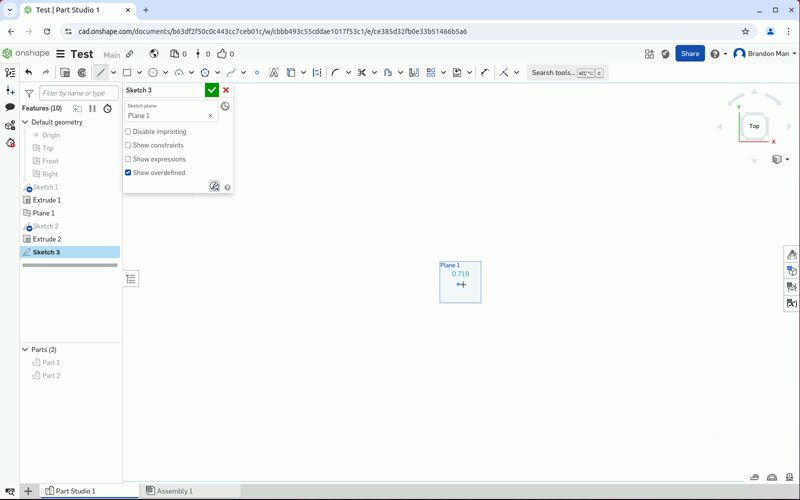
scroll(6)
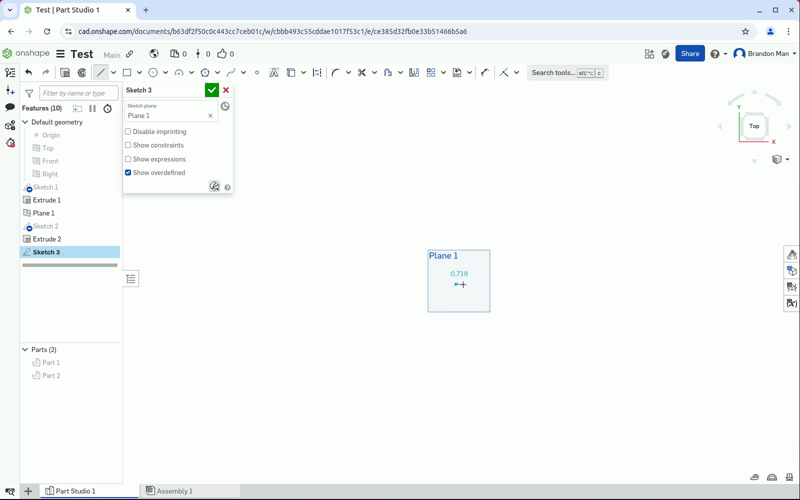
scroll(6)
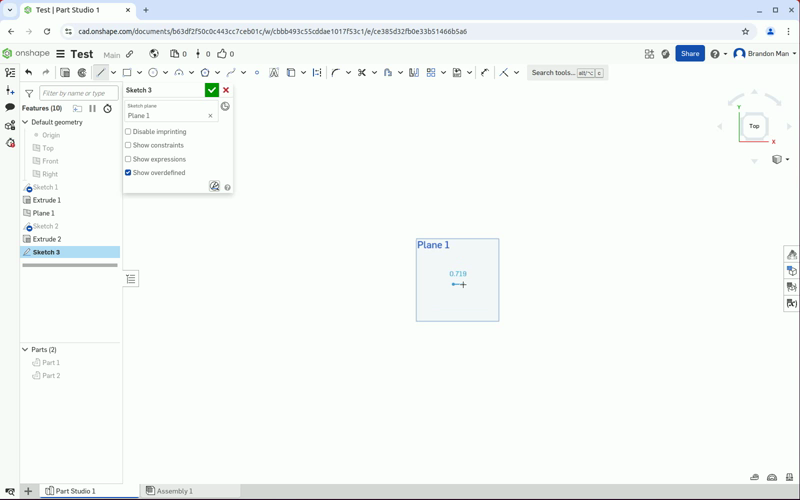
scroll(6)
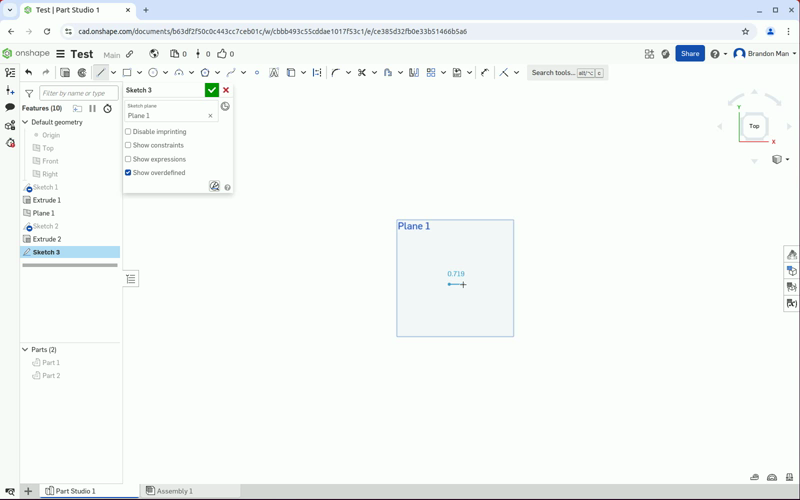
scroll(6)
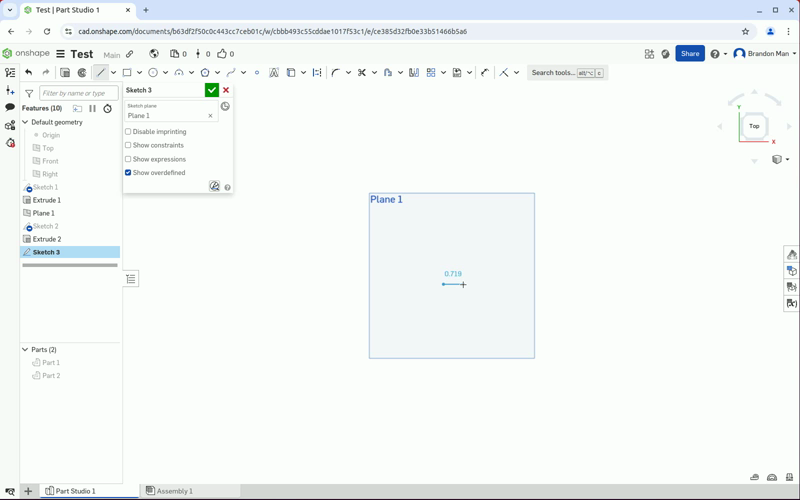
scroll(6)
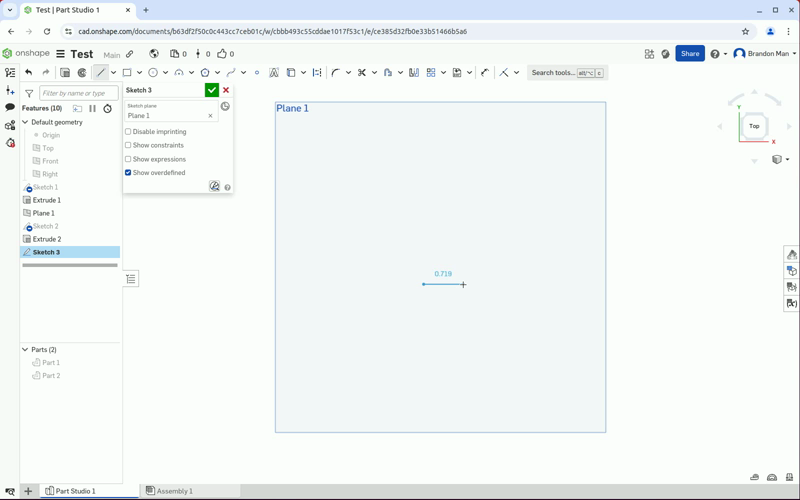
click(463, 284)
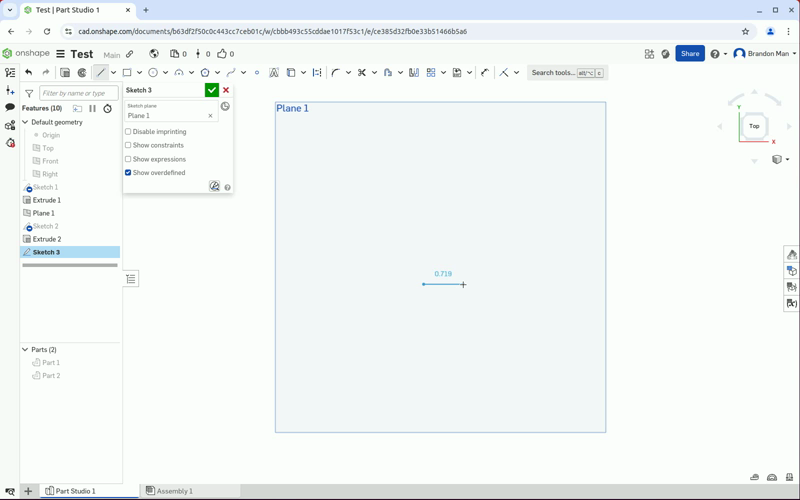
scroll(-6)
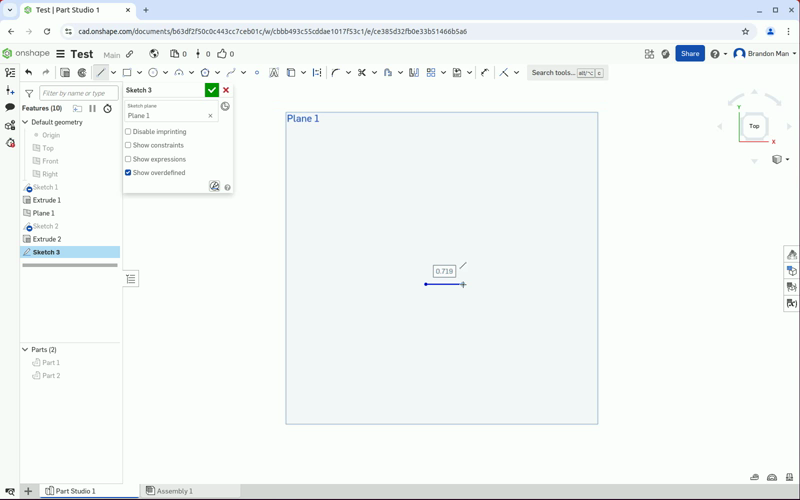
scroll(-6)
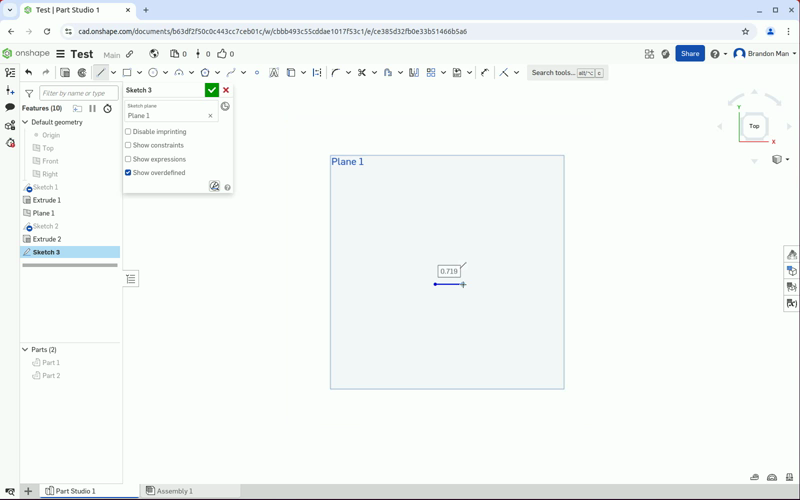
scroll(-6)
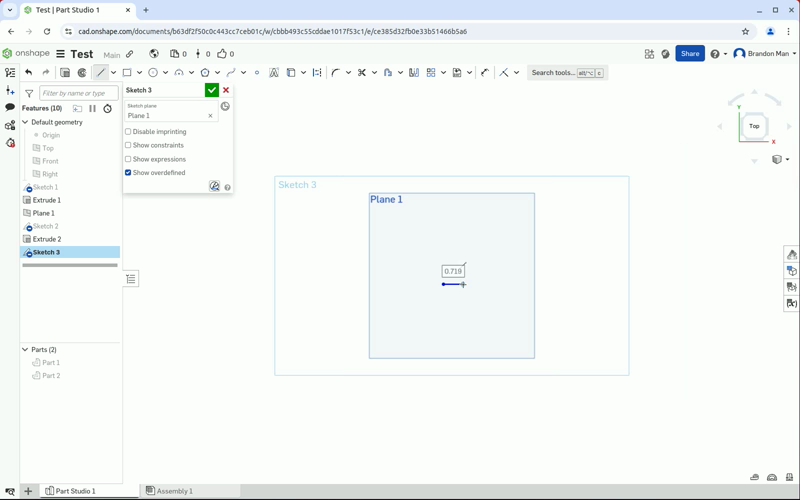
scroll(-6)
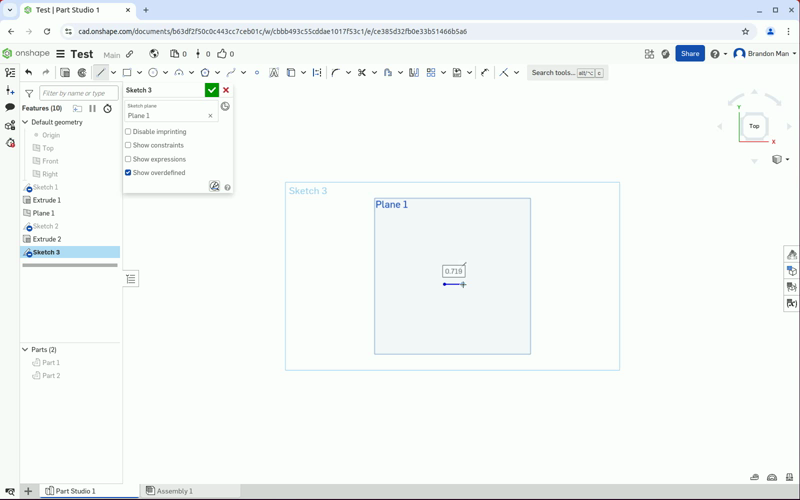
scroll(-6)
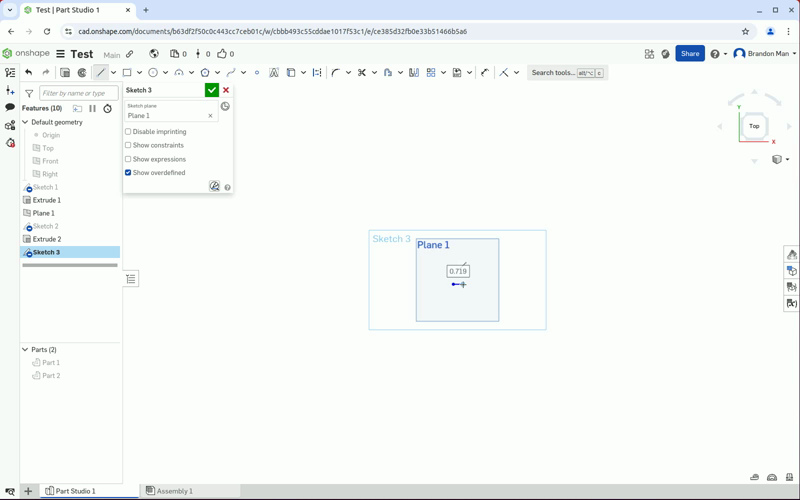
scroll(-6)
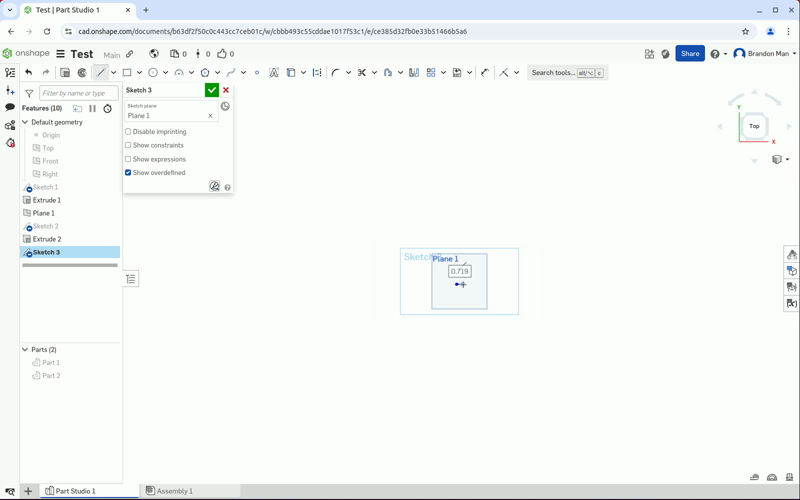
scroll(-6)
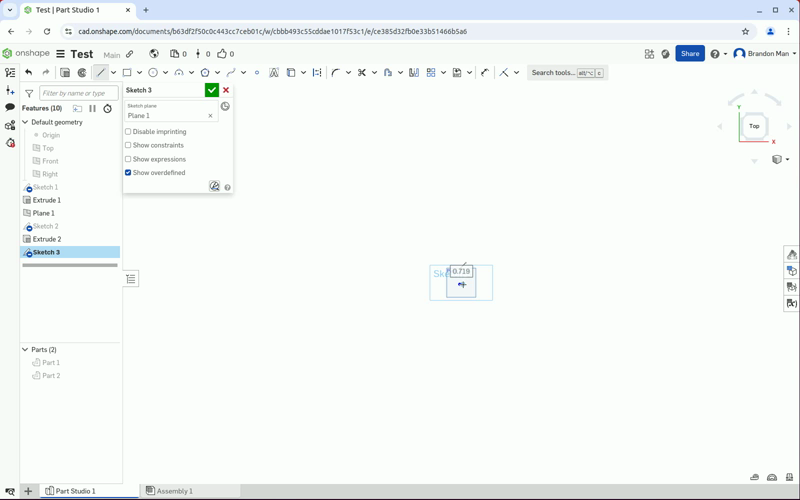
key_up(shift)
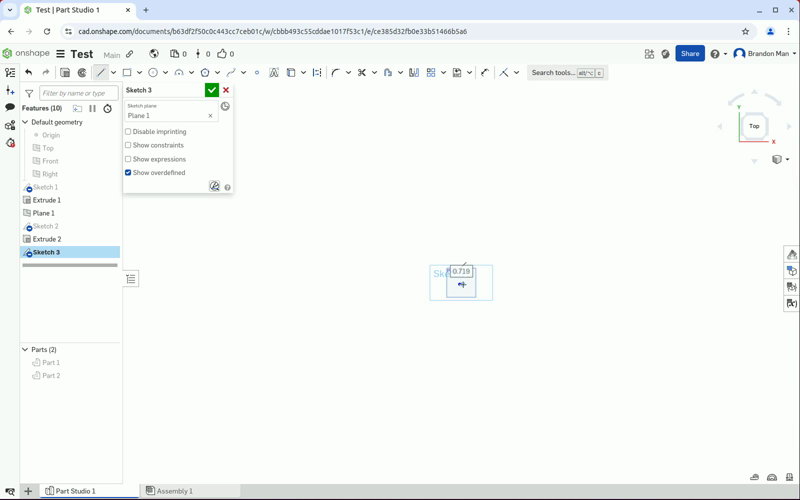
key_down(shift)
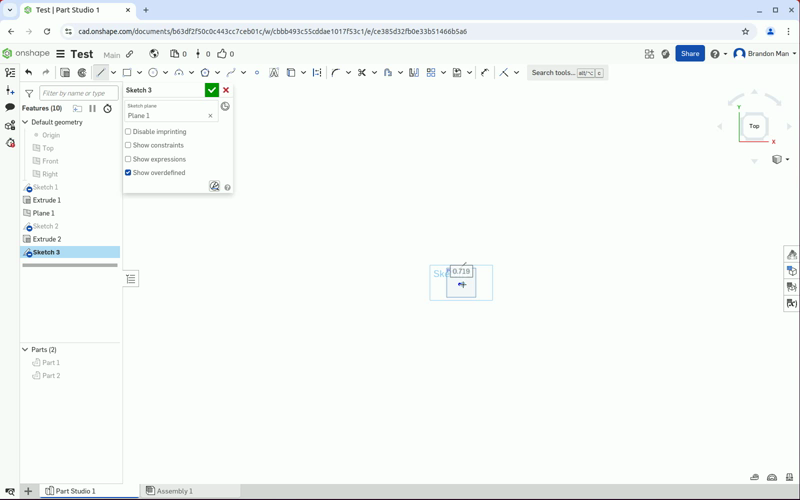
mouse_move(493, 284)
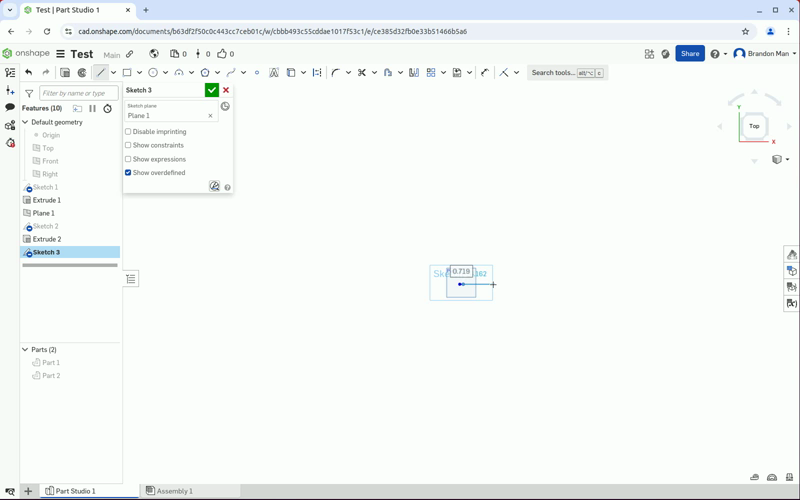
mouse_move(463, 280)
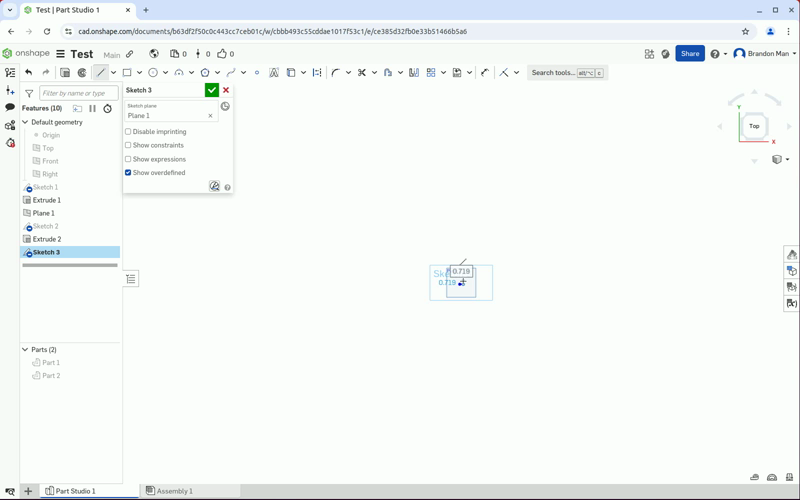
scroll(6)
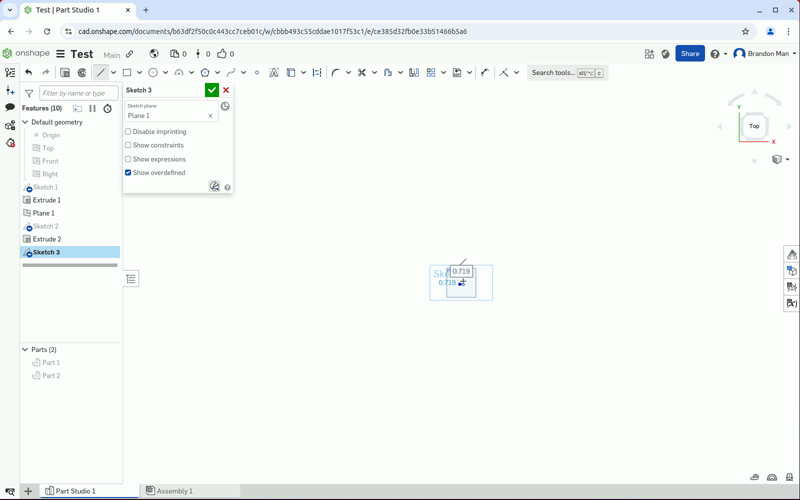
scroll(6)
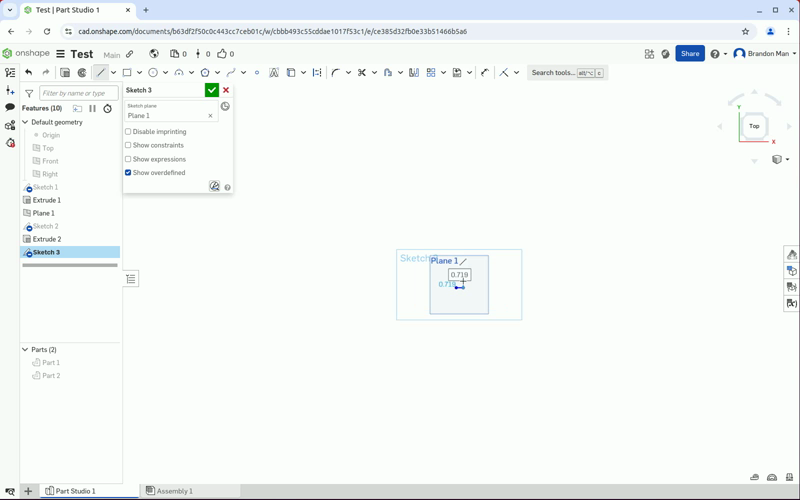
scroll(6)
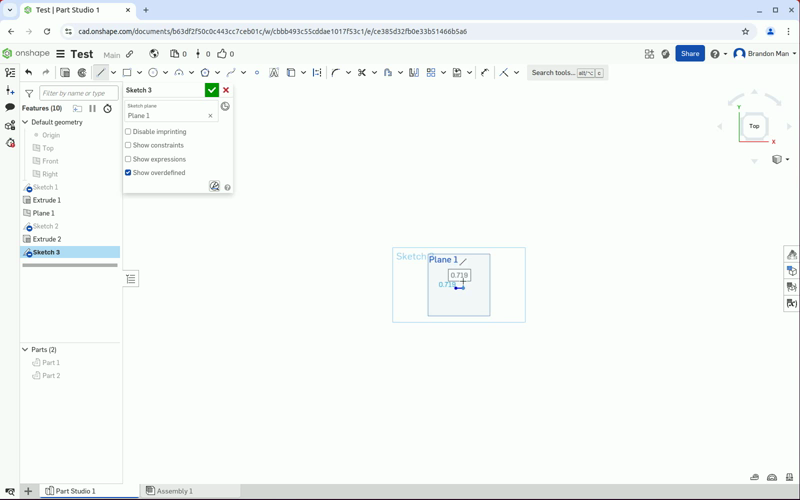
scroll(6)
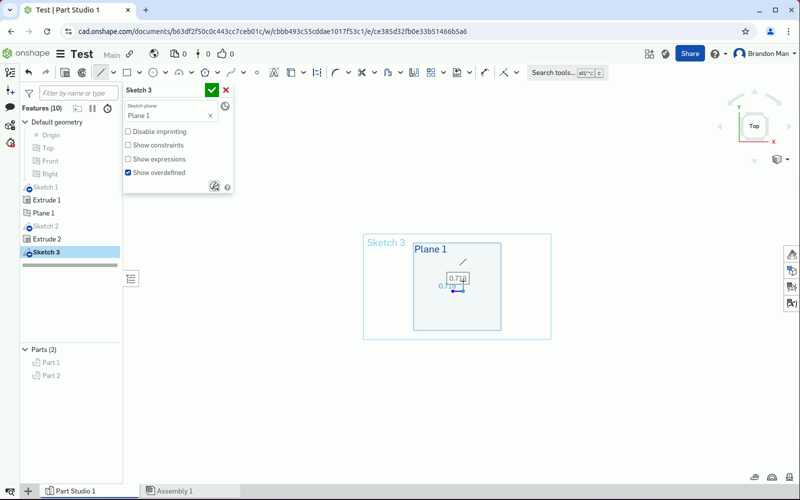
scroll(6)
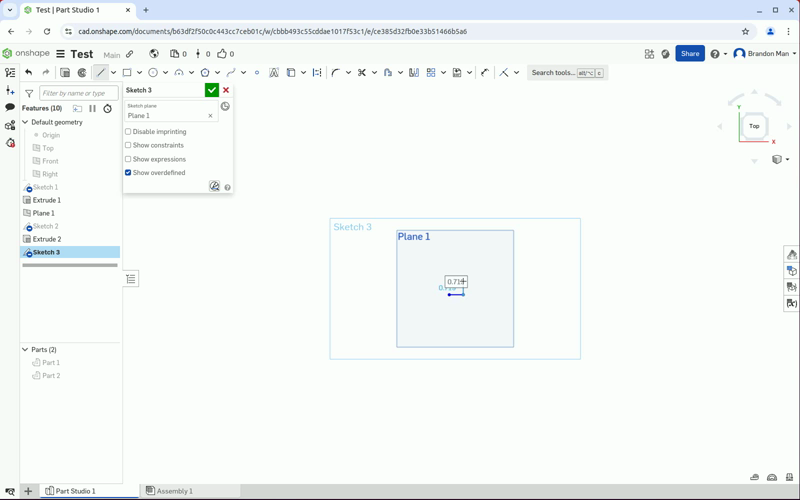
scroll(6)
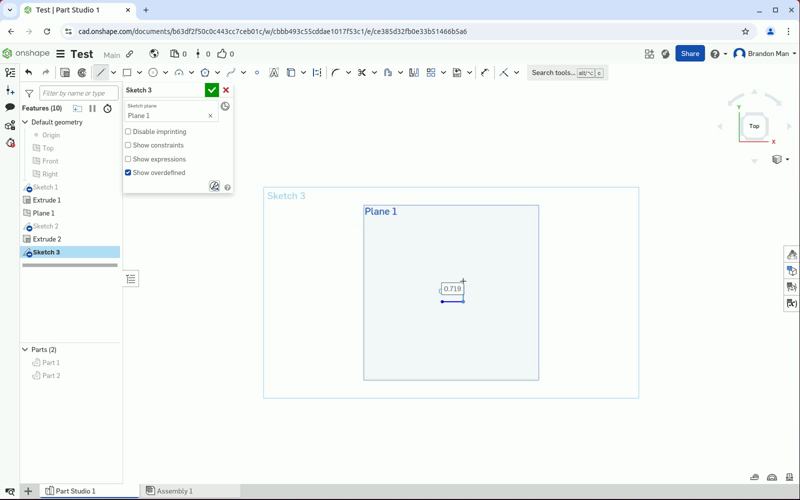
scroll(6)
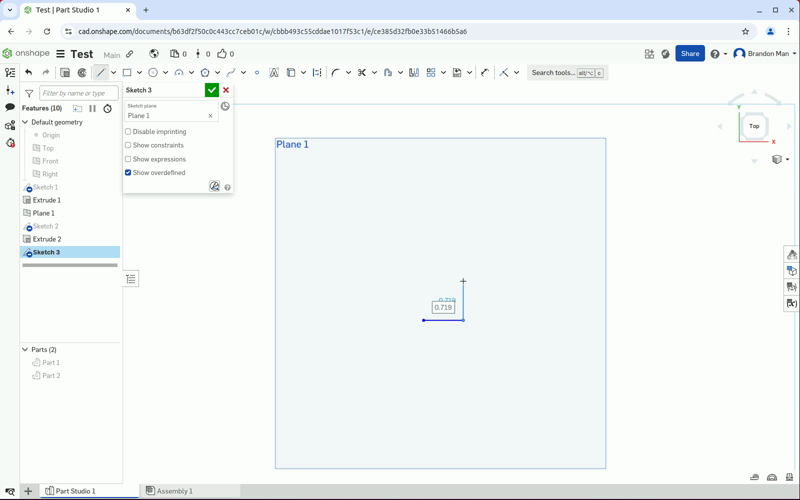
click(463, 280)
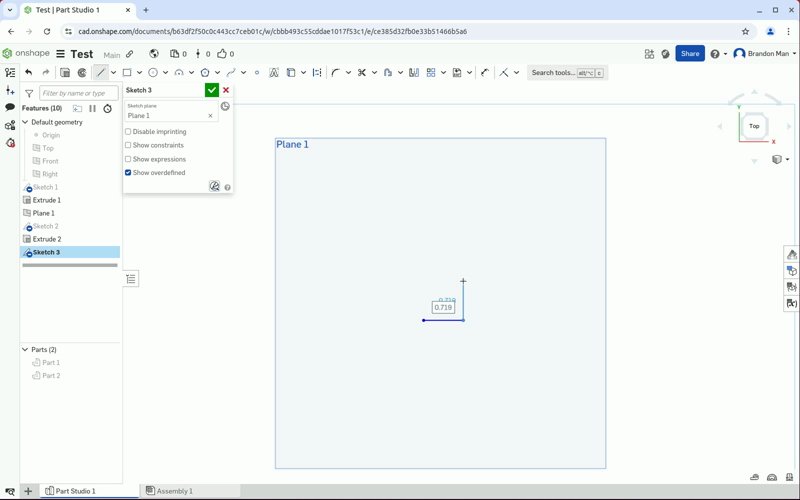
scroll(-6)
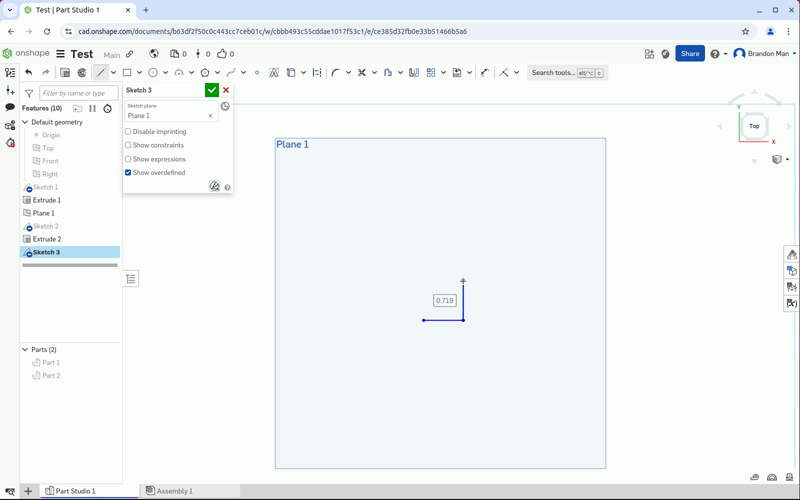
scroll(-6)
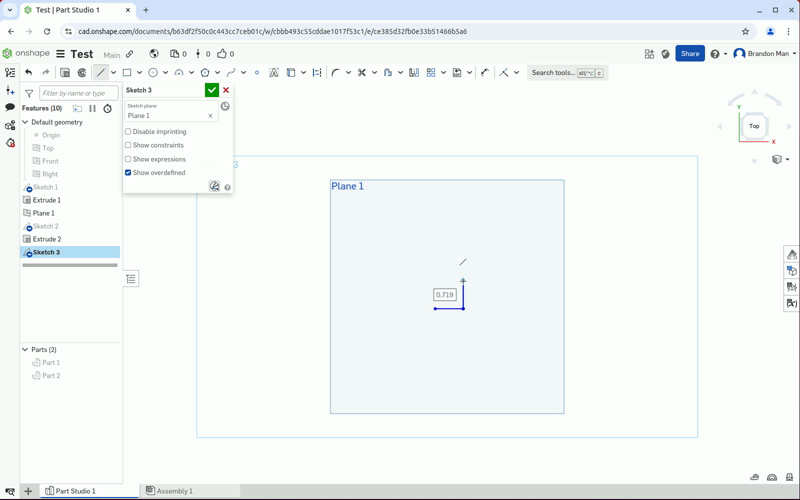
scroll(-6)
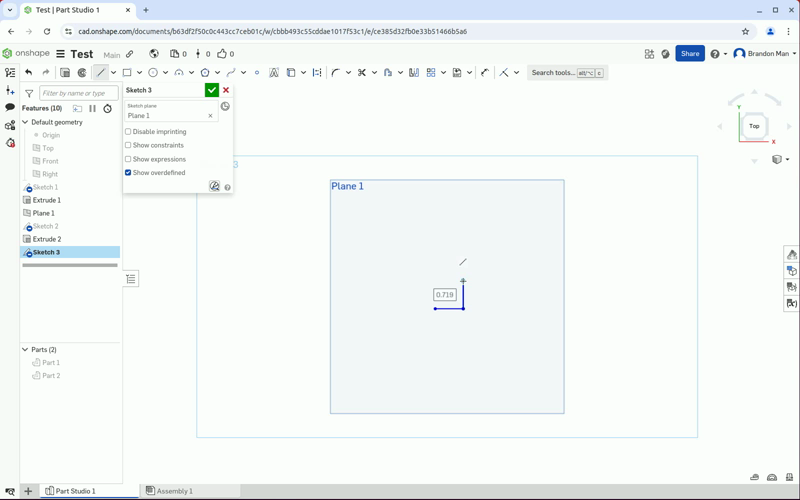
scroll(-6)
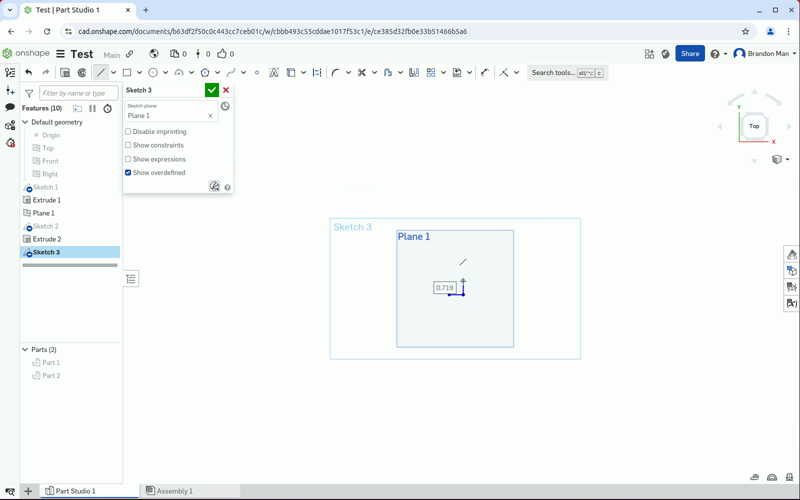
scroll(-6)
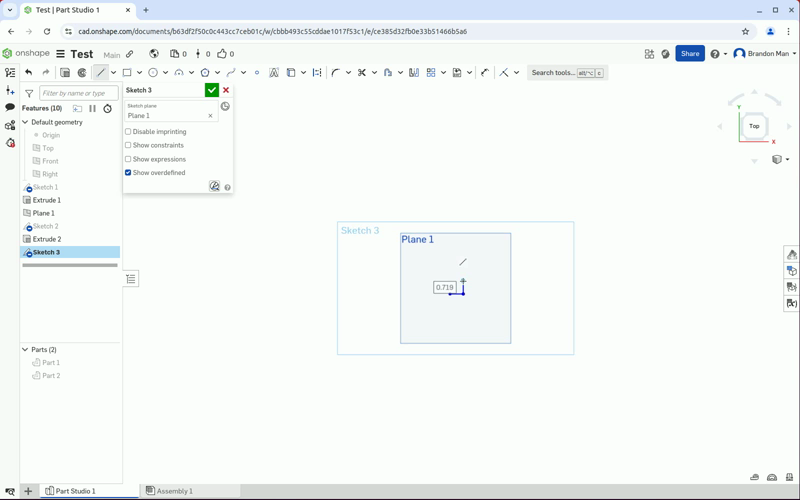
scroll(-6)
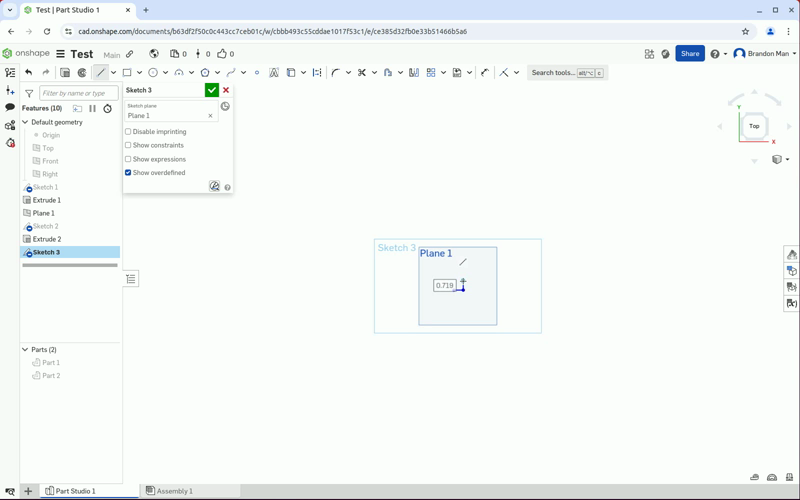
scroll(-6)
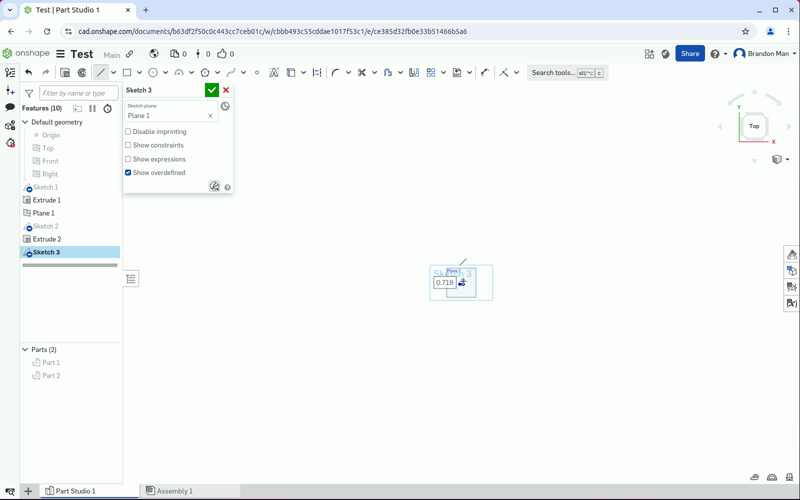
key_up(shift)
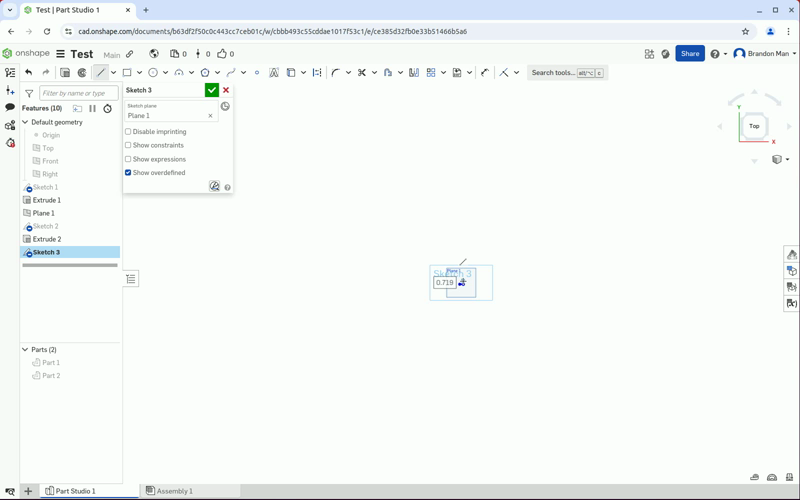
key_down(shift)
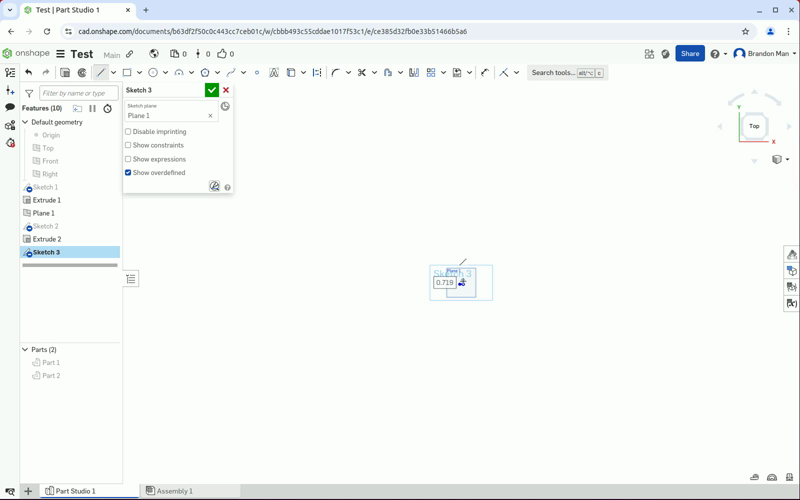
mouse_move(493, 280)
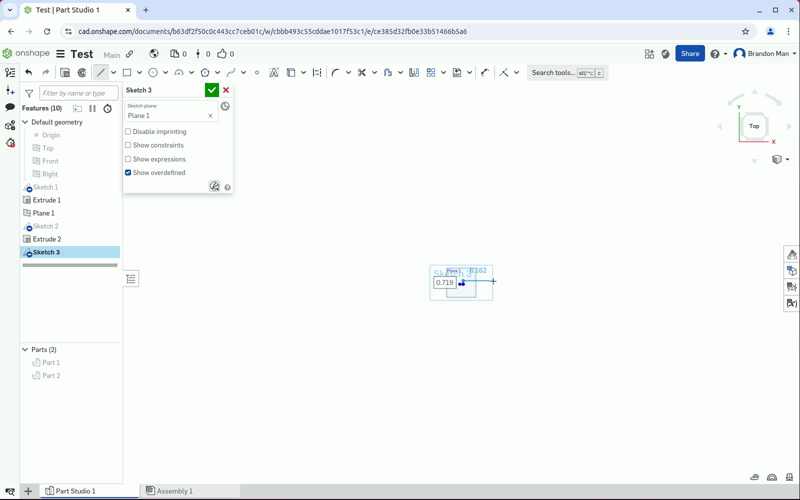
mouse_move(459, 280)
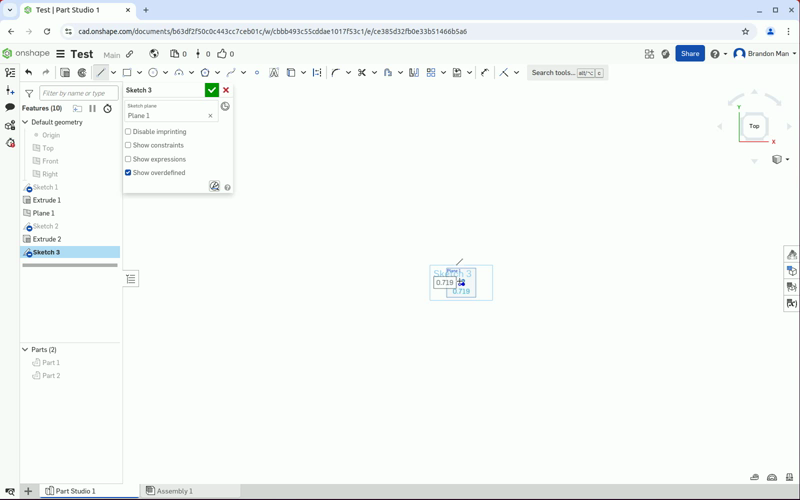
scroll(6)
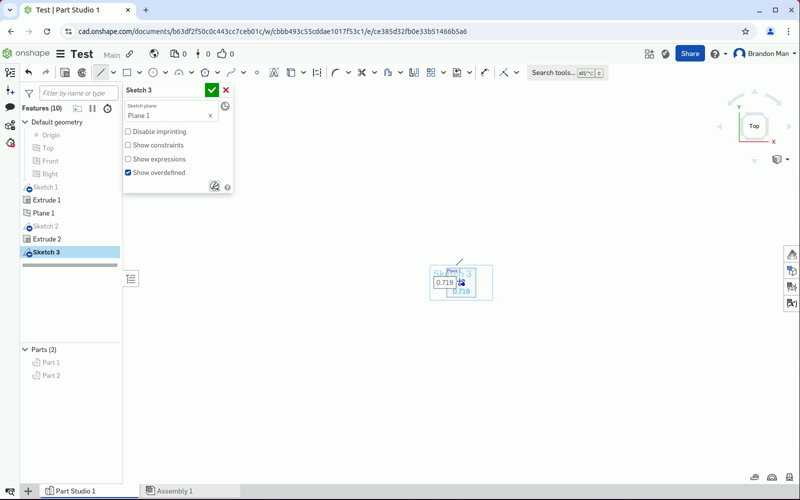
scroll(6)
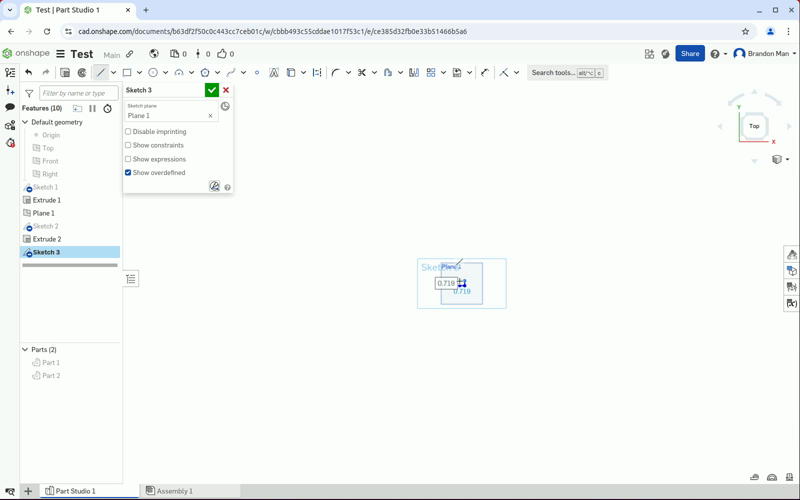
scroll(6)
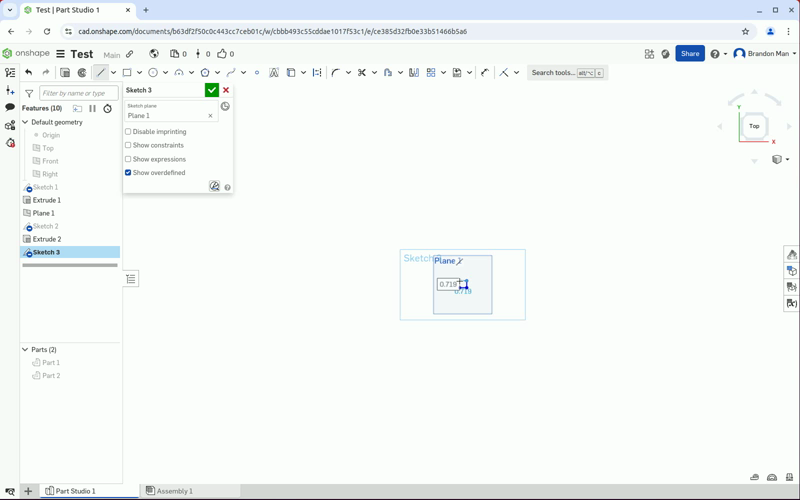
scroll(6)
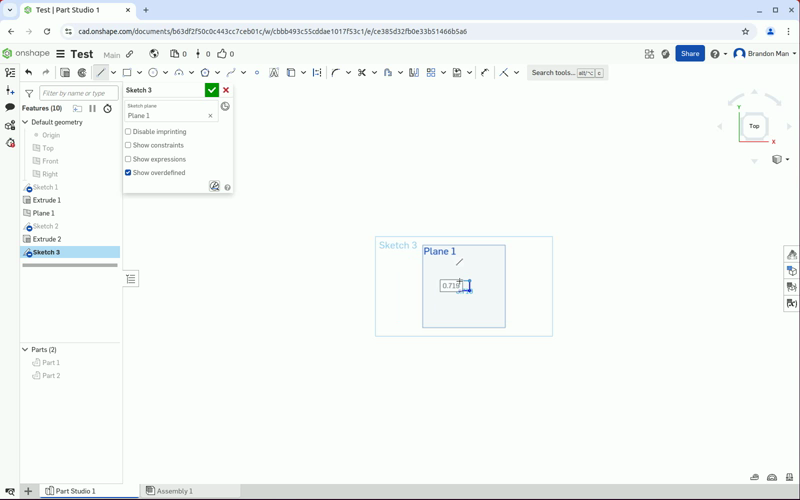
scroll(6)
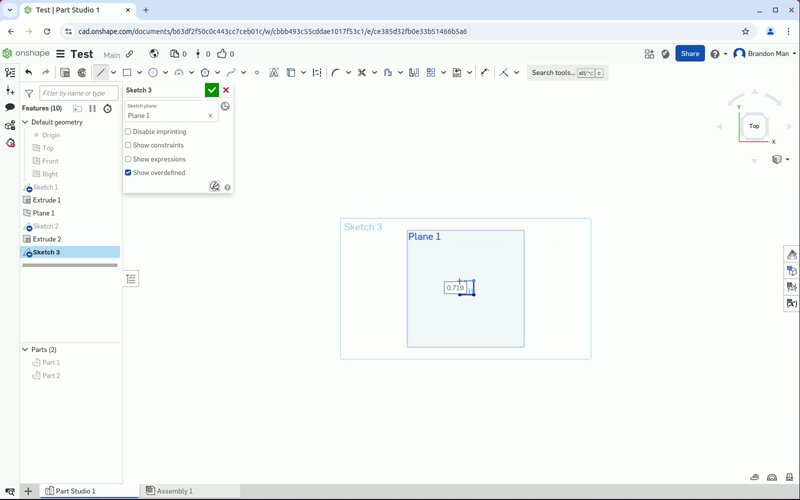
scroll(6)
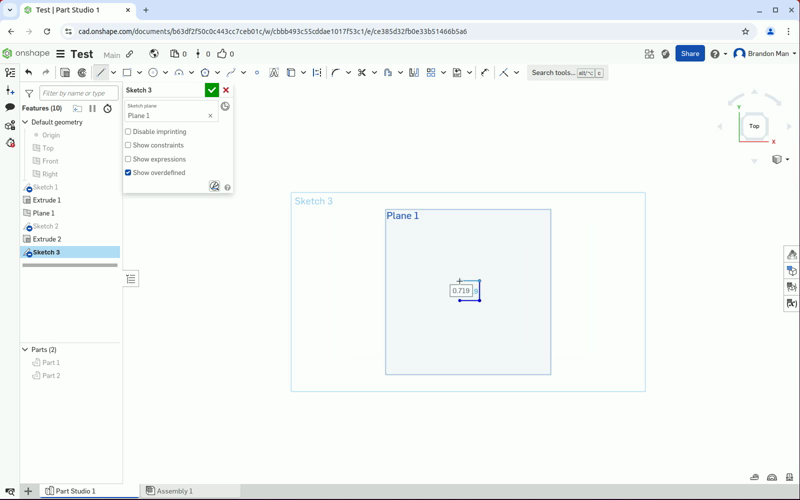
scroll(6)
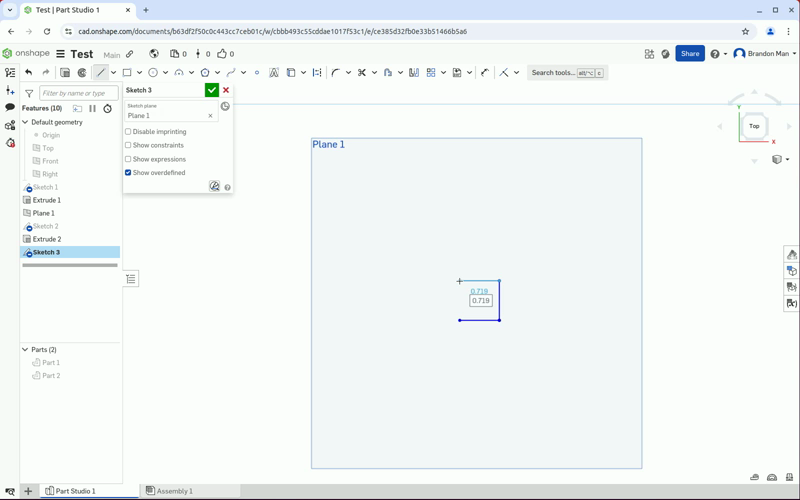
click(459, 280)
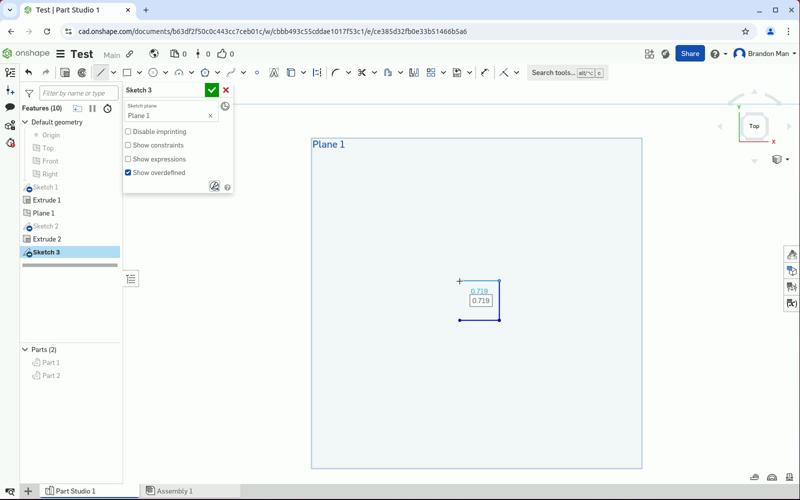
scroll(-6)
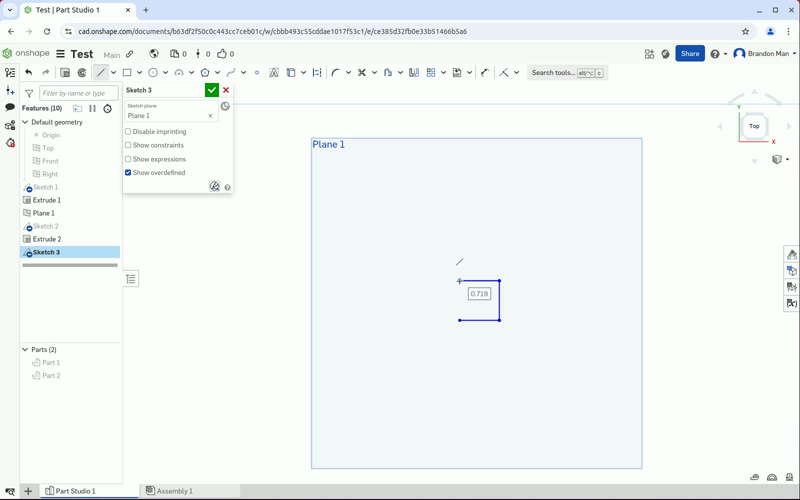
scroll(-6)
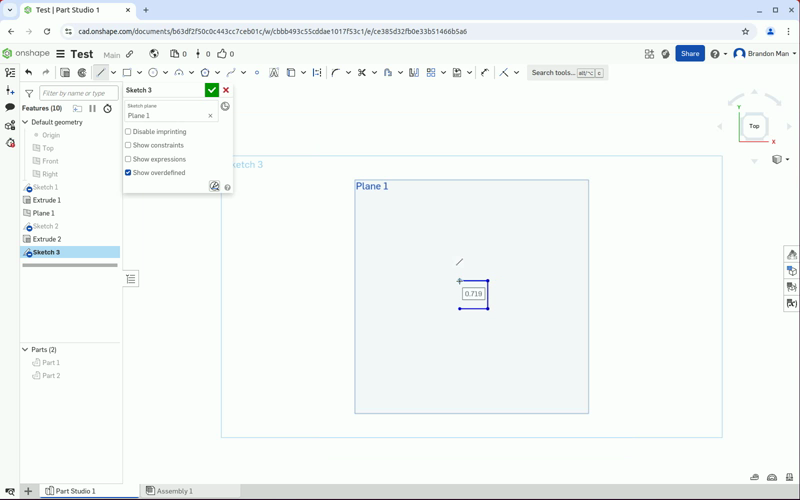
scroll(-6)
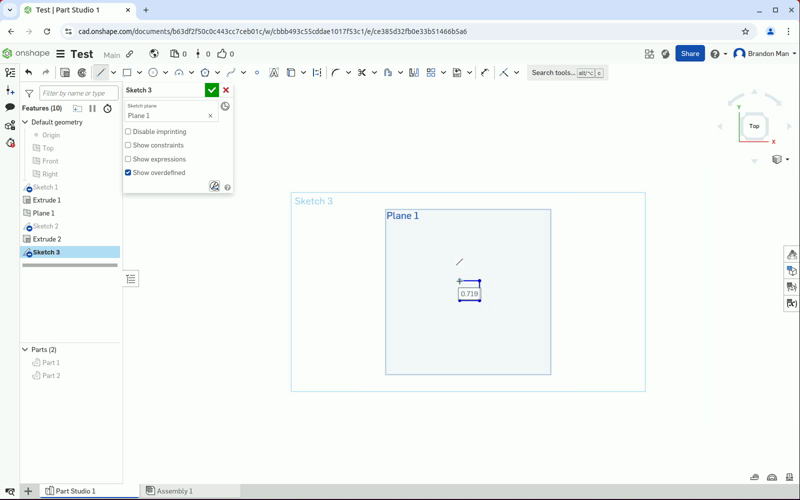
scroll(-6)
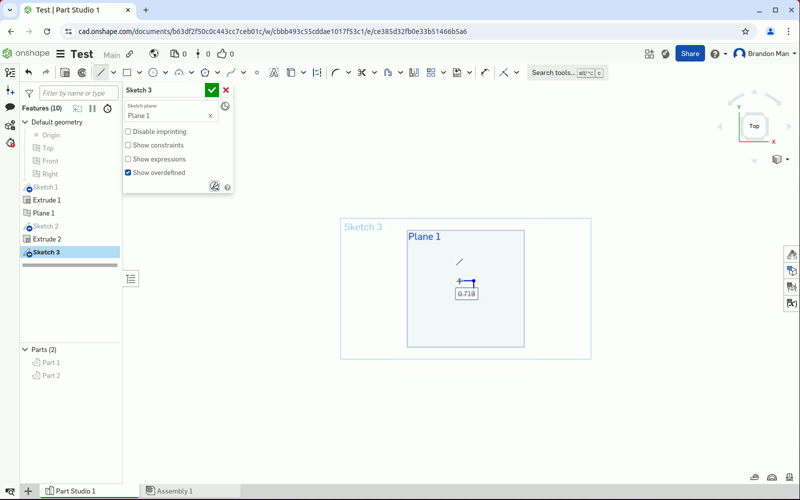
scroll(-6)
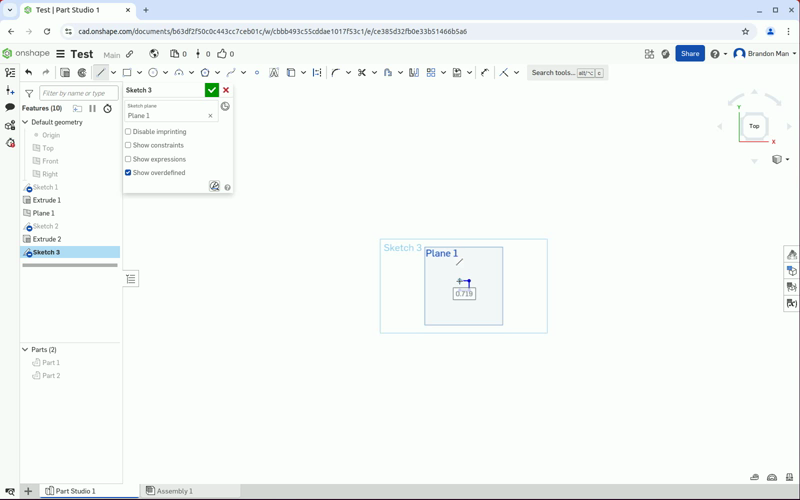
scroll(-6)
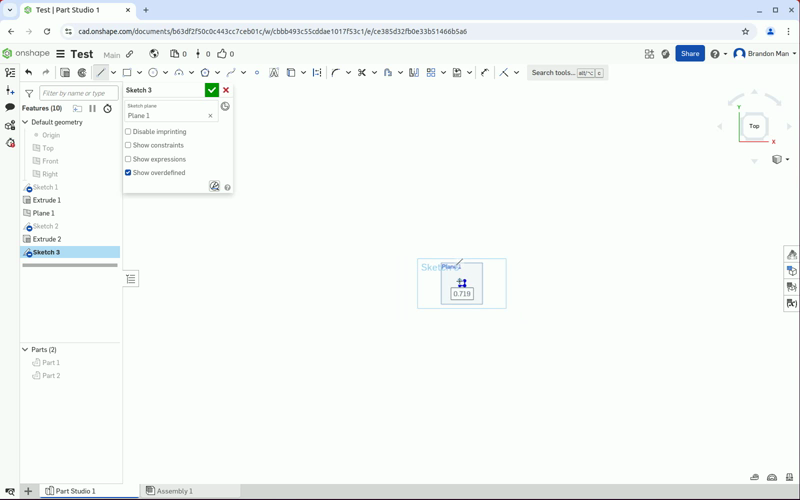
scroll(-6)
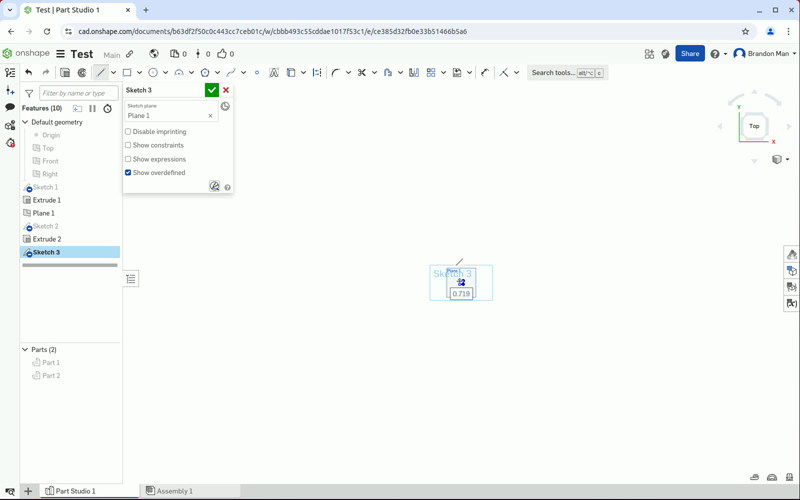
key_up(shift)
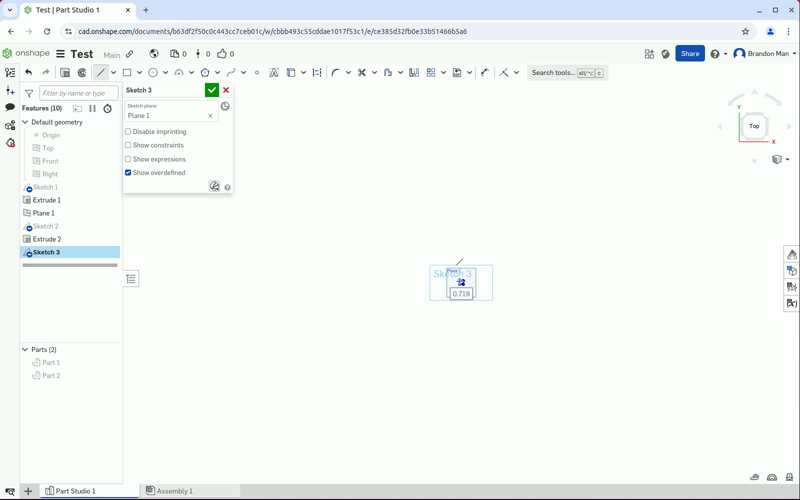
mouse_move(489, 280)
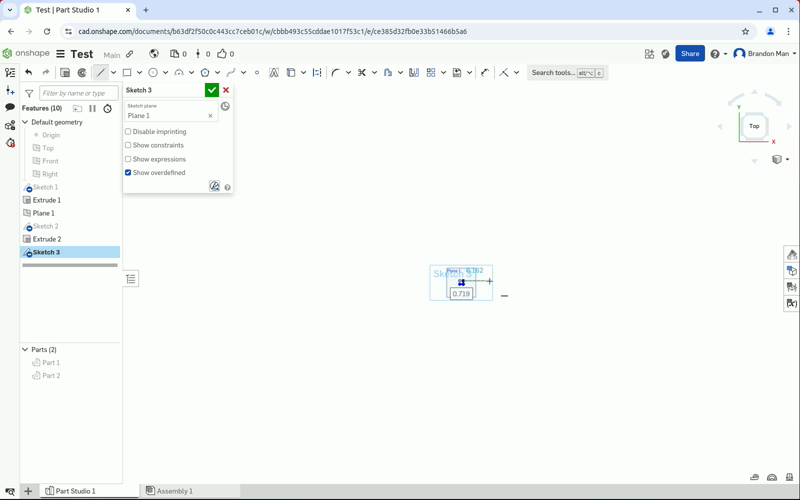
key_down(shift)
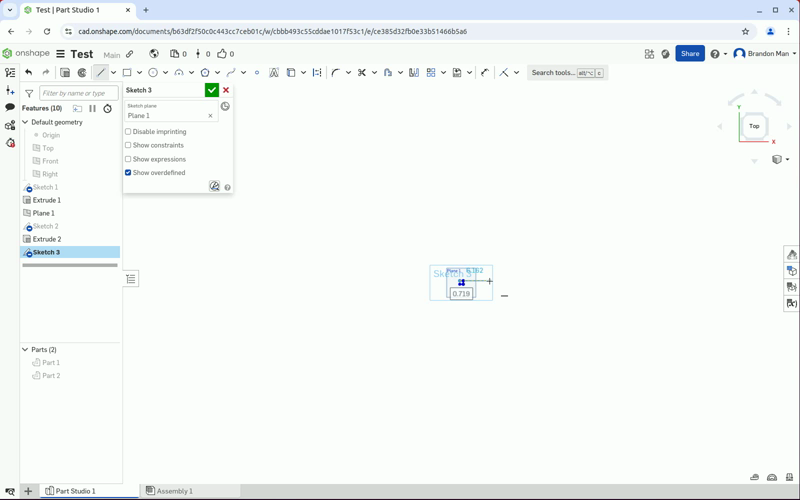
mouse_move(459, 284)
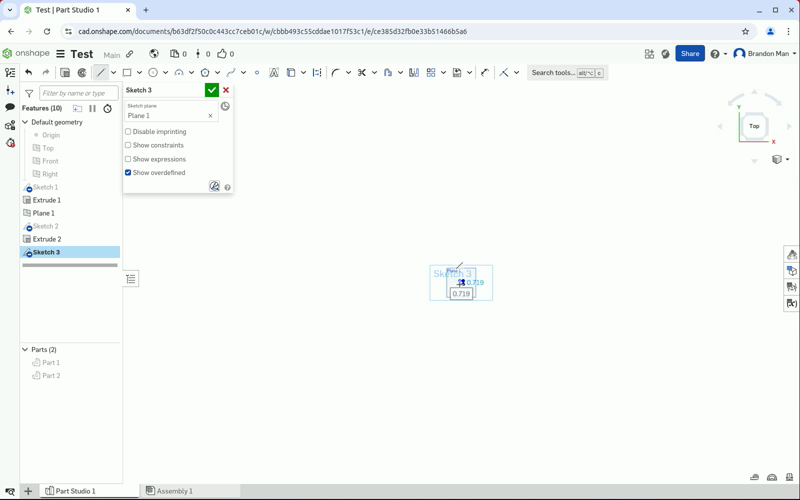
scroll(6)
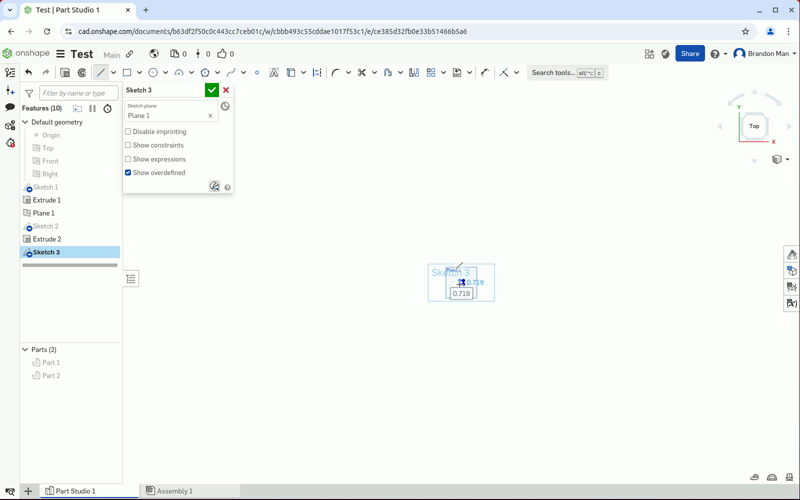
scroll(6)
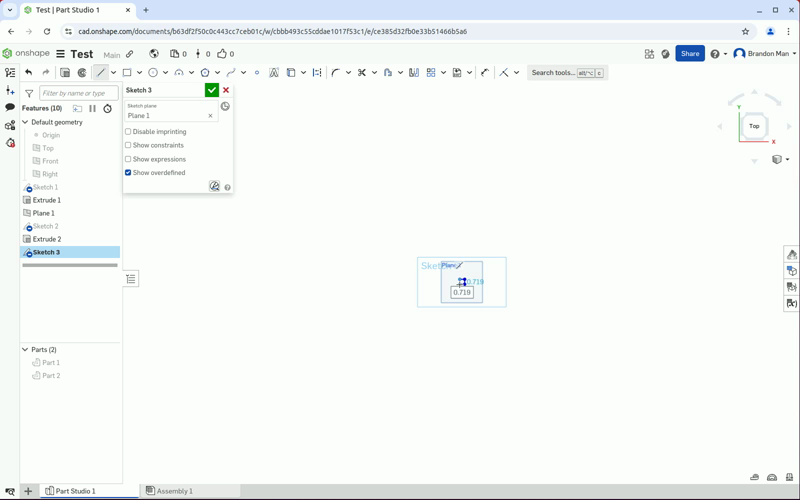
scroll(6)
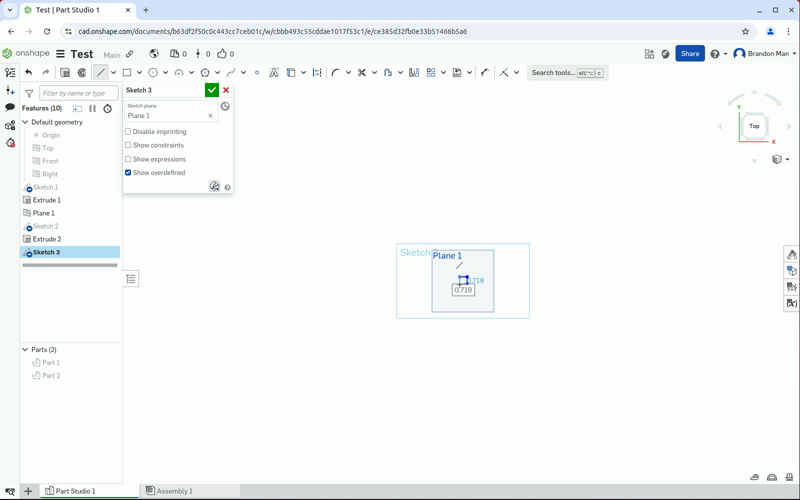
scroll(6)
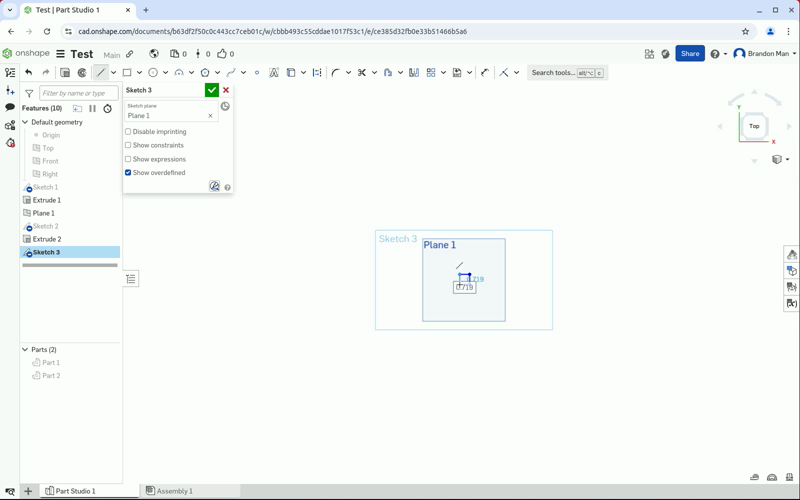
scroll(6)
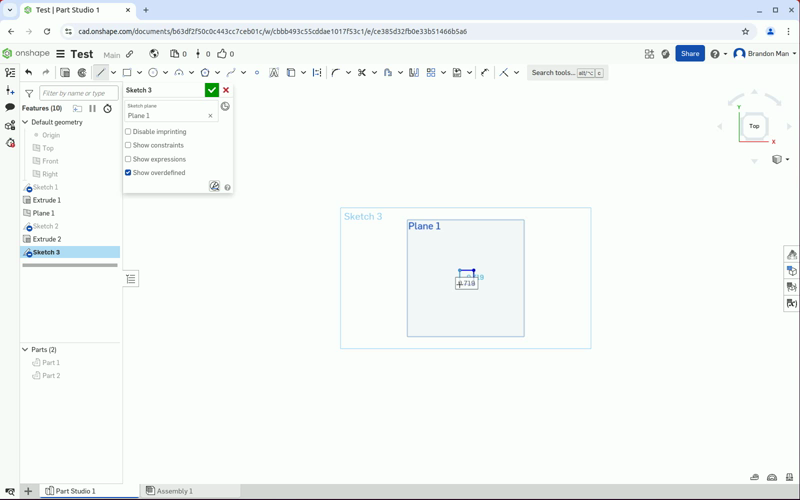
scroll(6)
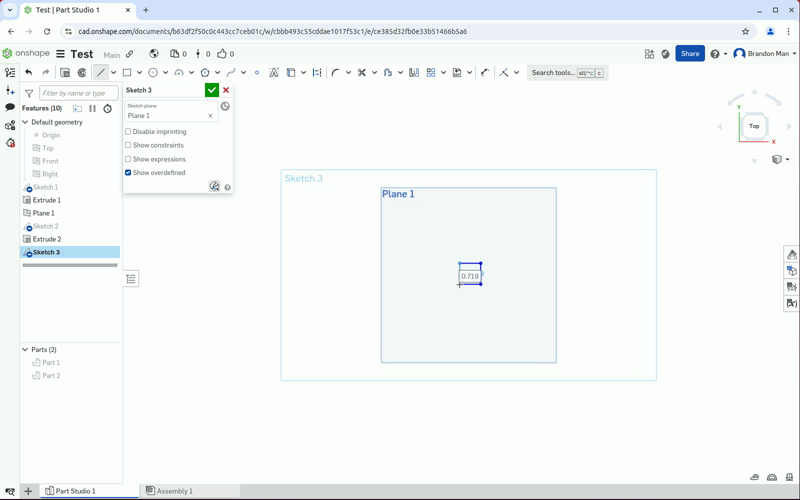
scroll(6)
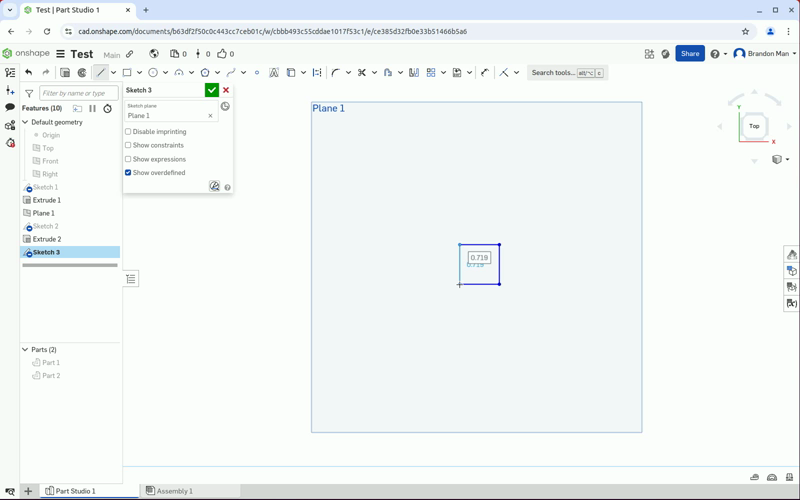
key_up(shift)
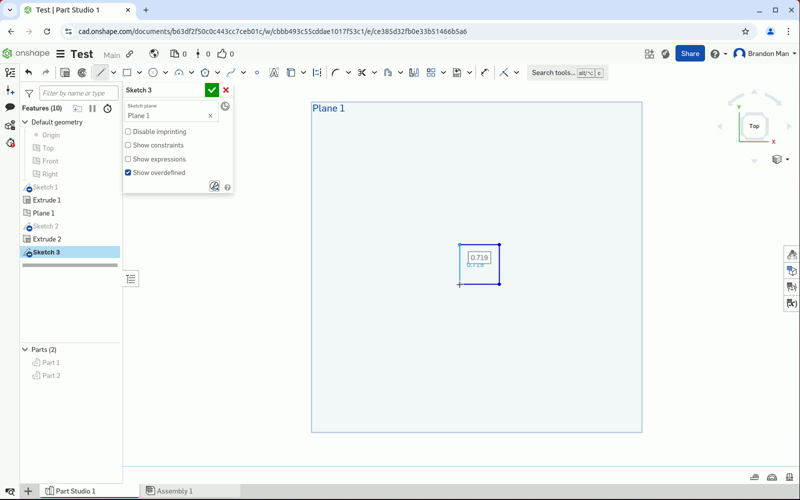
click(459, 284)
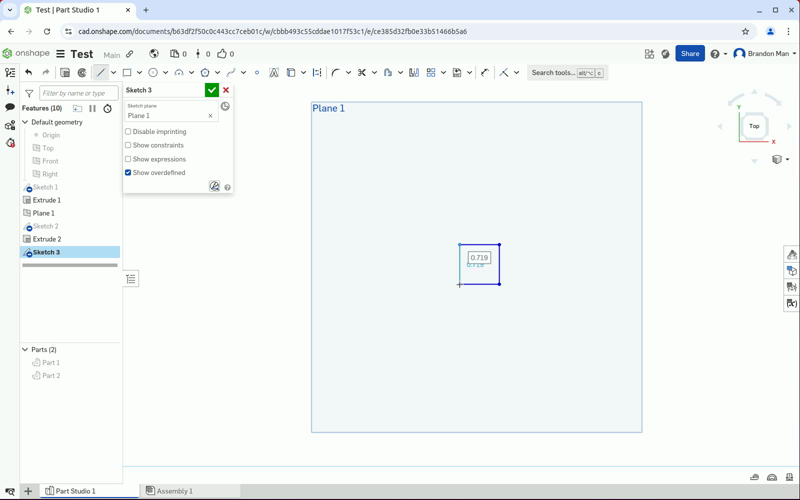
scroll(-6)
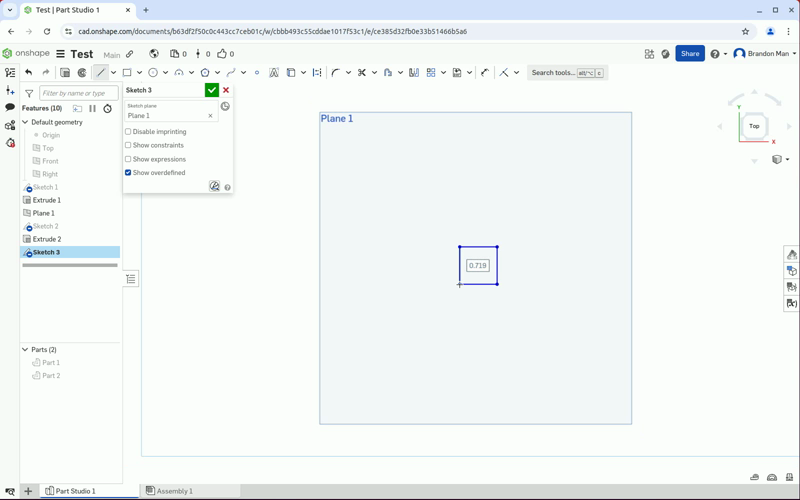
scroll(-6)
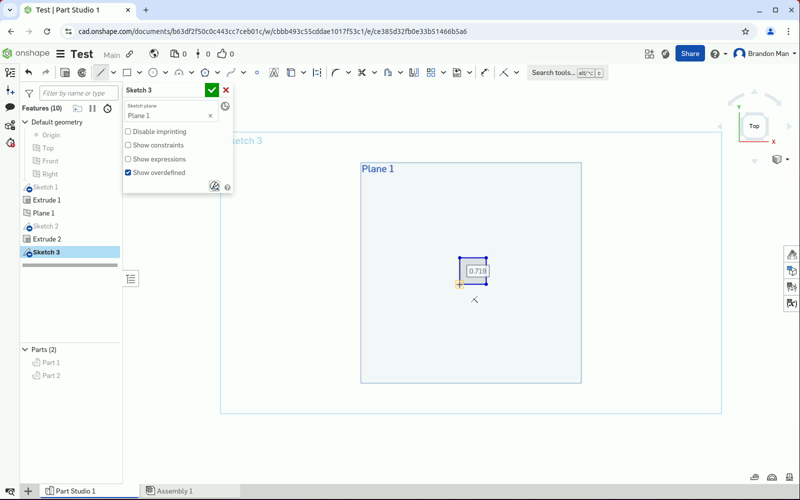
scroll(-6)
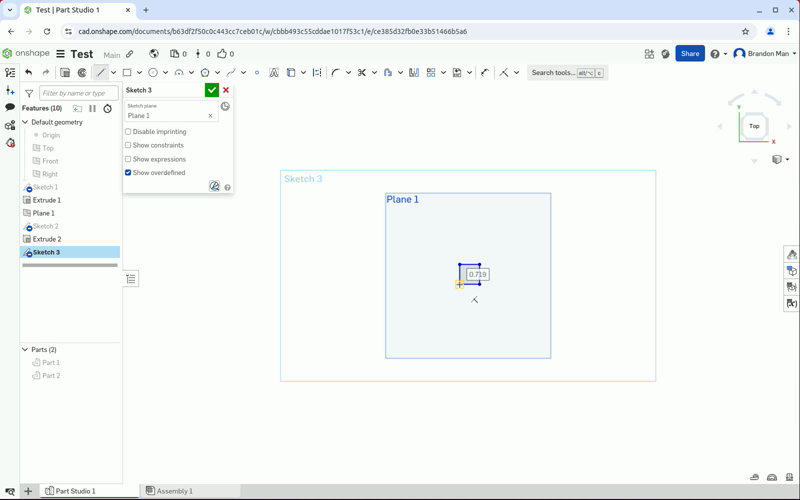
scroll(-6)
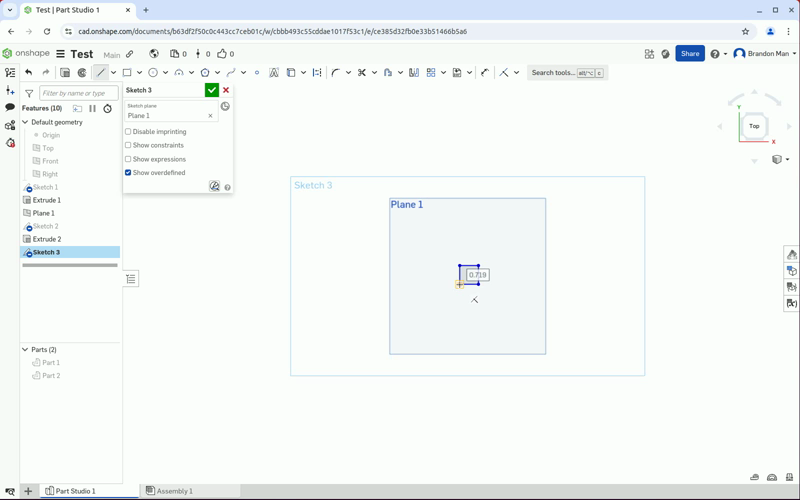
scroll(-6)
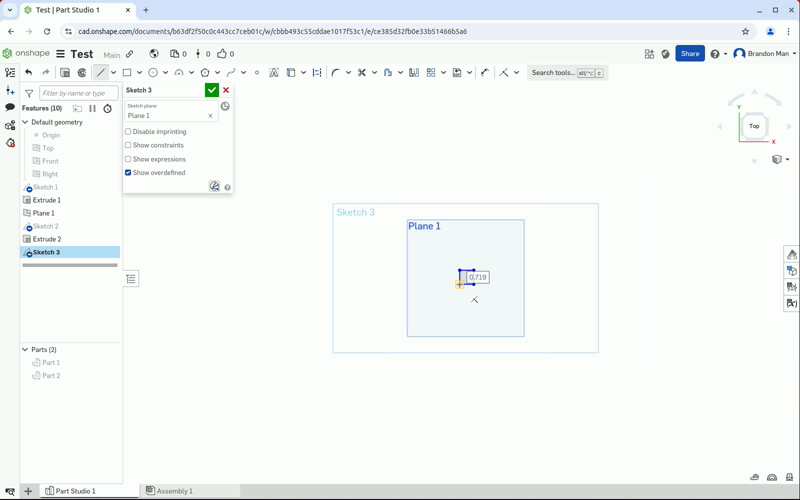
scroll(-6)
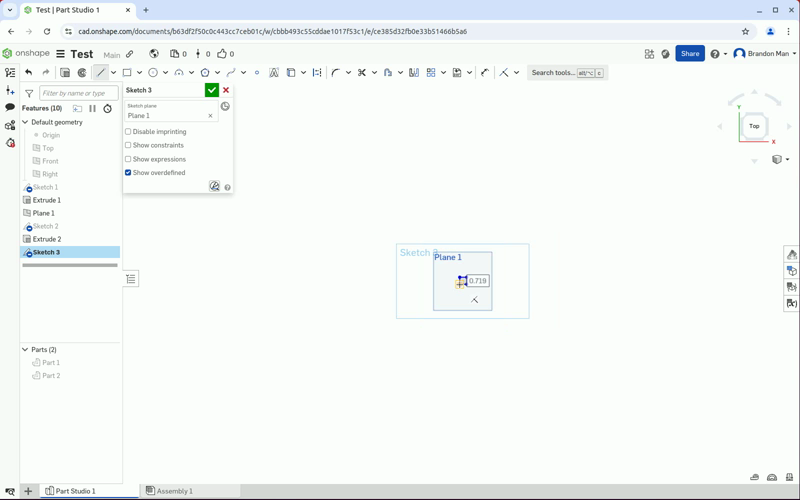
scroll(-6)
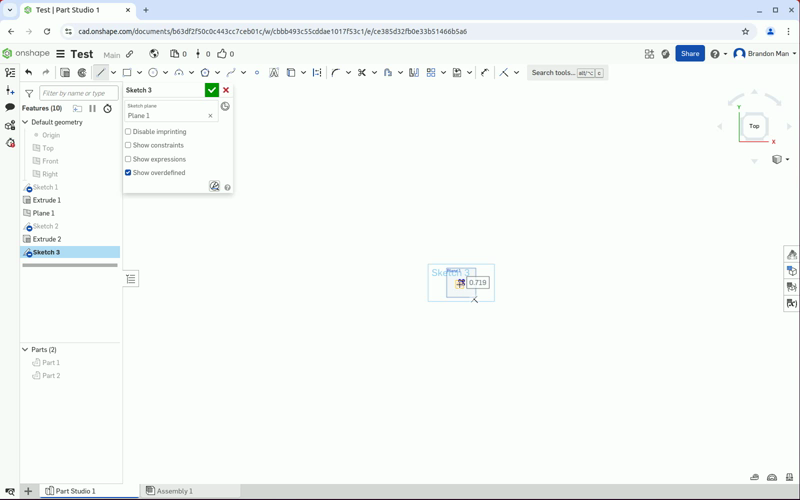
key(esc)
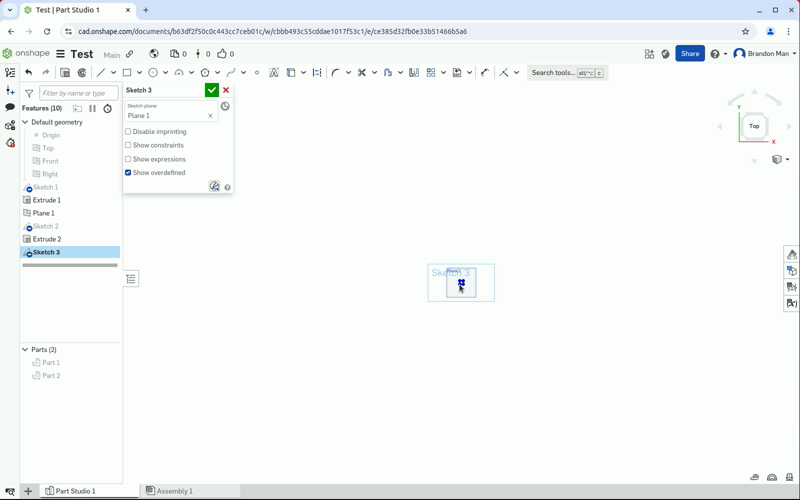
mouse_move(461, 282)
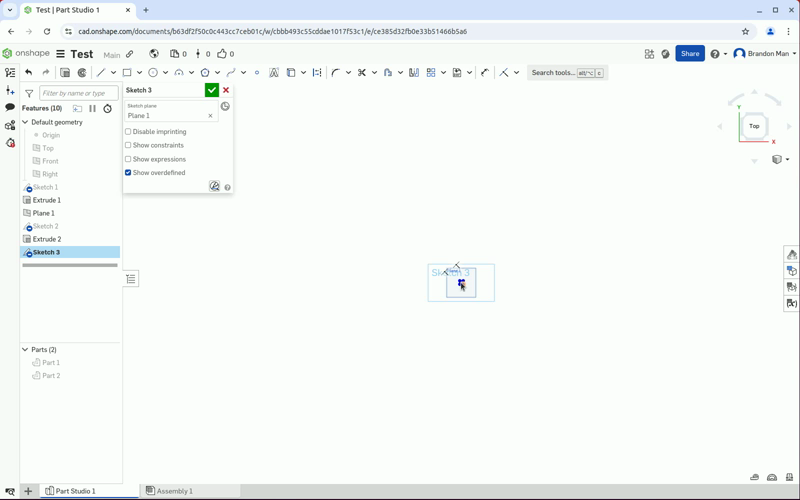
scroll(6)
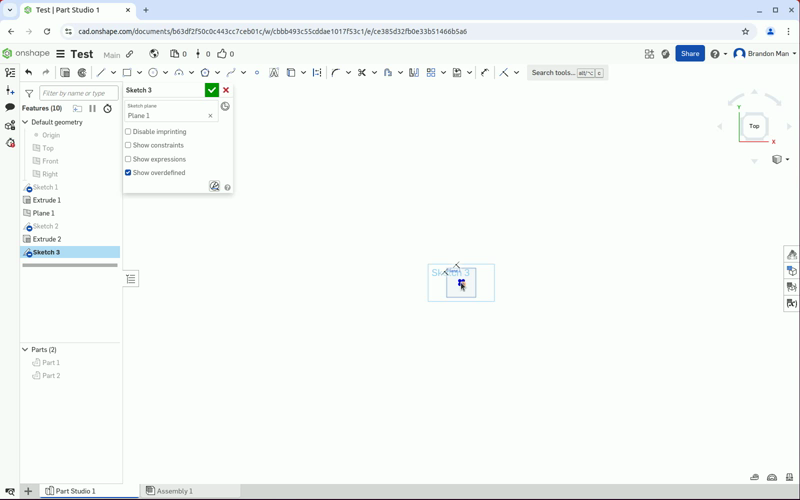
scroll(6)
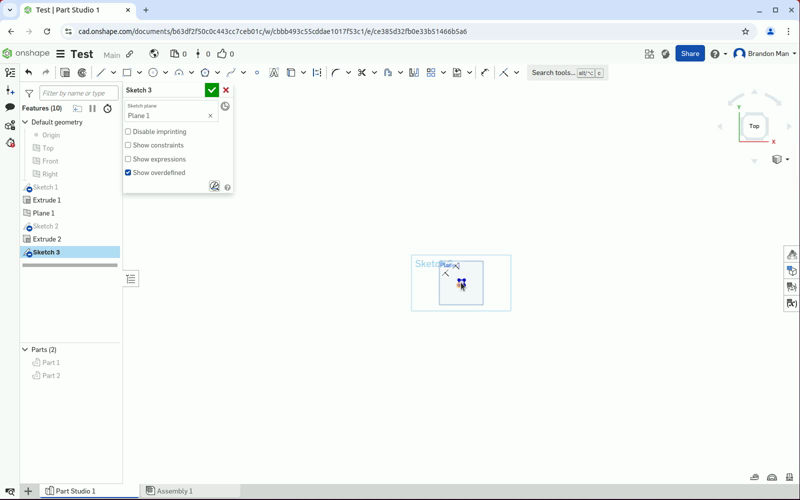
scroll(6)
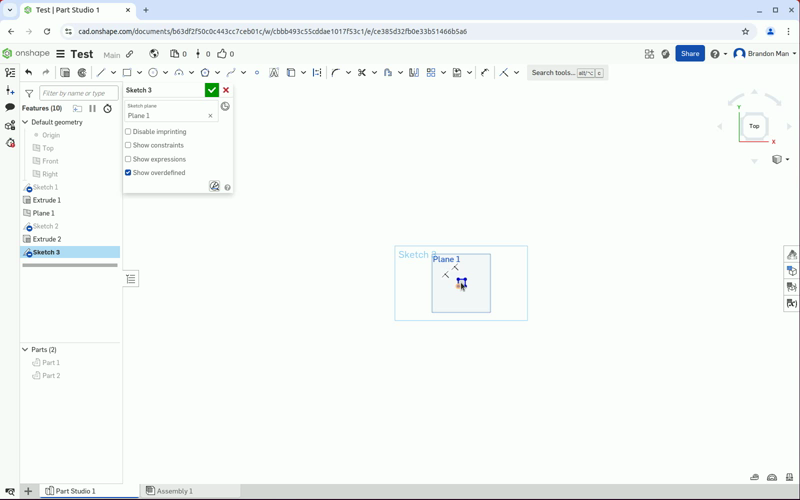
scroll(6)
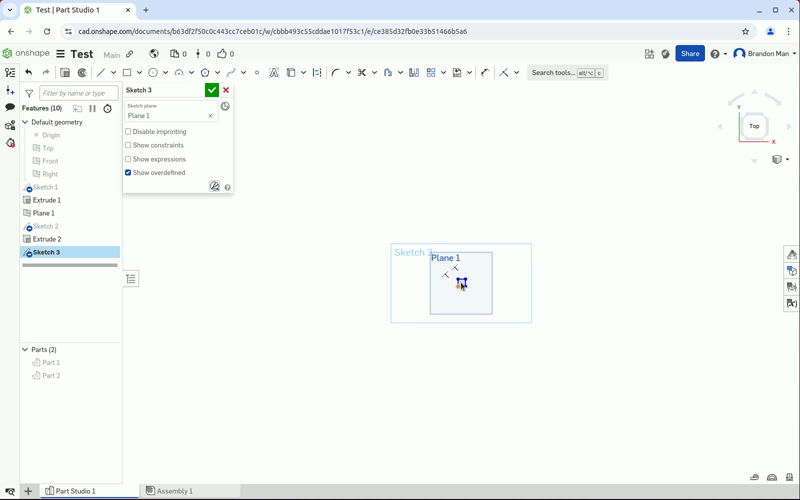
scroll(6)
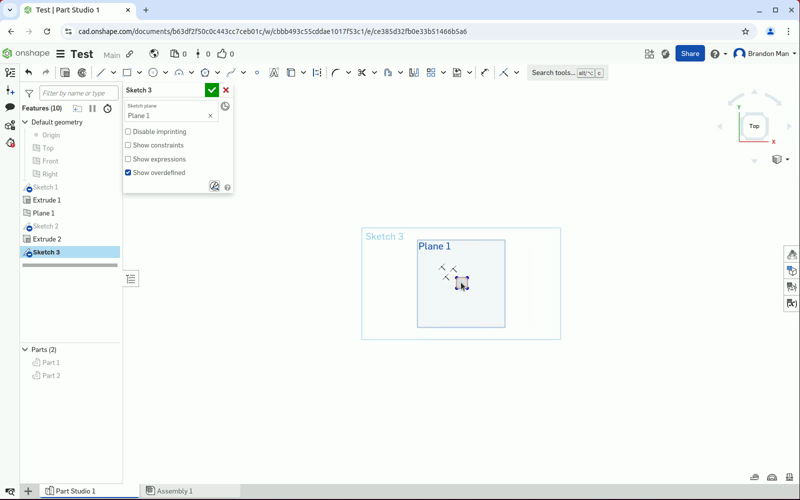
scroll(6)
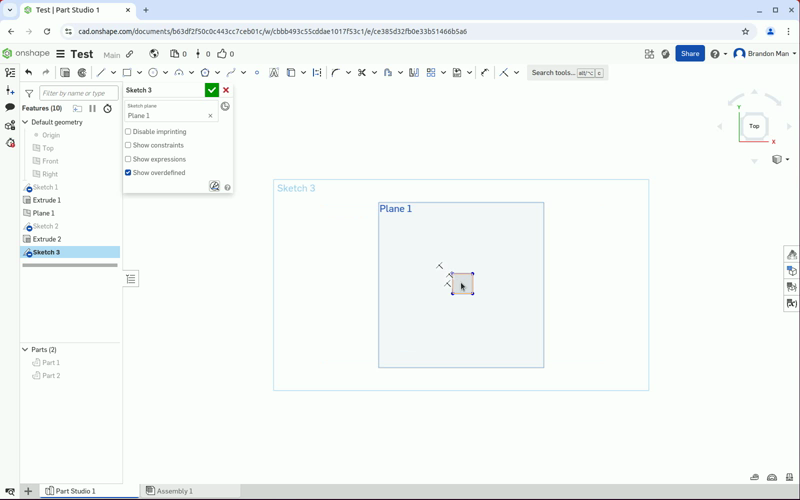
scroll(6)
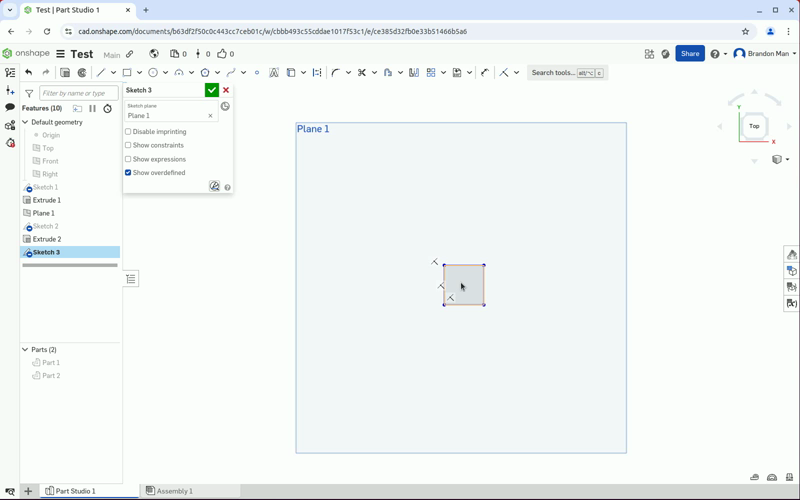
click(461, 282)
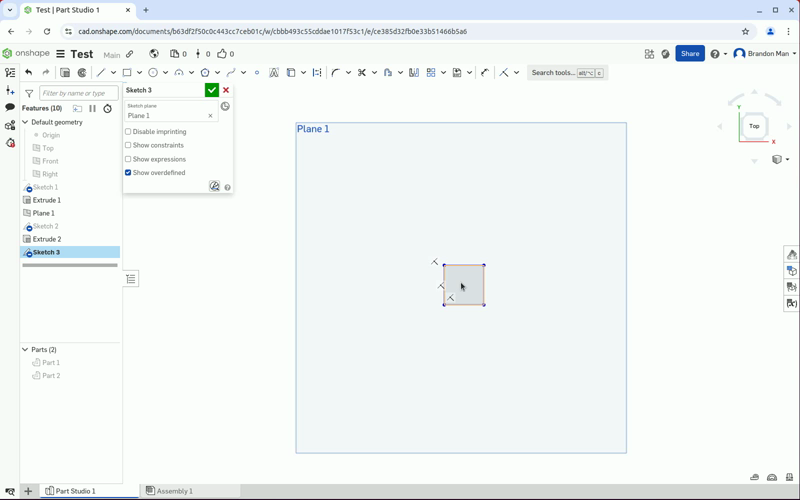
scroll(-6)
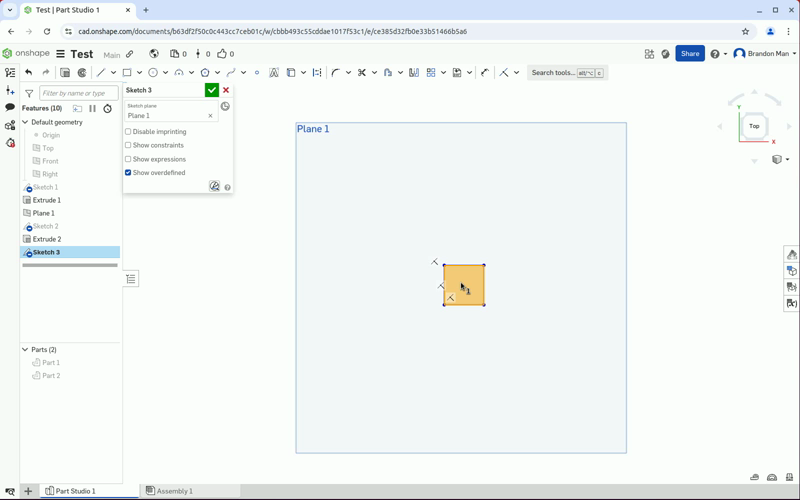
scroll(-6)
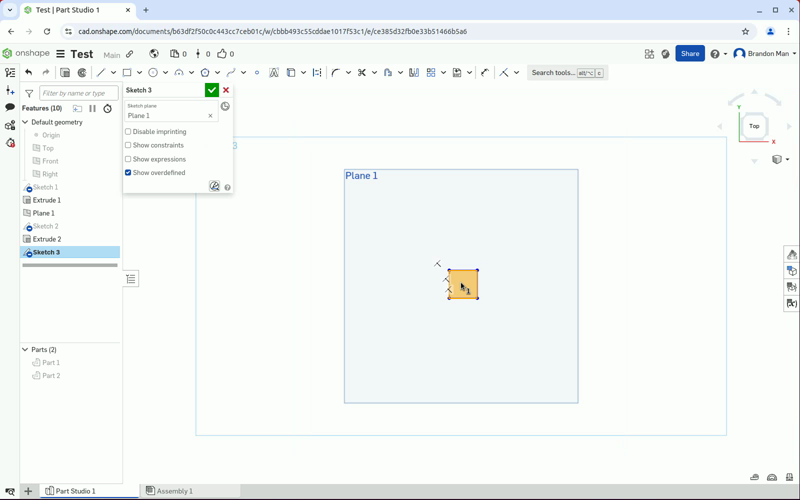
scroll(-6)
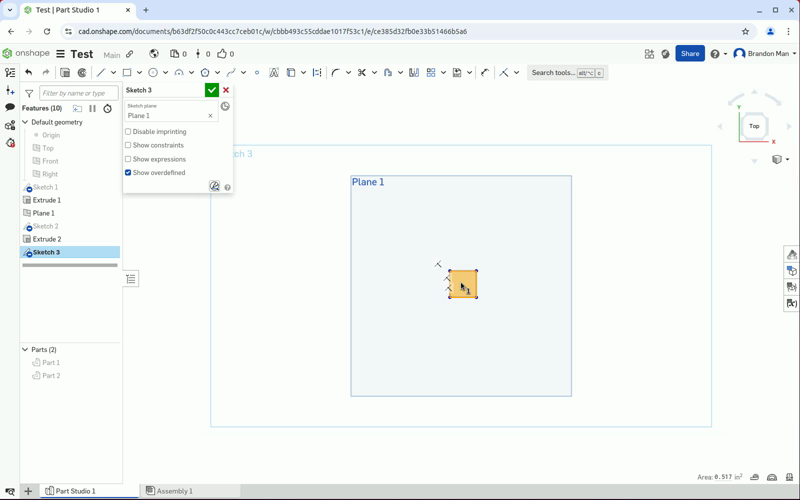
scroll(-6)
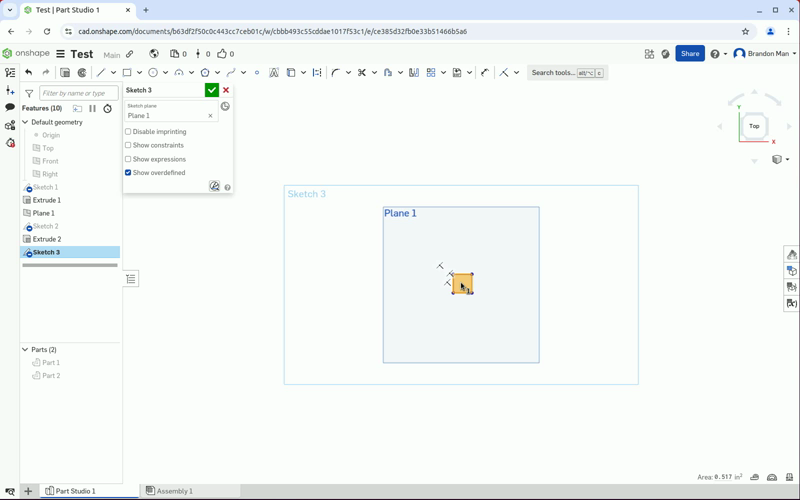
scroll(-6)
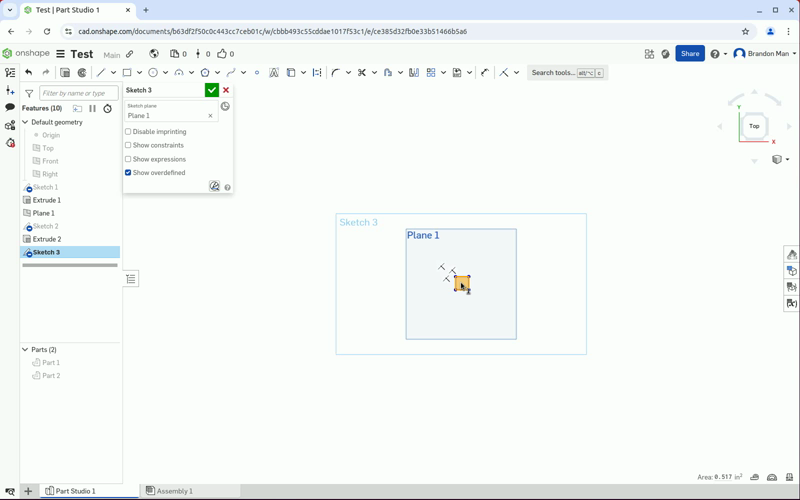
scroll(-6)
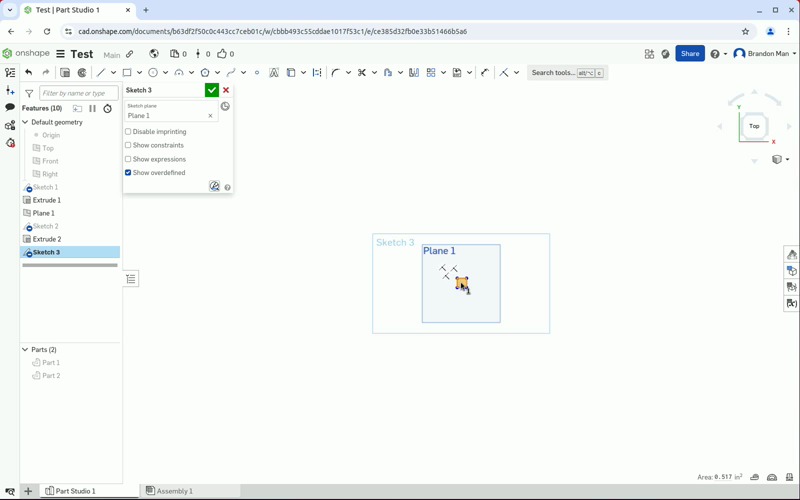
scroll(-6)
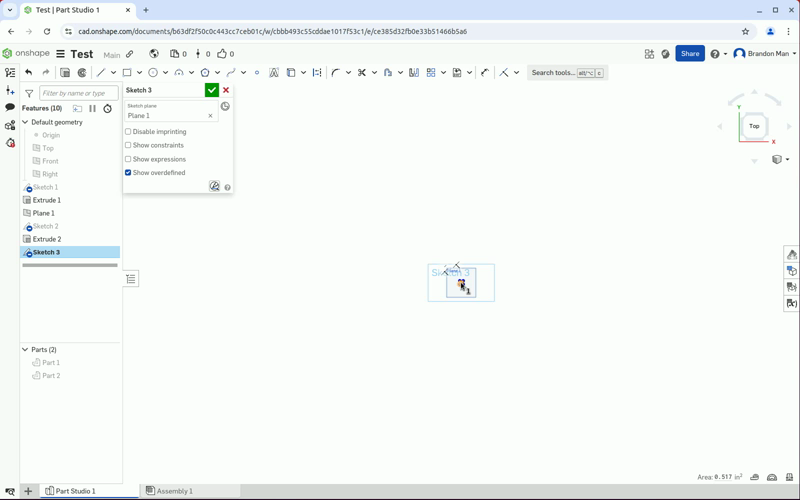
mouse_move(73, 352)
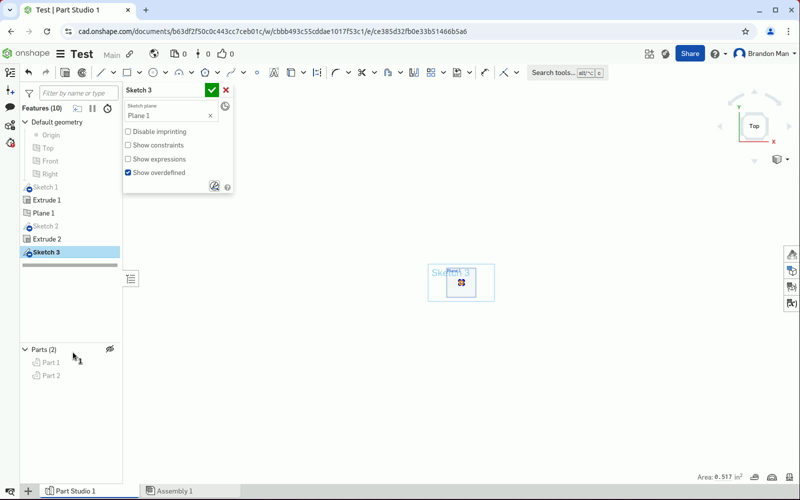
key(shift+y)
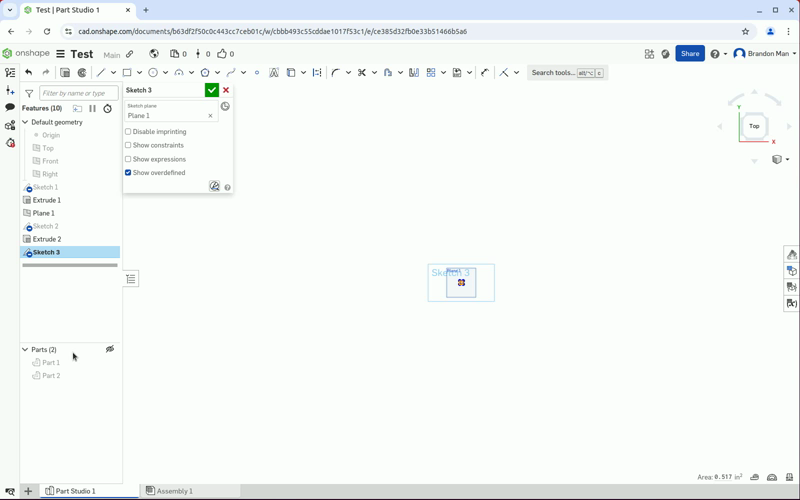
key(shift+e)
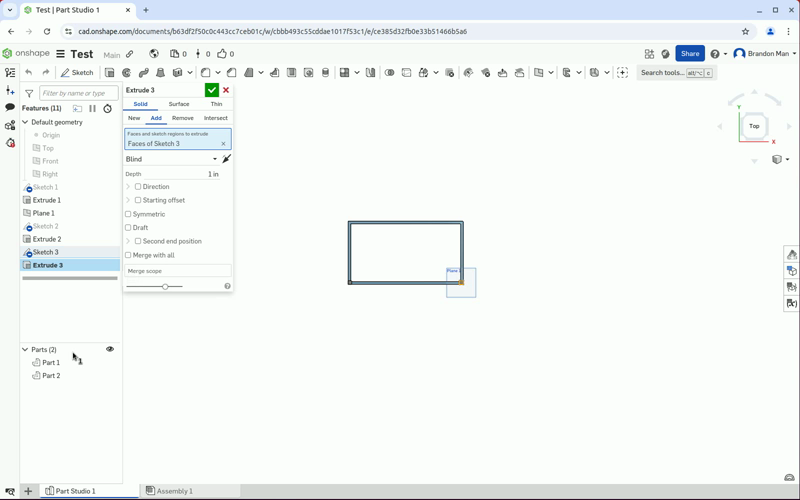
mouse_move(143, 106)
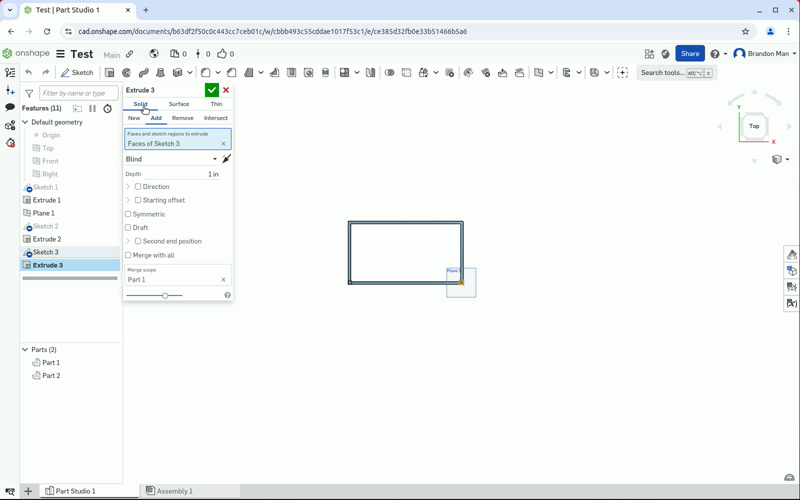
click(143, 106)
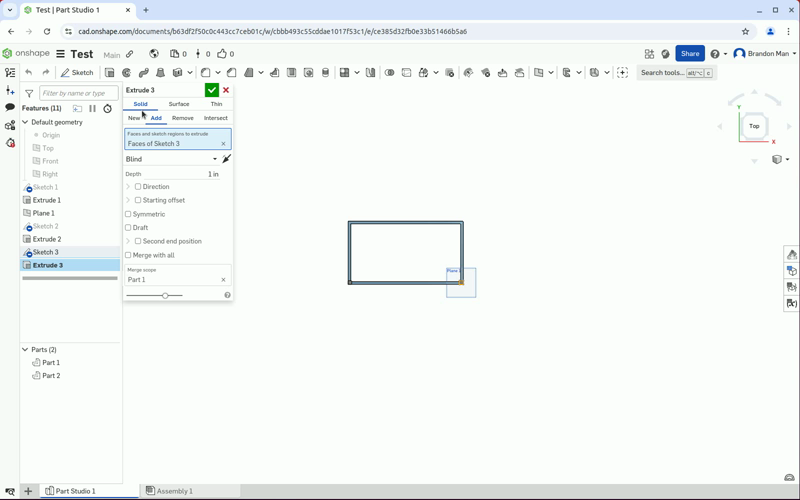
mouse_move(137, 120)
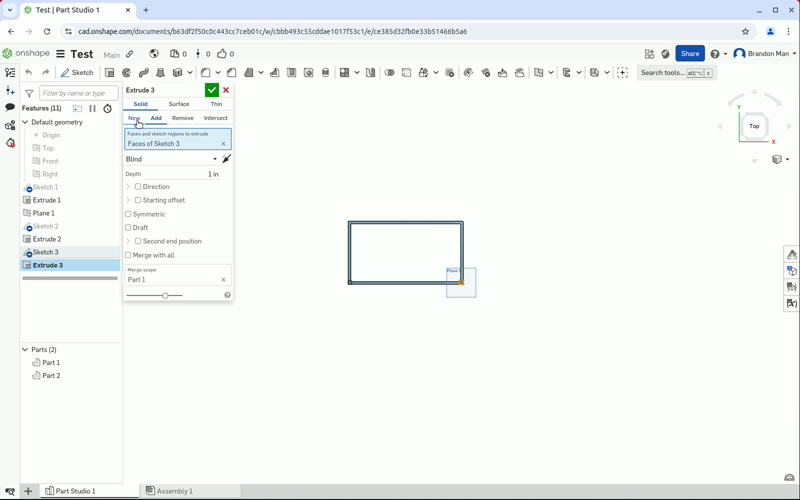
click(137, 120)
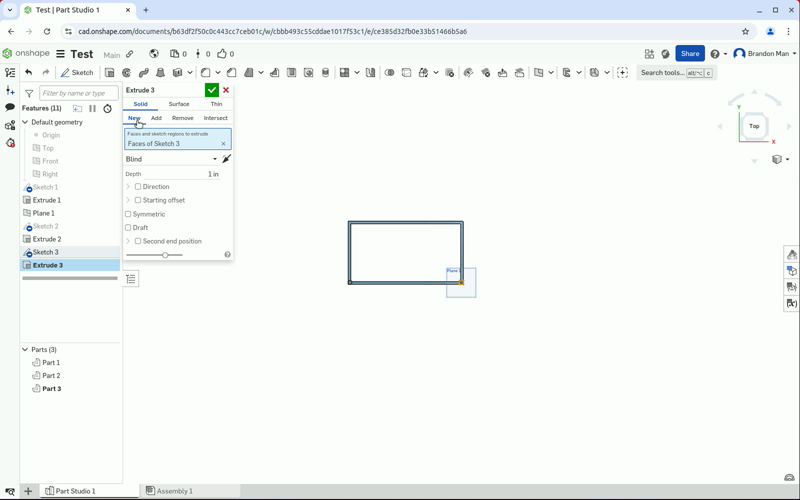
key(tab, 4)
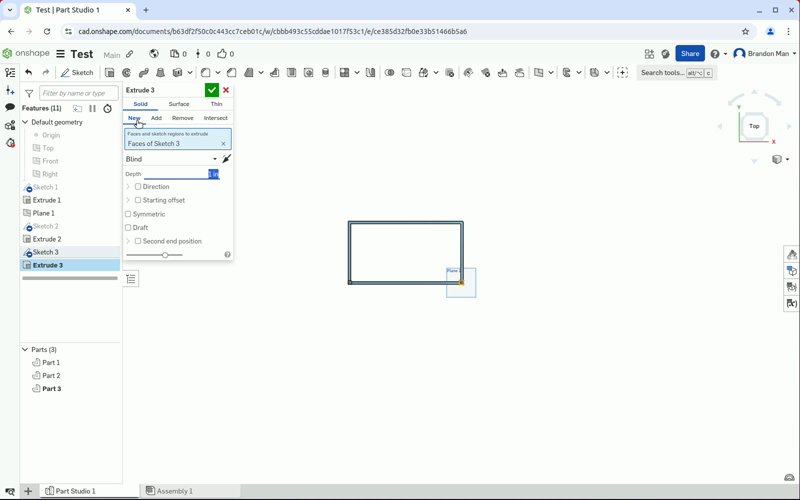
text(10.591)
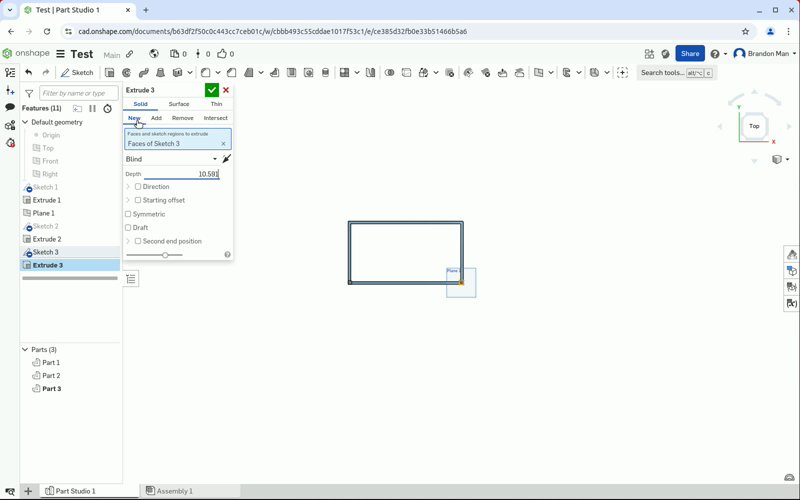
key(enter)
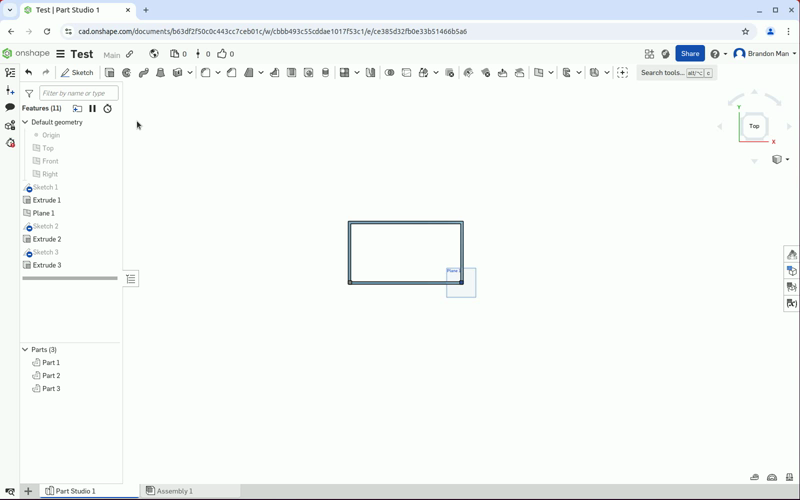
key(shift+h)
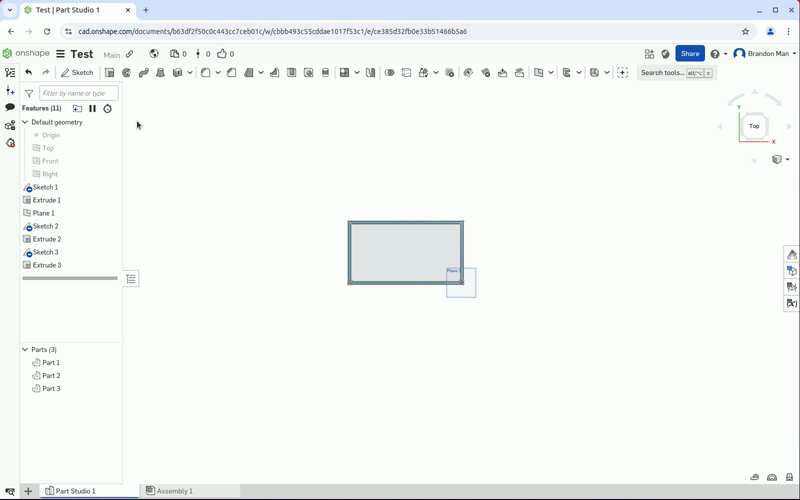
key(shift+h)
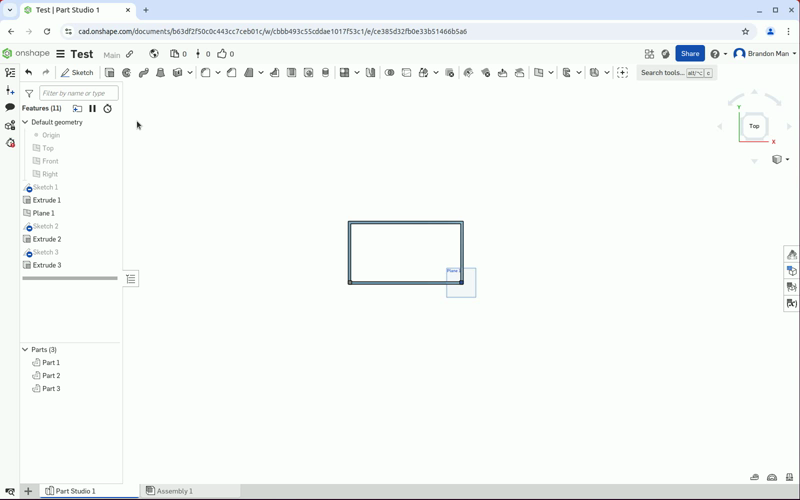
mouse_move(73, 189)
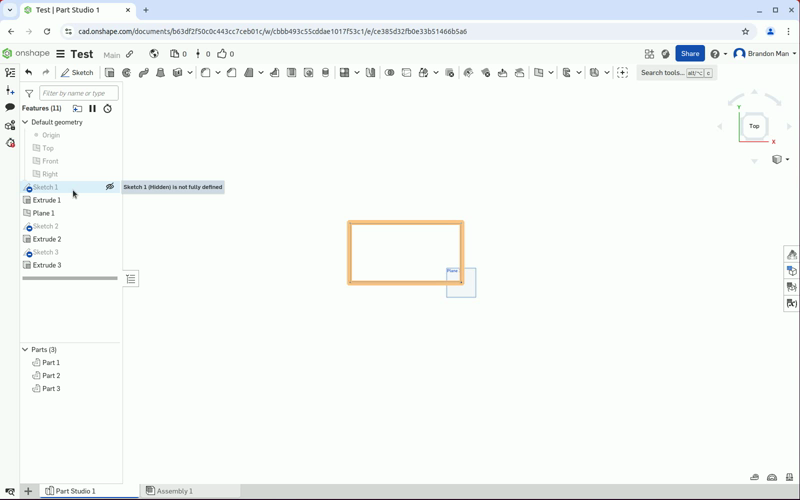
click(73, 189)
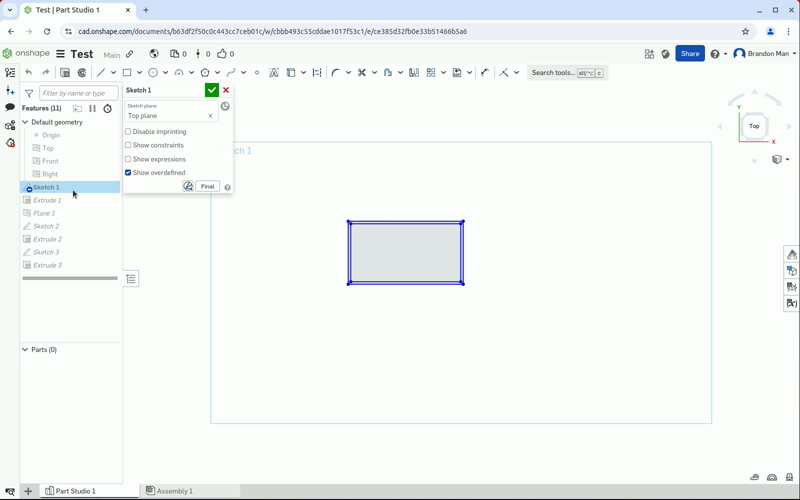
mouse_move(229, 92)
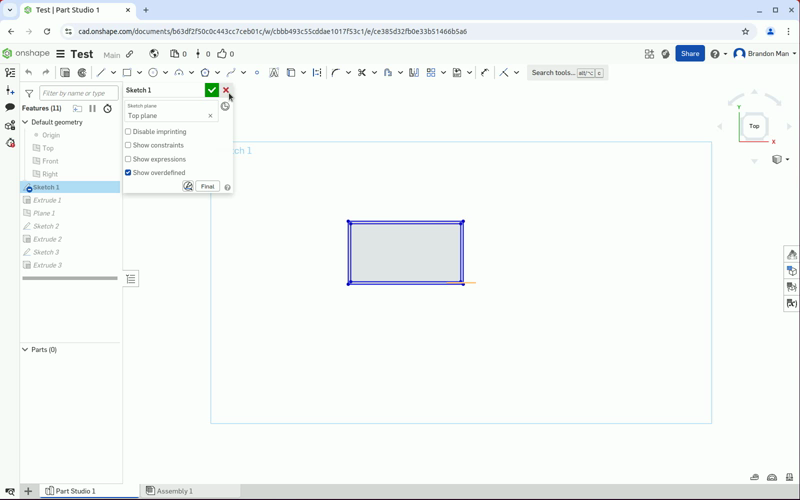
click(229, 92)
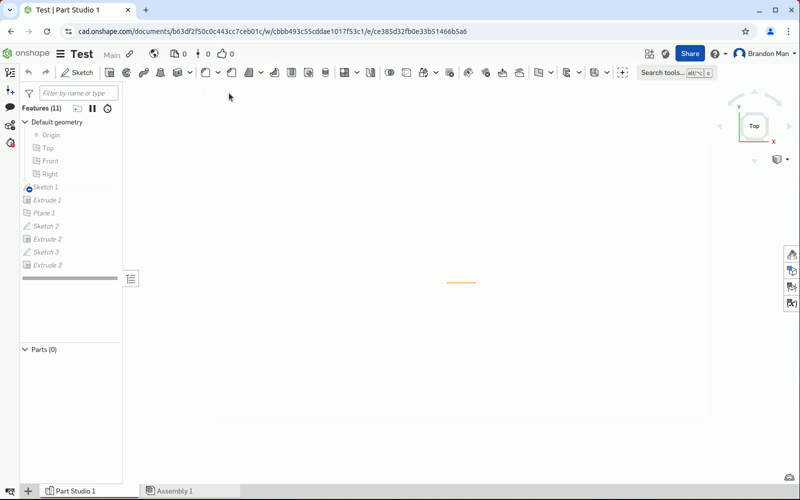
key(shift+s)
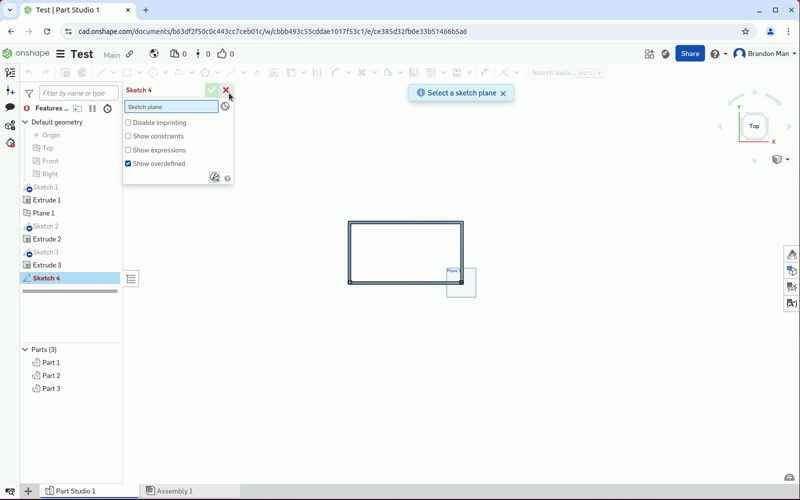
mouse_move(73, 215)
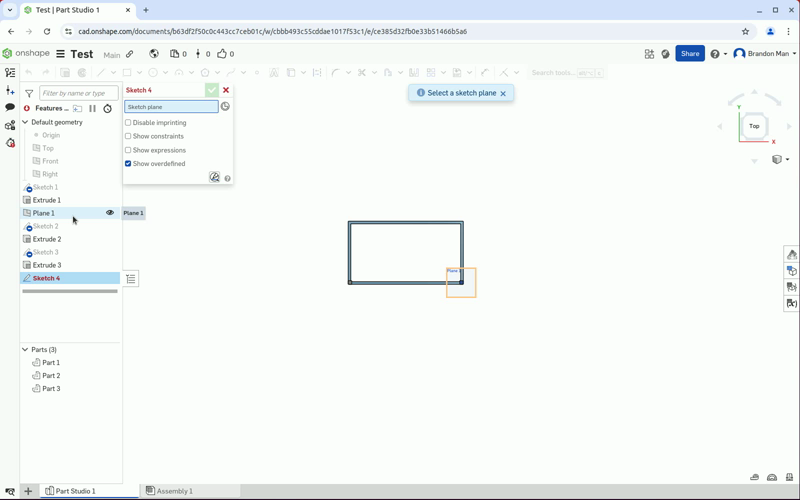
click(73, 215)
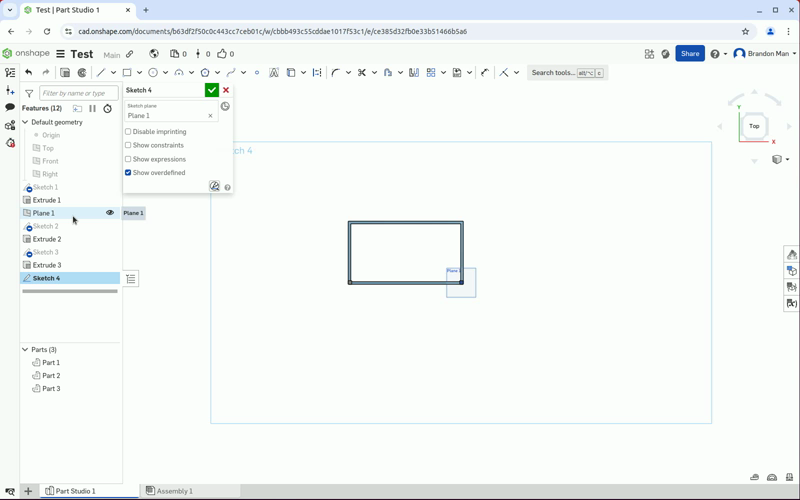
mouse_move(73, 352)
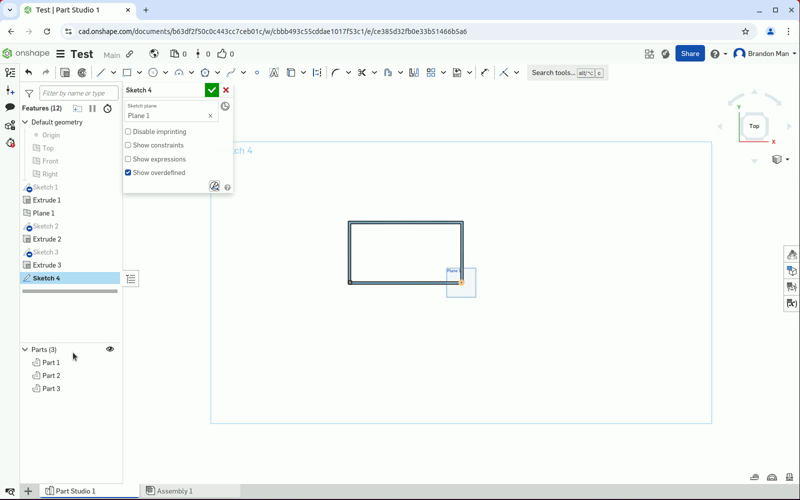
key(y)
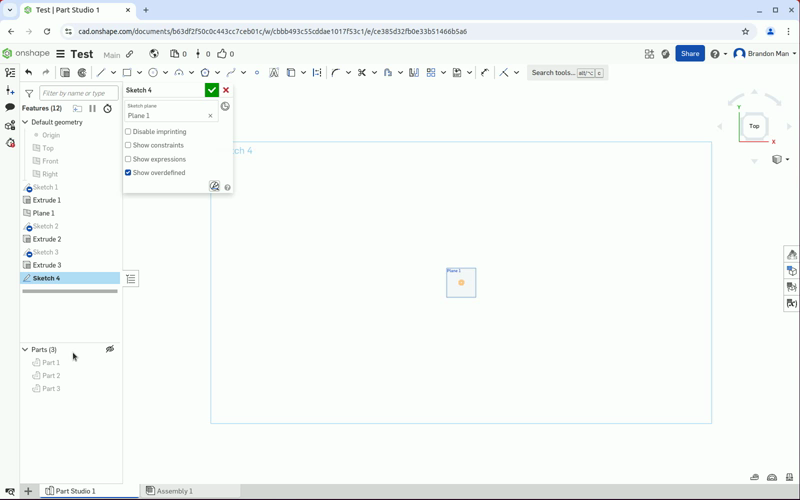
key(l)
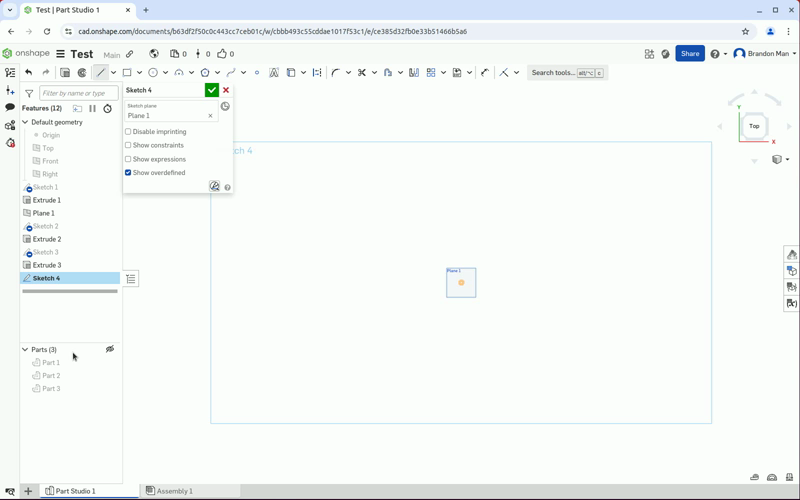
key_down(shift)
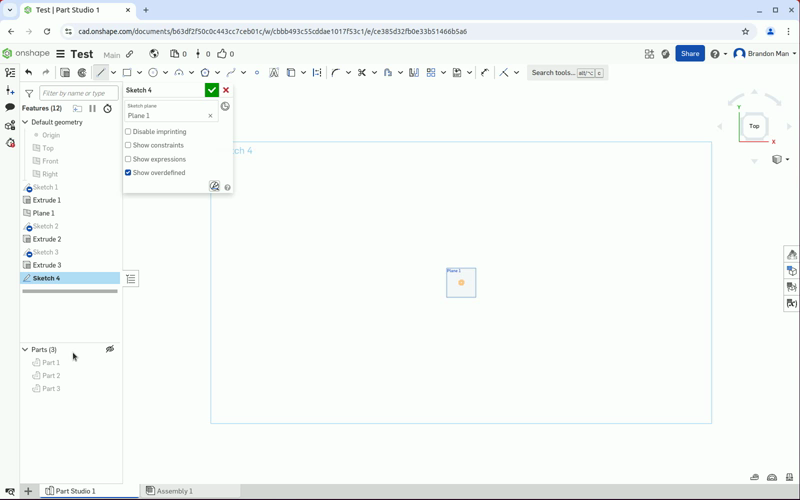
mouse_move(459, 224)
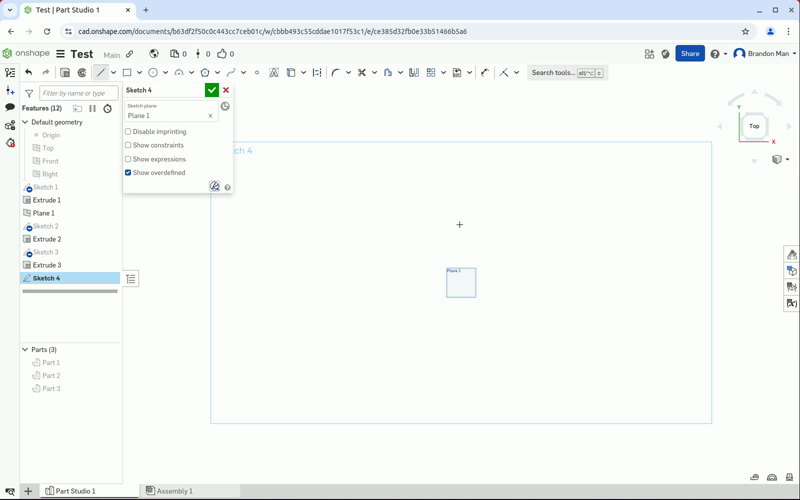
click(459, 224)
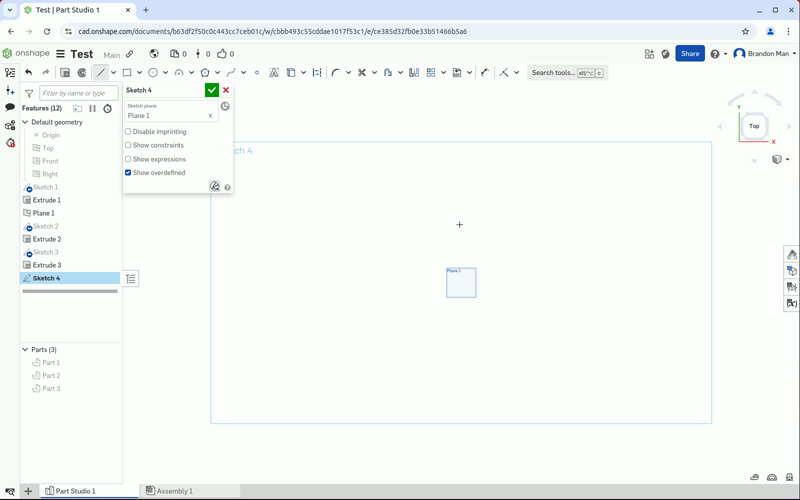
key_up(shift)
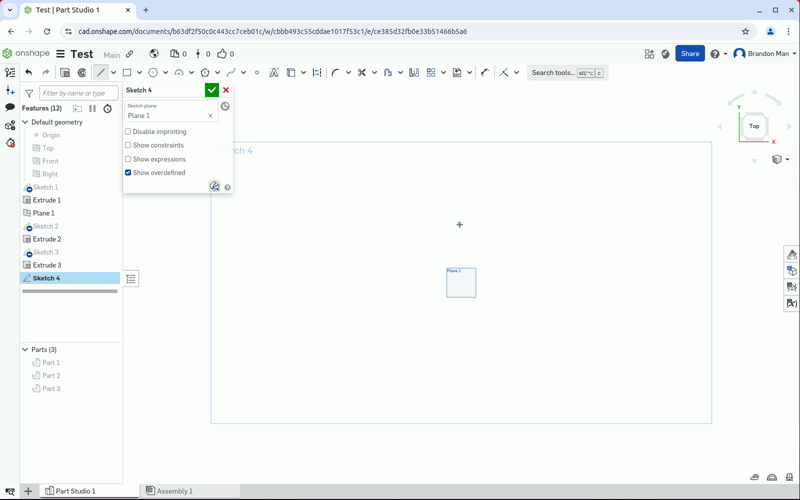
key_down(shift)
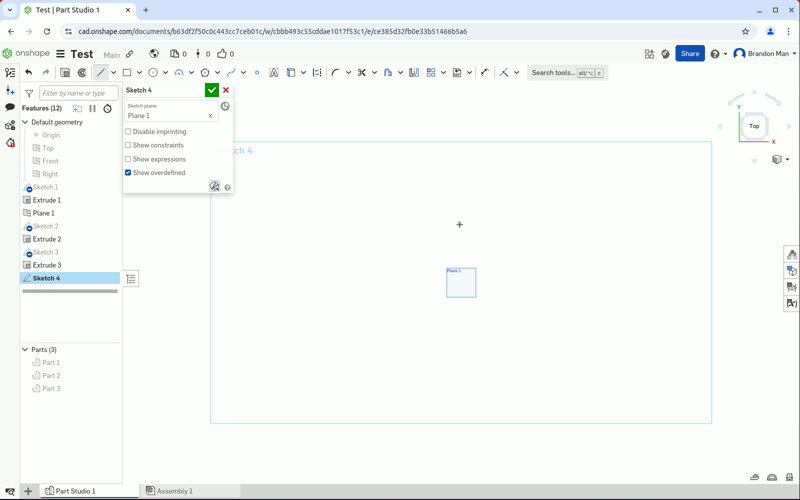
mouse_move(489, 224)
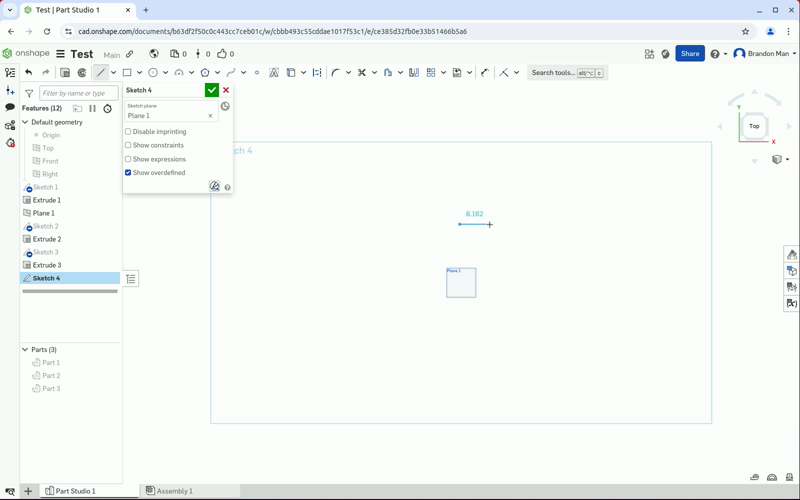
mouse_move(463, 224)
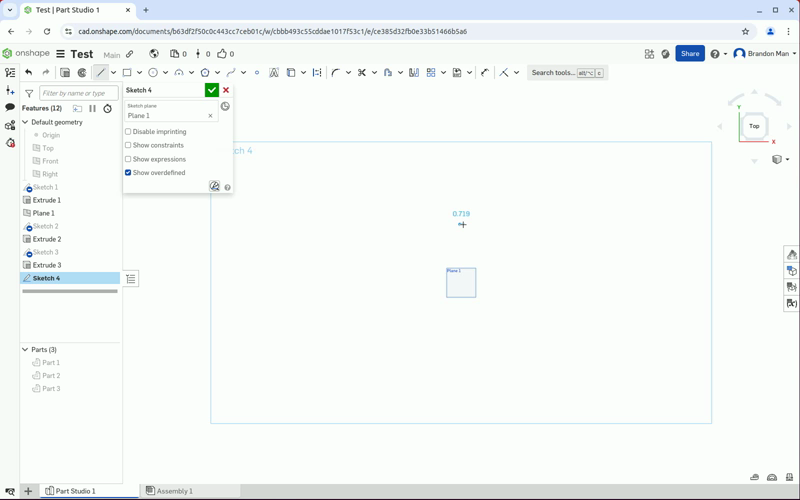
scroll(6)
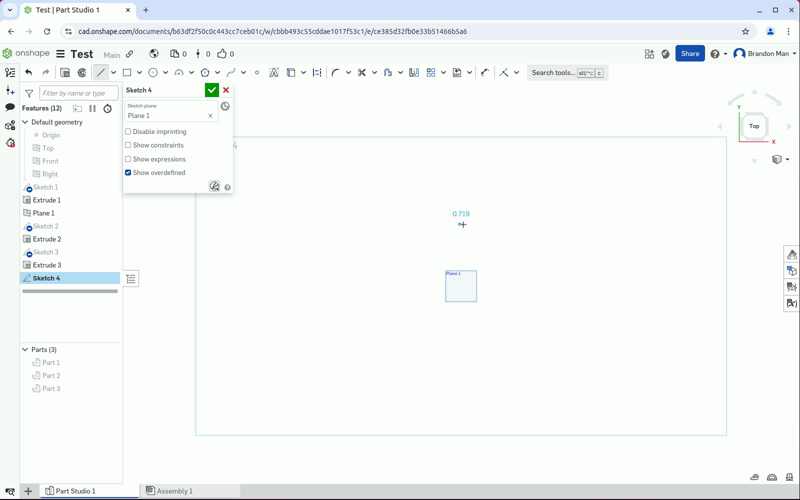
scroll(6)
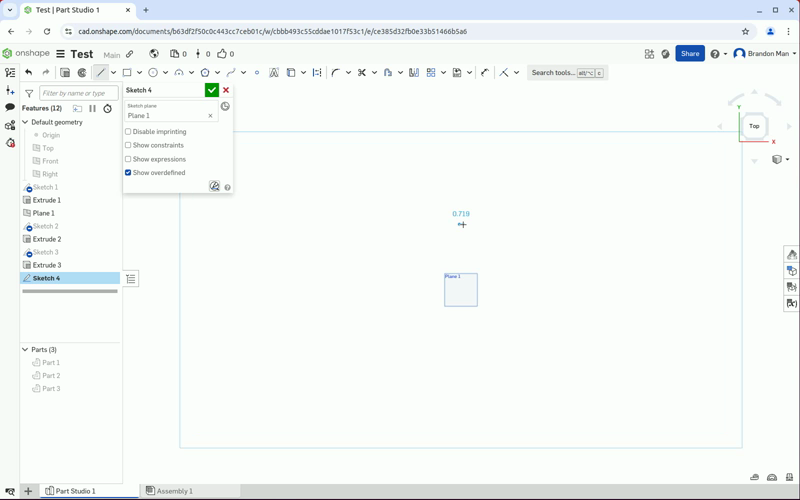
scroll(6)
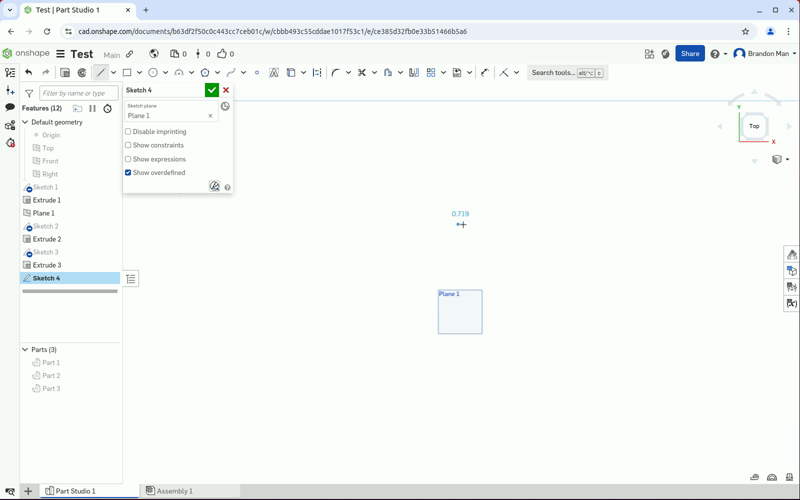
scroll(6)
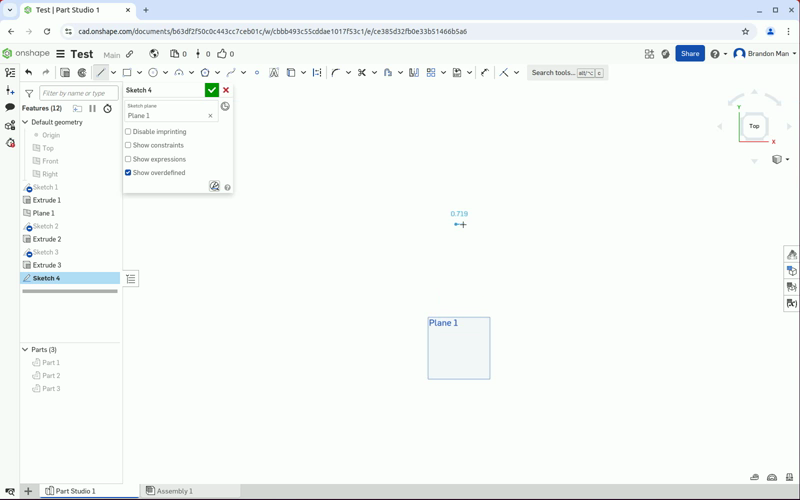
scroll(6)
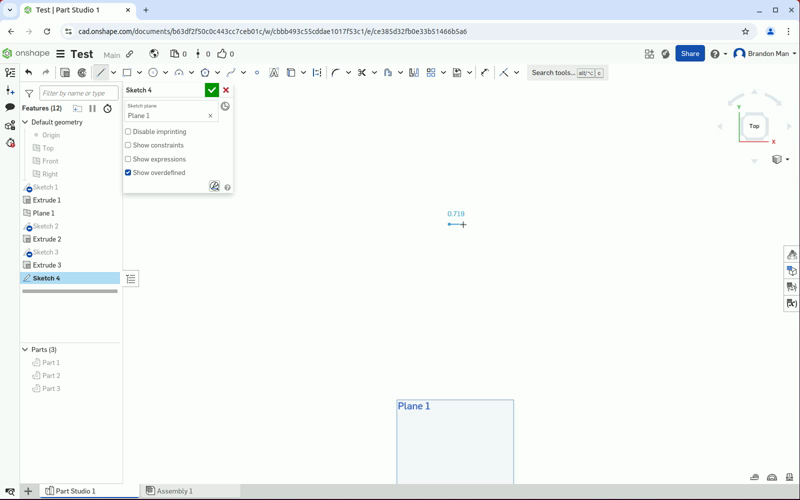
scroll(6)
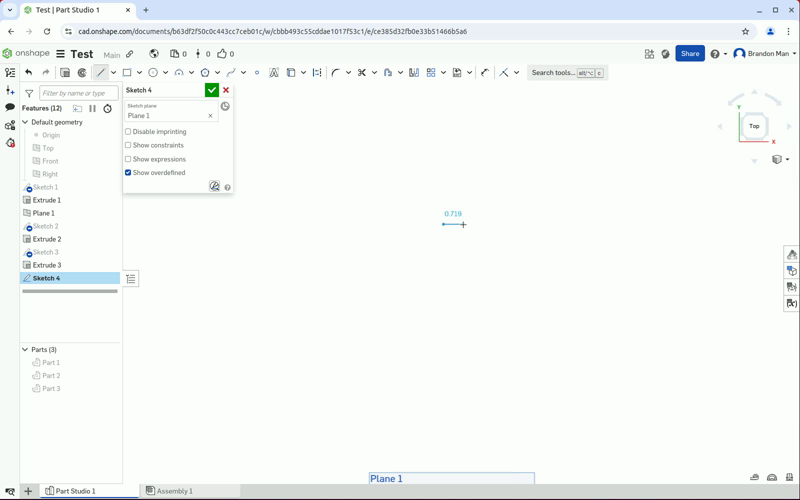
scroll(6)
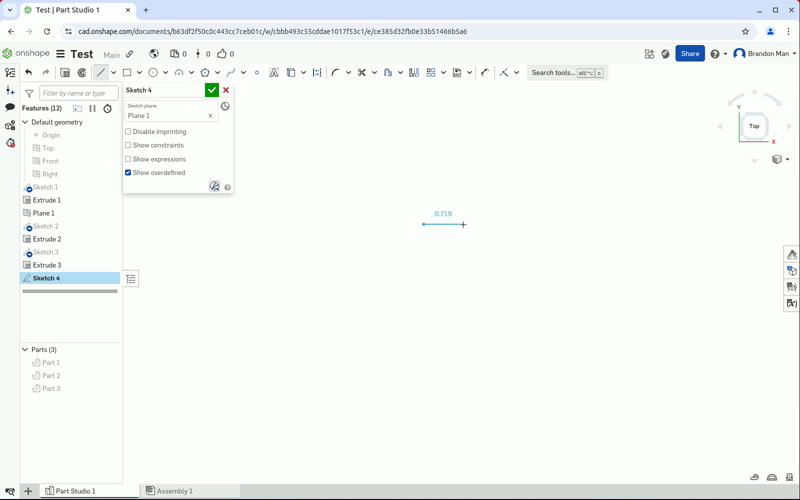
click(463, 224)
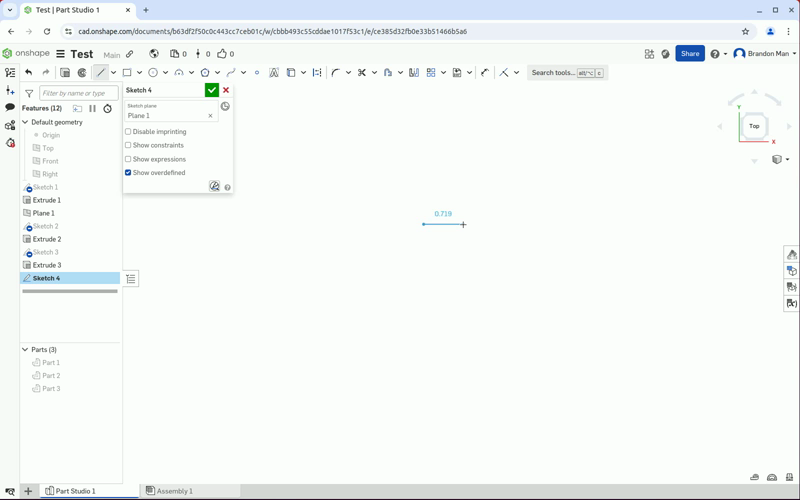
scroll(-6)
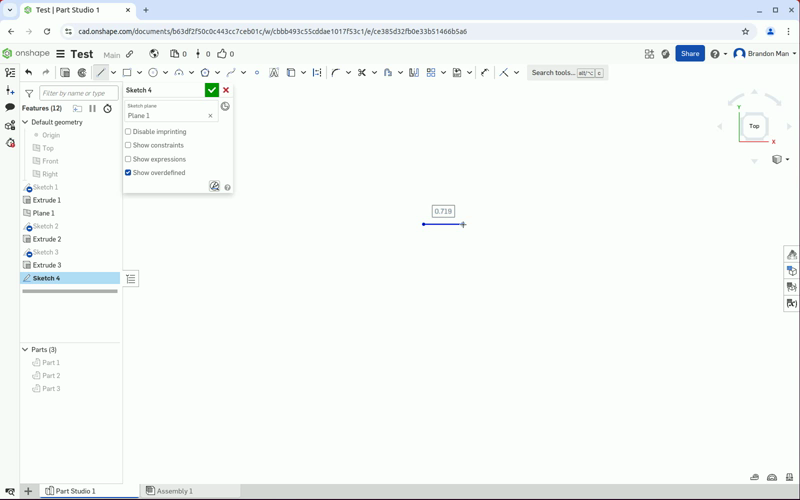
scroll(-6)
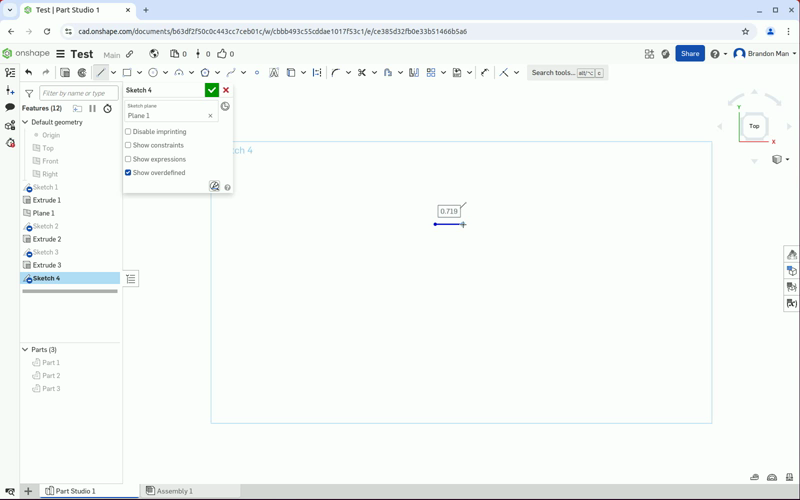
scroll(-6)
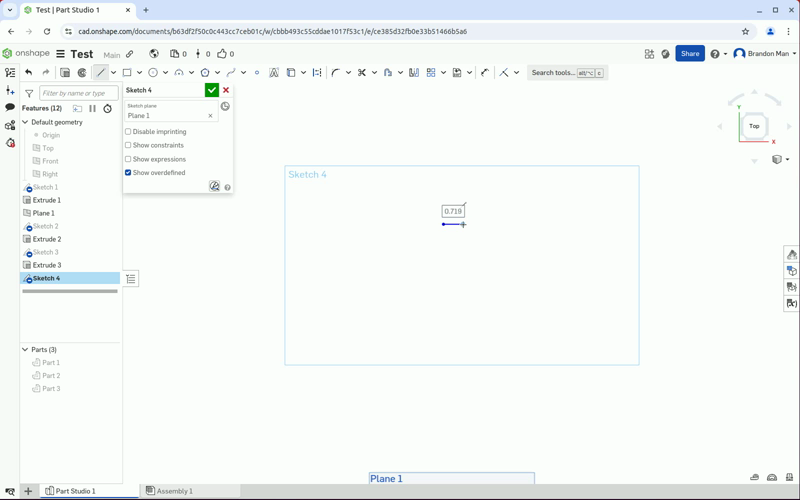
scroll(-6)
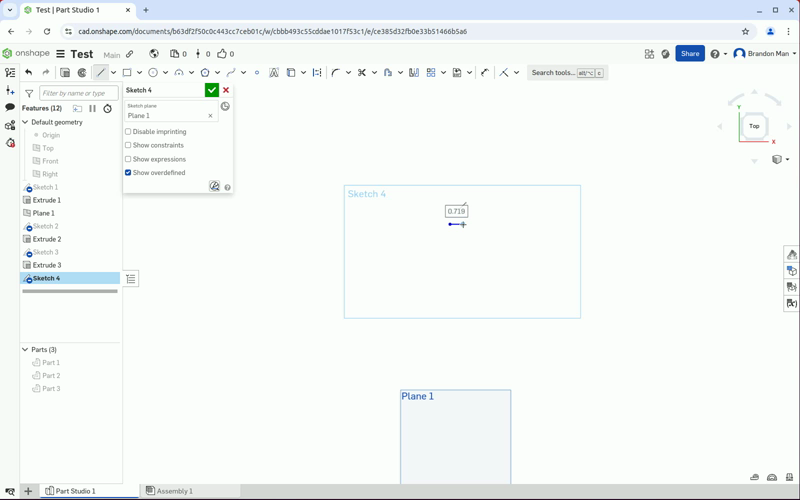
scroll(-6)
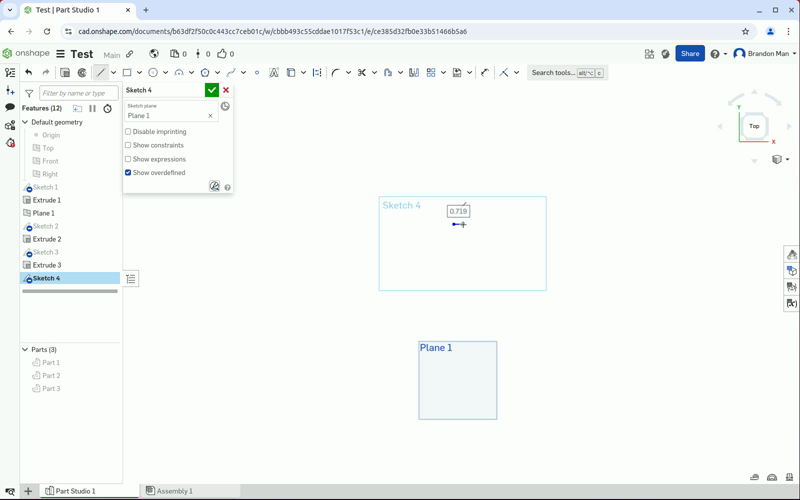
scroll(-6)
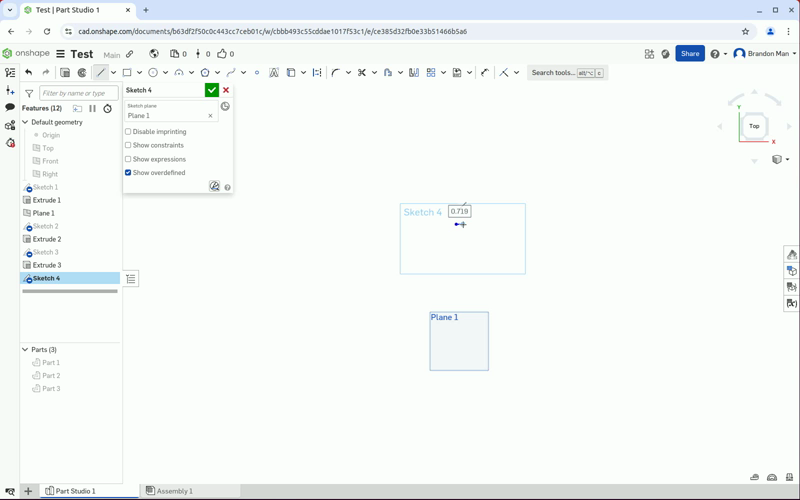
scroll(-6)
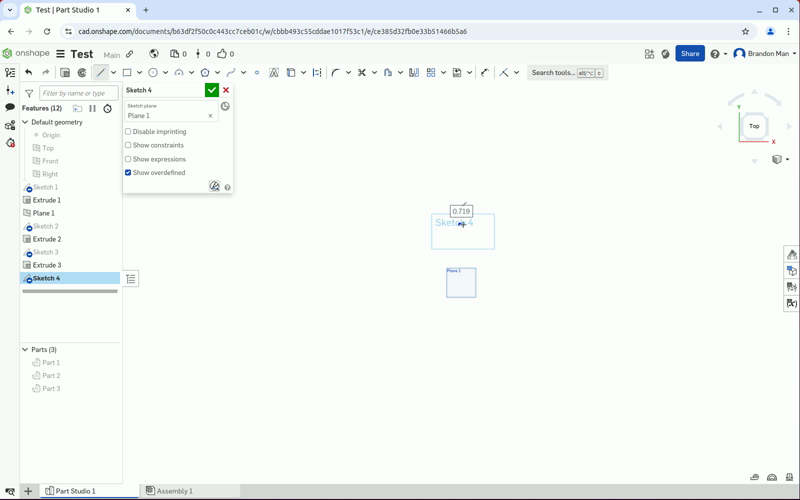
key_up(shift)
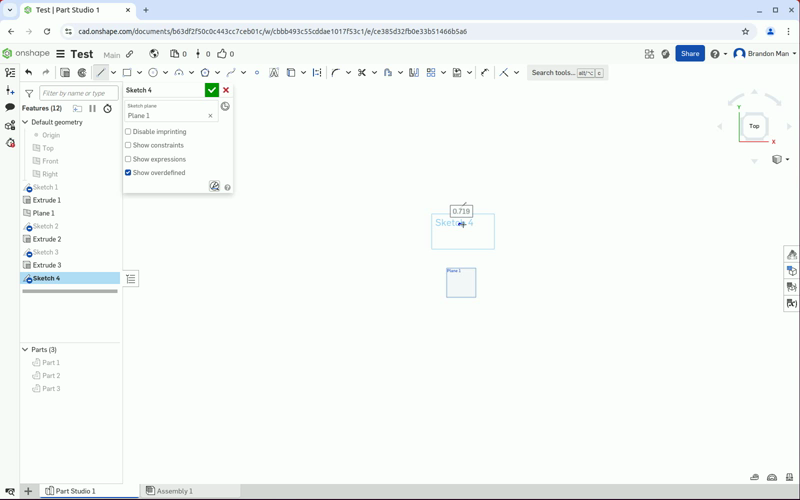
key_down(shift)
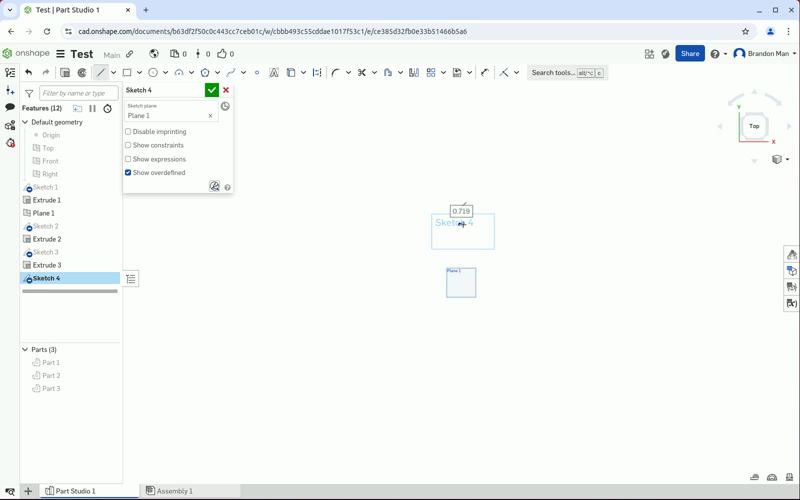
mouse_move(493, 224)
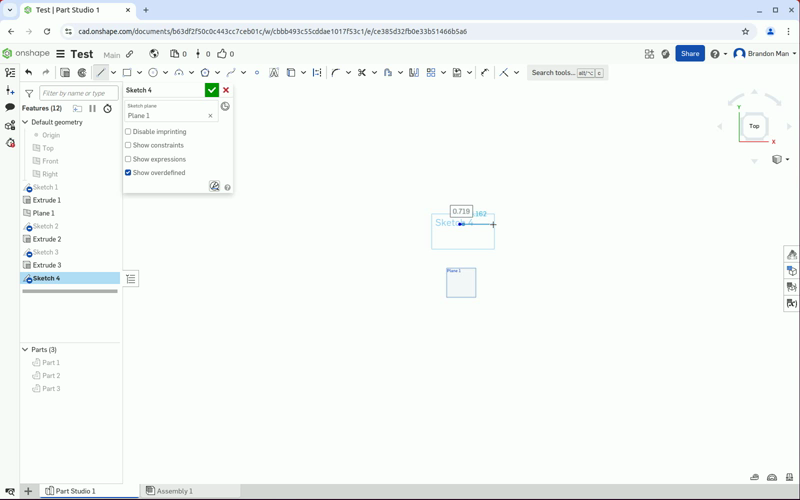
mouse_move(463, 220)
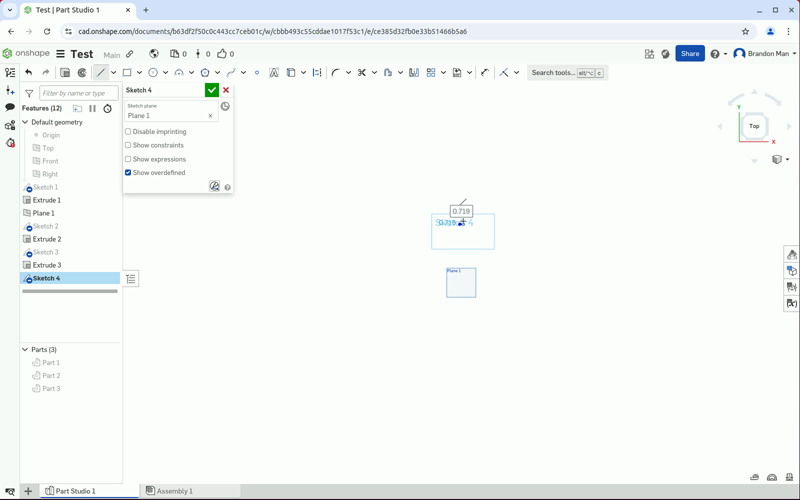
scroll(6)
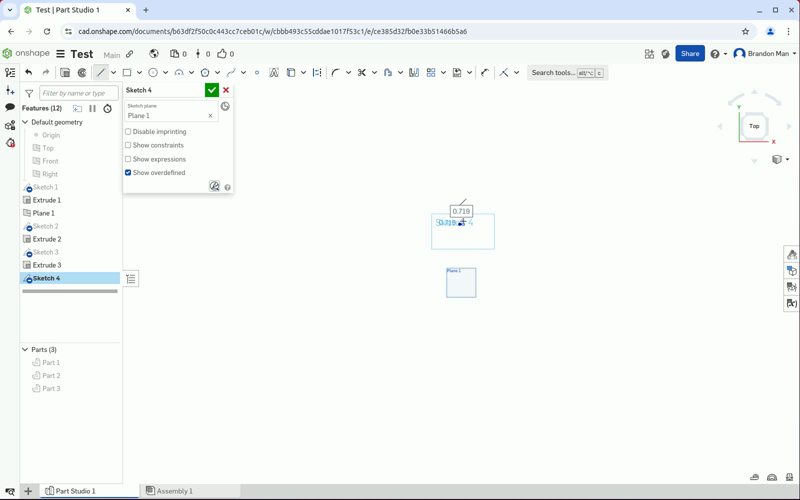
scroll(6)
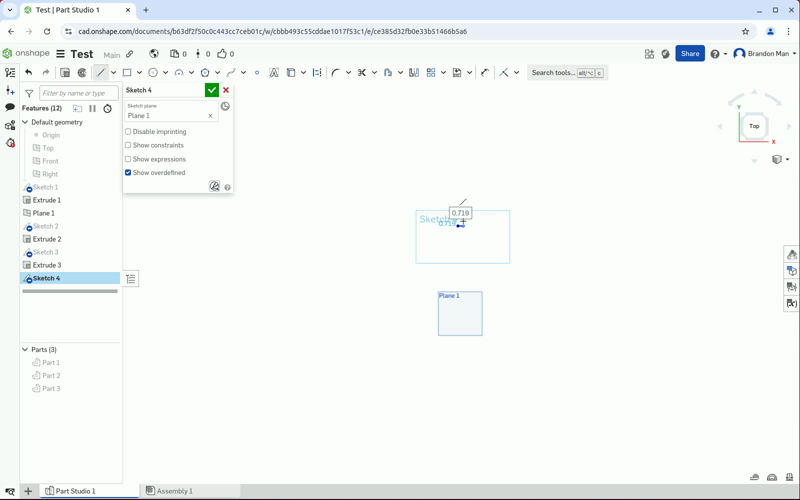
scroll(6)
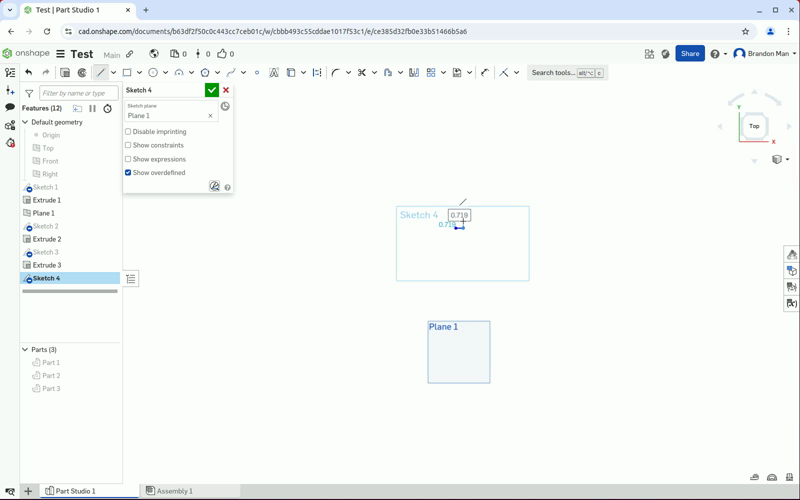
scroll(6)
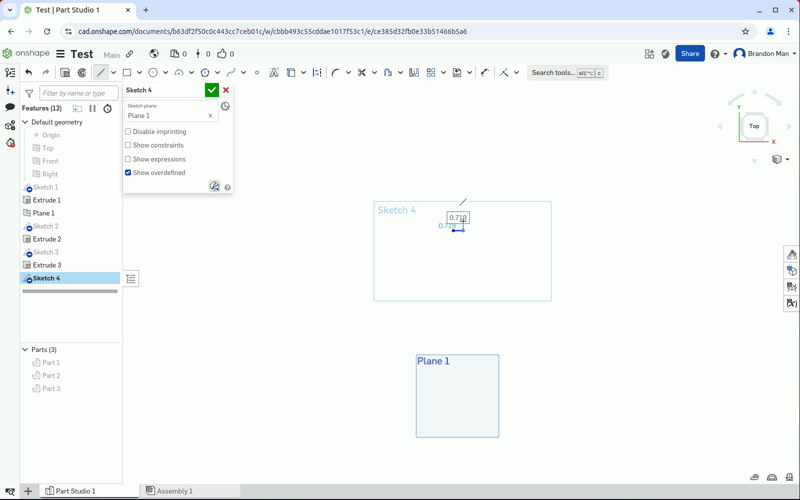
scroll(6)
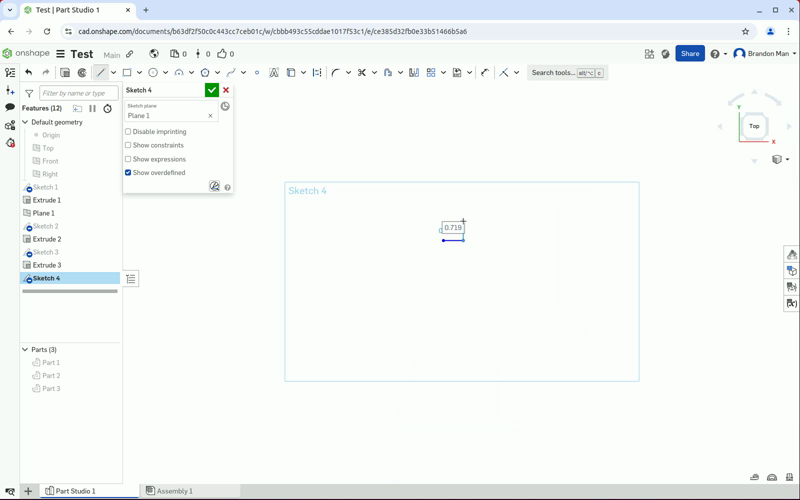
scroll(6)
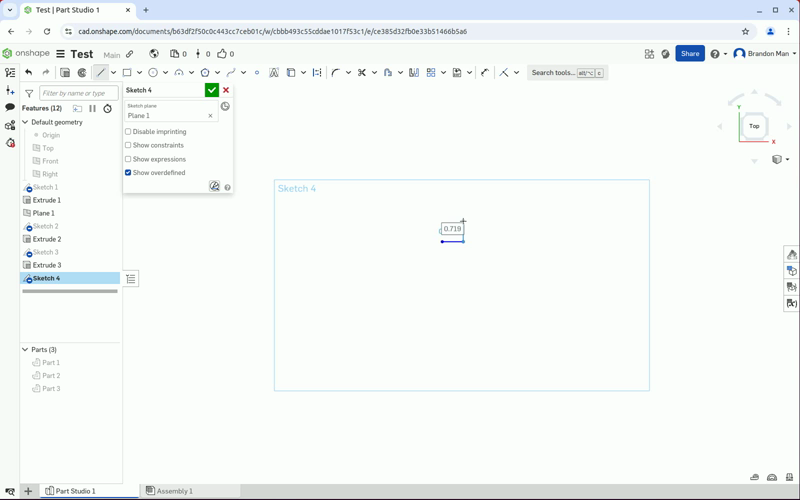
scroll(6)
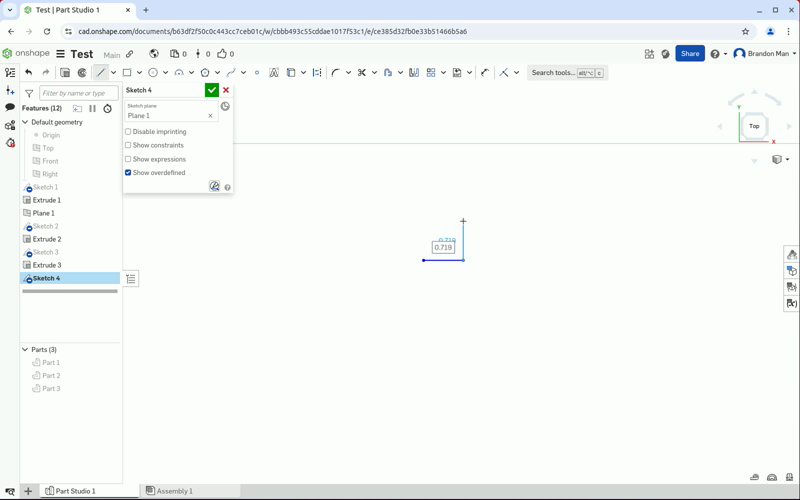
click(463, 220)
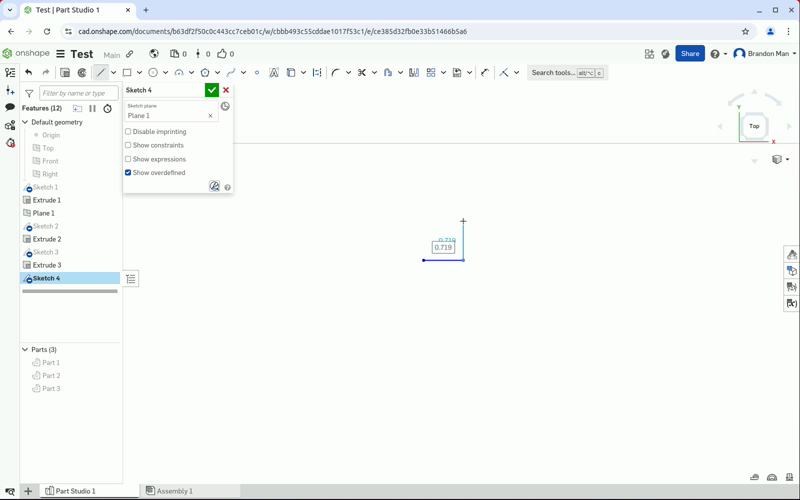
scroll(-6)
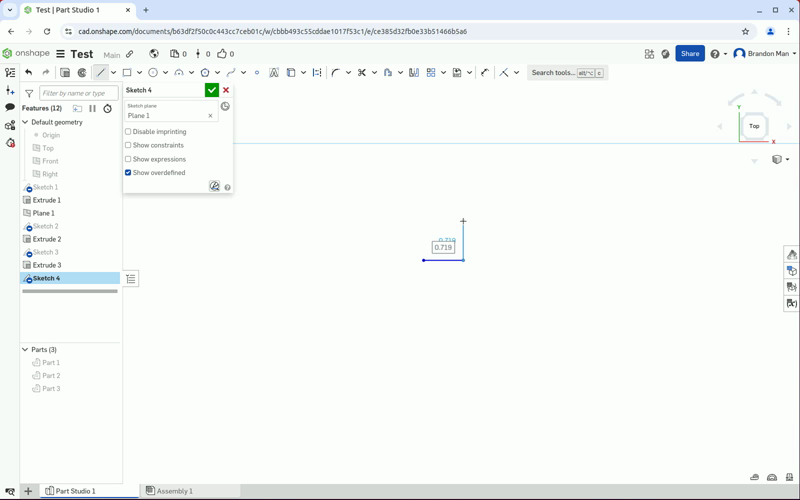
scroll(-6)
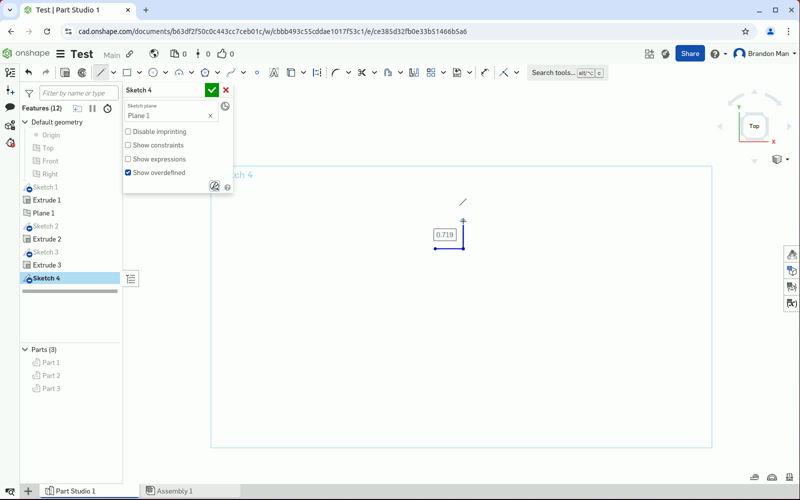
scroll(-6)
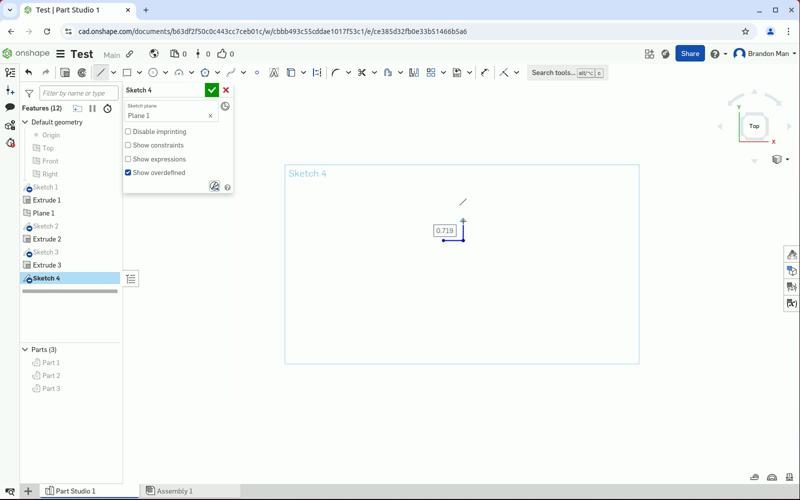
scroll(-6)
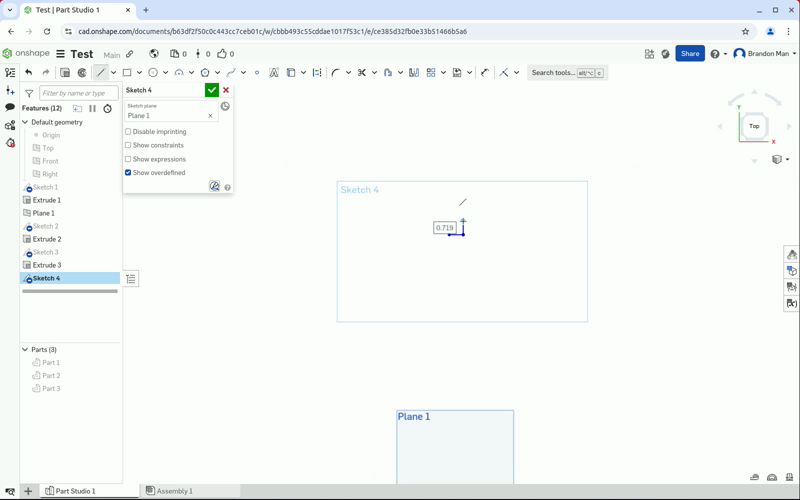
scroll(-6)
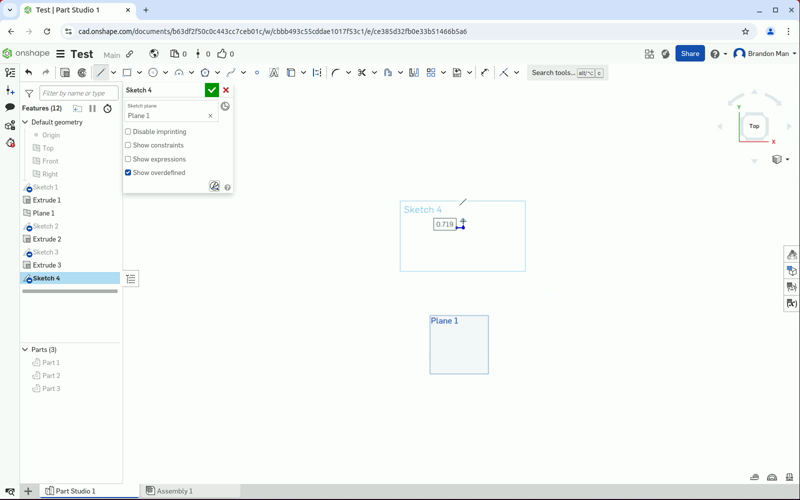
scroll(-6)
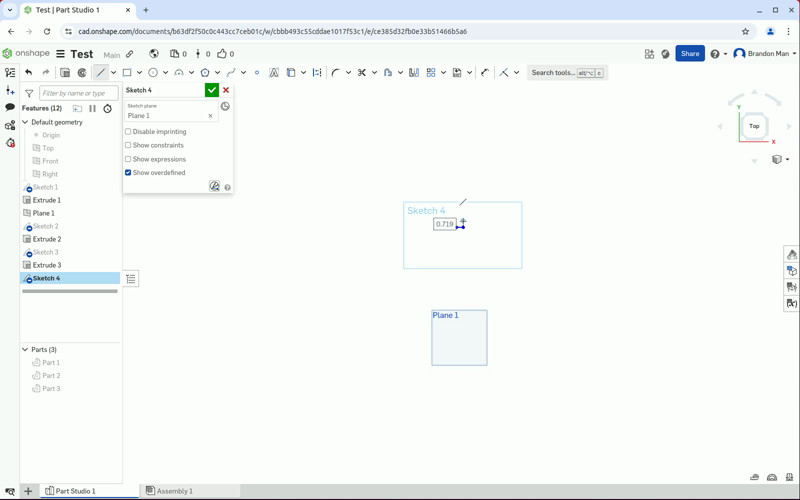
scroll(-6)
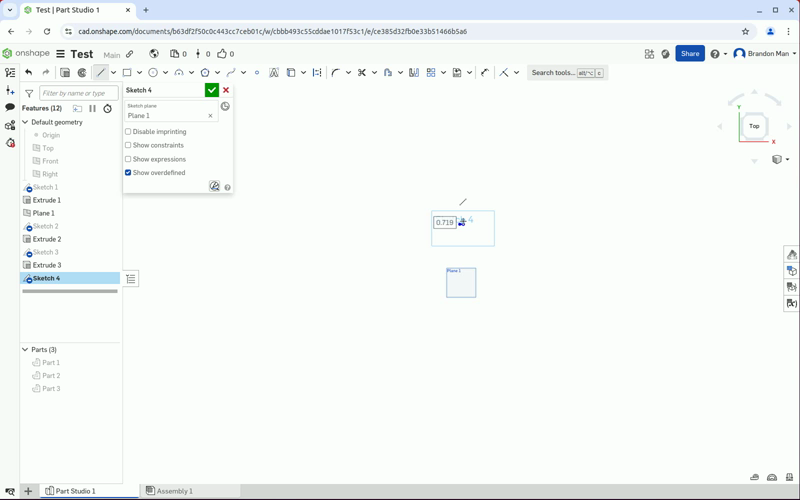
key_up(shift)
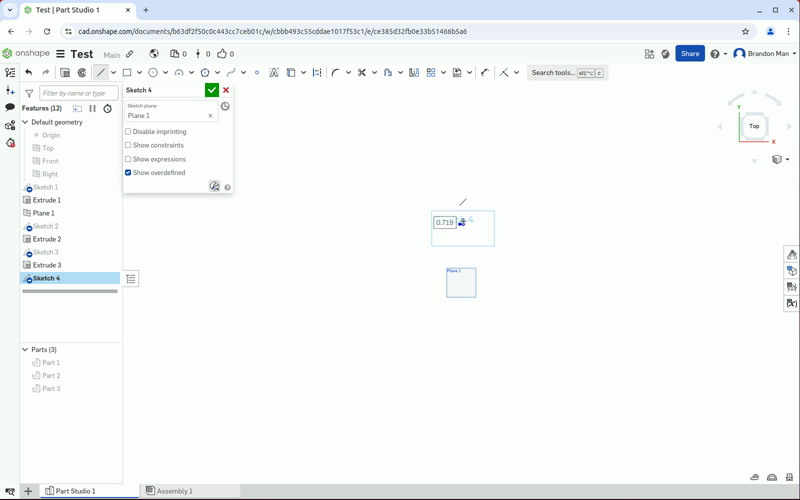
key_down(shift)
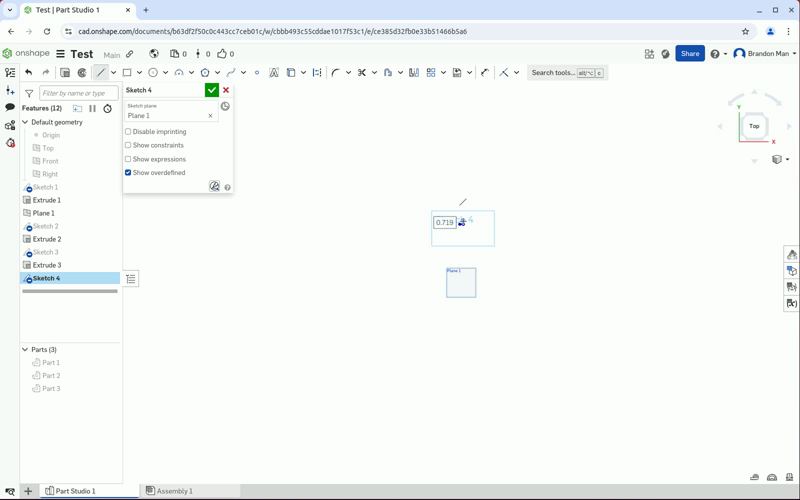
mouse_move(493, 220)
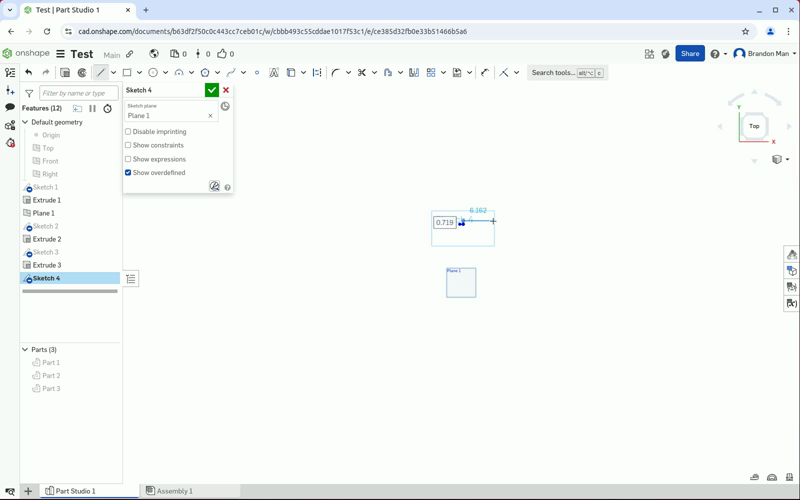
mouse_move(459, 220)
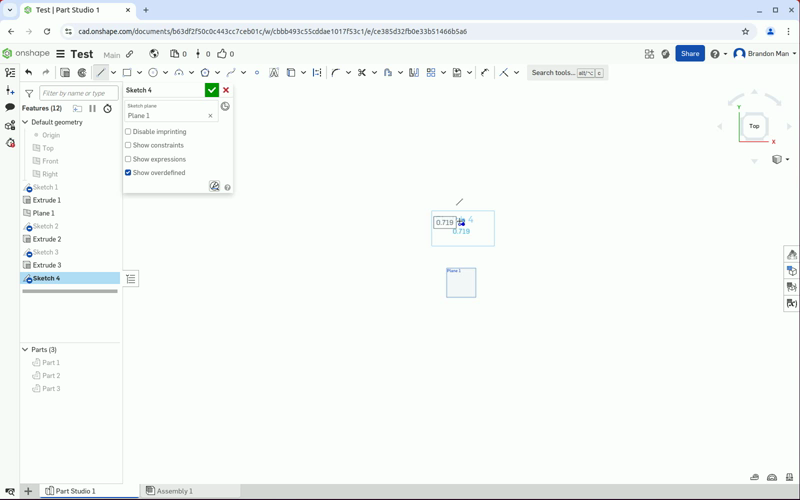
scroll(6)
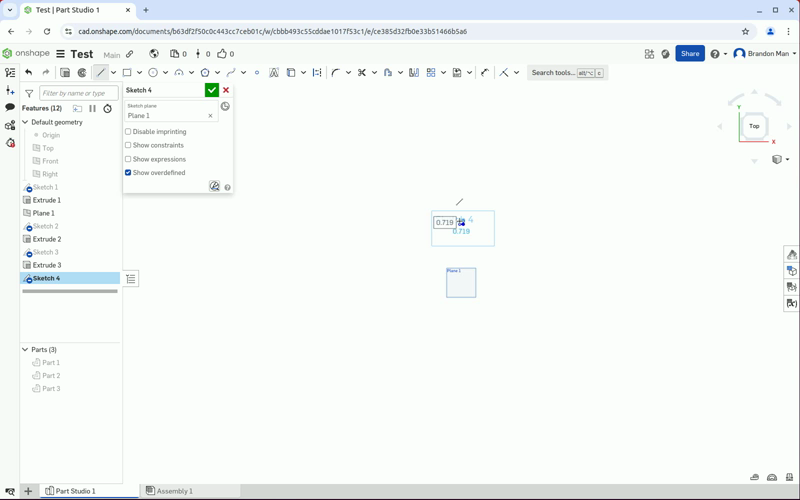
scroll(6)
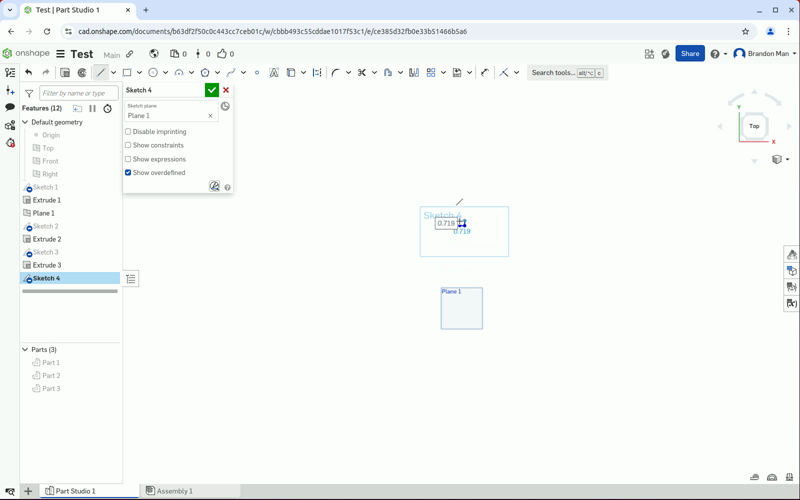
scroll(6)
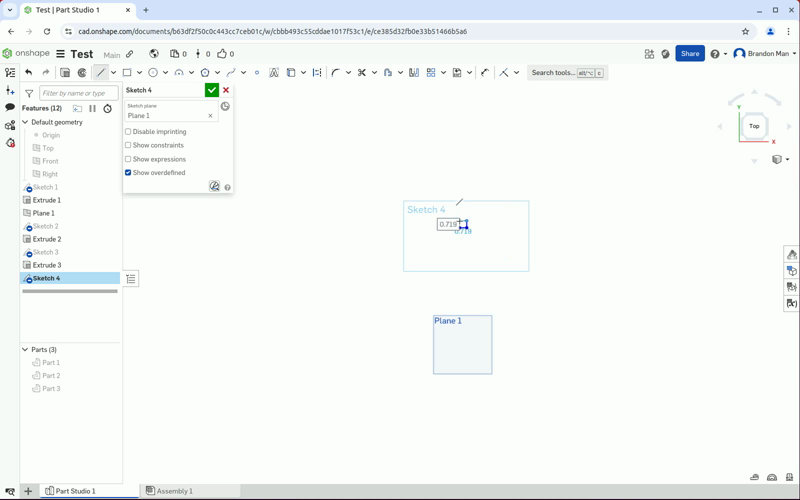
scroll(6)
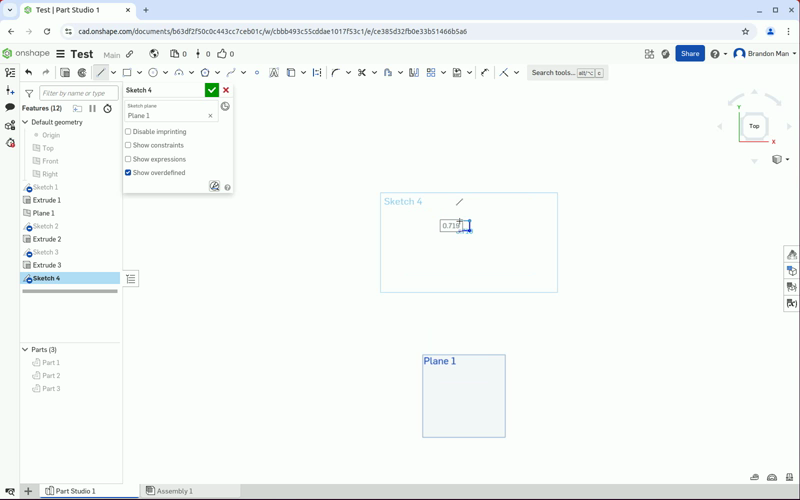
scroll(6)
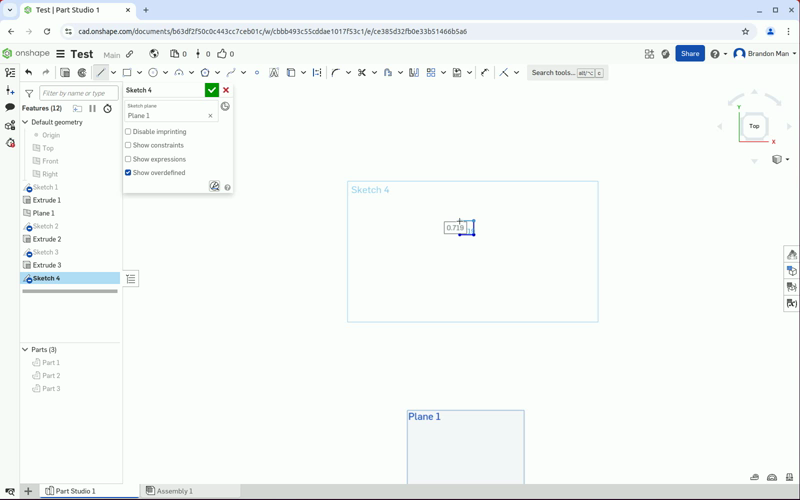
scroll(6)
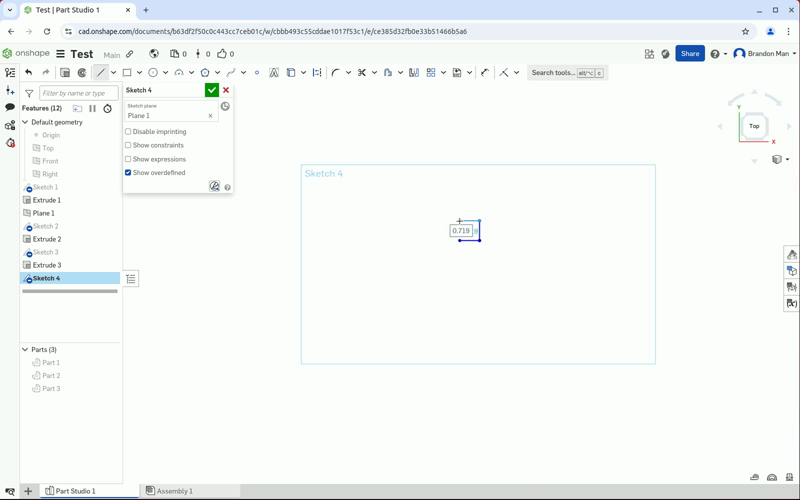
scroll(6)
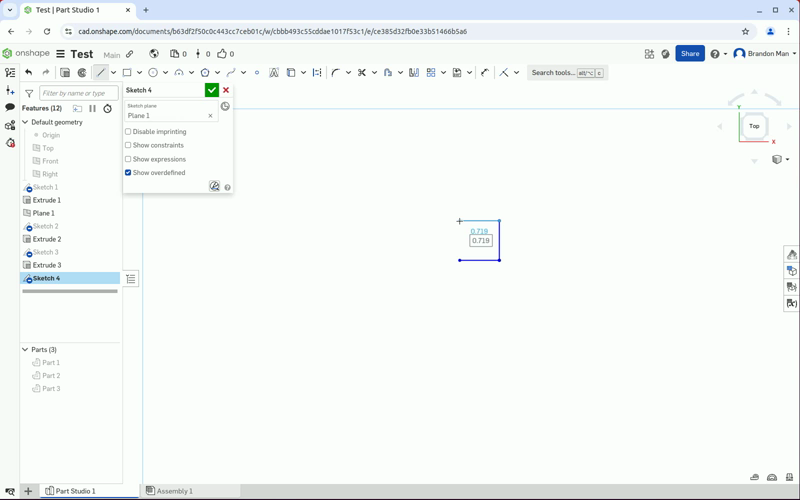
click(459, 220)
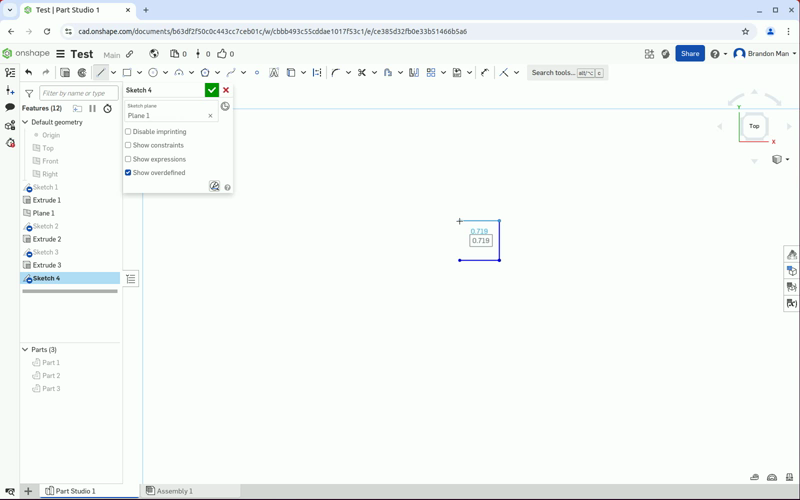
scroll(-6)
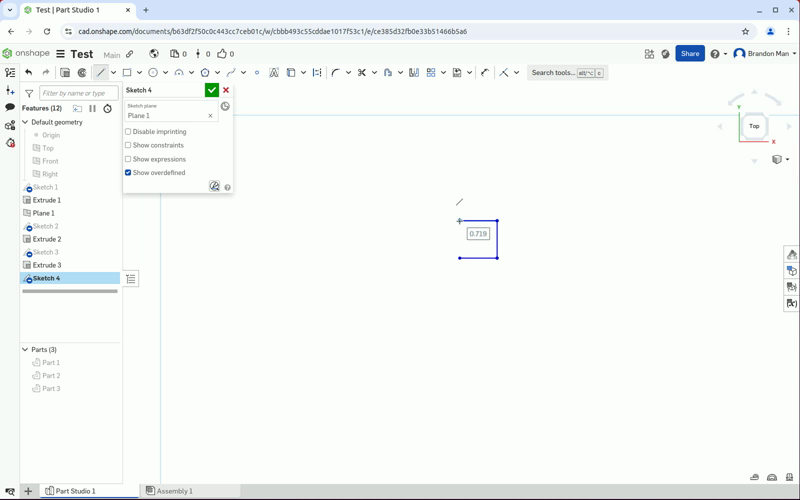
scroll(-6)
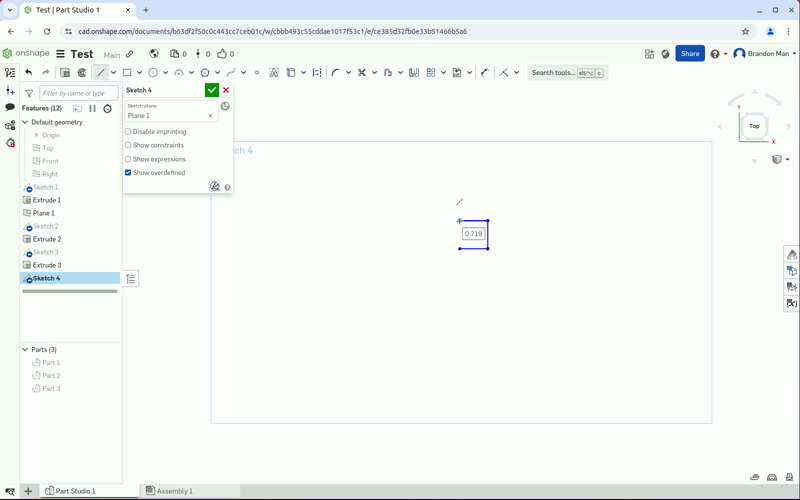
scroll(-6)
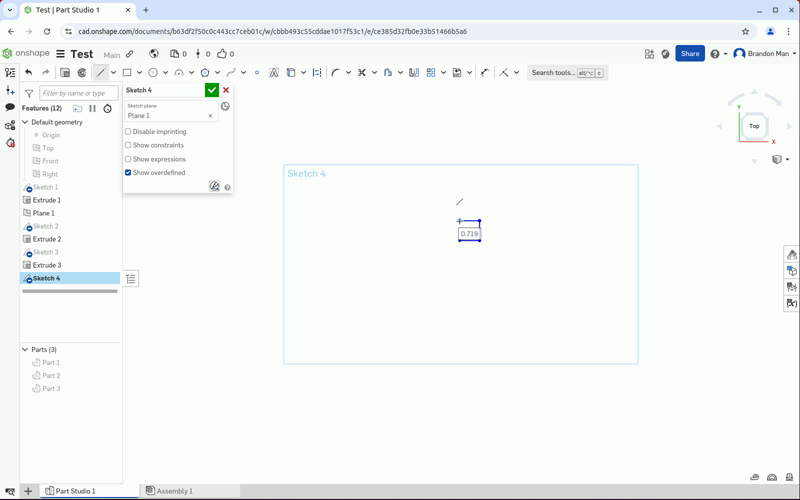
scroll(-6)
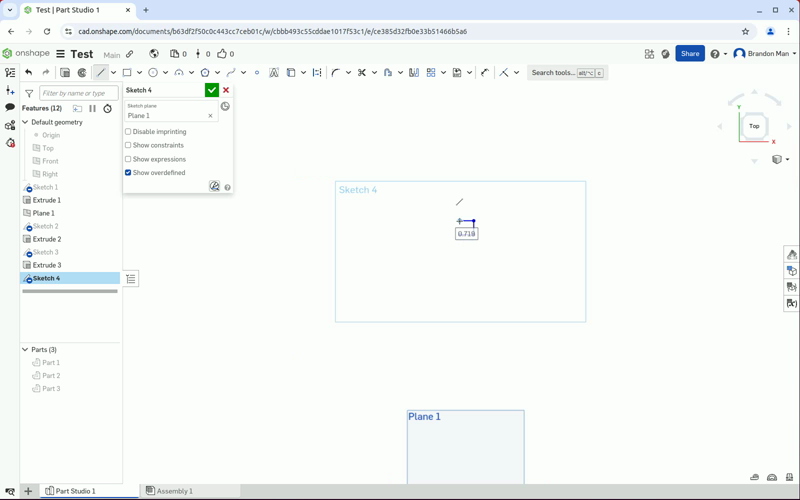
scroll(-6)
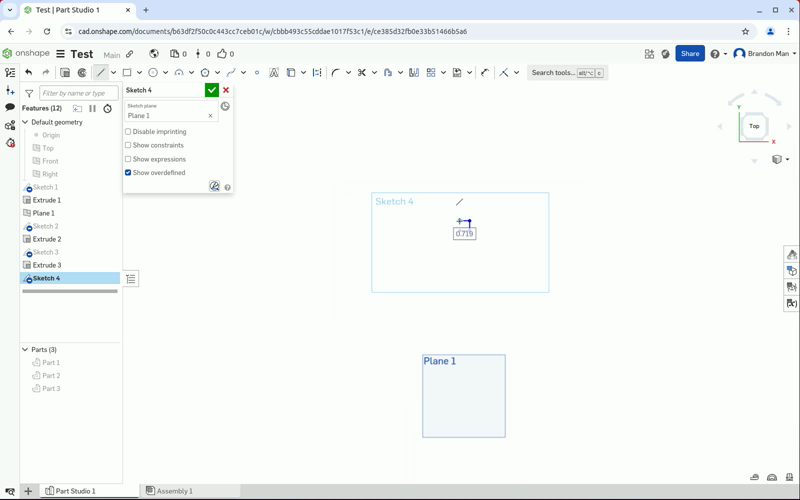
scroll(-6)
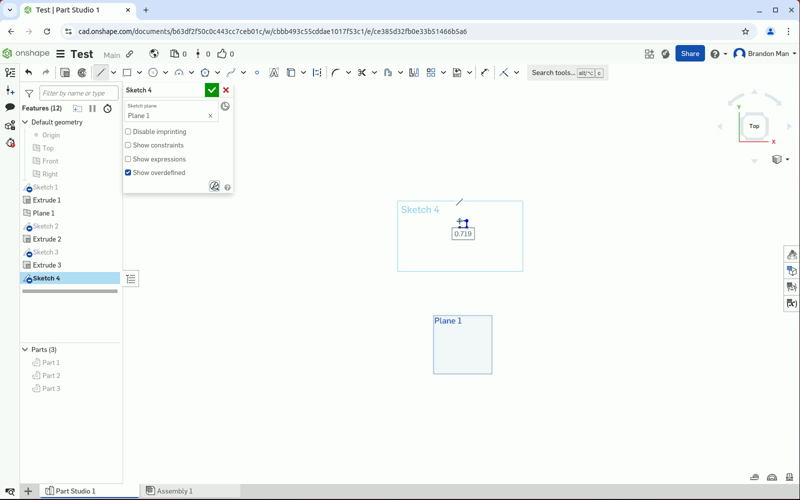
scroll(-6)
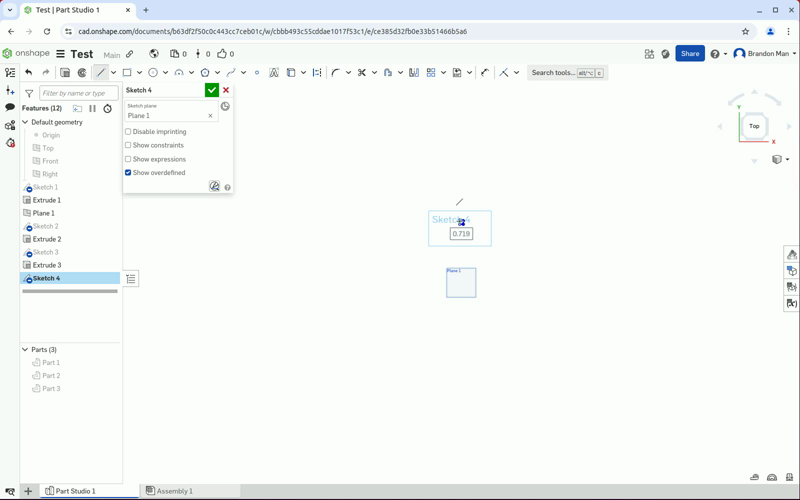
key_up(shift)
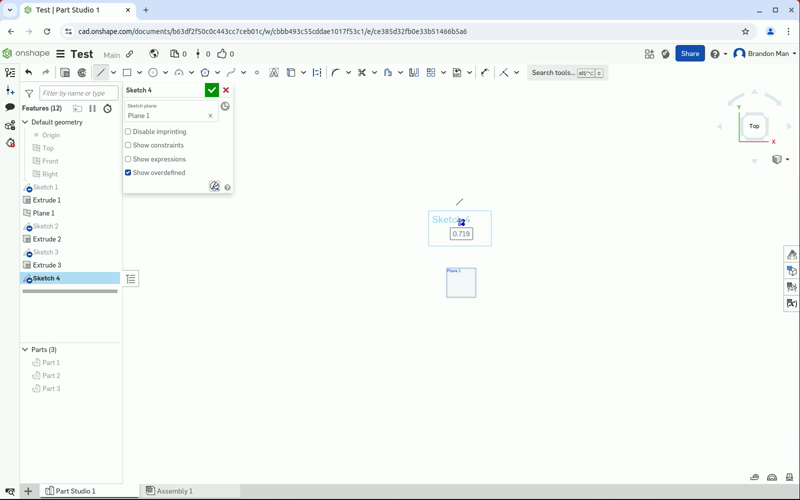
mouse_move(489, 220)
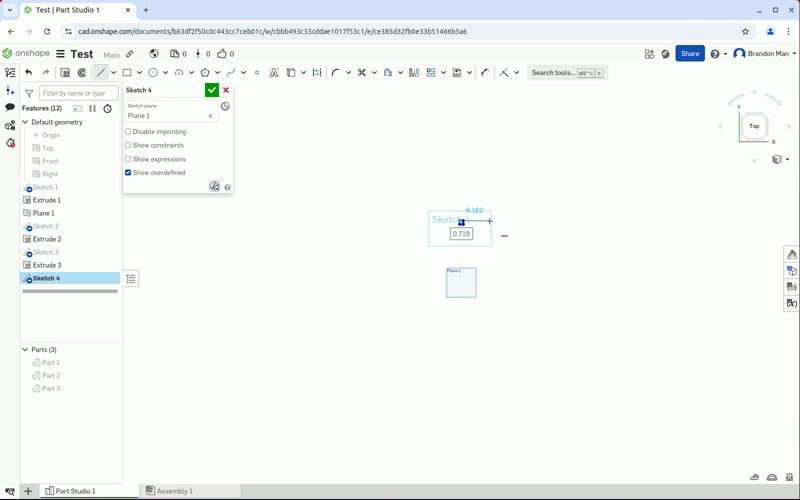
key_down(shift)
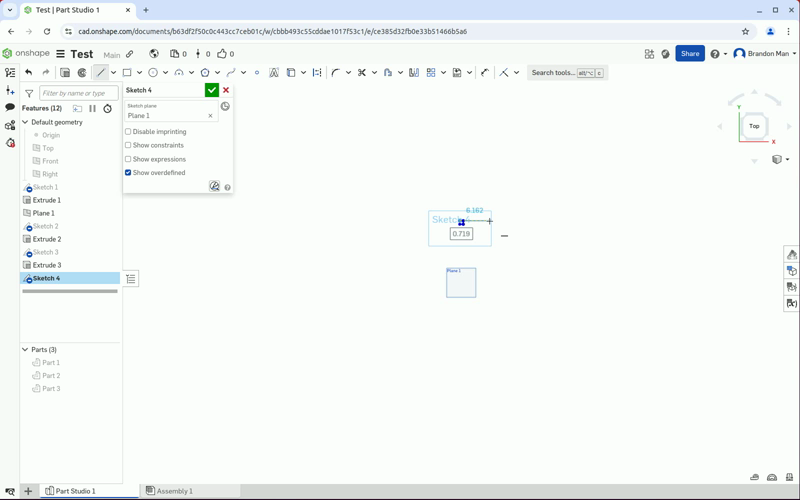
mouse_move(459, 224)
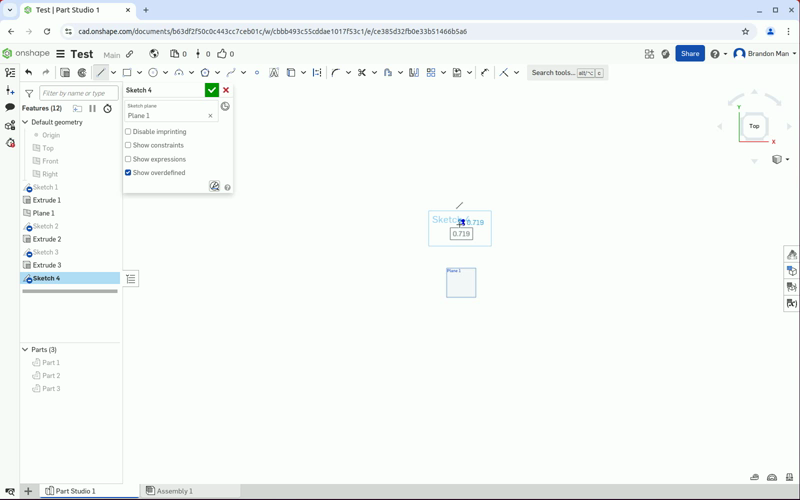
scroll(6)
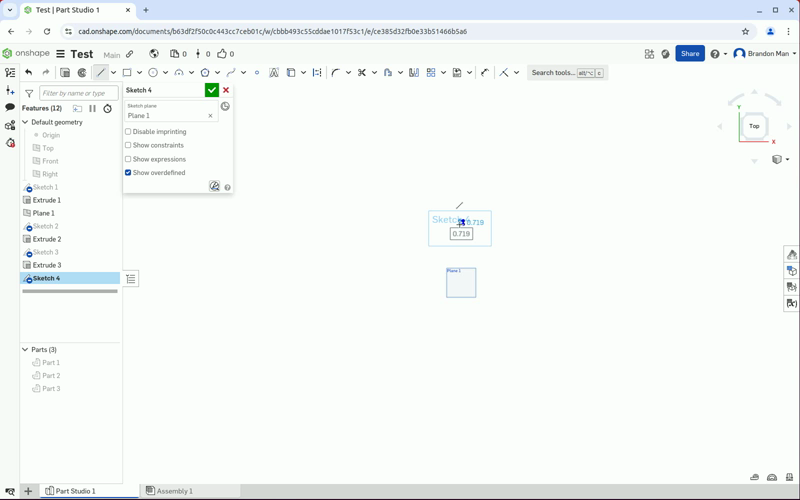
scroll(6)
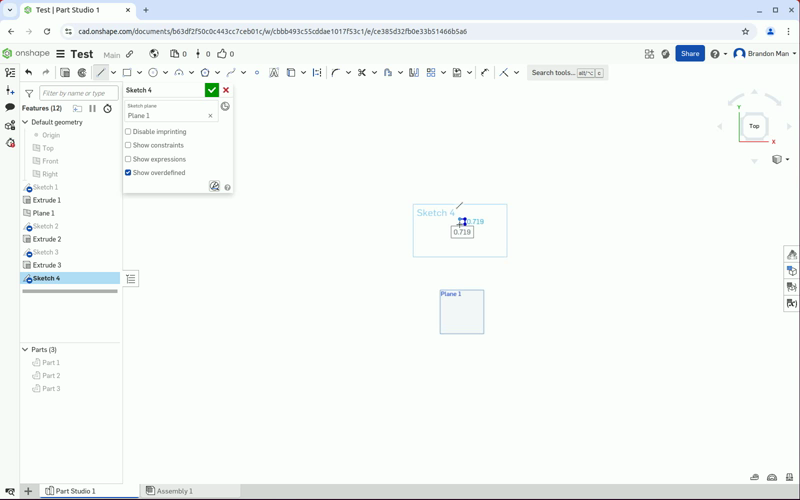
scroll(6)
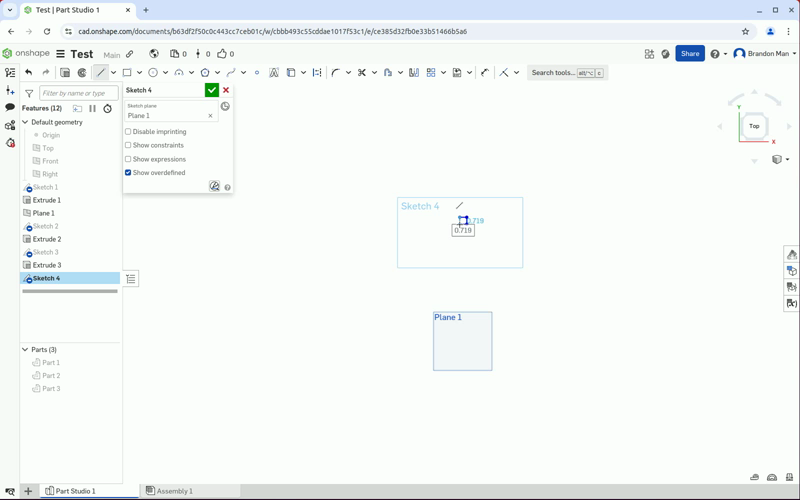
scroll(6)
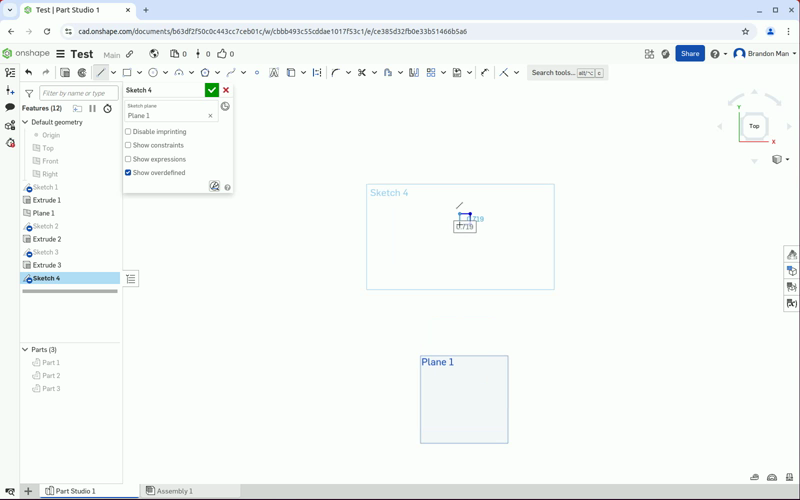
scroll(6)
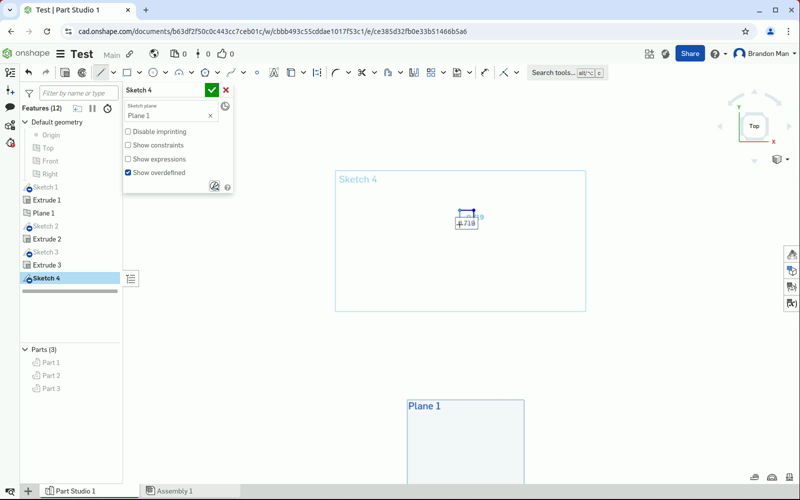
scroll(6)
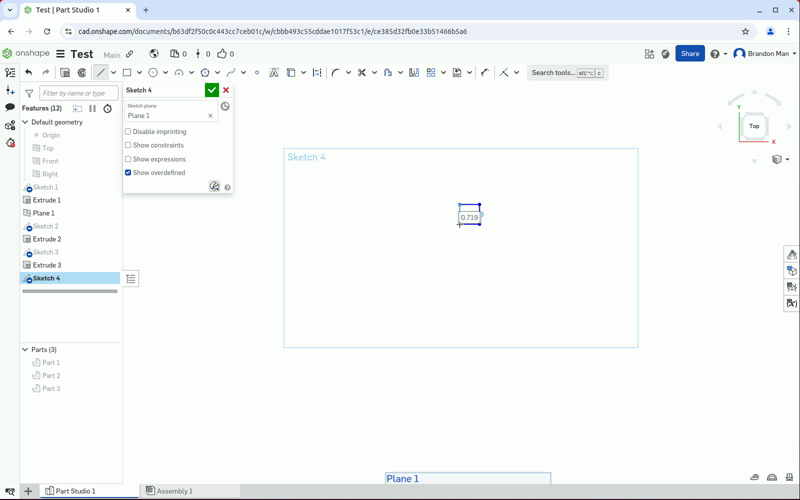
scroll(6)
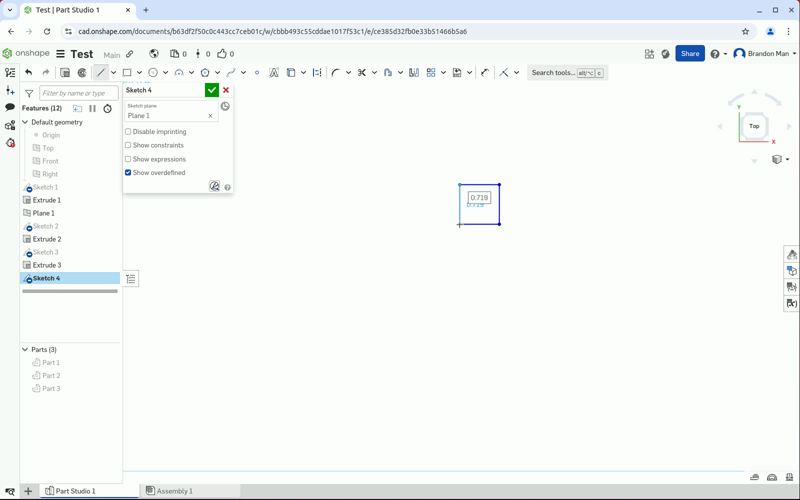
key_up(shift)
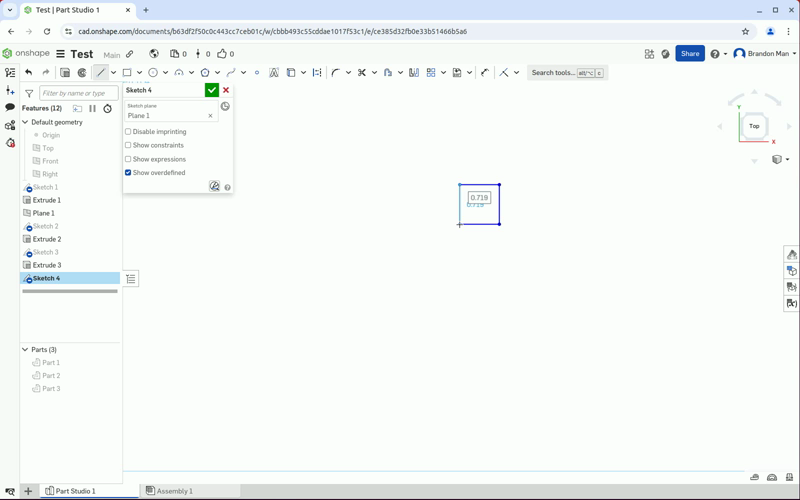
click(459, 224)
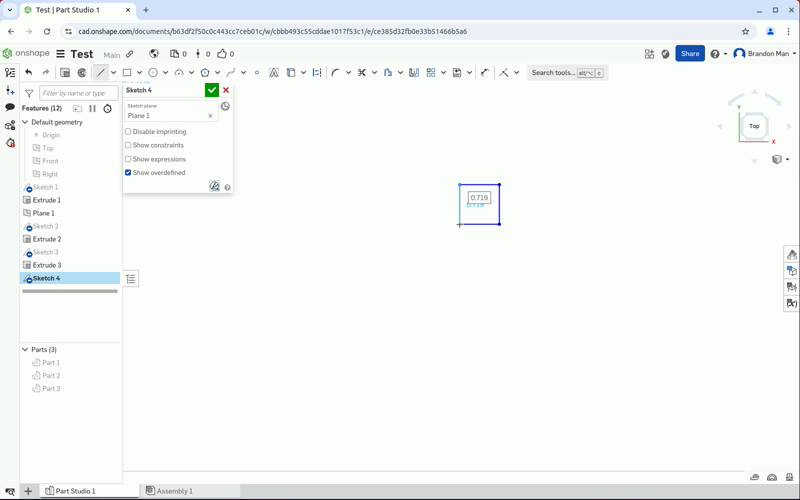
scroll(-6)
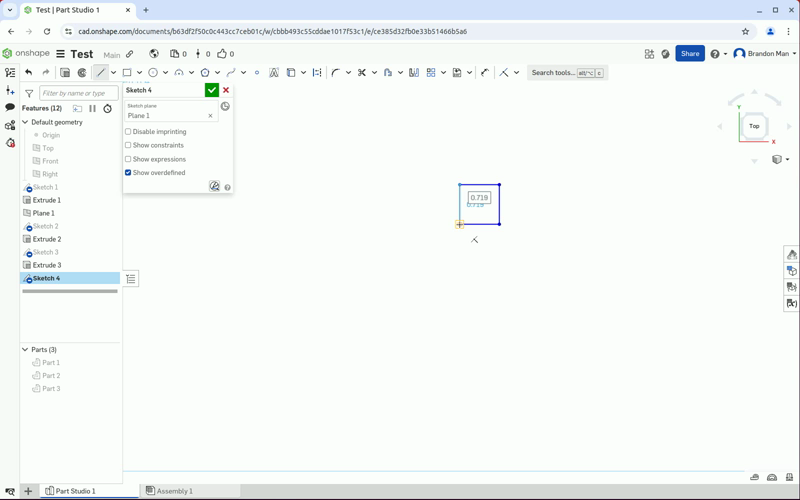
scroll(-6)
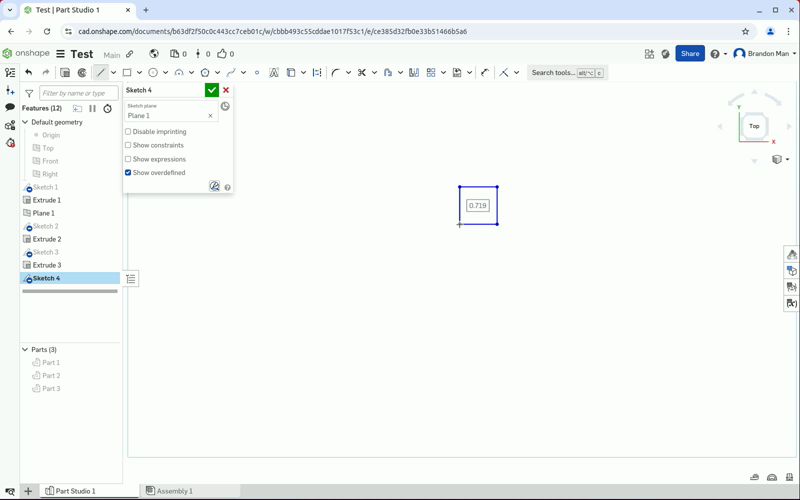
scroll(-6)
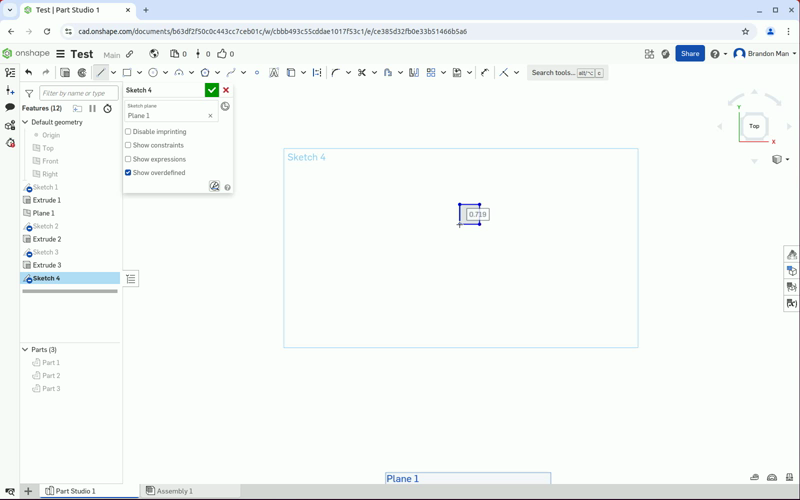
scroll(-6)
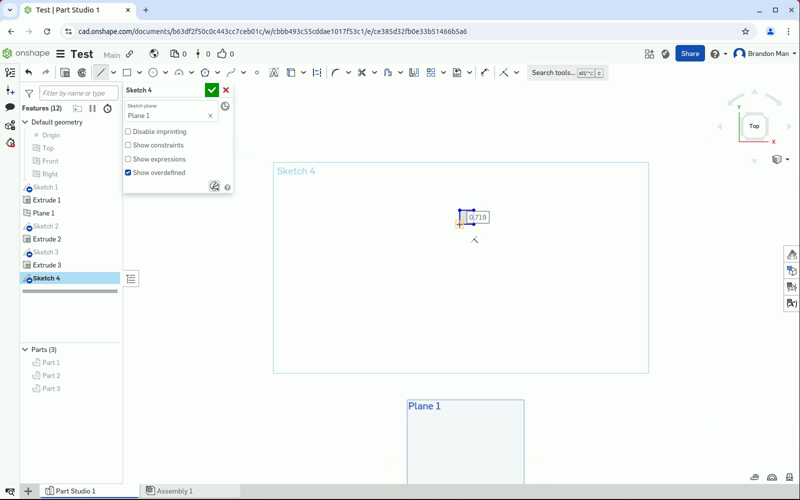
scroll(-6)
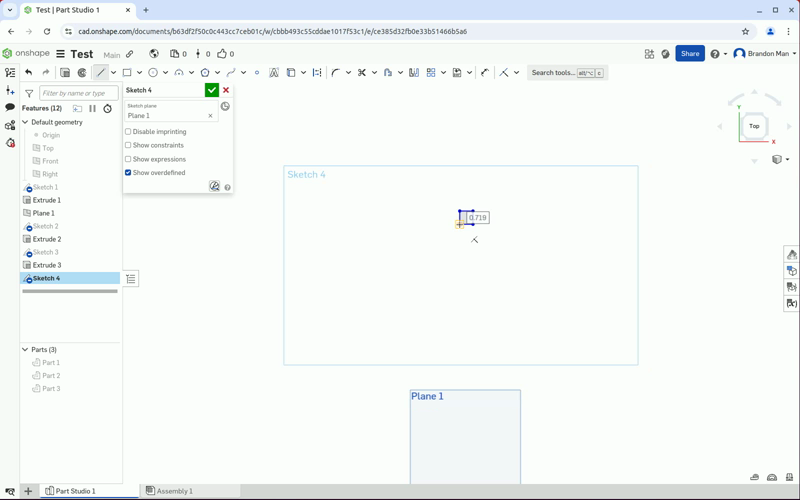
scroll(-6)
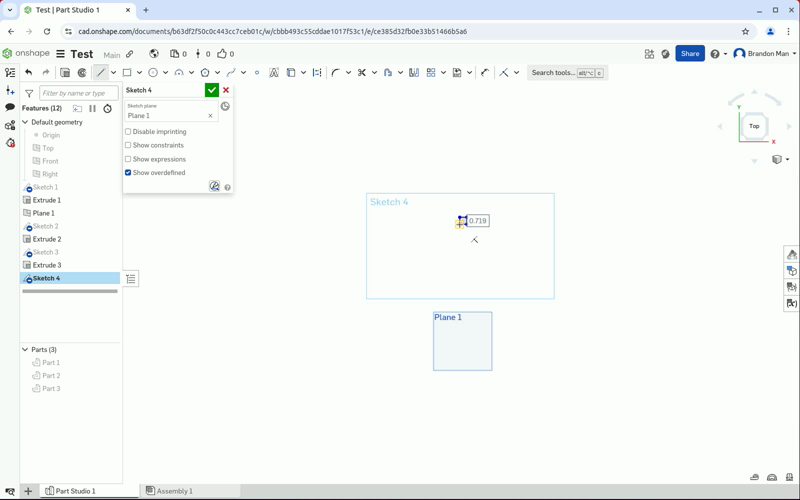
scroll(-6)
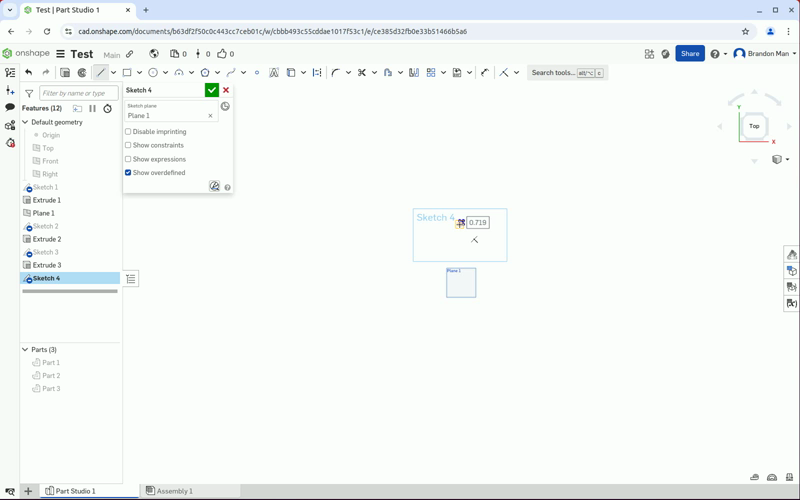
key(esc)
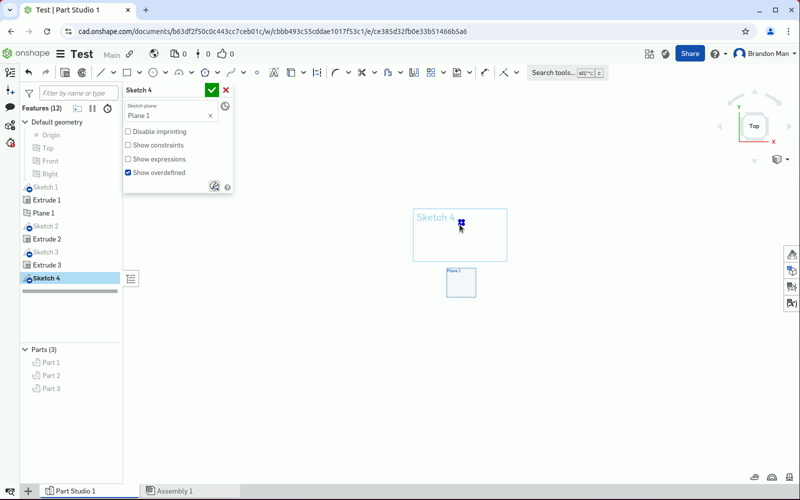
mouse_move(463, 222)
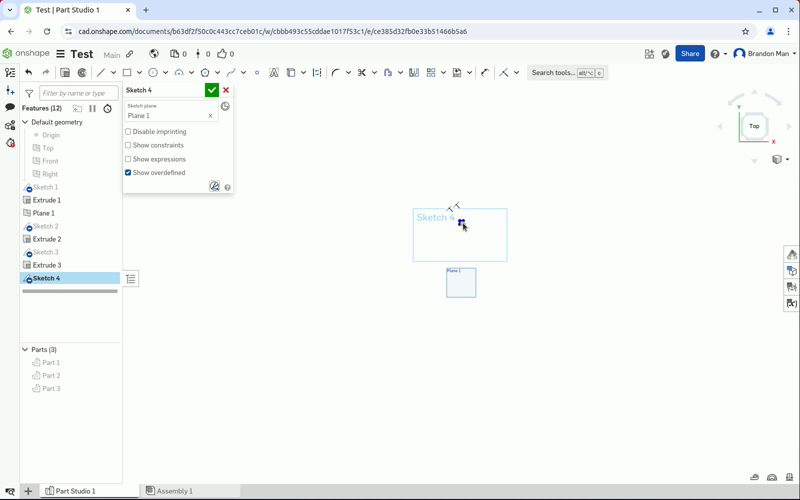
scroll(6)
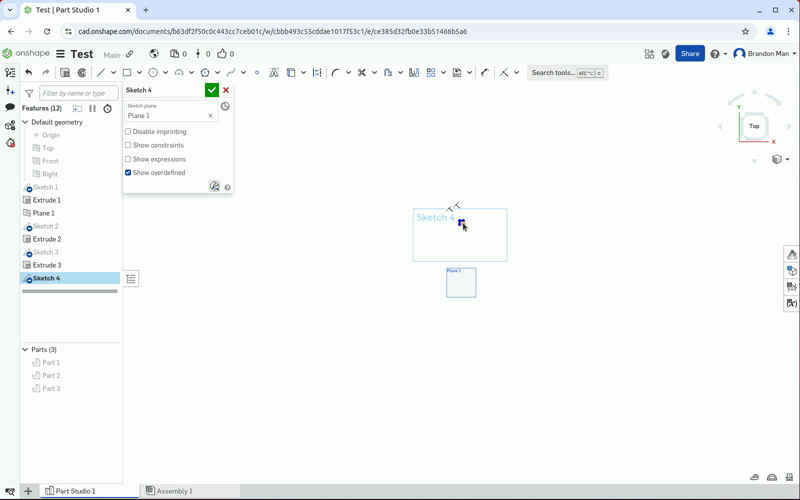
scroll(6)
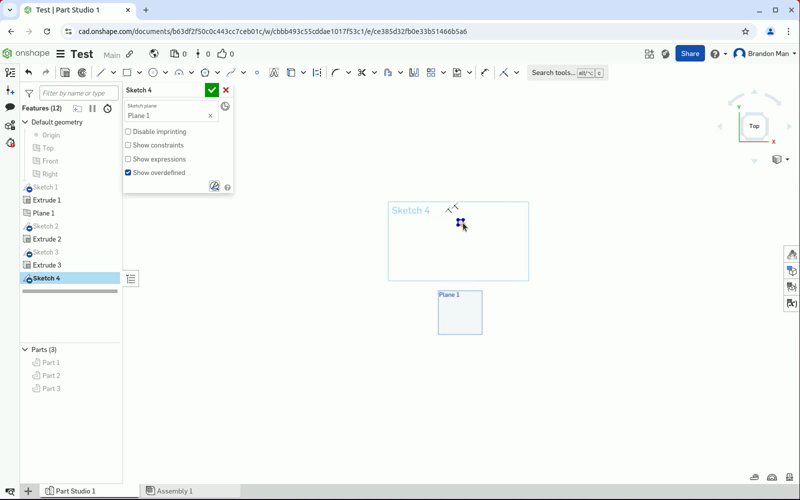
scroll(6)
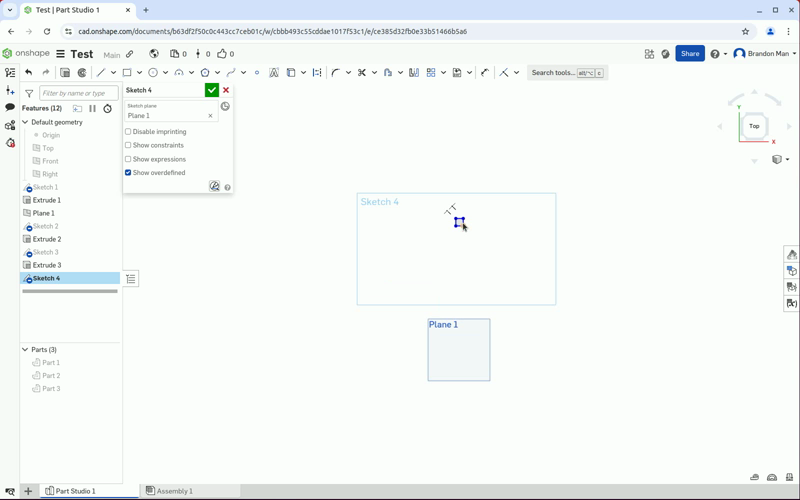
scroll(6)
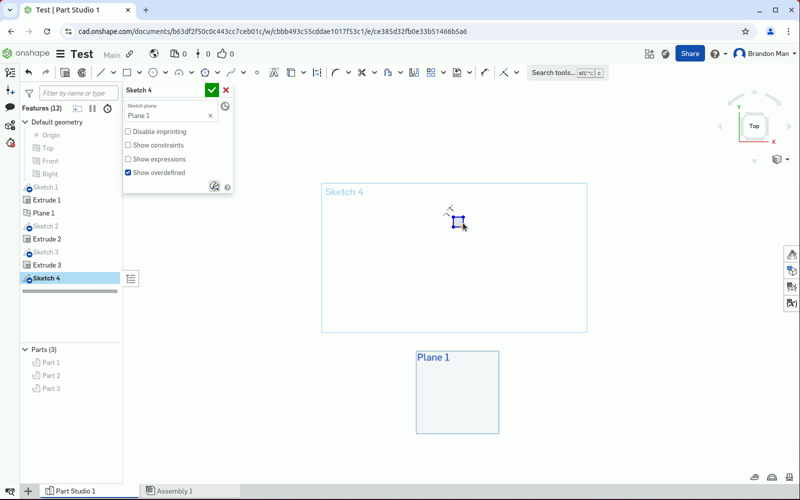
scroll(6)
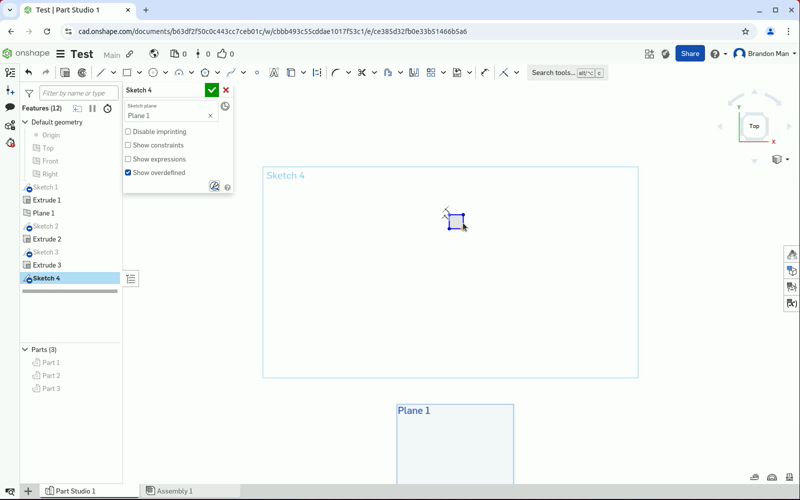
scroll(6)
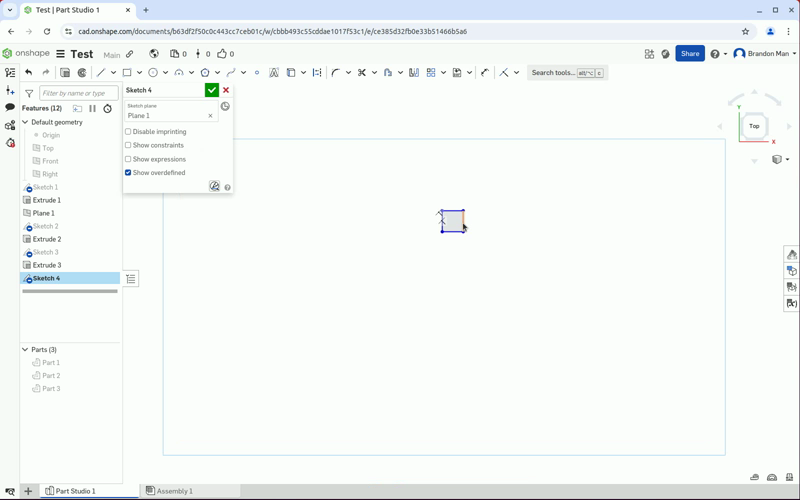
scroll(6)
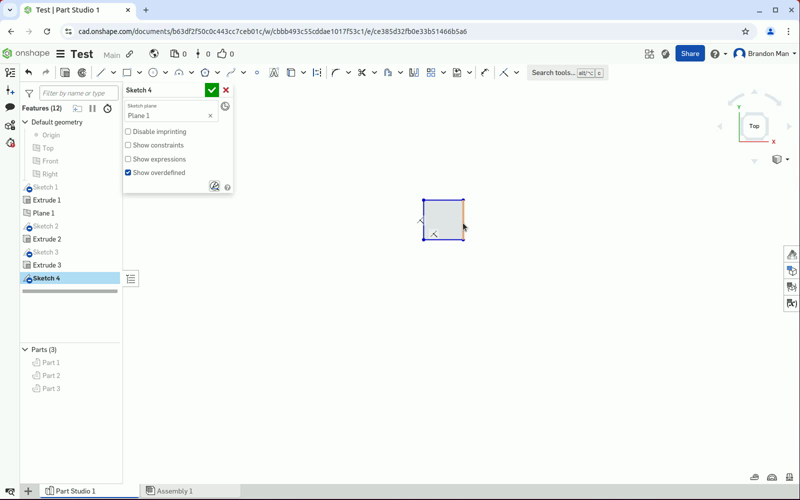
click(463, 222)
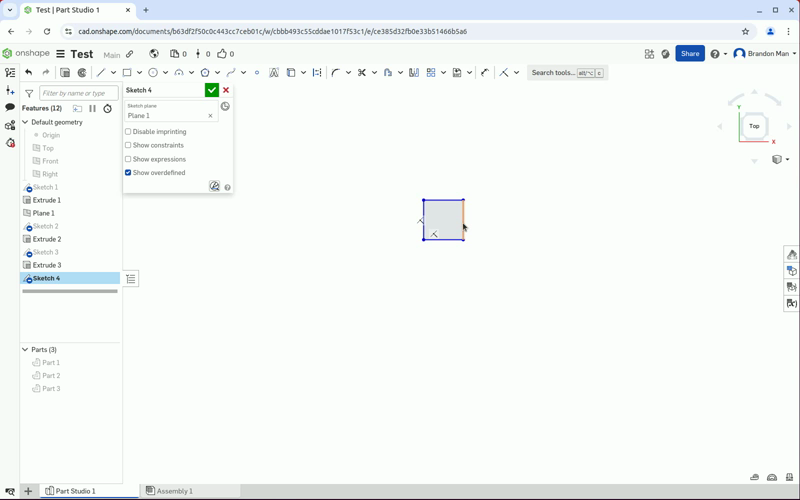
scroll(-6)
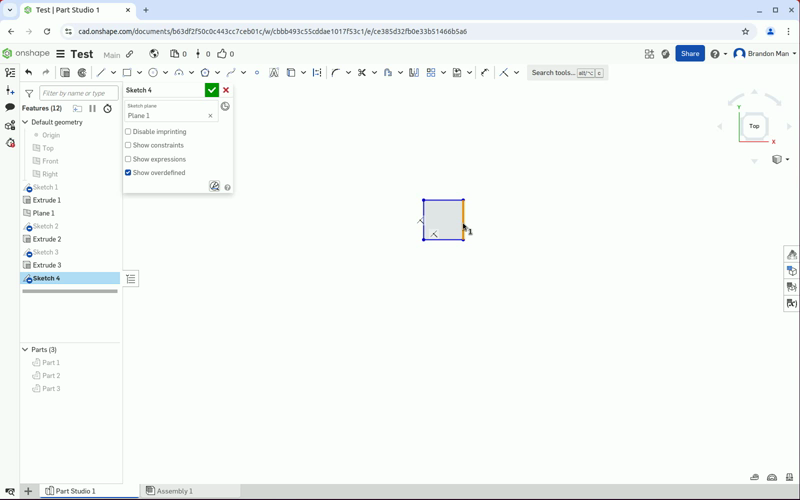
scroll(-6)
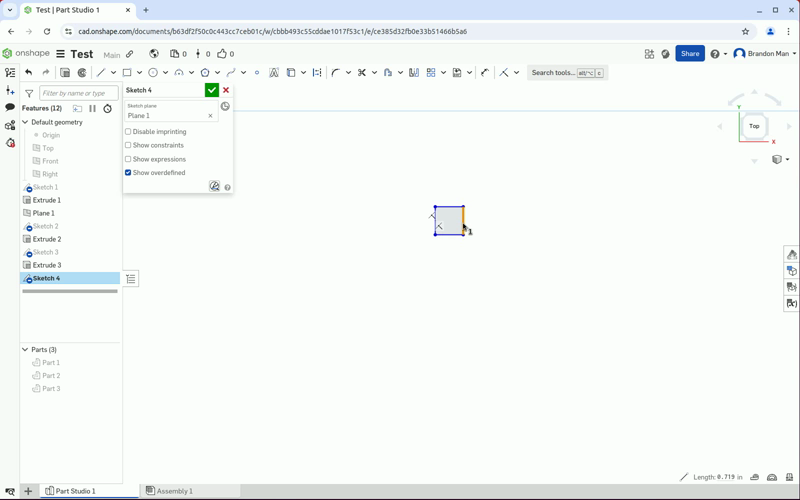
scroll(-6)
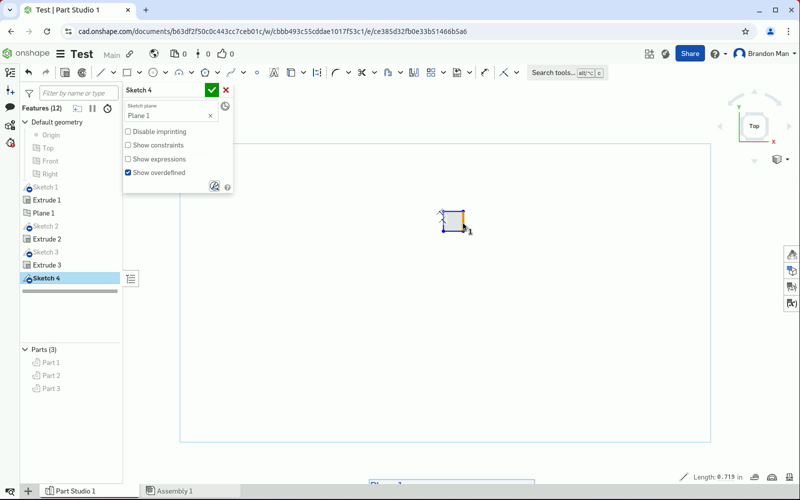
scroll(-6)
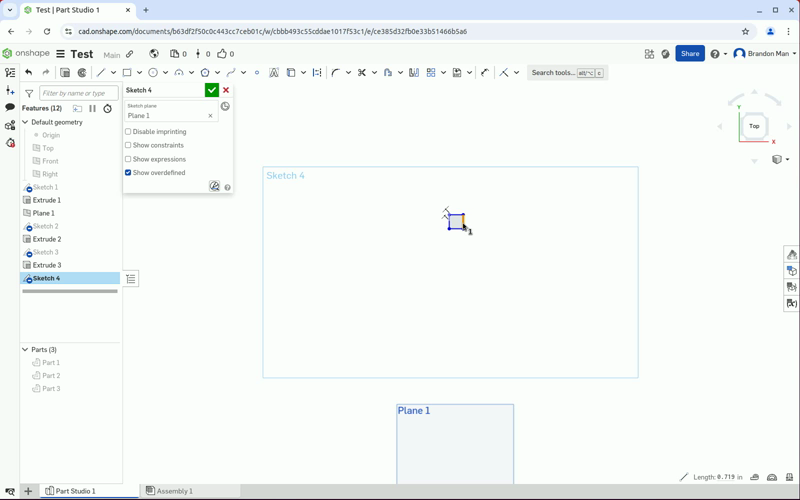
scroll(-6)
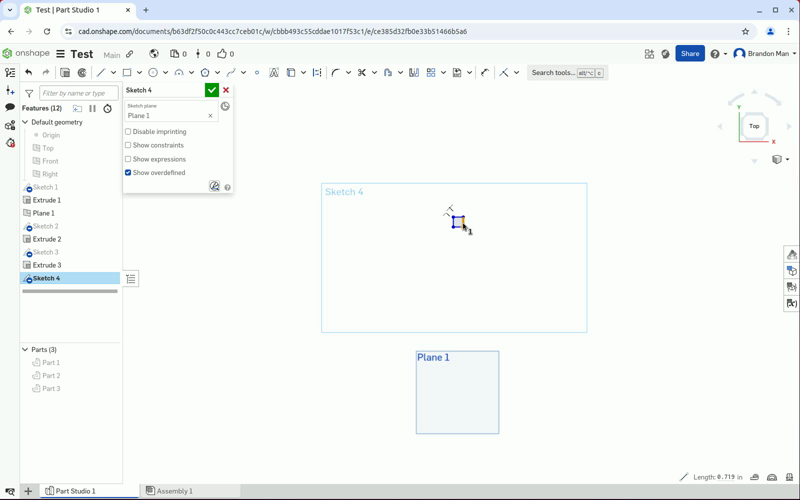
scroll(-6)
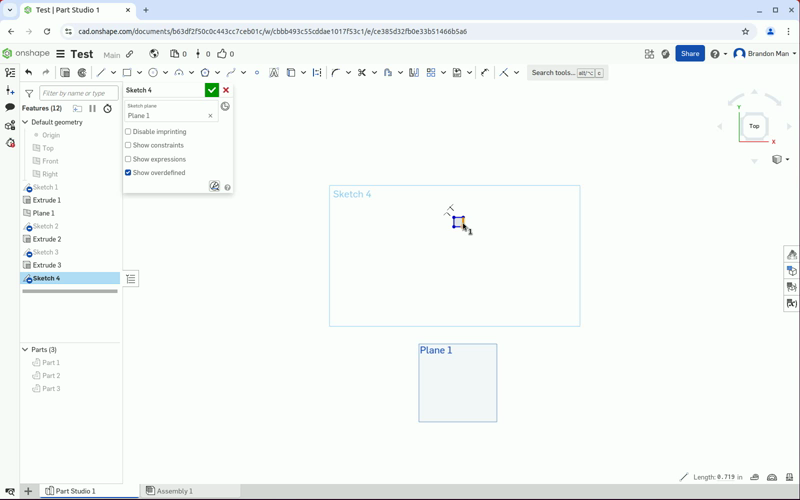
scroll(-6)
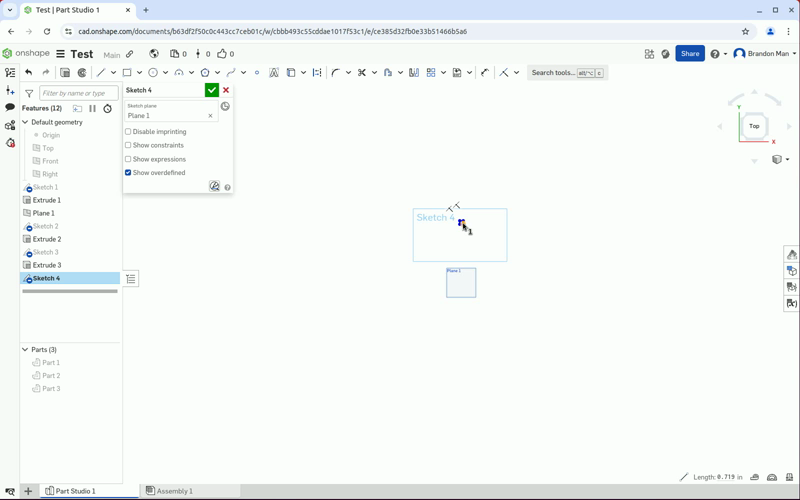
mouse_move(73, 352)
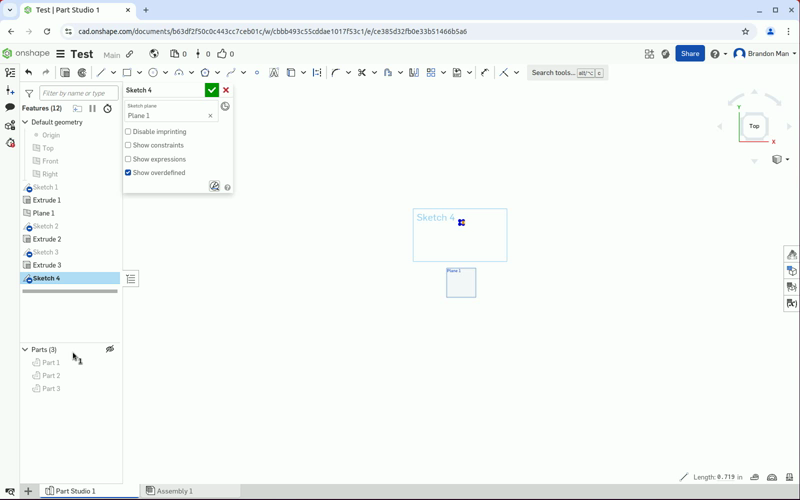
key(shift+y)
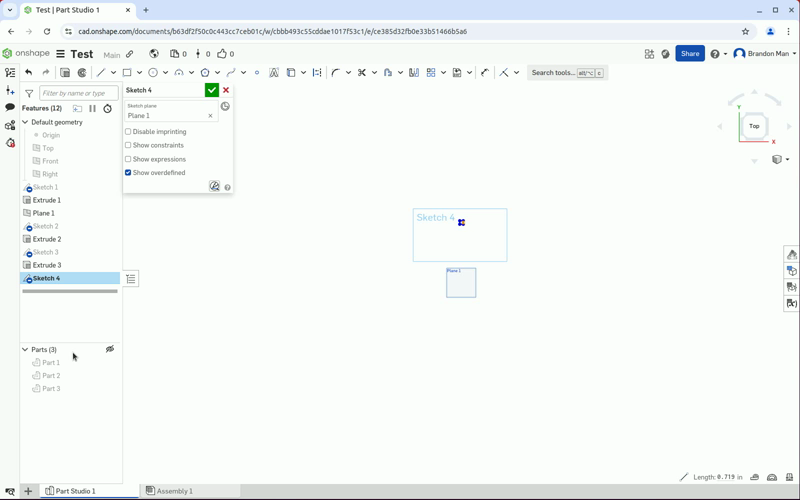
key(shift+e)
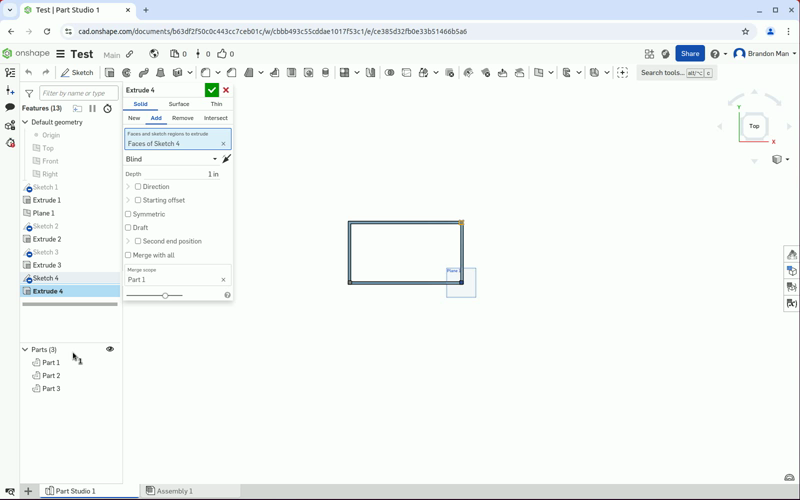
mouse_move(143, 106)
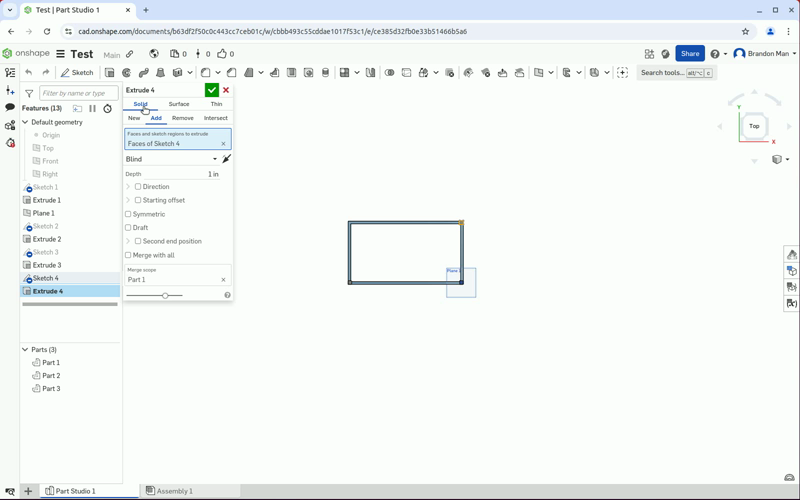
click(143, 106)
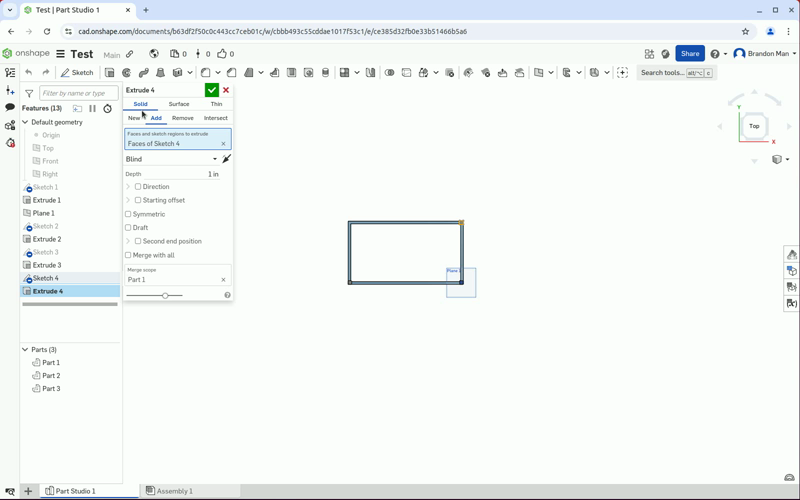
mouse_move(137, 120)
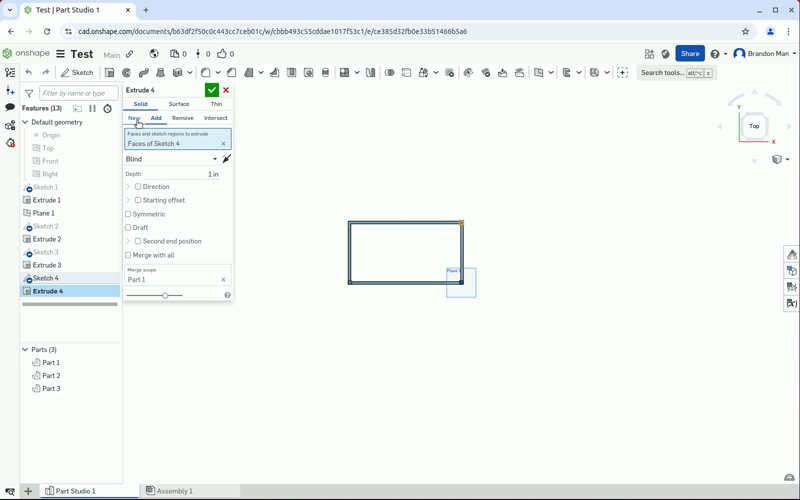
click(137, 120)
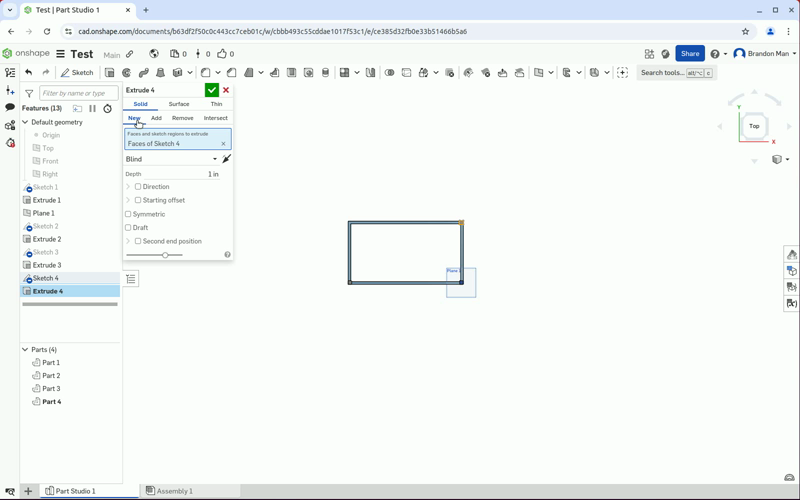
key(tab, 4)
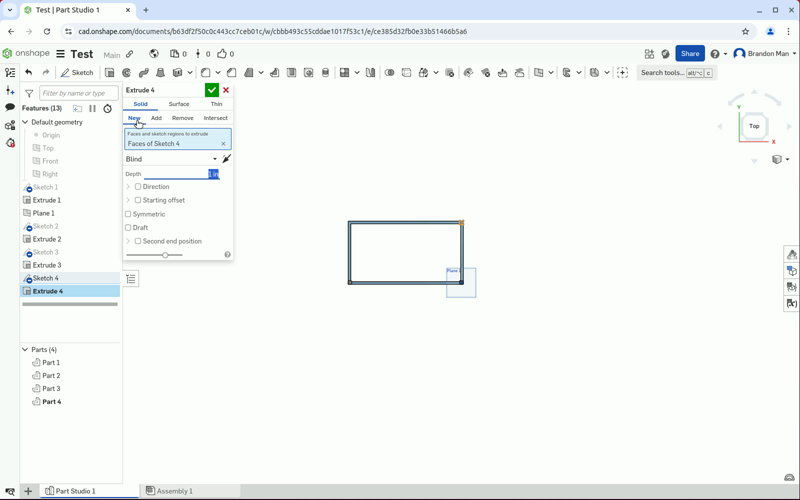
text(10.591)
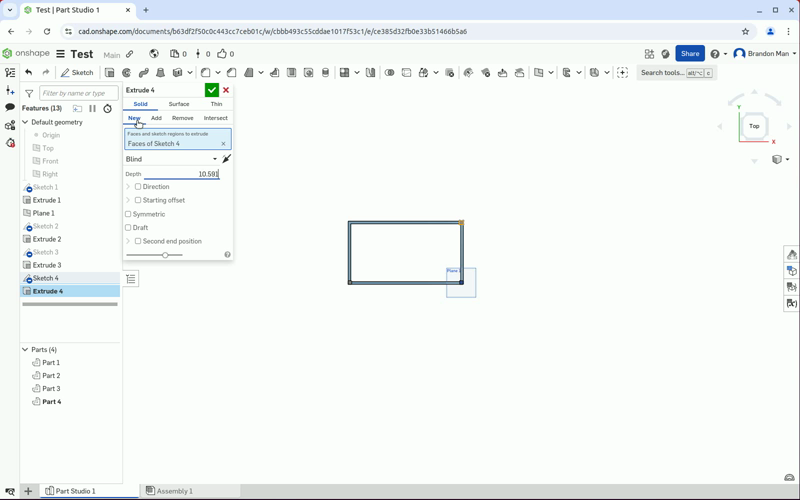
key(enter)
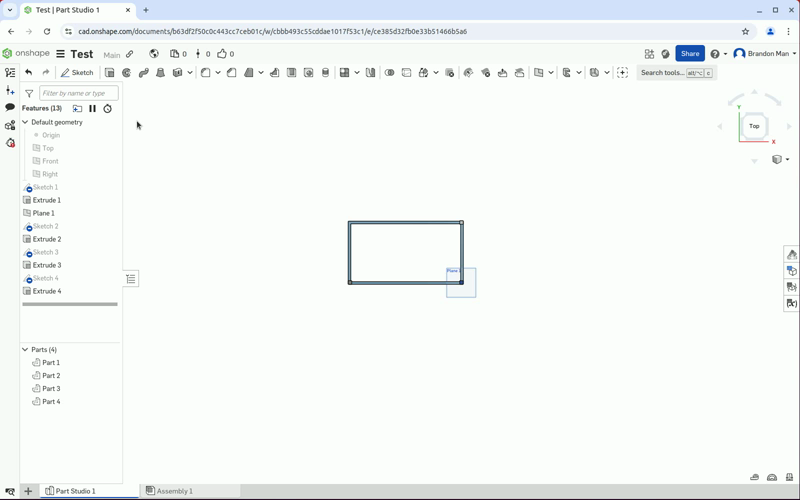
key(shift+h)
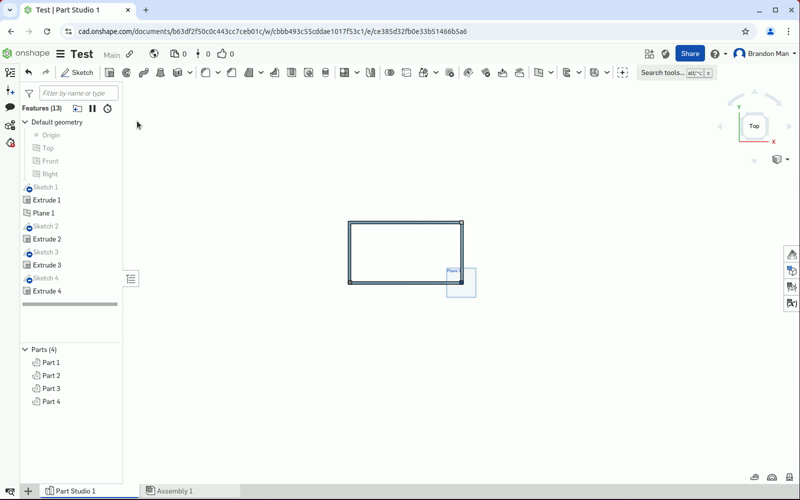
key(shift+h)
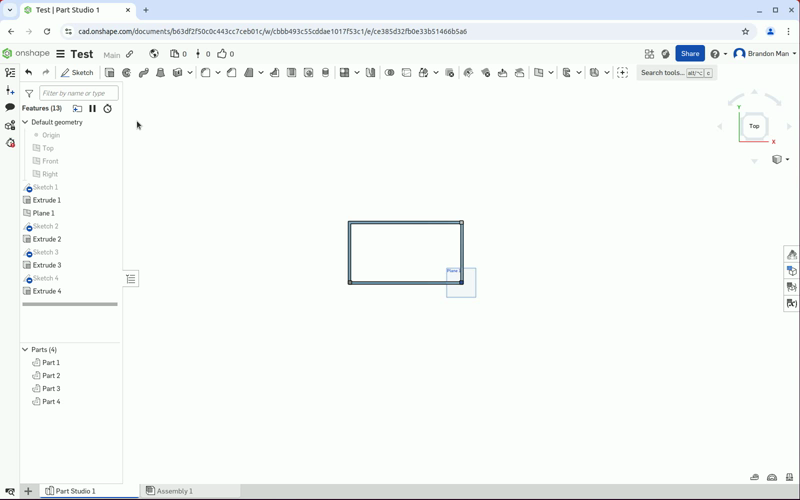
mouse_move(73, 189)
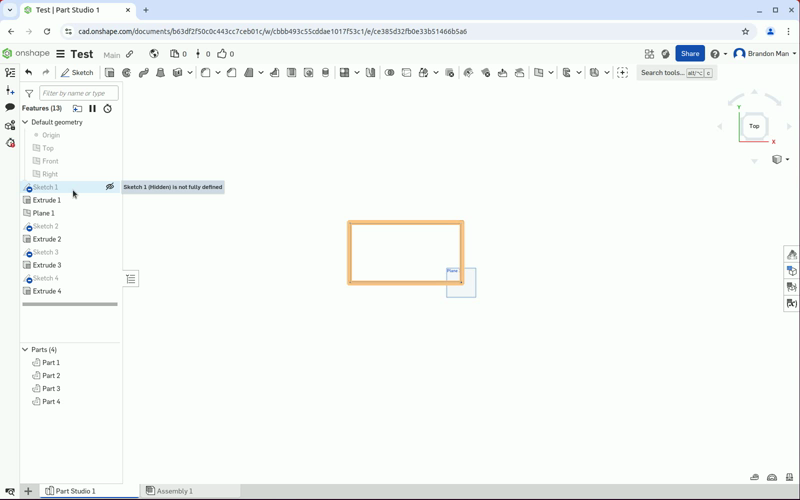
click(73, 189)
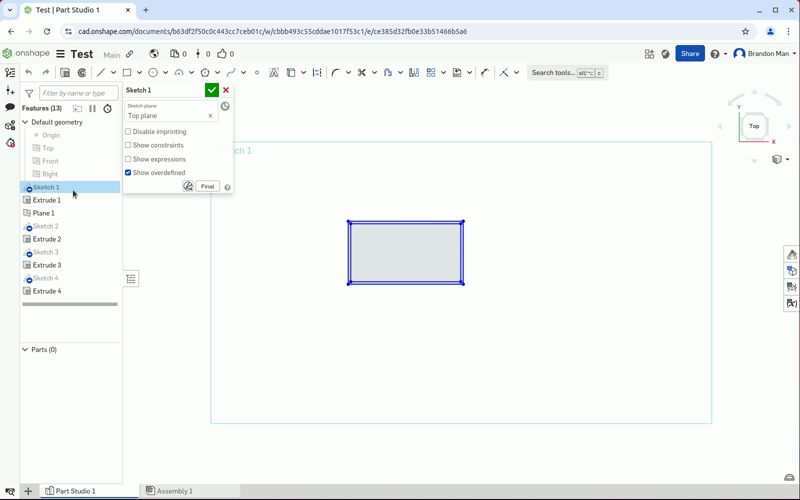
mouse_move(229, 92)
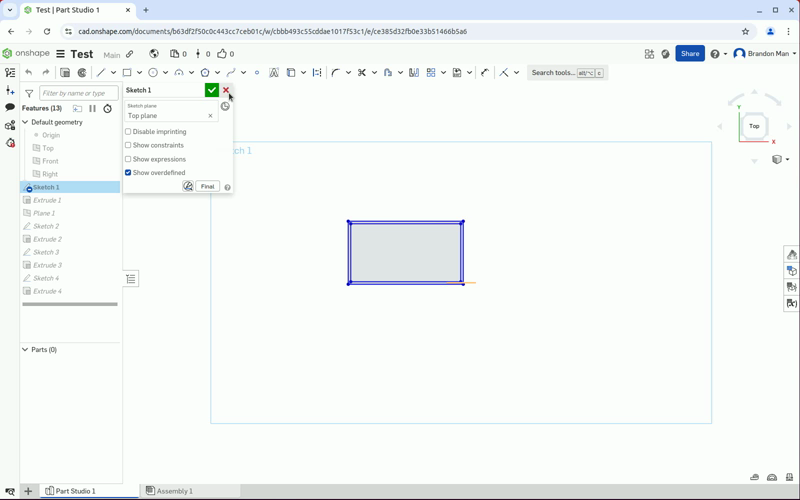
click(229, 92)
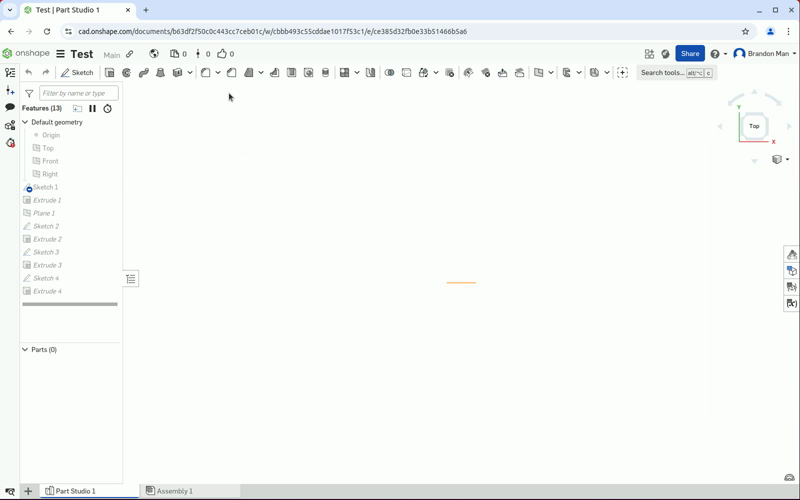
key(shift+s)
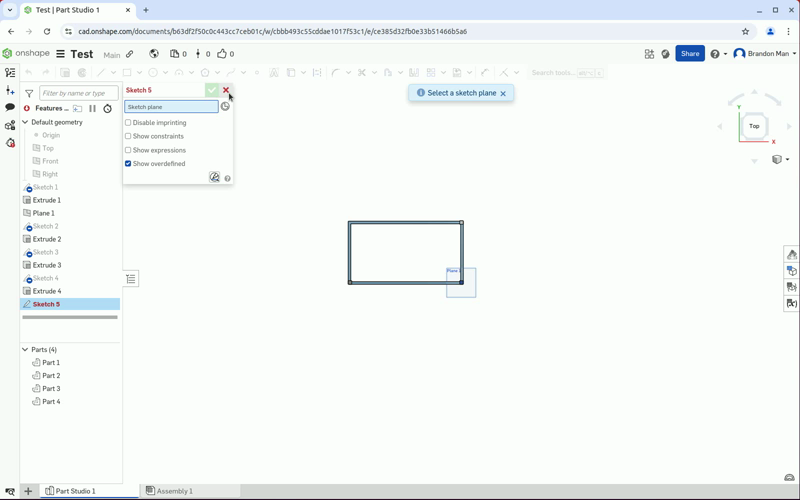
mouse_move(73, 215)
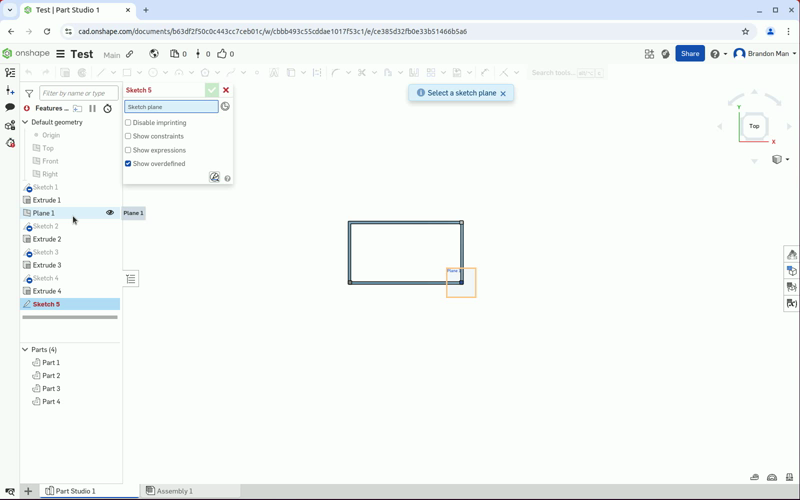
click(73, 215)
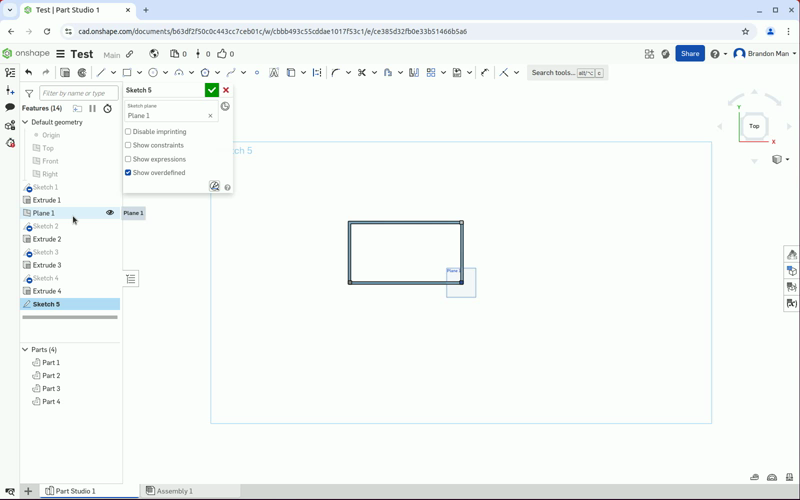
mouse_move(73, 352)
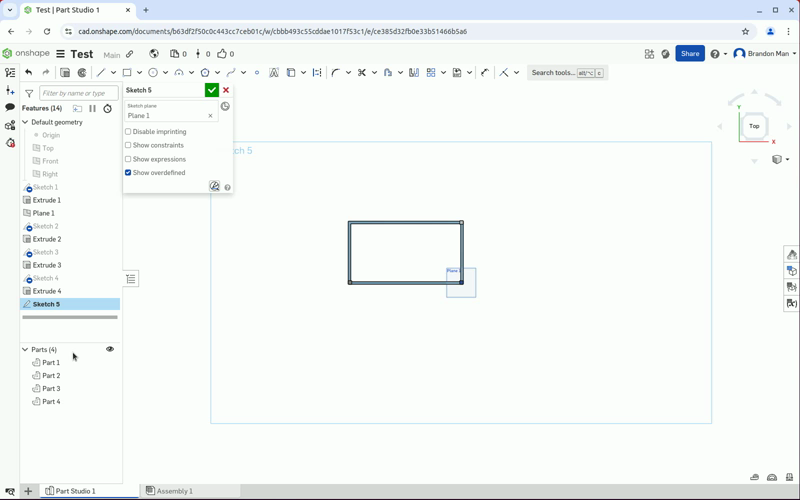
key(y)
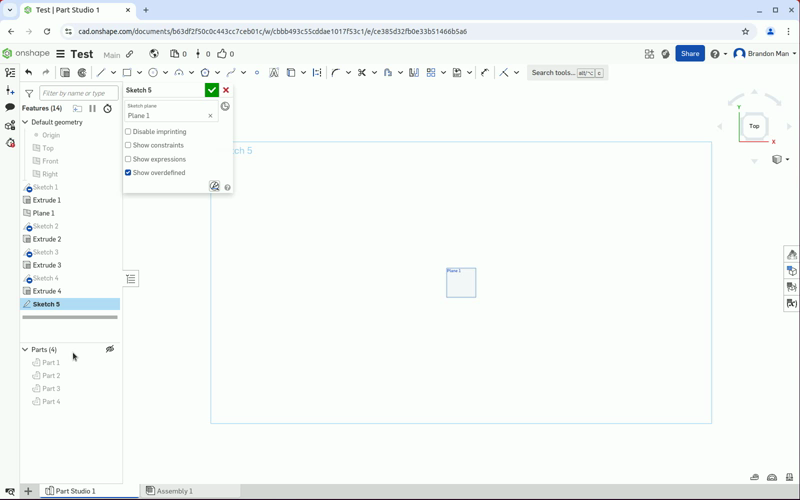
key(l)
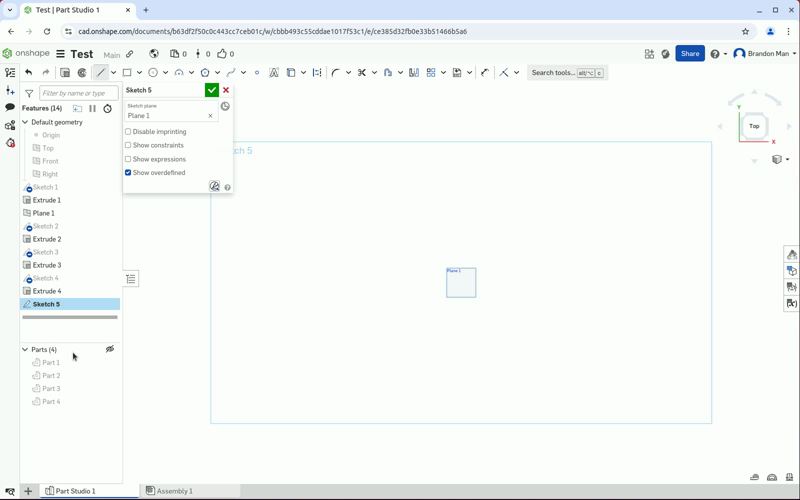
key_down(shift)
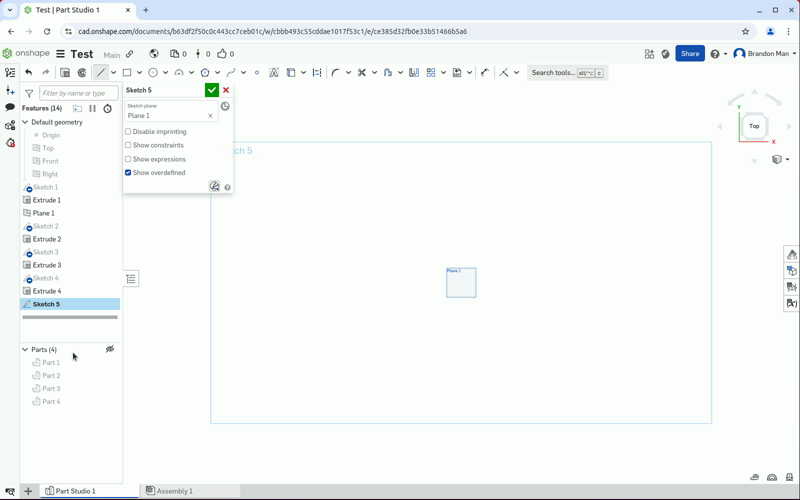
mouse_move(348, 224)
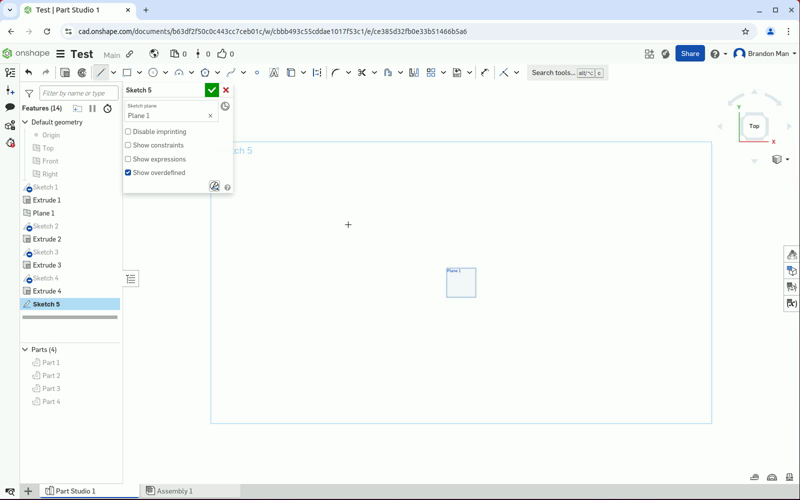
click(348, 224)
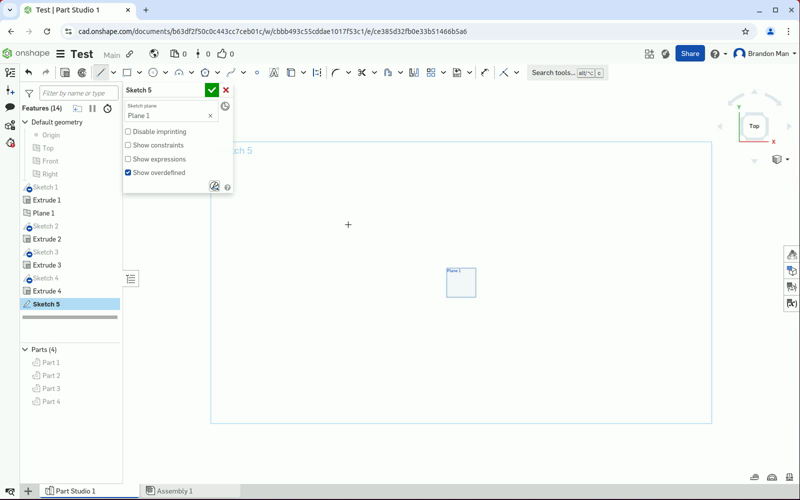
key_up(shift)
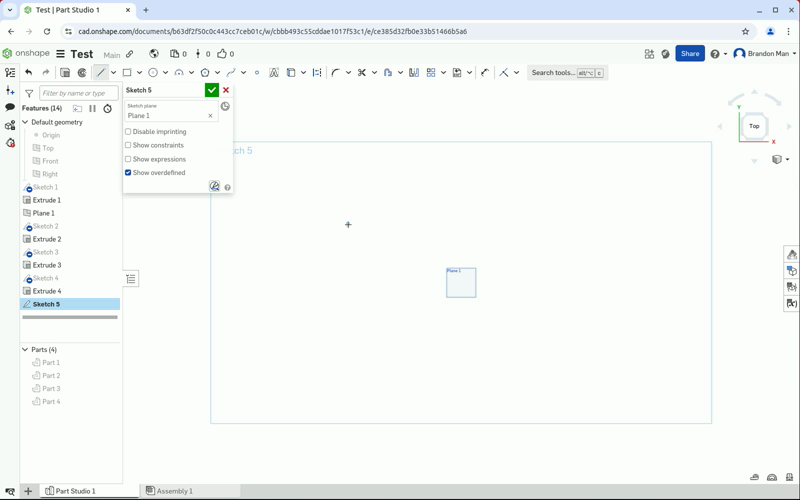
key_down(shift)
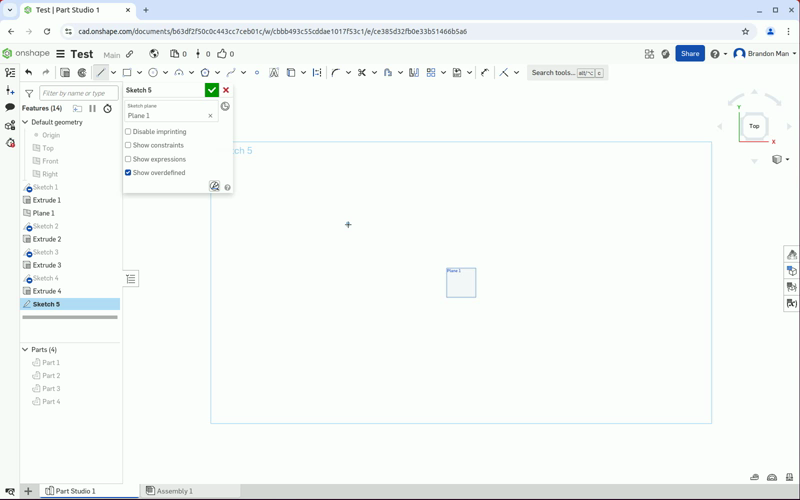
mouse_move(378, 224)
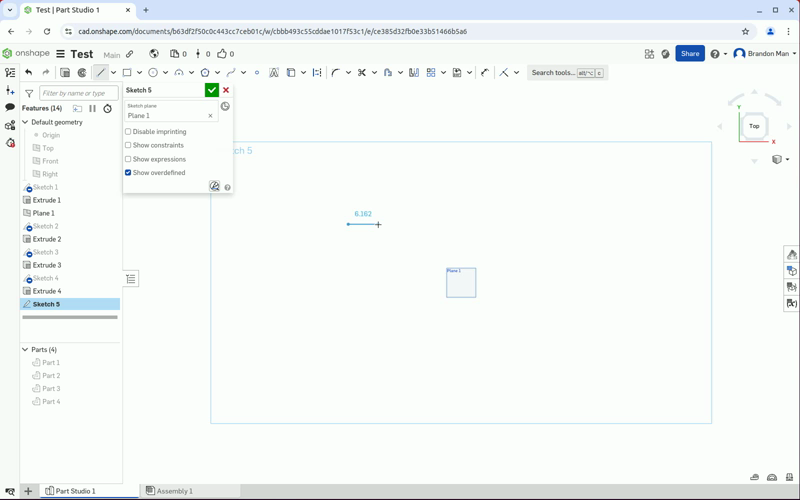
mouse_move(351, 224)
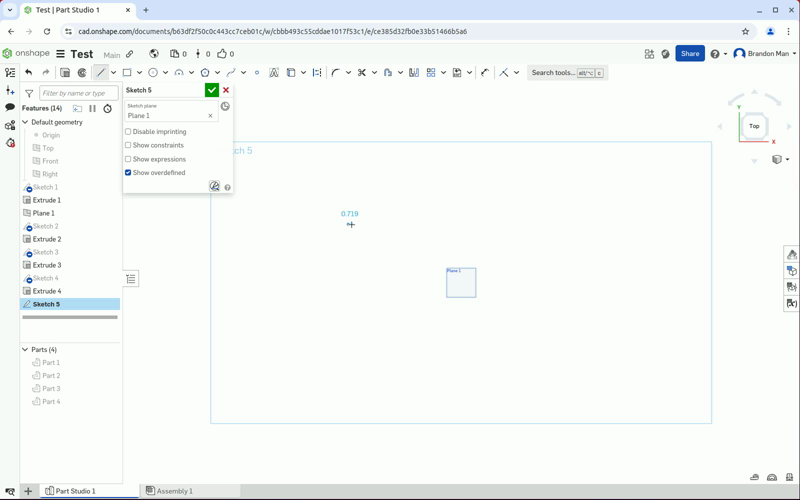
scroll(6)
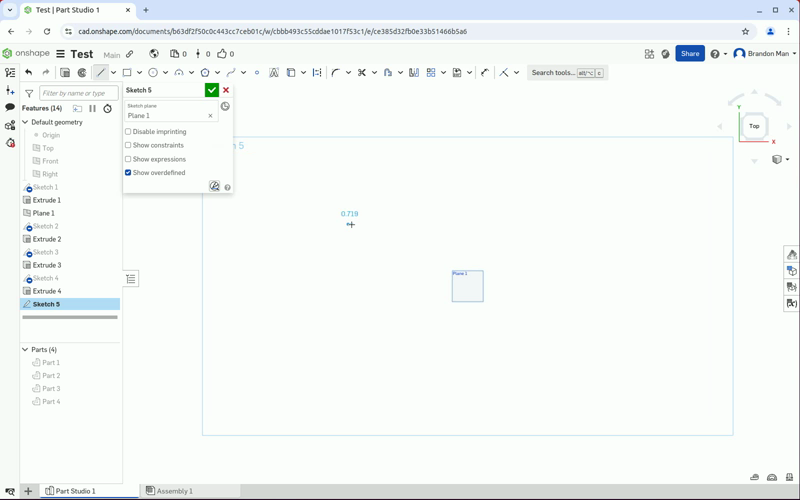
scroll(6)
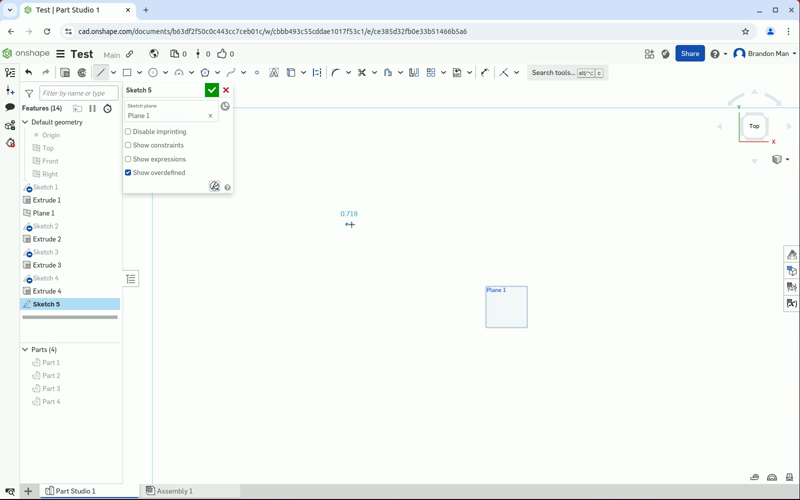
scroll(6)
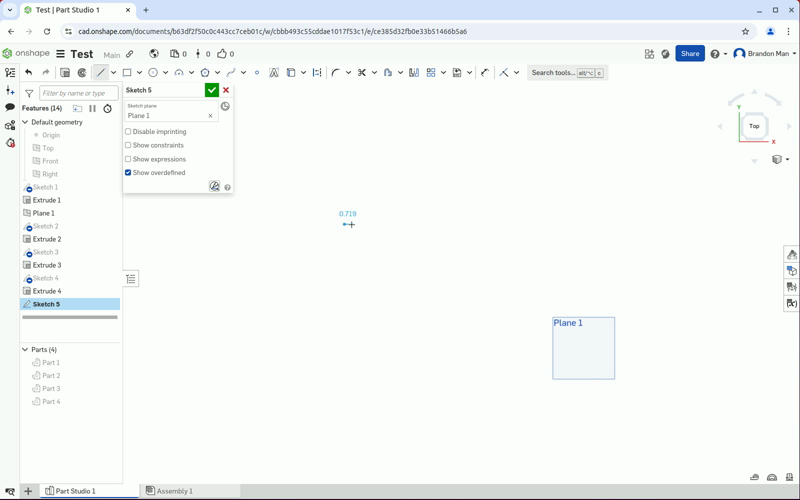
scroll(6)
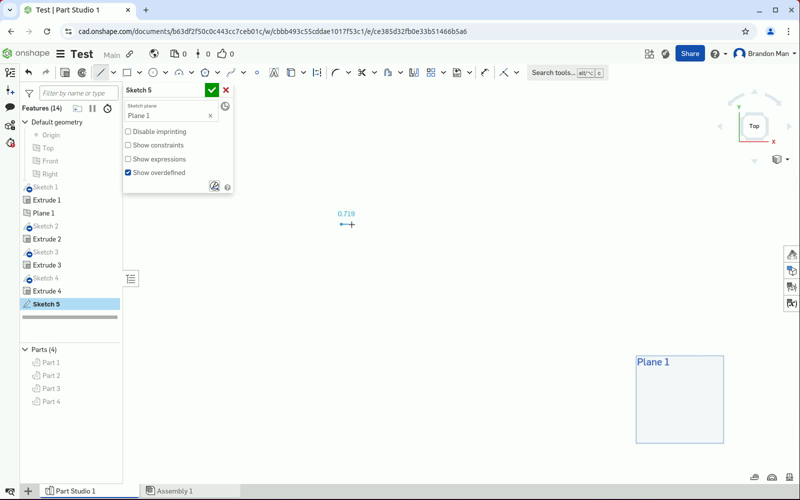
scroll(6)
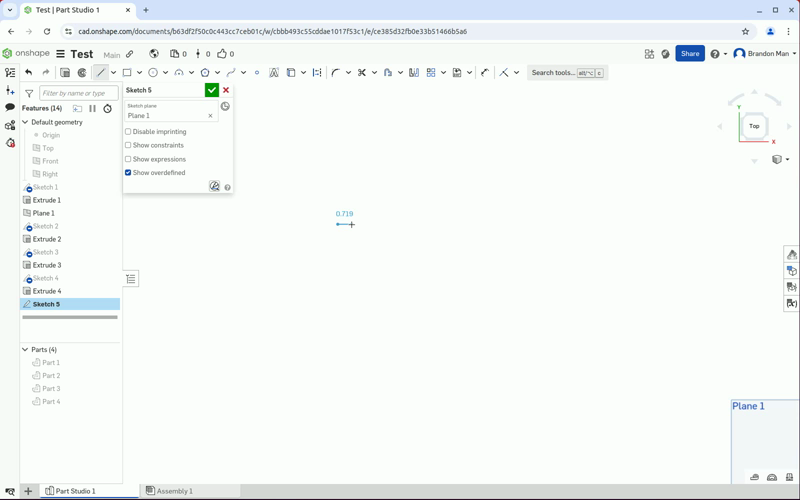
scroll(6)
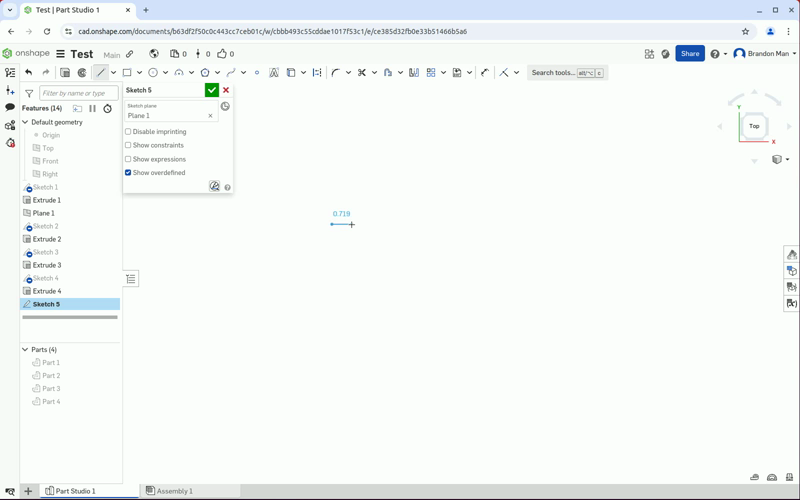
scroll(6)
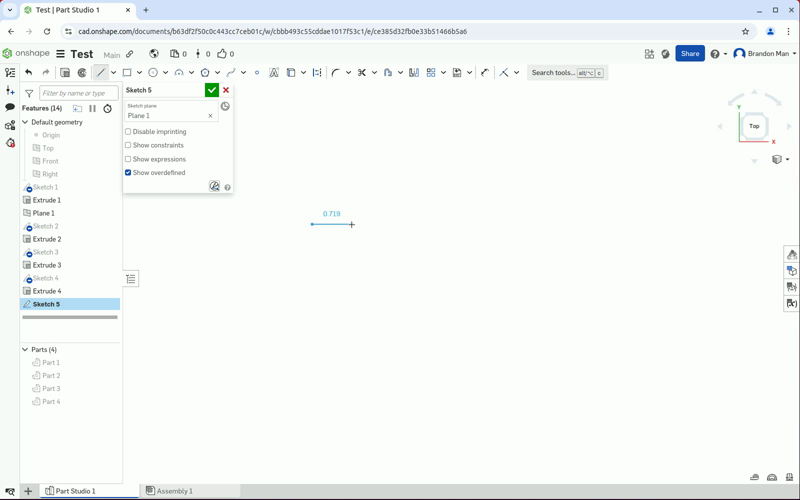
click(351, 224)
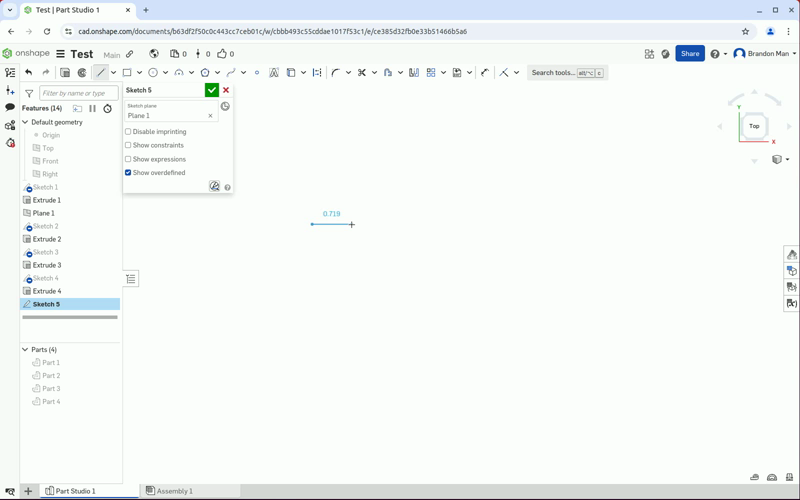
scroll(-6)
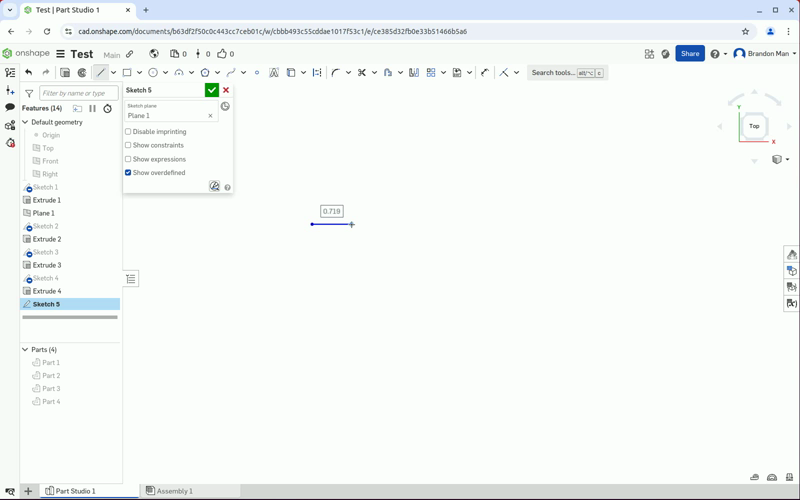
scroll(-6)
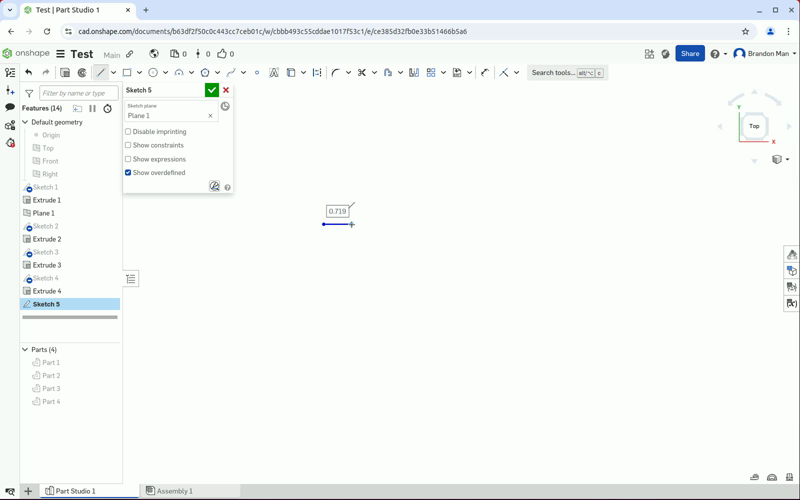
scroll(-6)
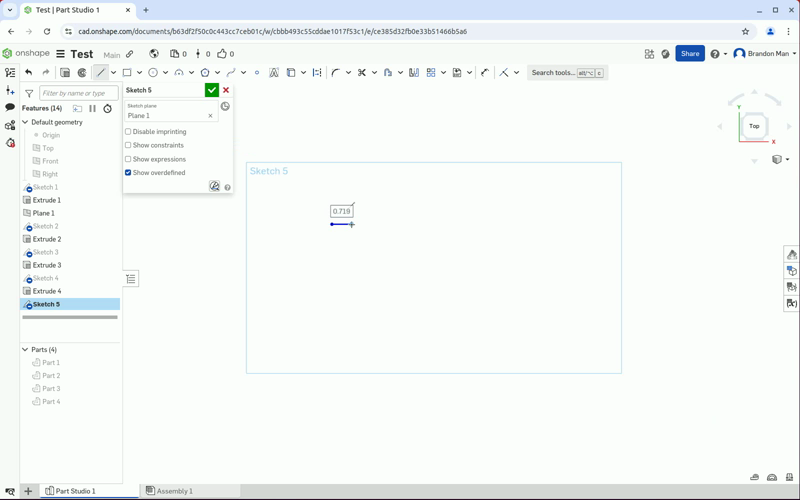
scroll(-6)
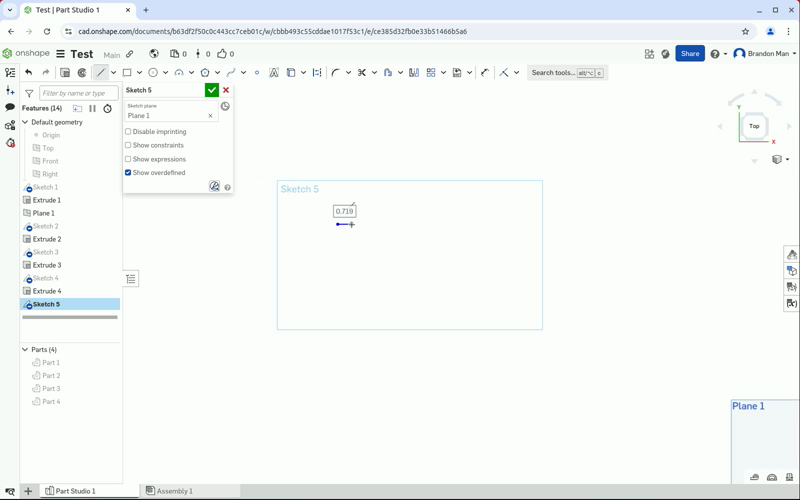
scroll(-6)
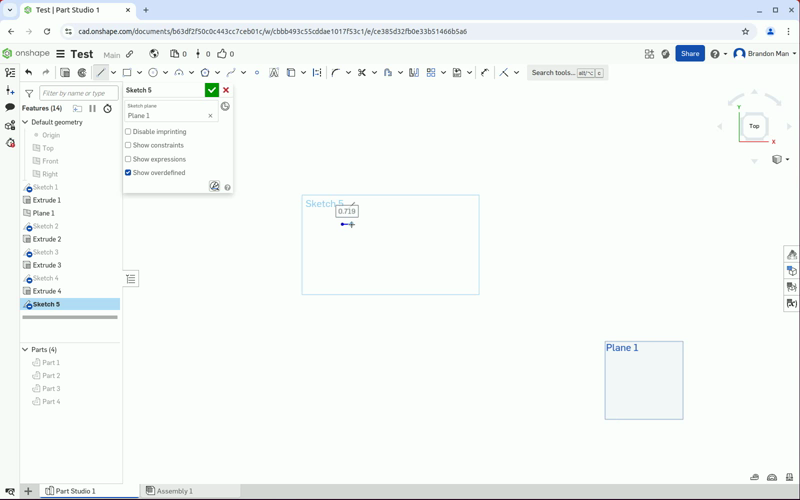
scroll(-6)
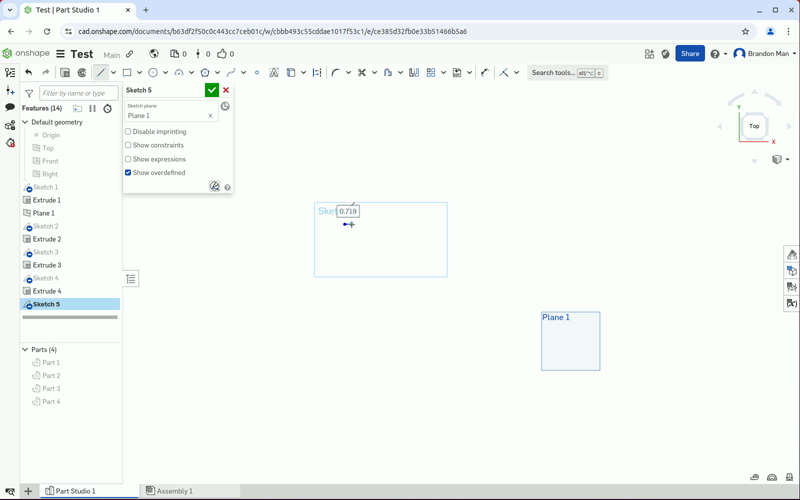
scroll(-6)
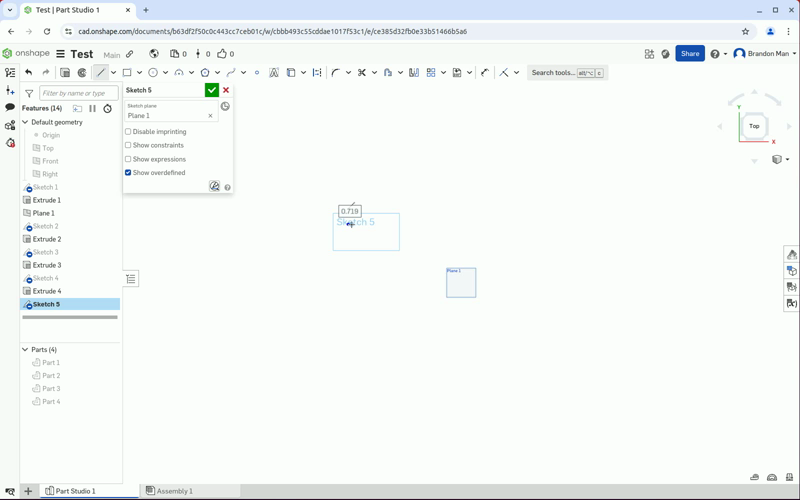
key_up(shift)
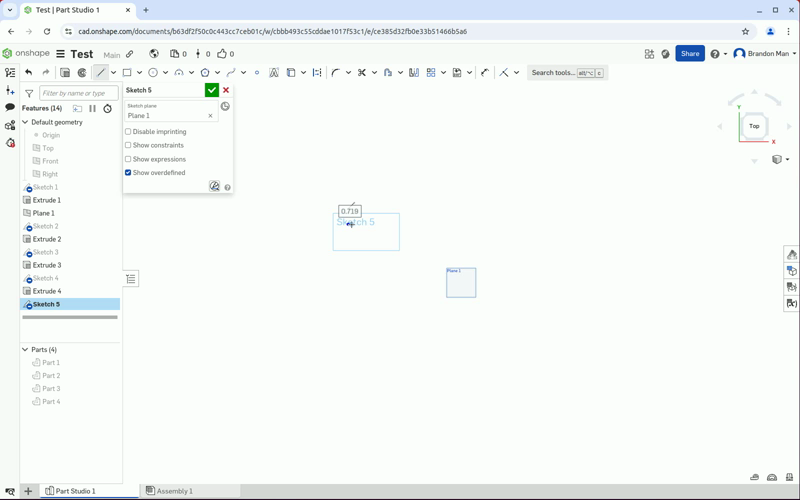
key_down(shift)
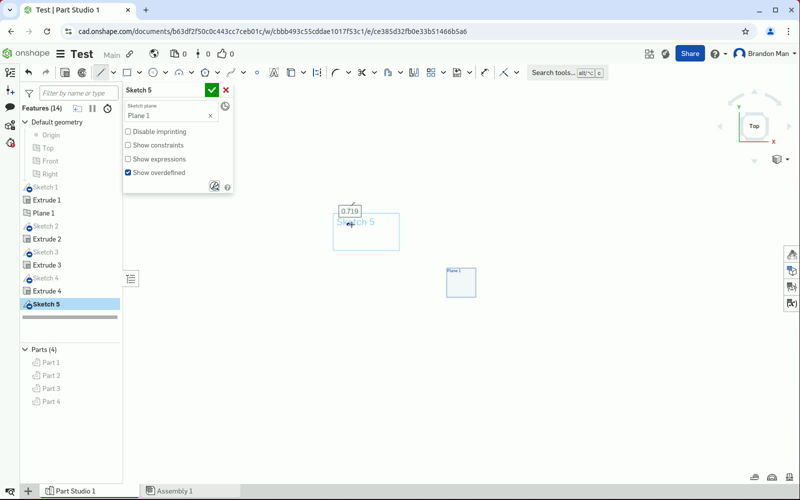
mouse_move(381, 224)
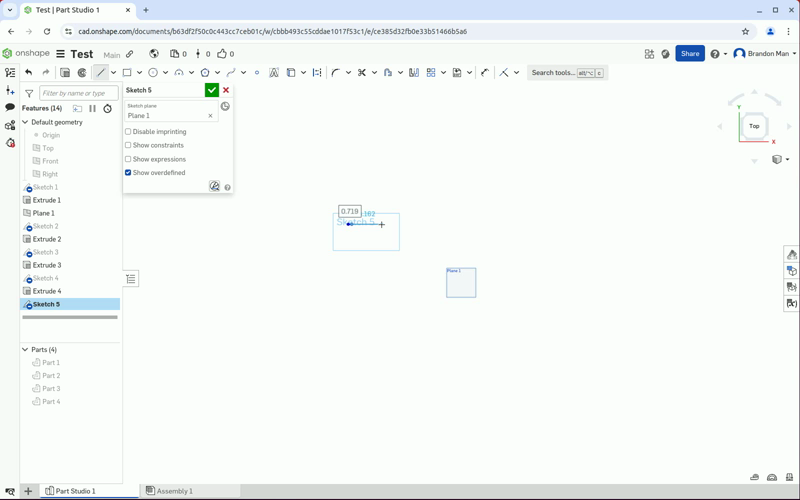
mouse_move(351, 220)
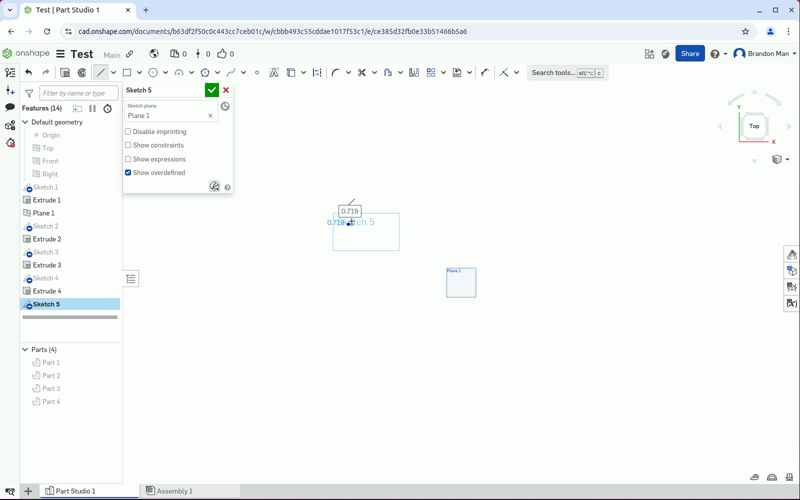
scroll(6)
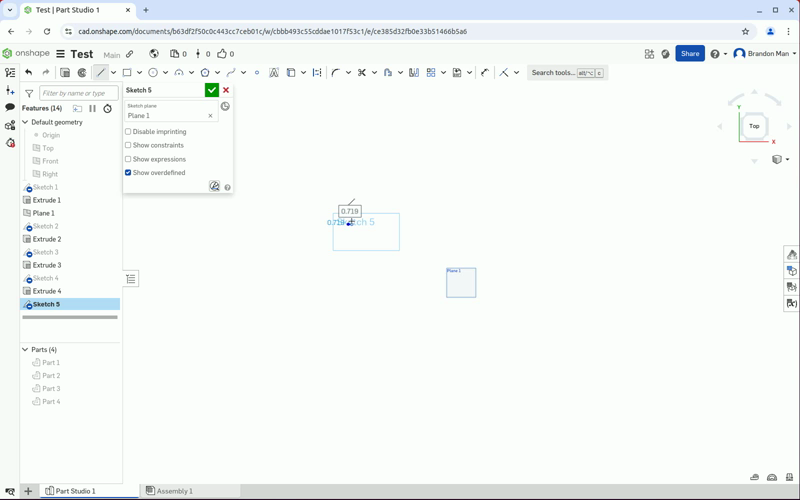
scroll(6)
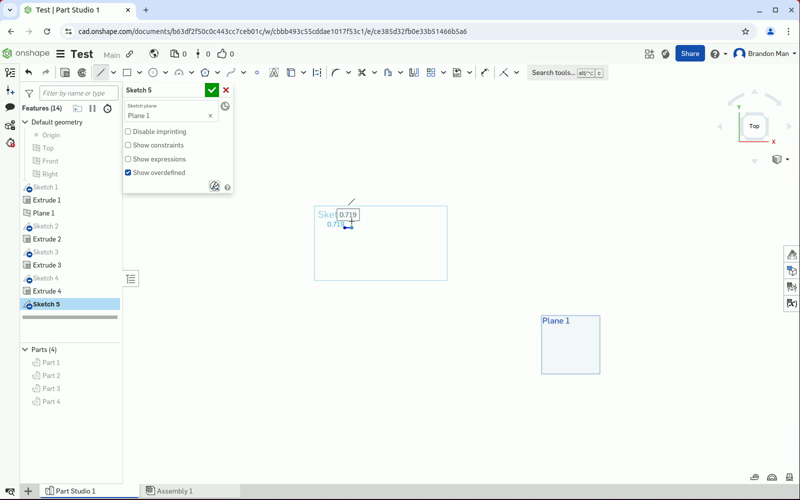
scroll(6)
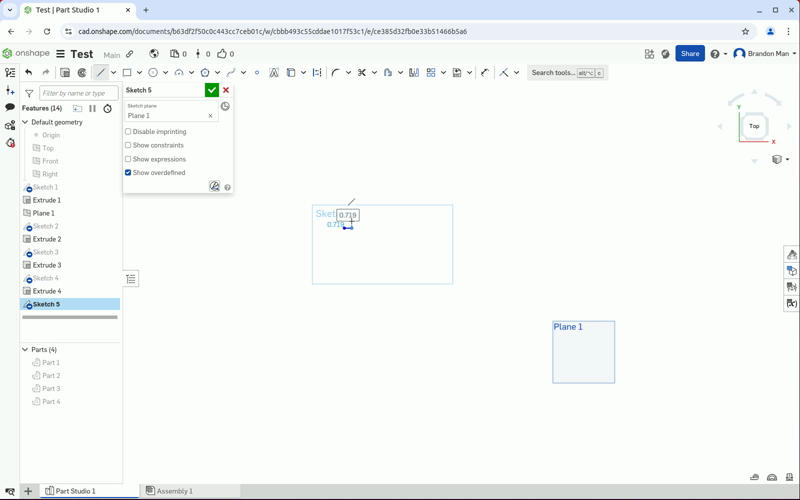
scroll(6)
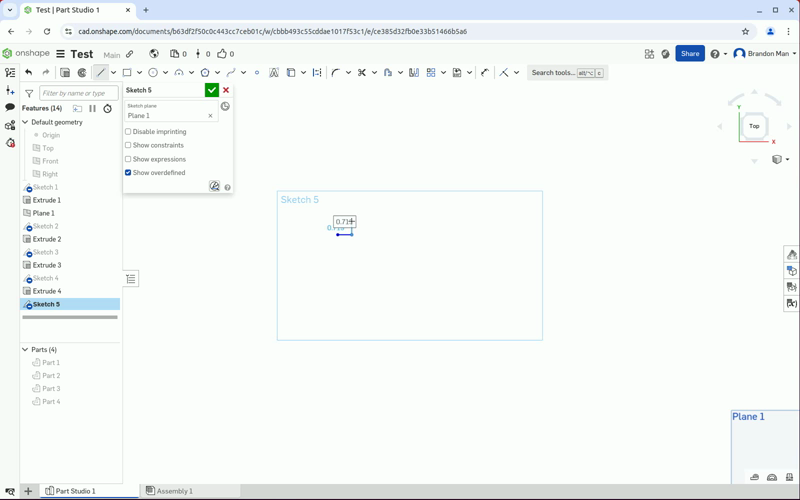
scroll(6)
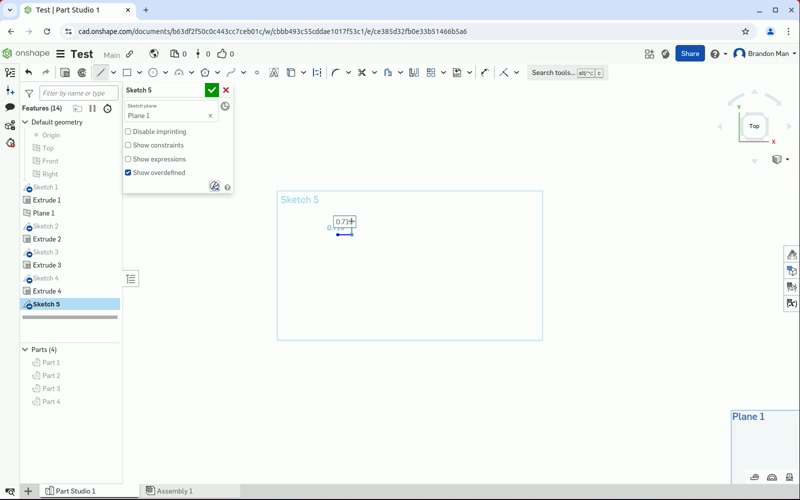
scroll(6)
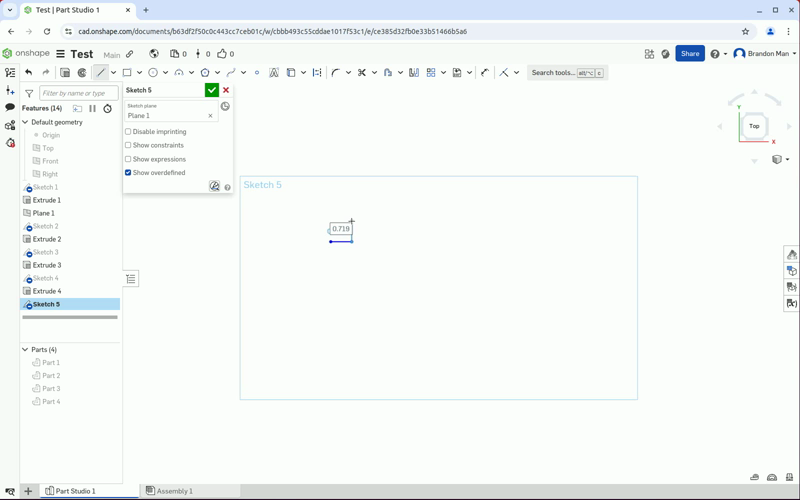
scroll(6)
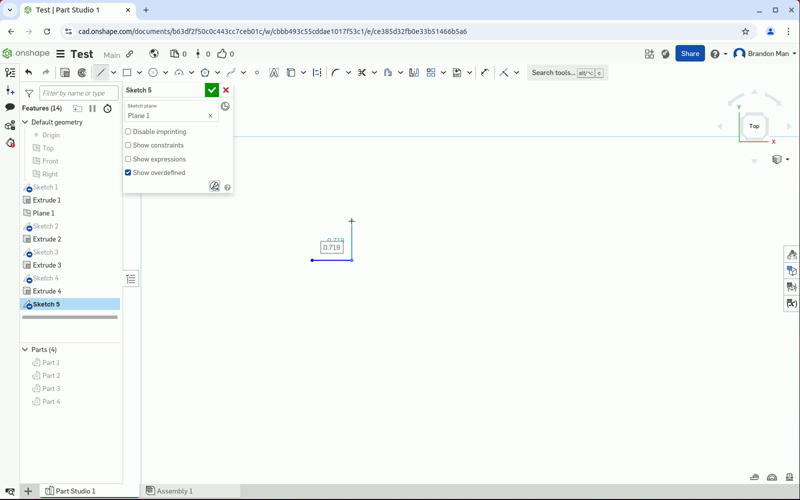
click(351, 220)
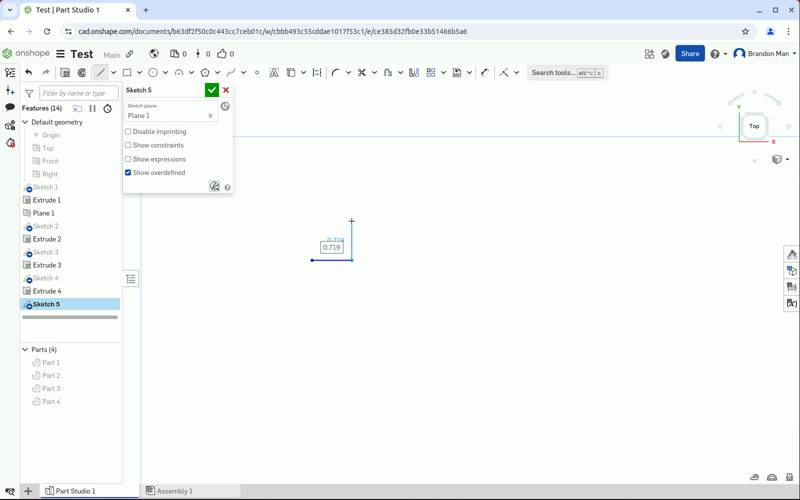
scroll(-6)
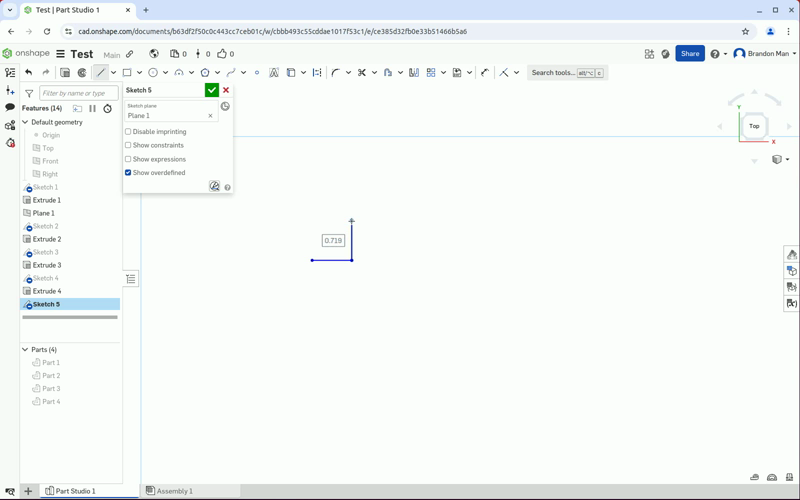
scroll(-6)
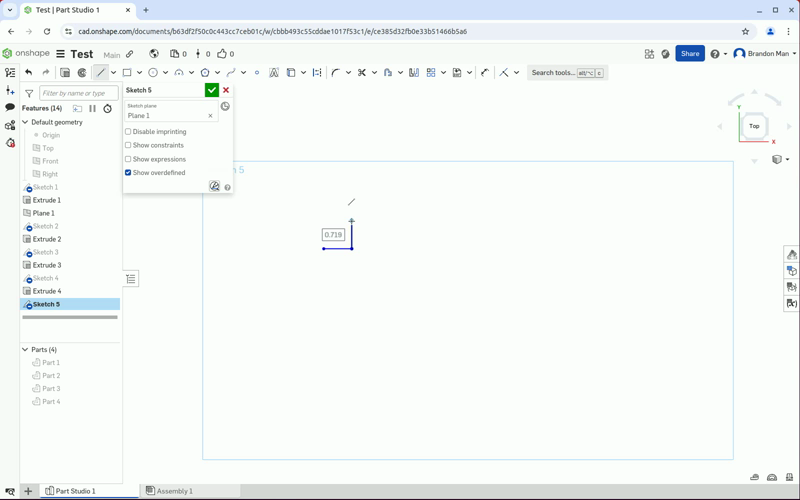
scroll(-6)
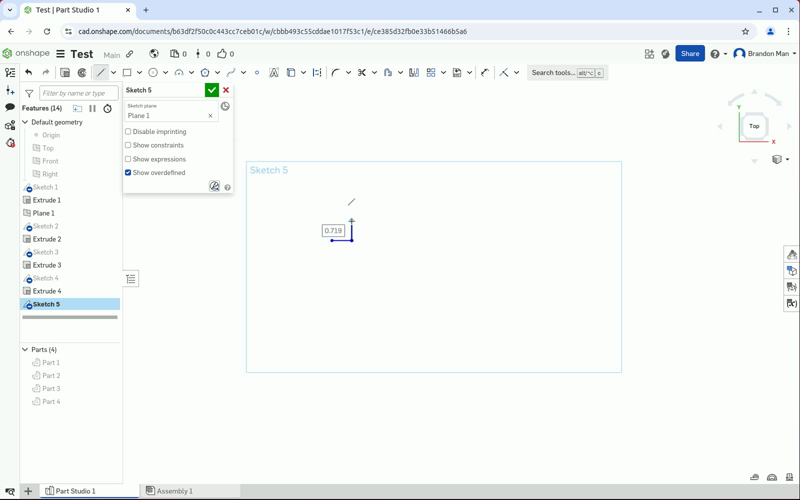
scroll(-6)
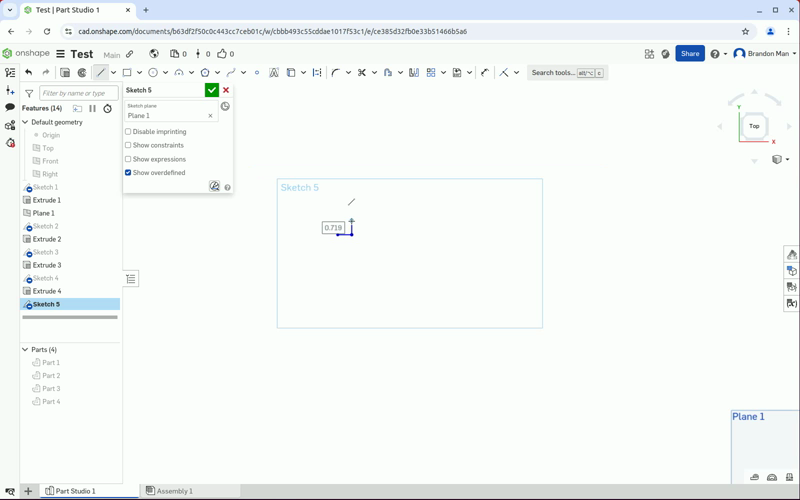
scroll(-6)
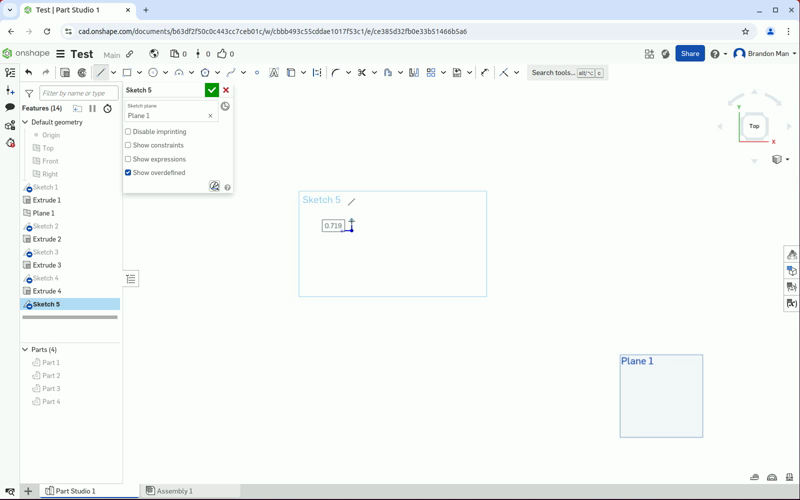
scroll(-6)
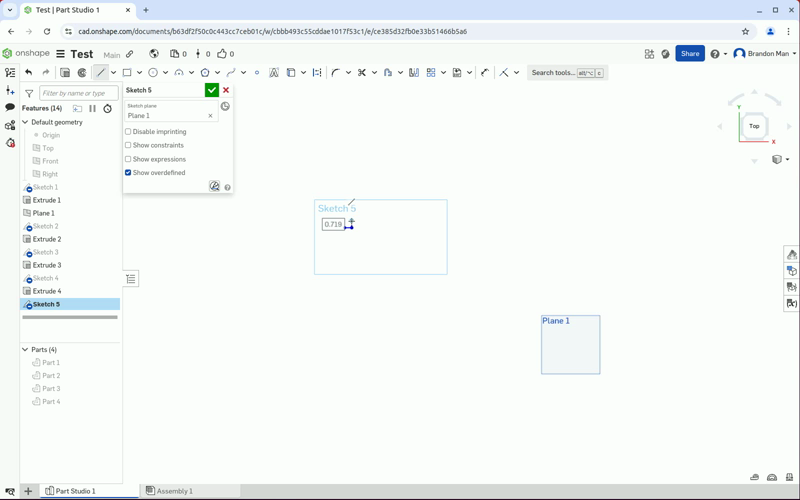
scroll(-6)
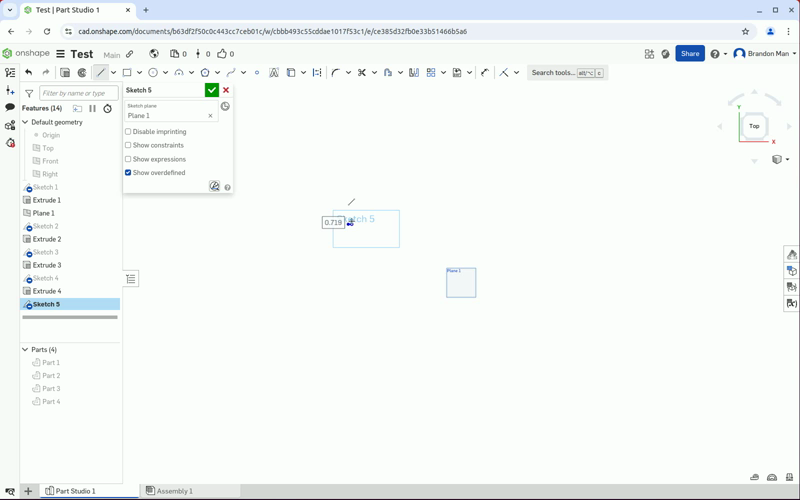
key_up(shift)
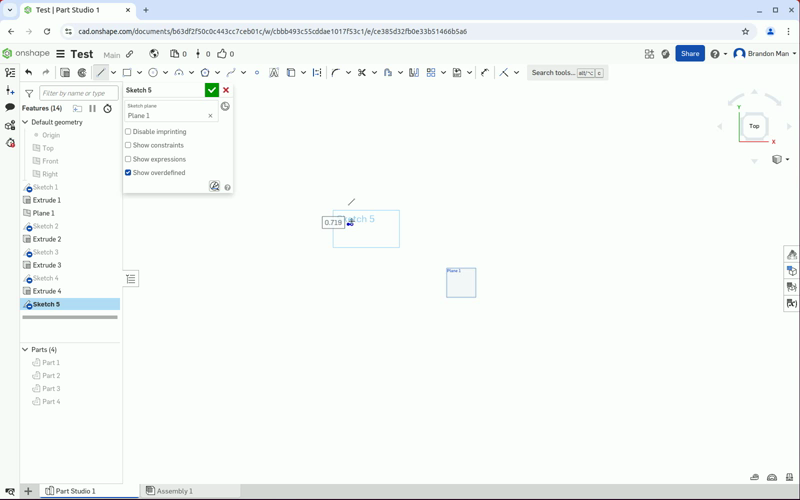
key_down(shift)
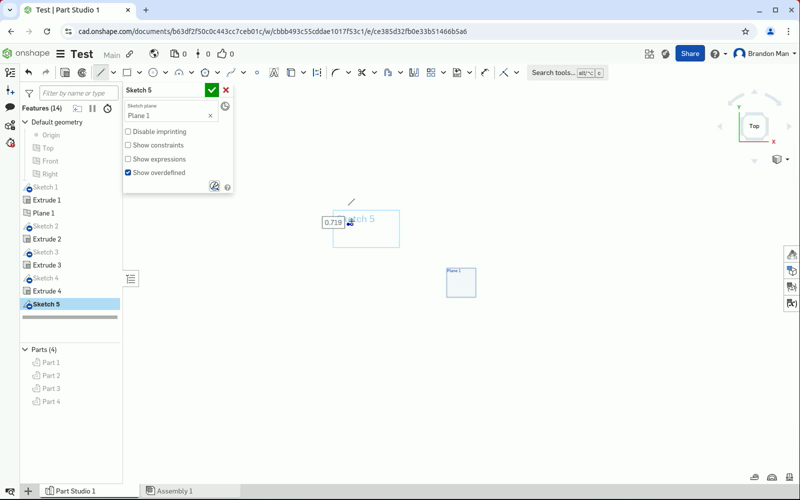
mouse_move(381, 220)
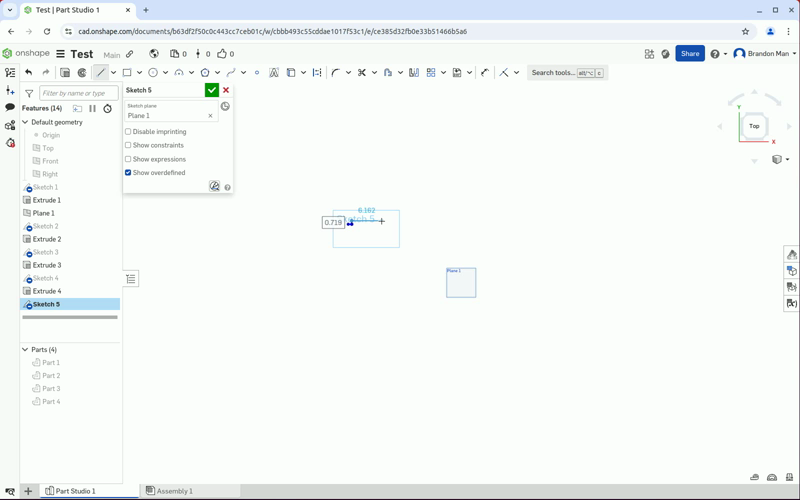
mouse_move(348, 220)
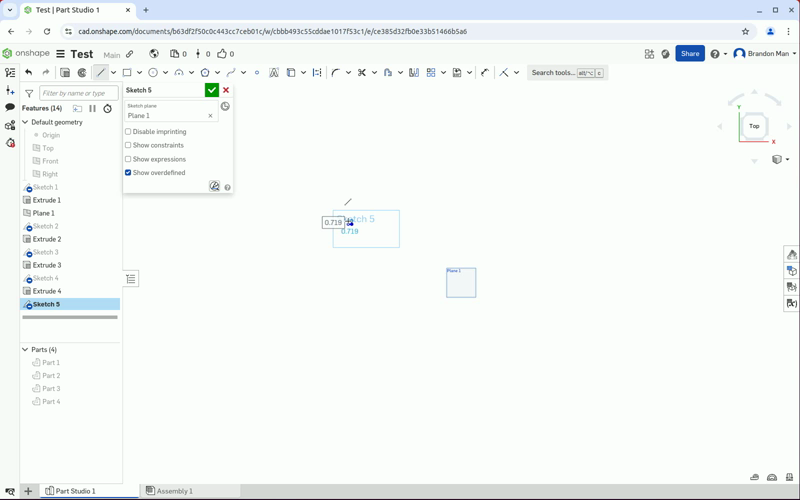
scroll(6)
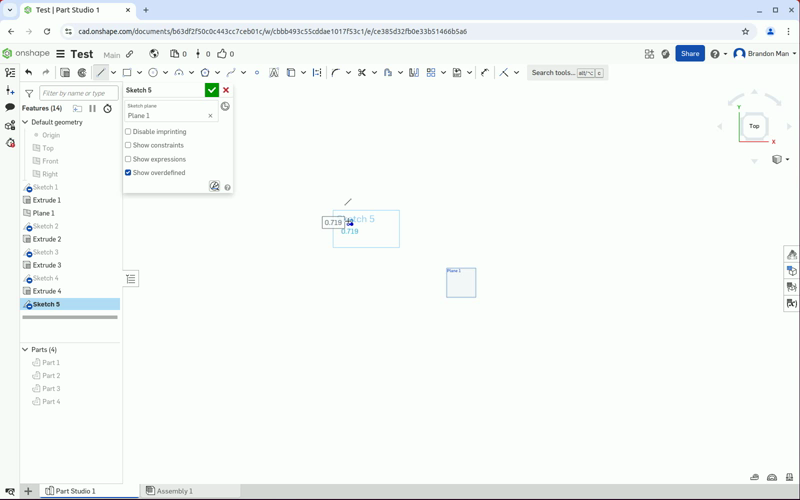
scroll(6)
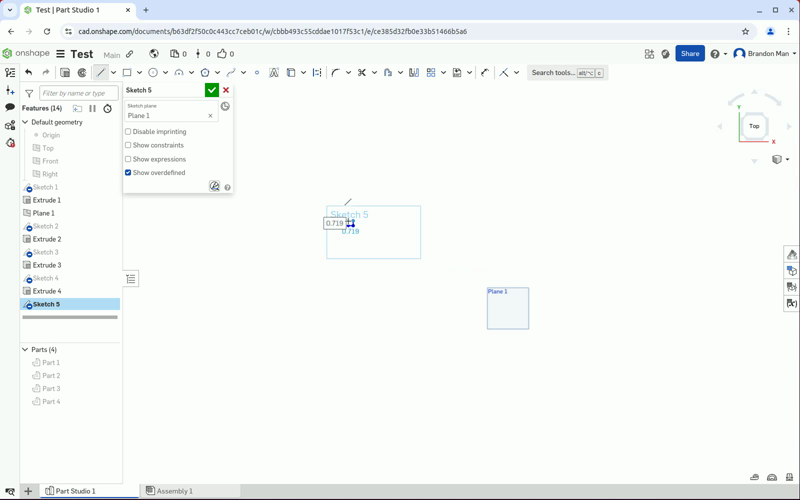
scroll(6)
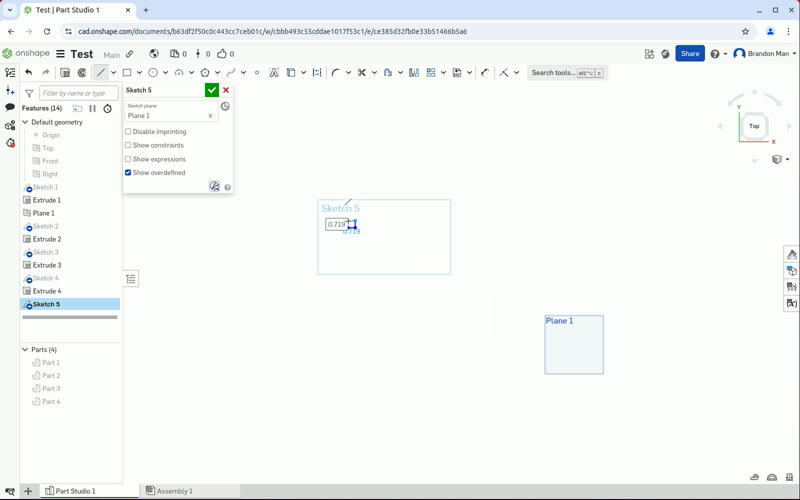
scroll(6)
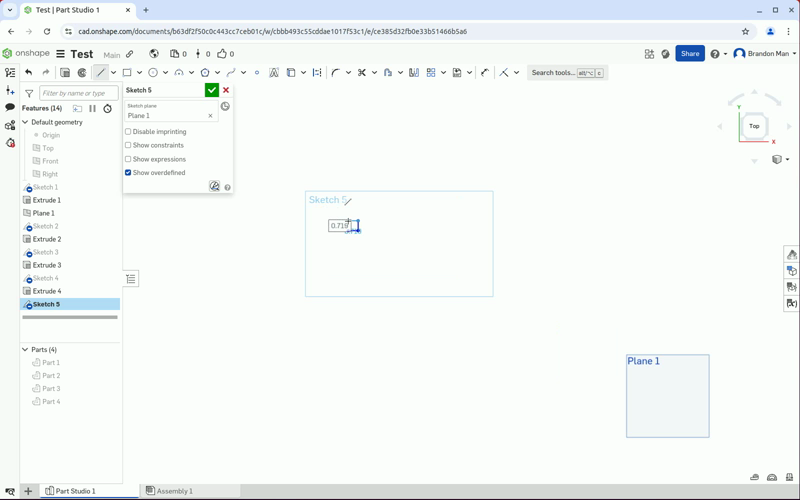
scroll(6)
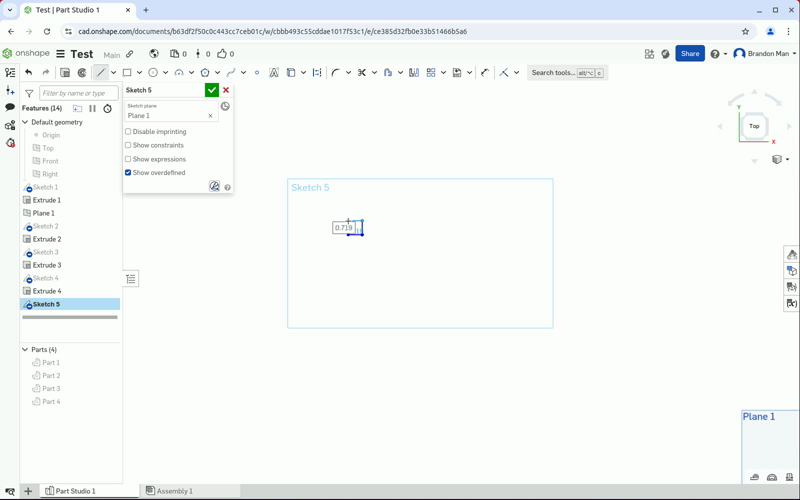
scroll(6)
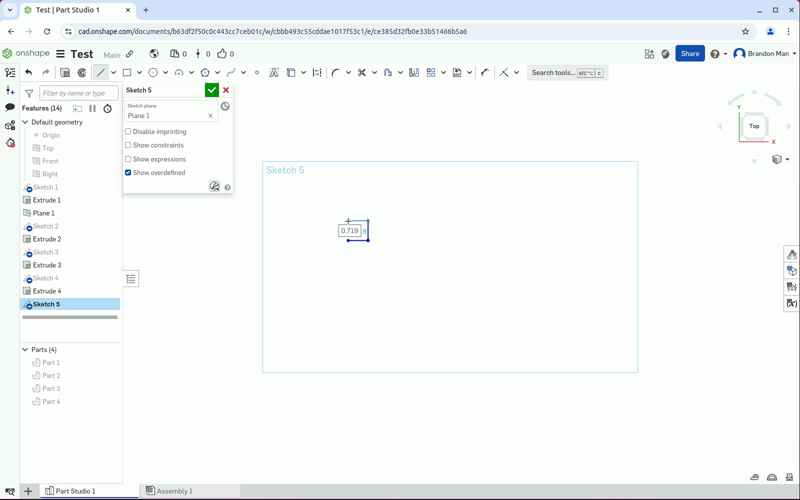
scroll(6)
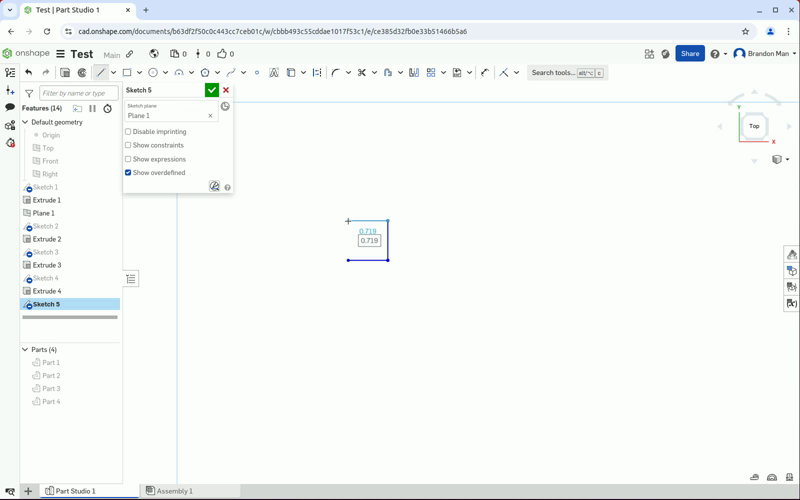
click(348, 220)
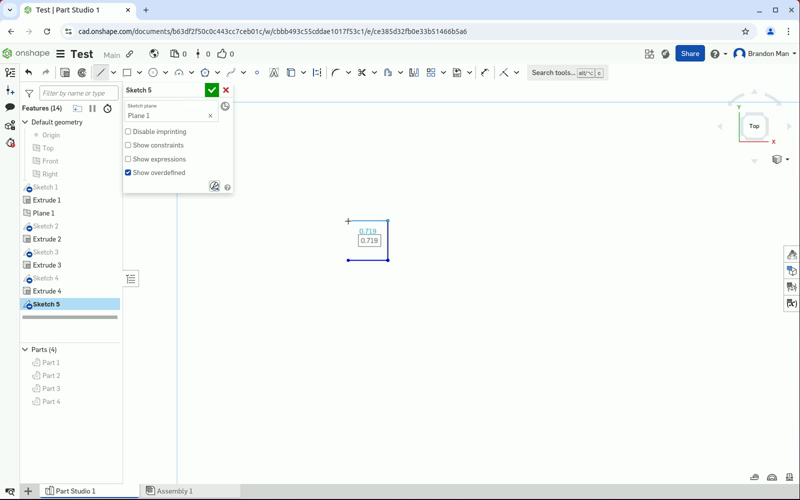
scroll(-6)
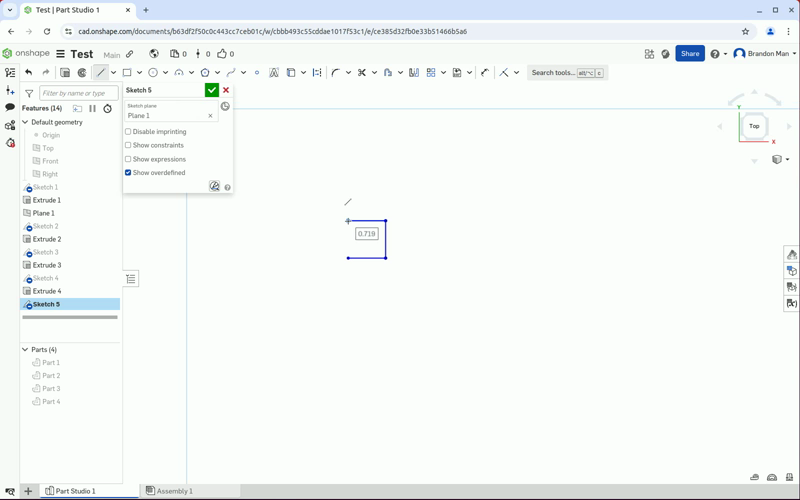
scroll(-6)
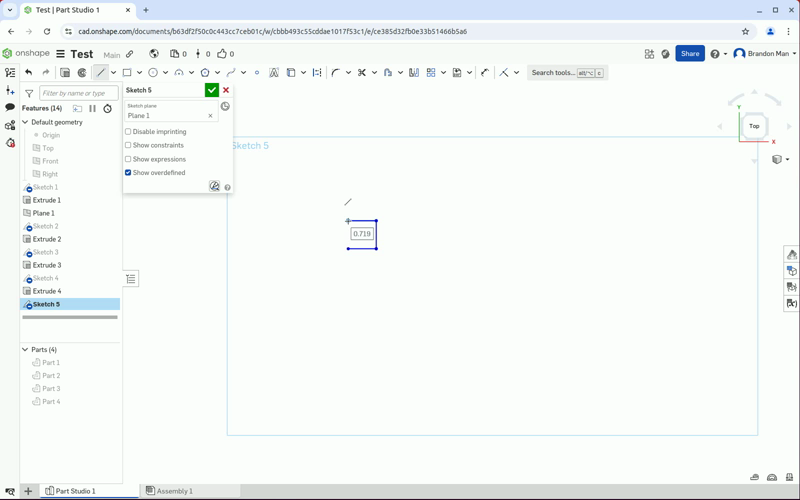
scroll(-6)
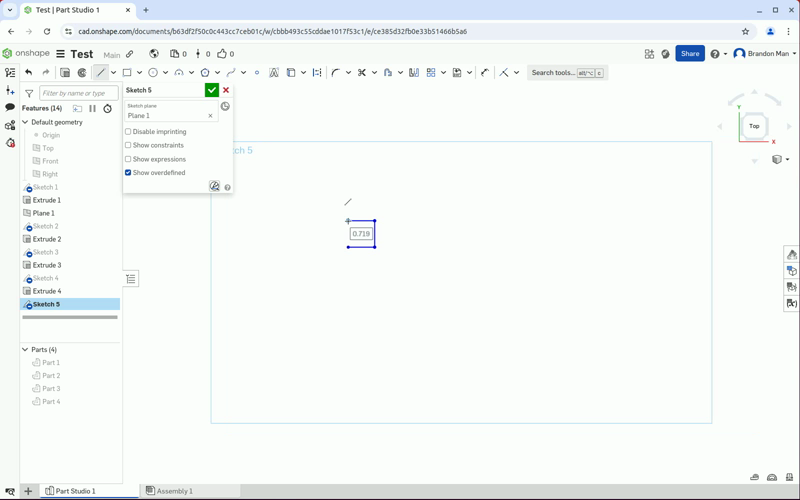
scroll(-6)
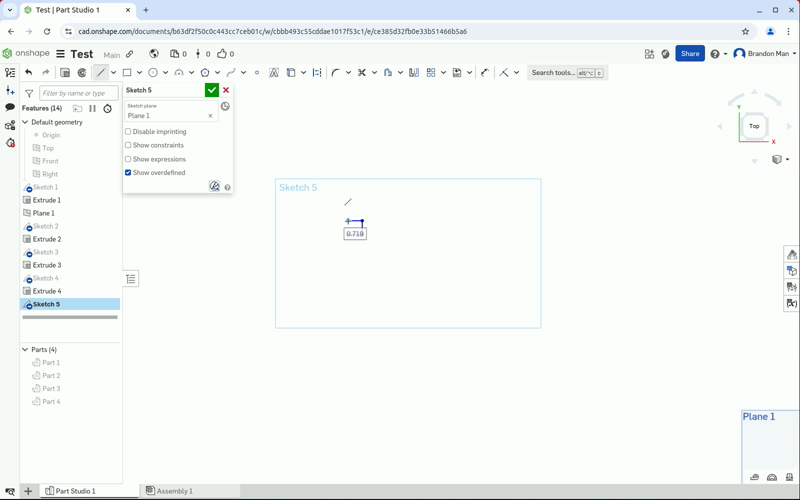
scroll(-6)
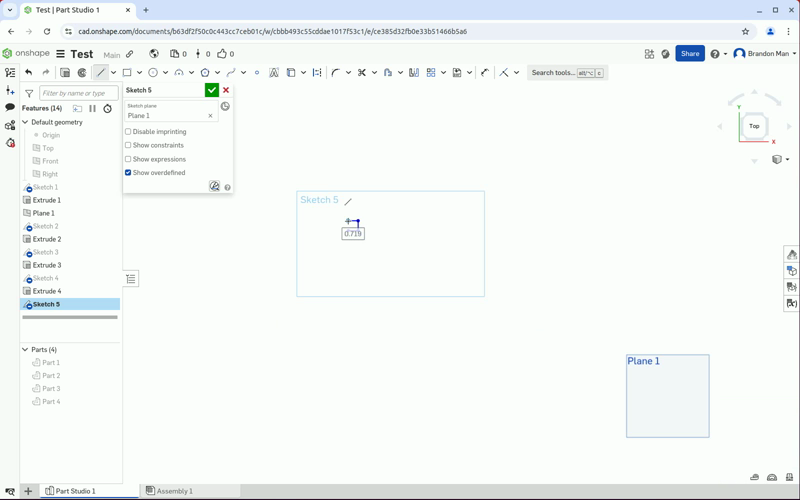
scroll(-6)
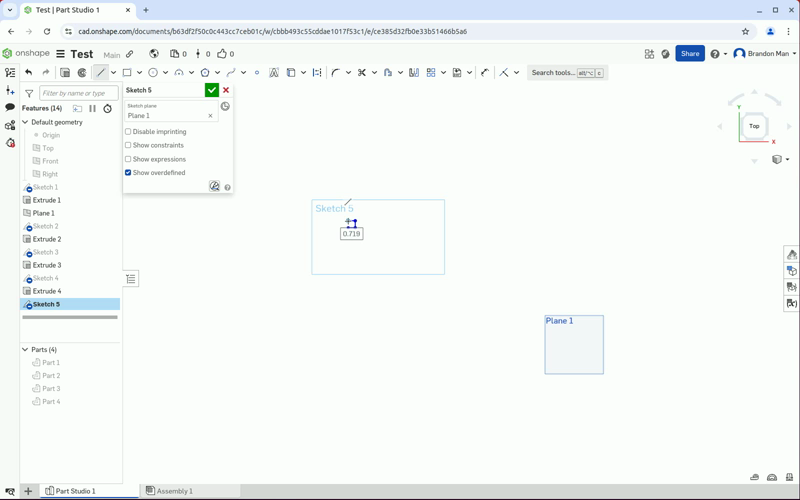
scroll(-6)
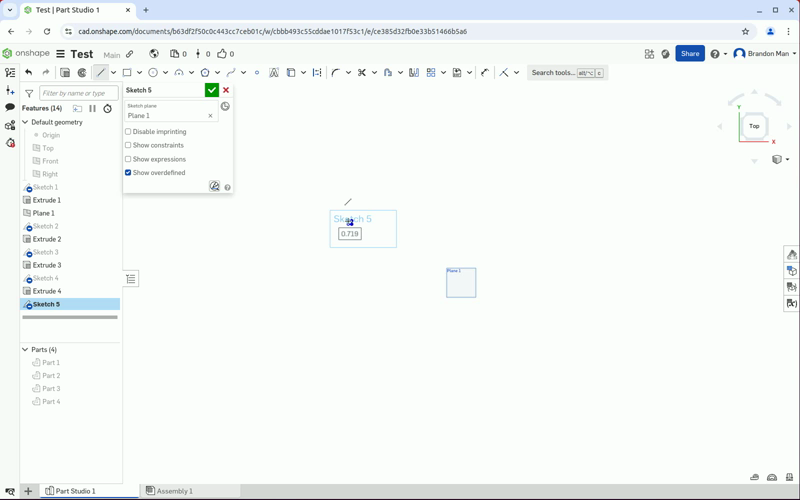
key_up(shift)
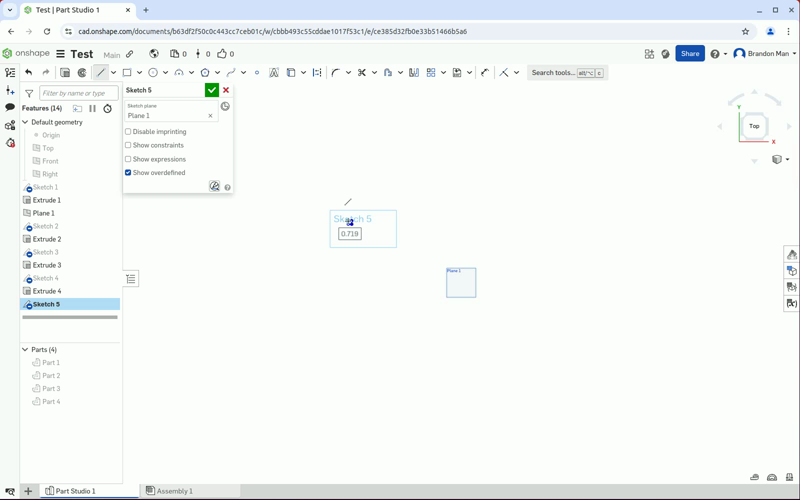
mouse_move(378, 220)
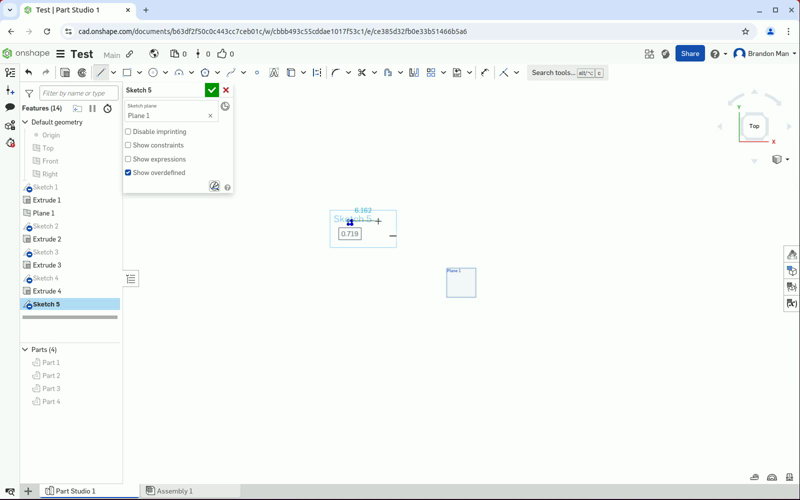
key_down(shift)
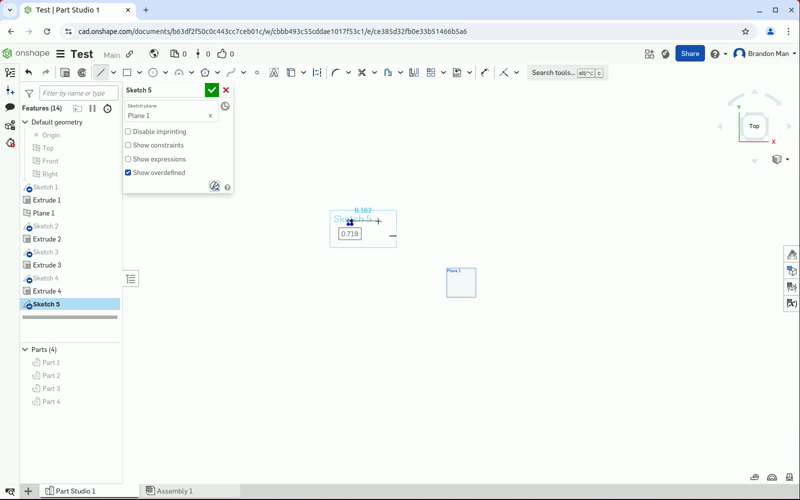
mouse_move(348, 224)
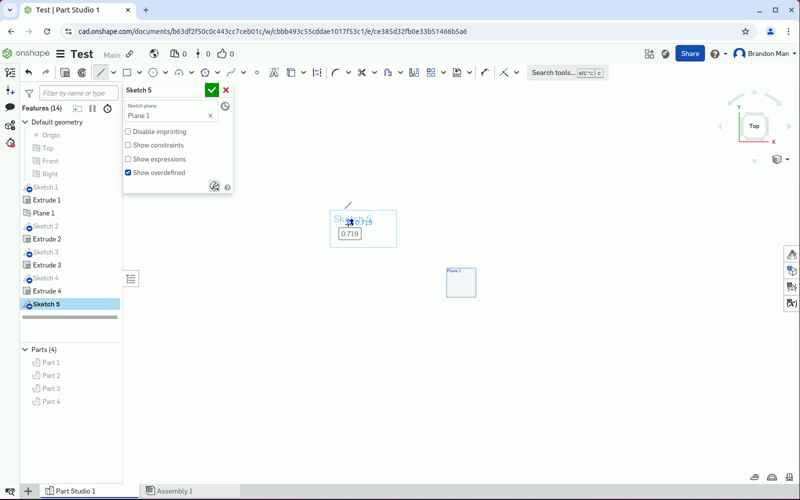
scroll(6)
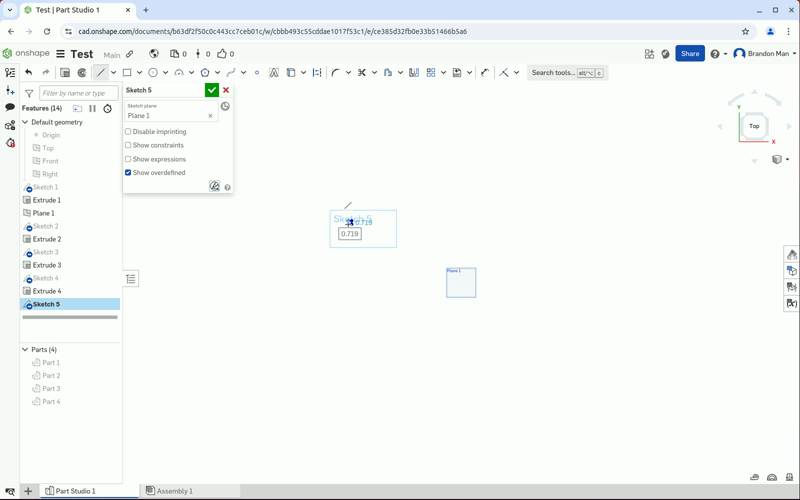
scroll(6)
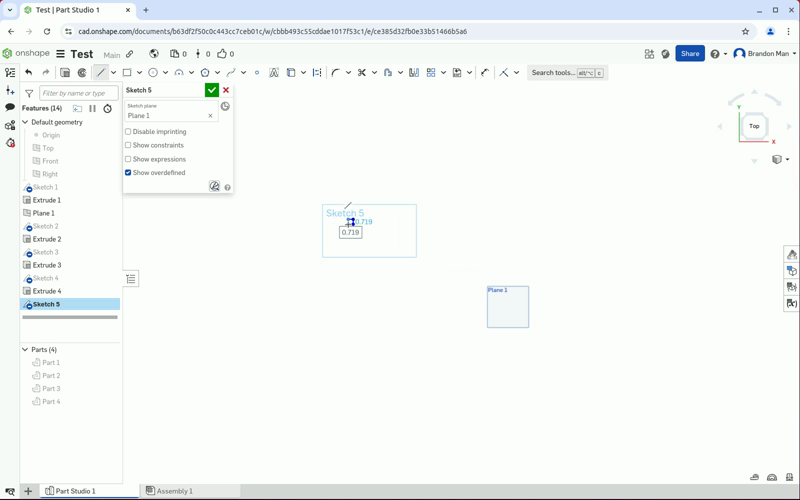
scroll(6)
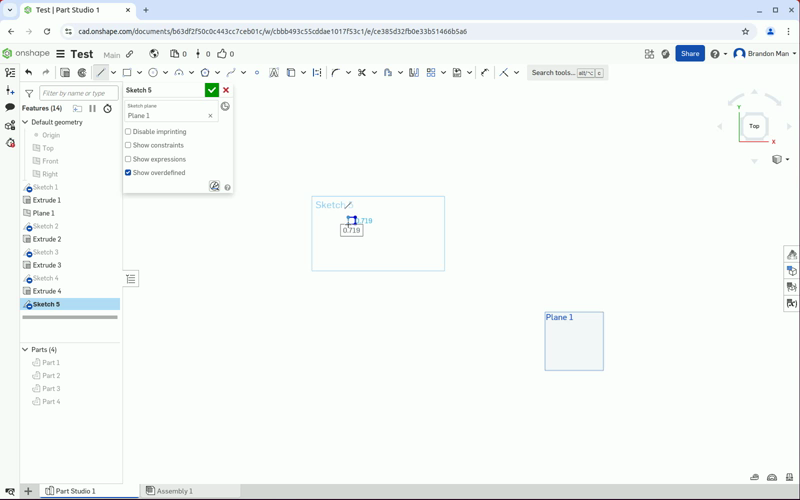
scroll(6)
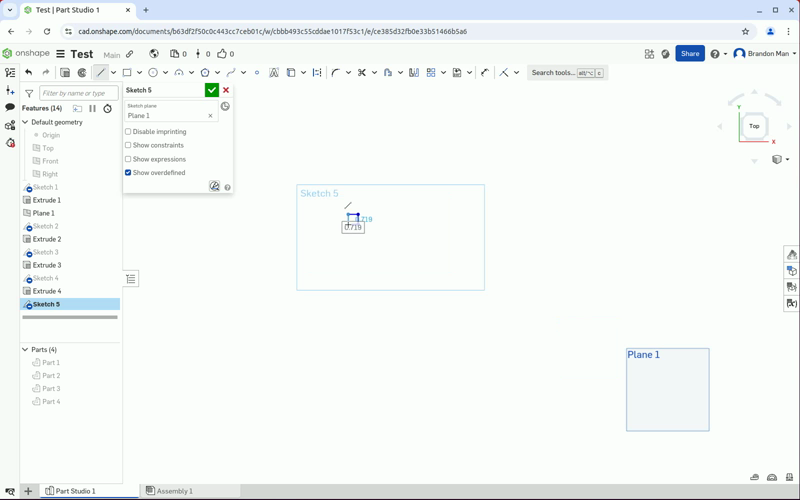
scroll(6)
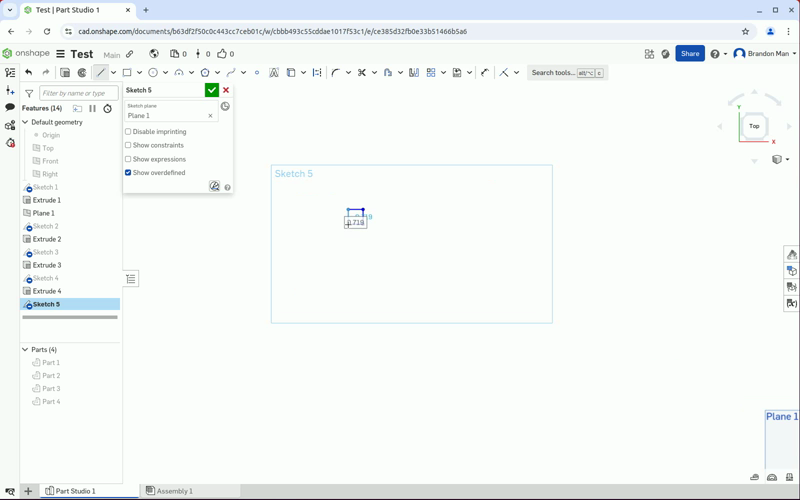
scroll(6)
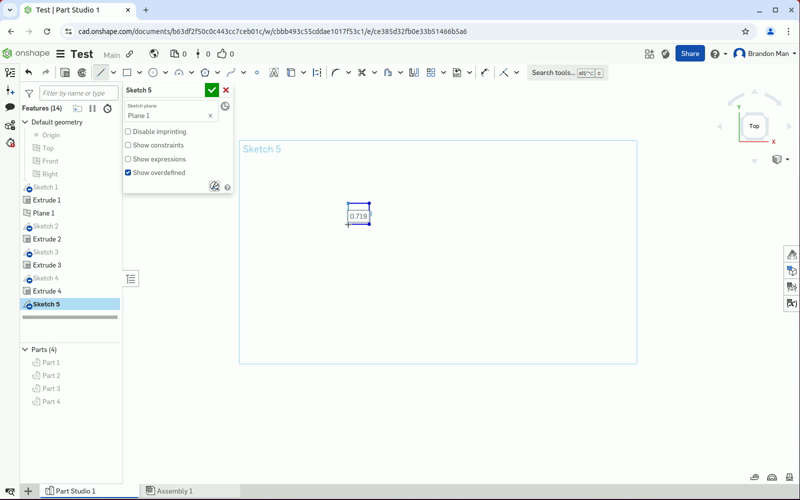
scroll(6)
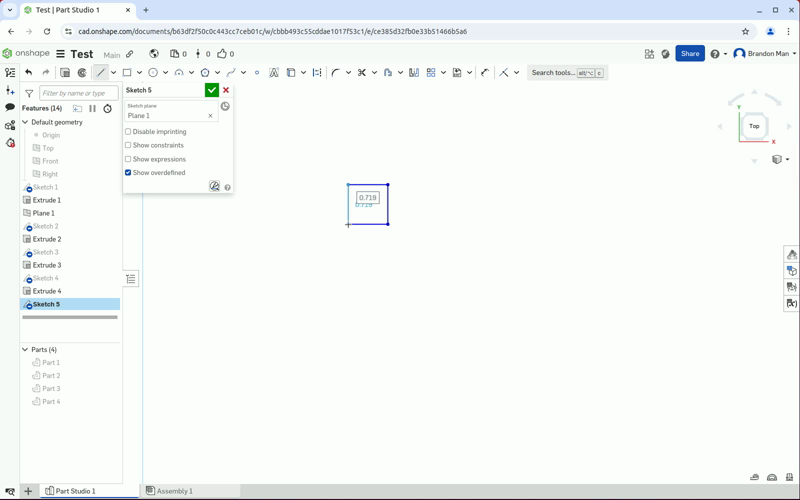
key_up(shift)
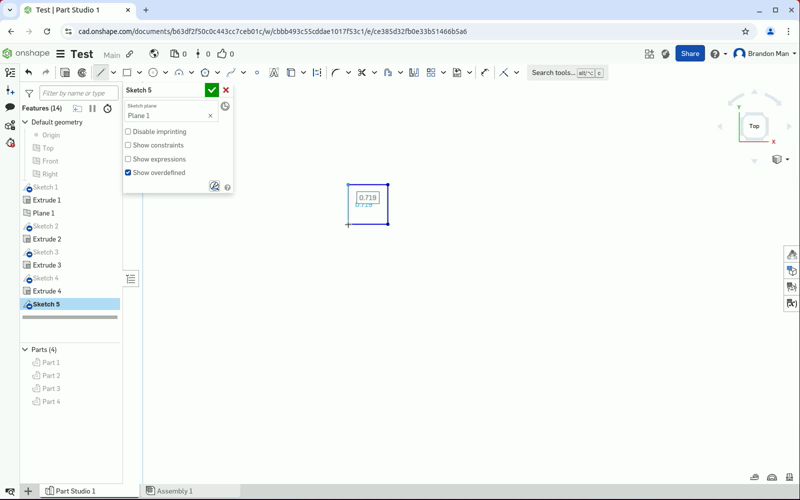
click(348, 224)
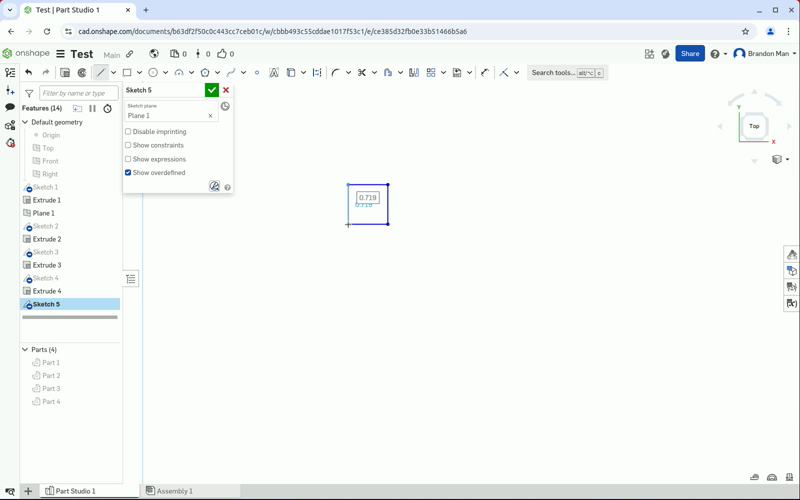
scroll(-6)
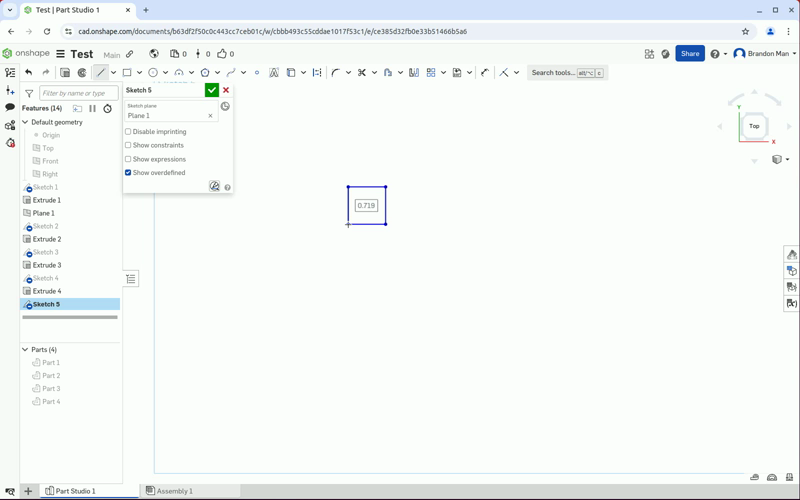
scroll(-6)
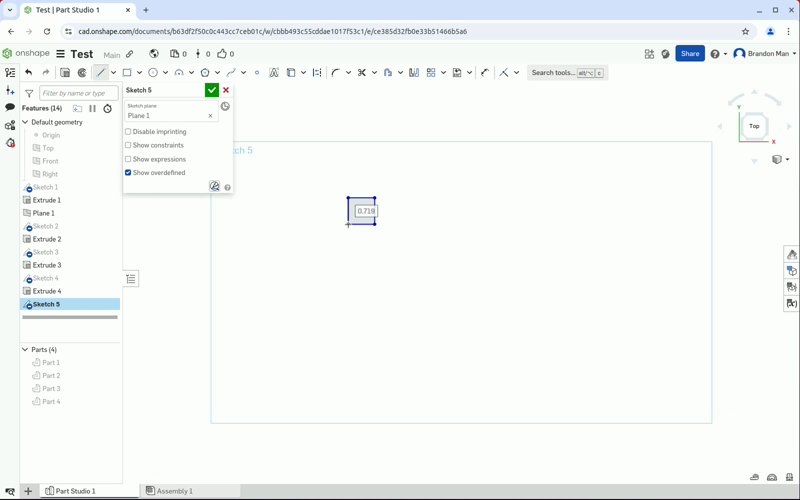
scroll(-6)
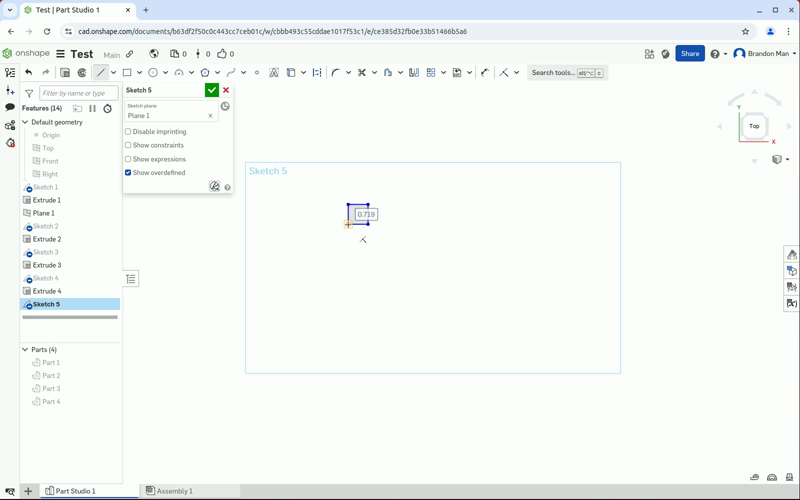
scroll(-6)
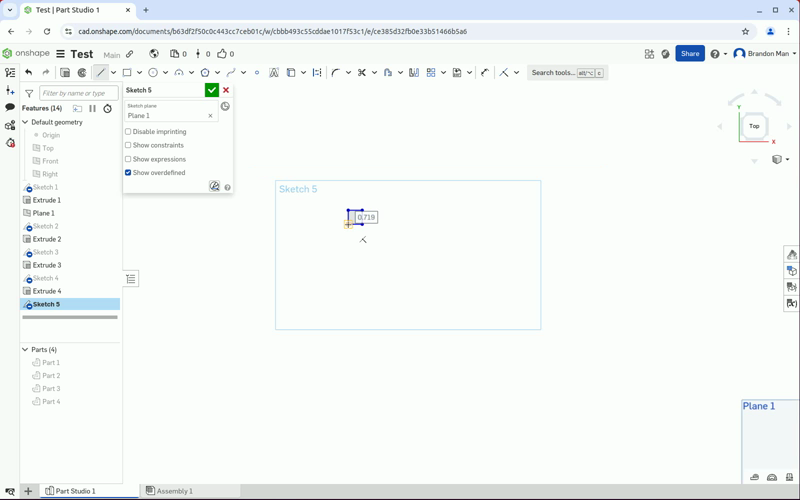
scroll(-6)
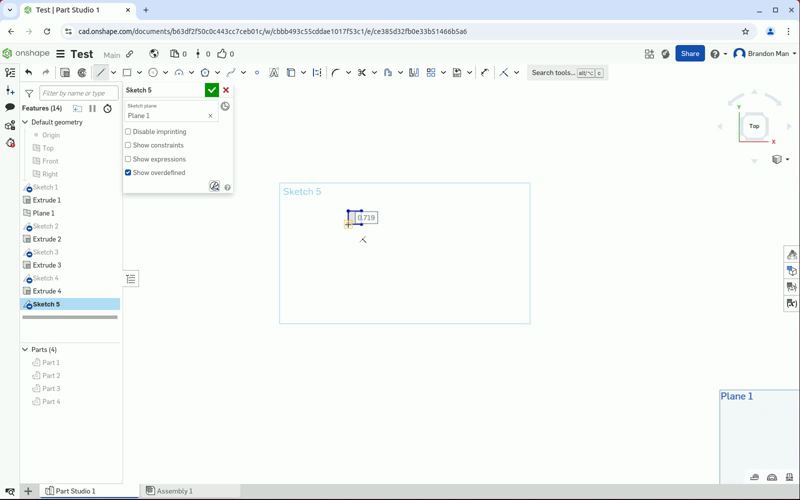
scroll(-6)
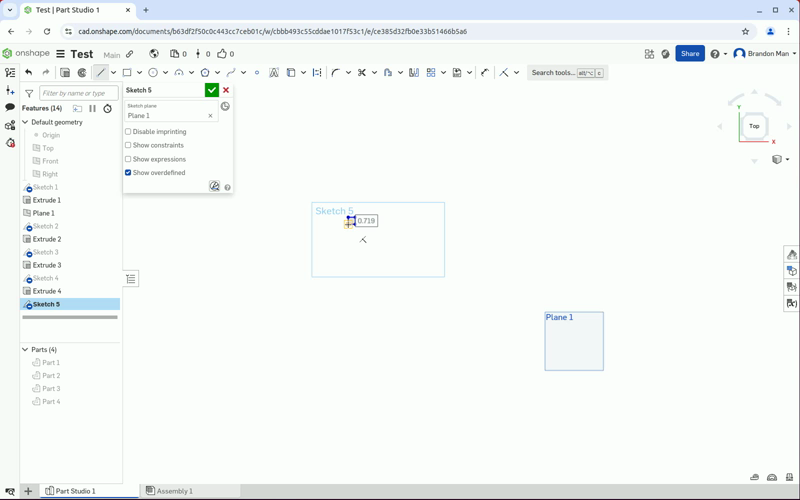
scroll(-6)
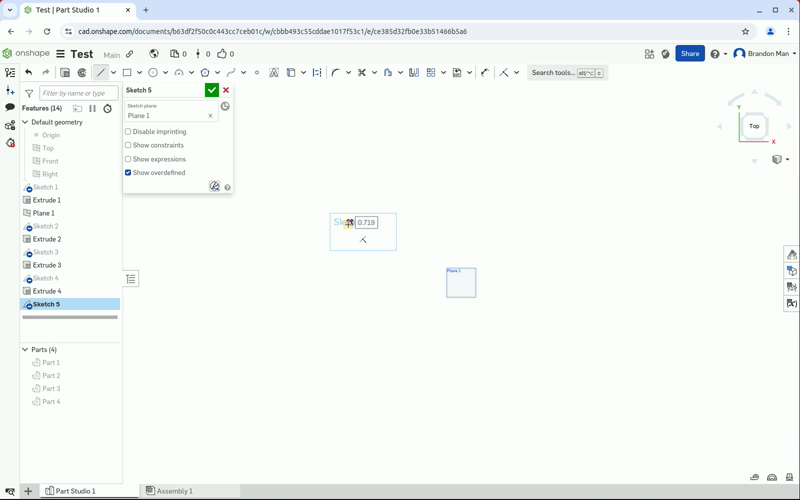
key(esc)
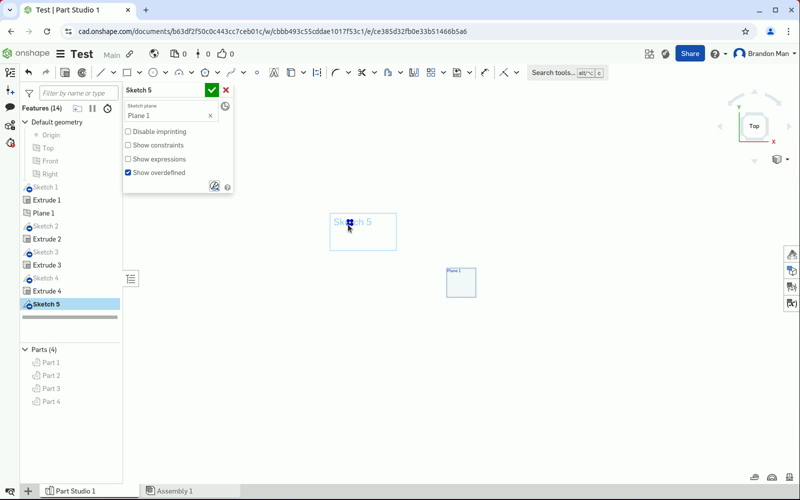
mouse_move(350, 223)
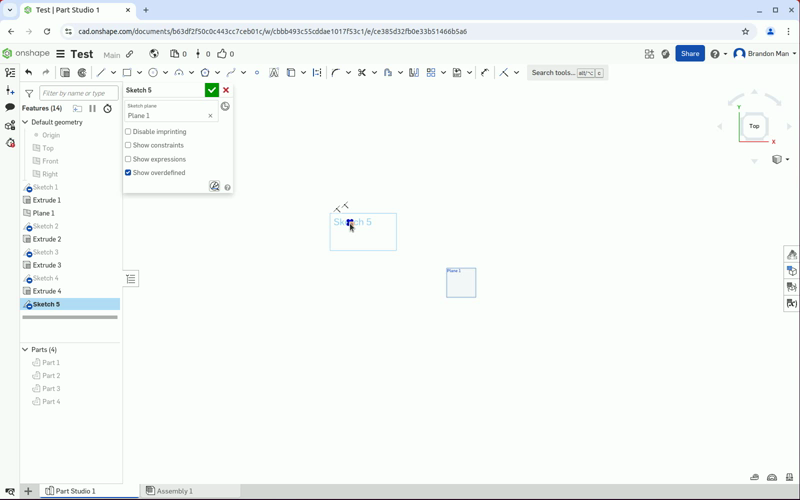
scroll(6)
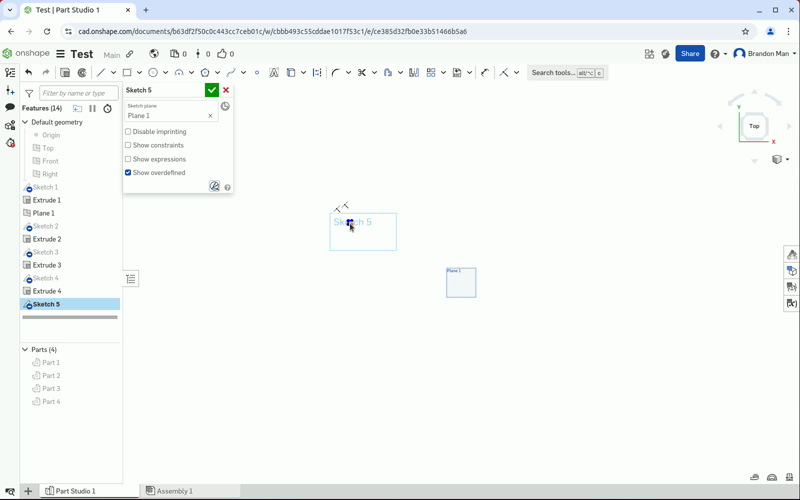
scroll(6)
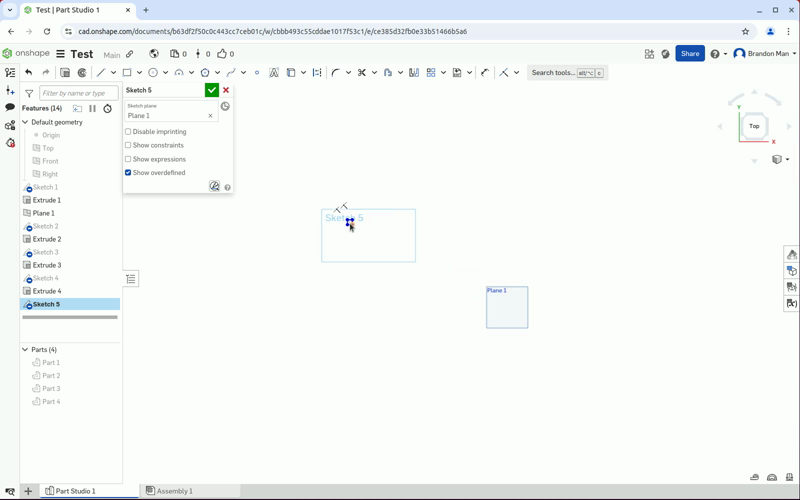
scroll(6)
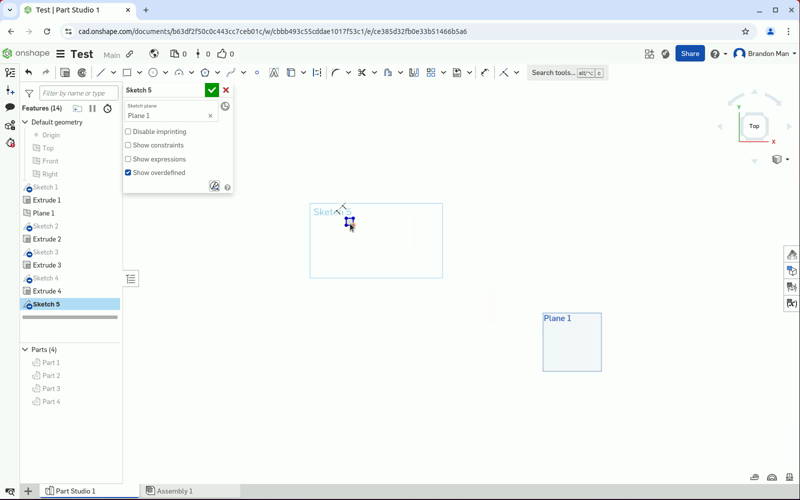
scroll(6)
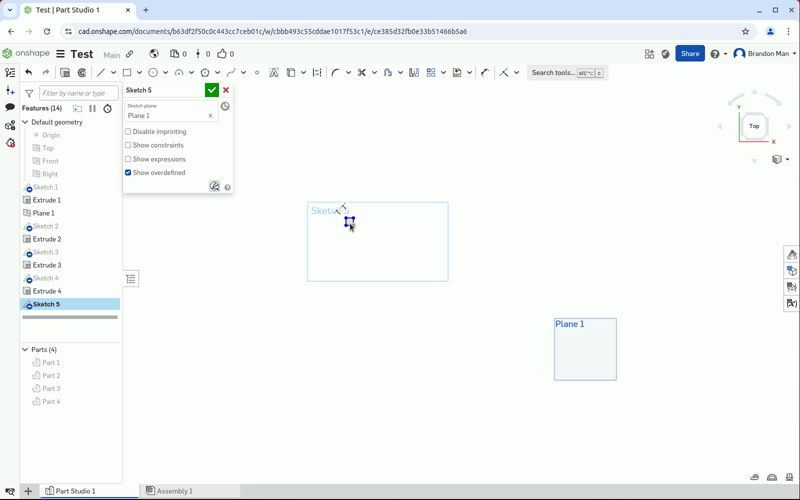
scroll(6)
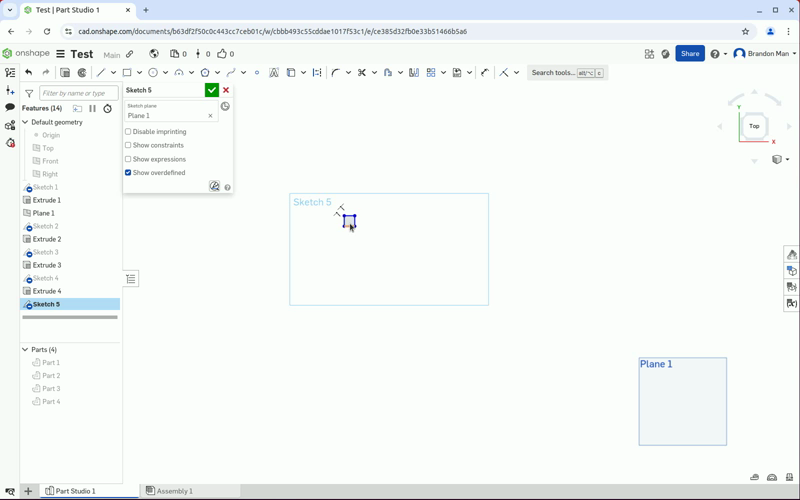
scroll(6)
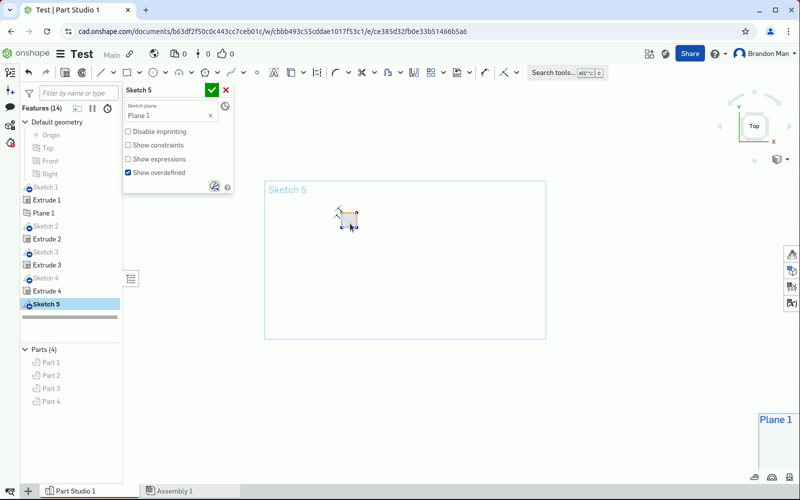
scroll(6)
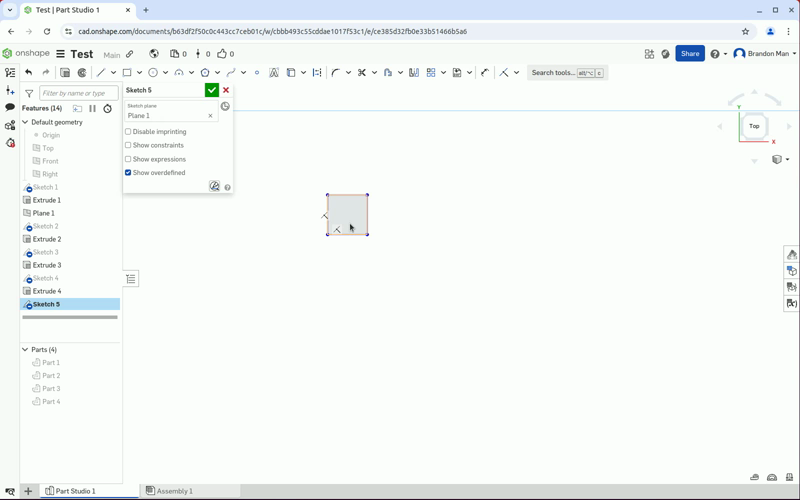
click(350, 223)
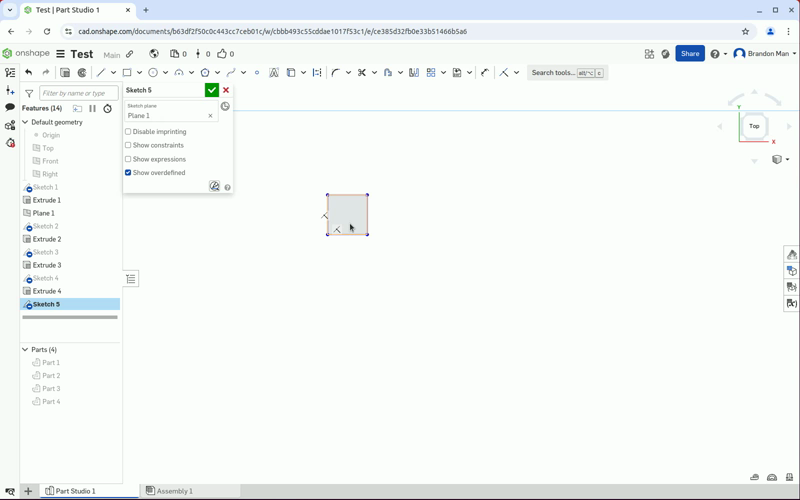
scroll(-6)
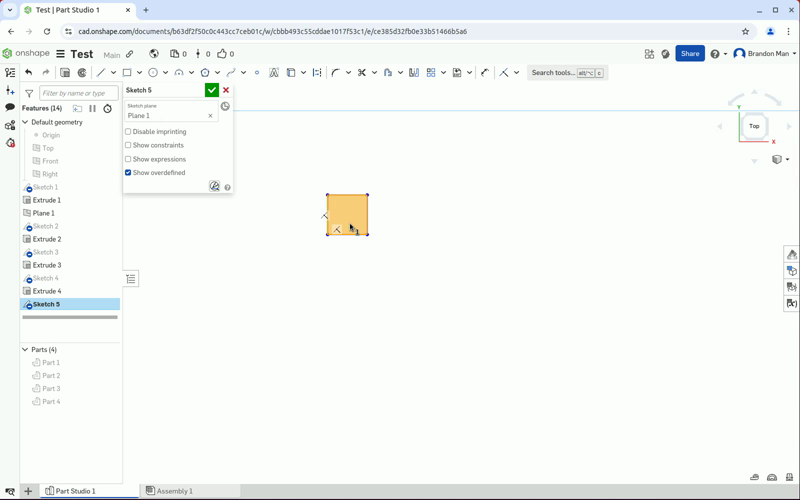
scroll(-6)
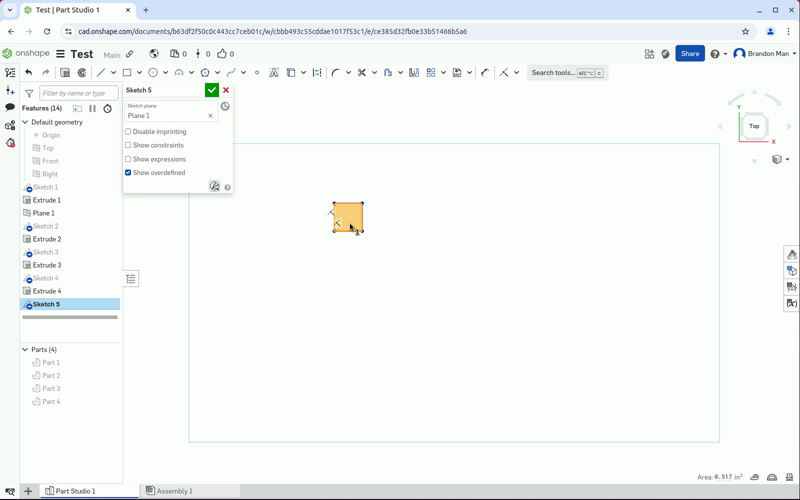
scroll(-6)
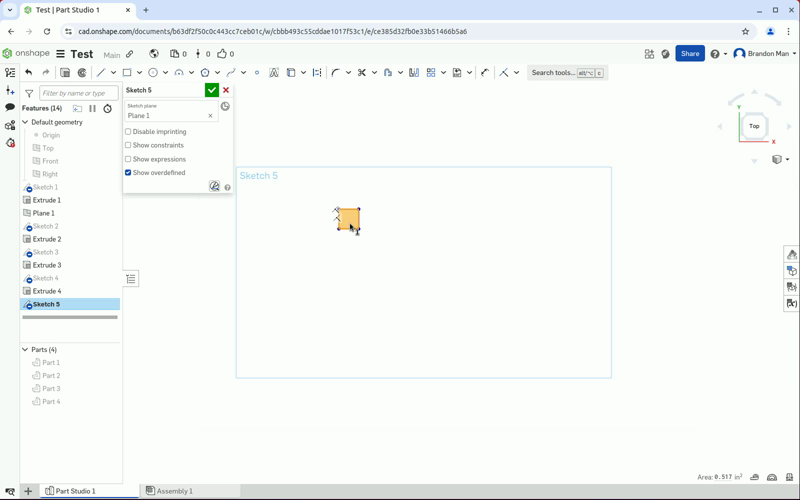
scroll(-6)
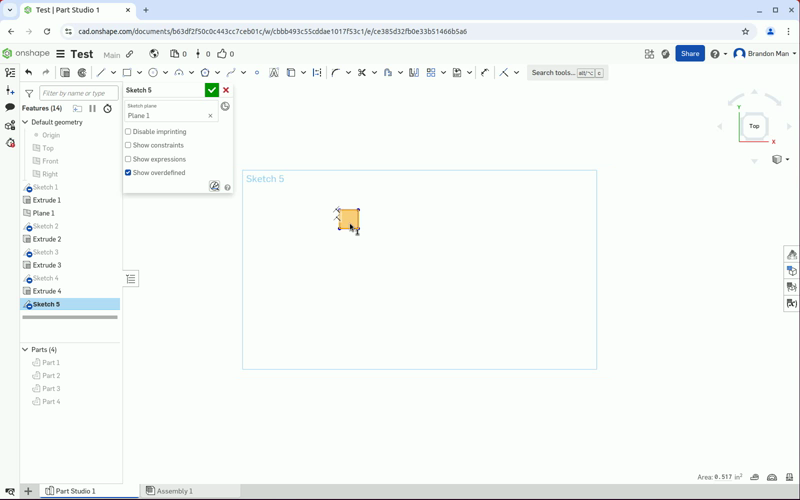
scroll(-6)
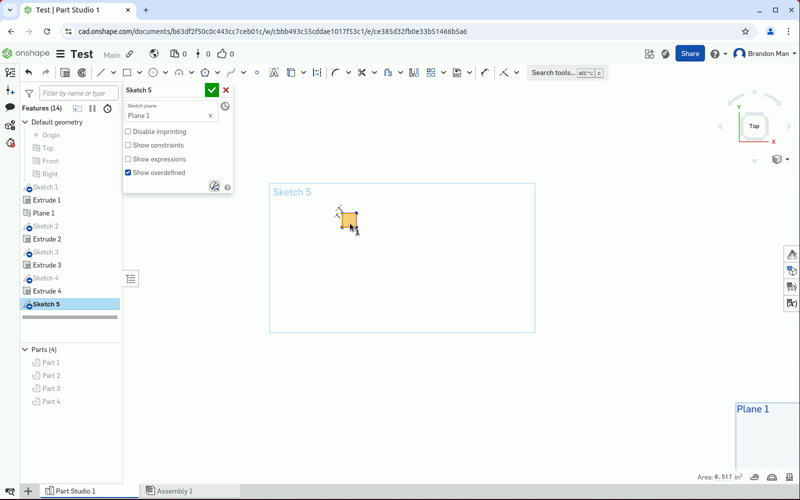
scroll(-6)
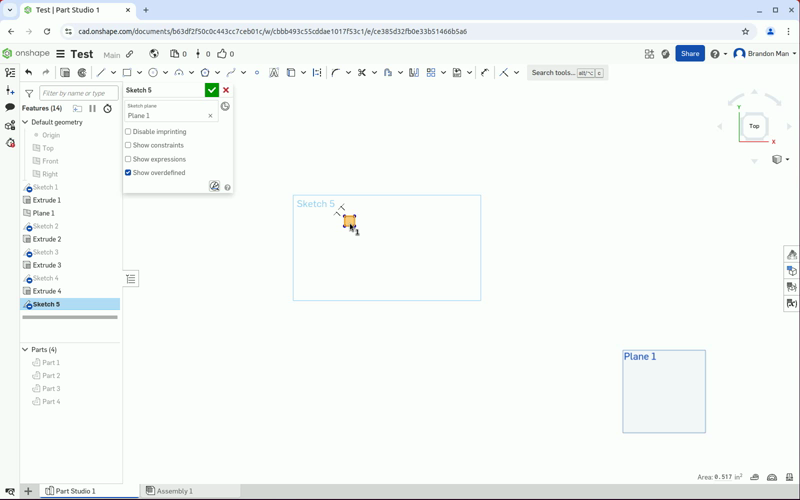
scroll(-6)
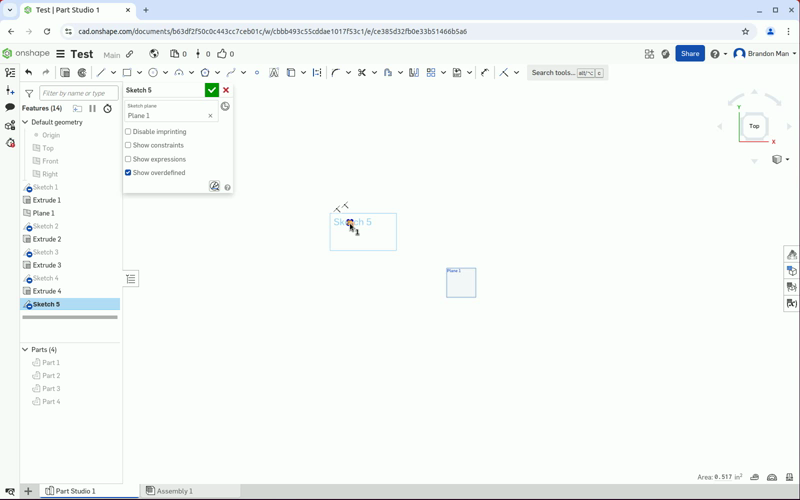
mouse_move(73, 352)
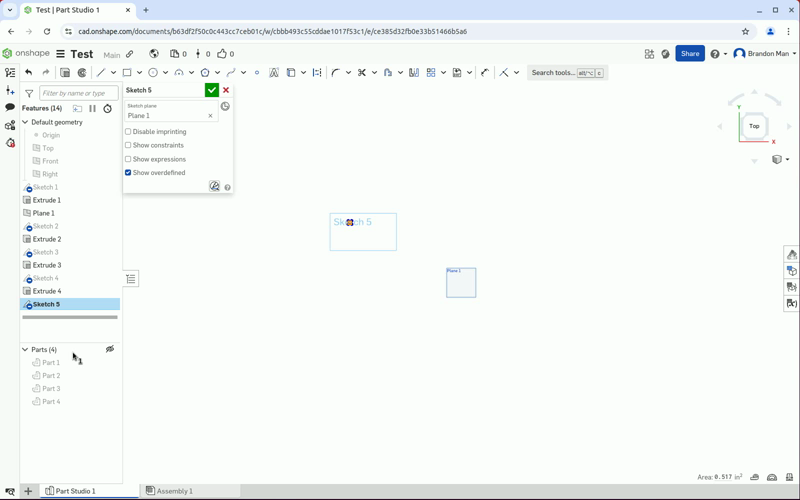
key(shift+y)
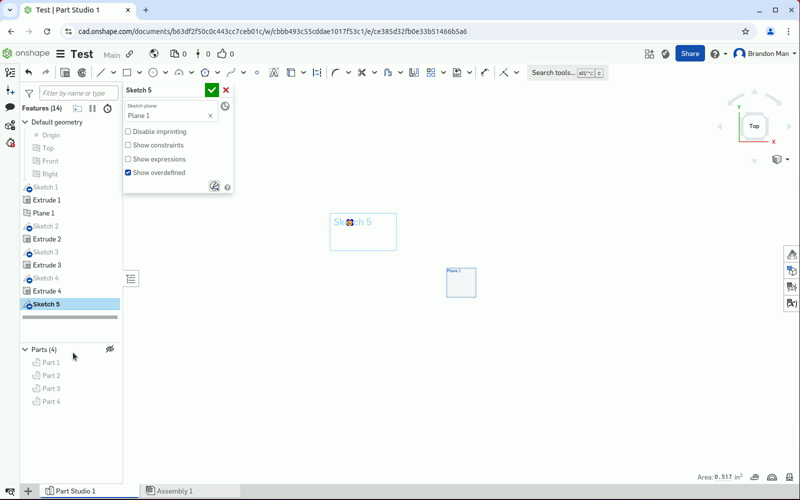
key(shift+e)
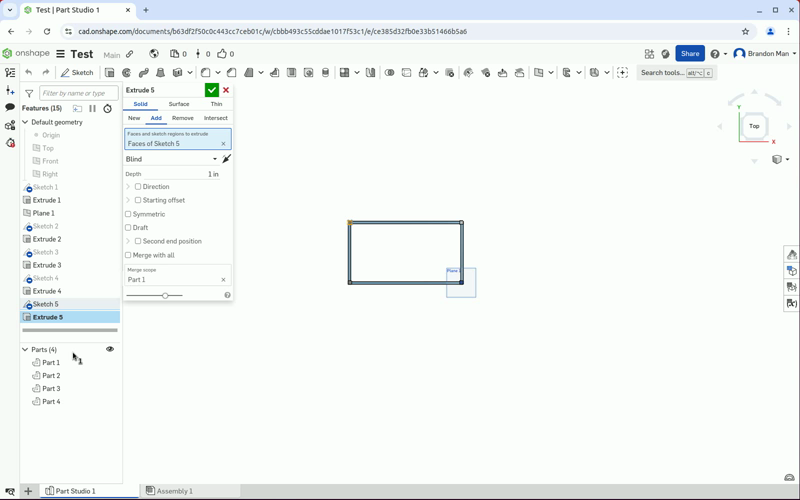
mouse_move(143, 106)
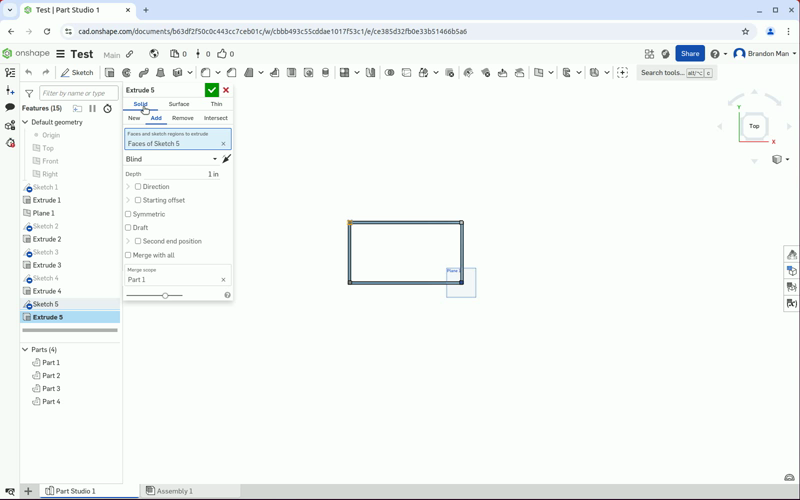
click(143, 106)
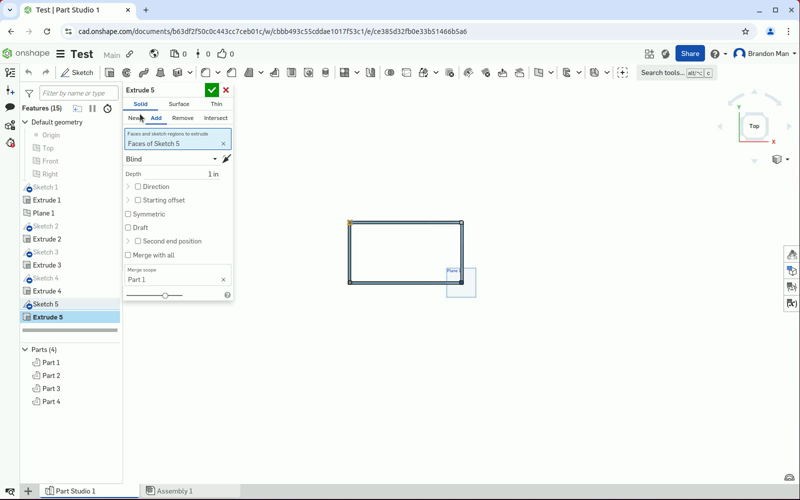
mouse_move(137, 120)
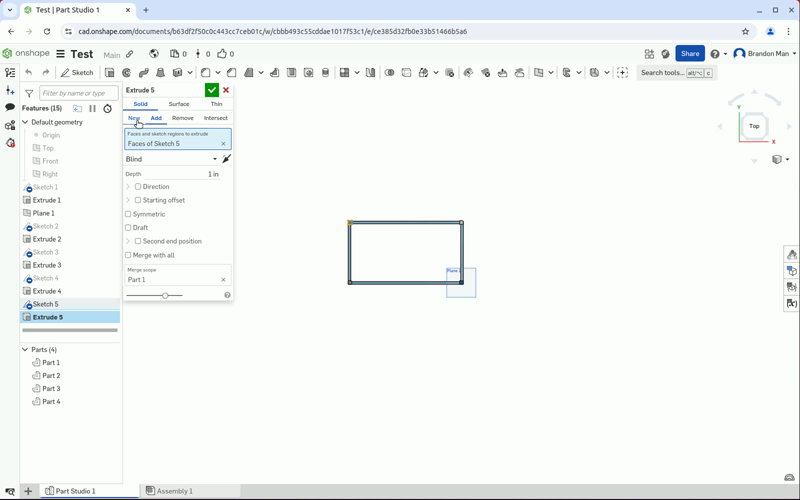
click(137, 120)
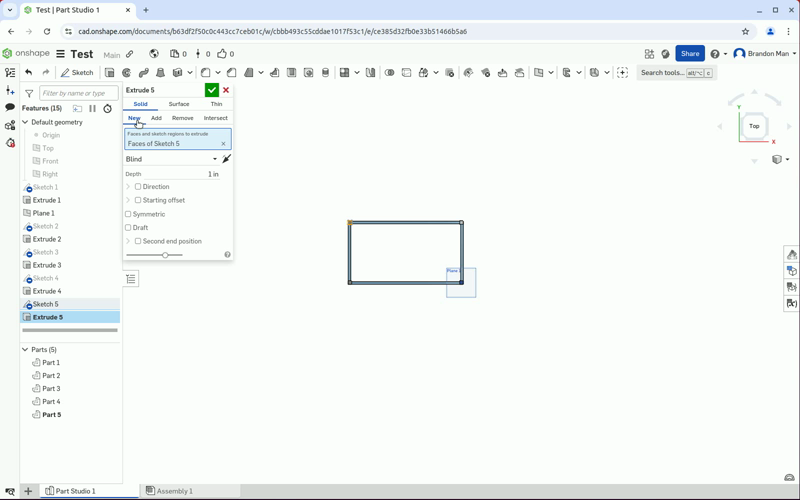
key(tab, 4)
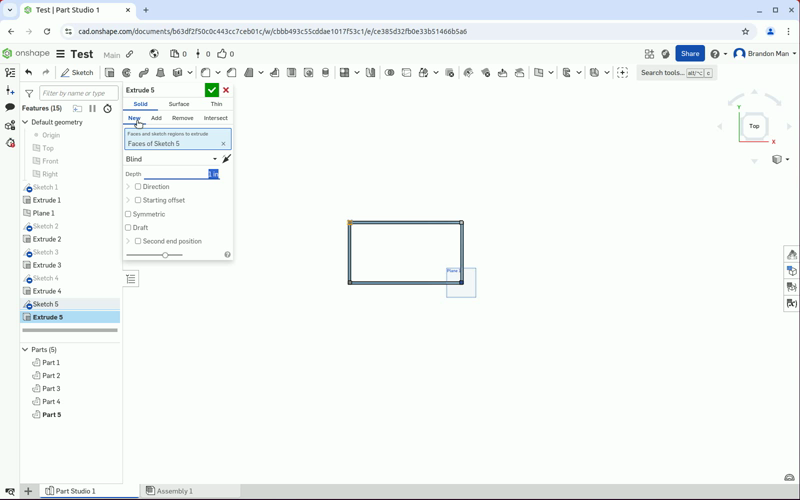
text(10.591)
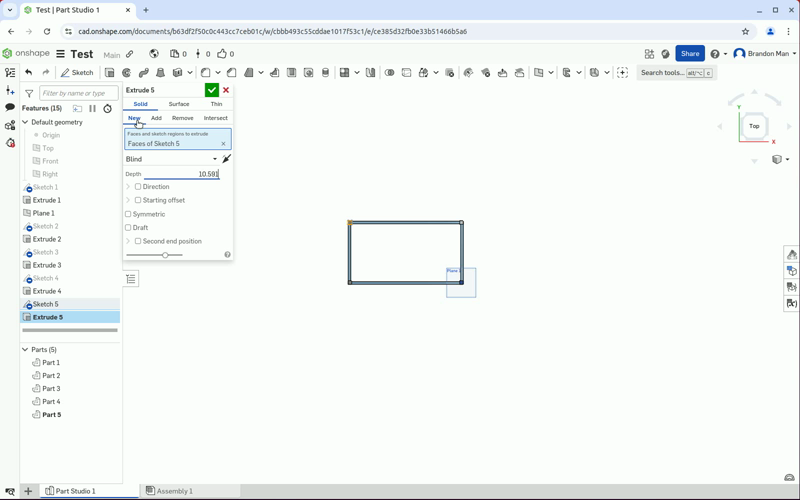
key(enter)
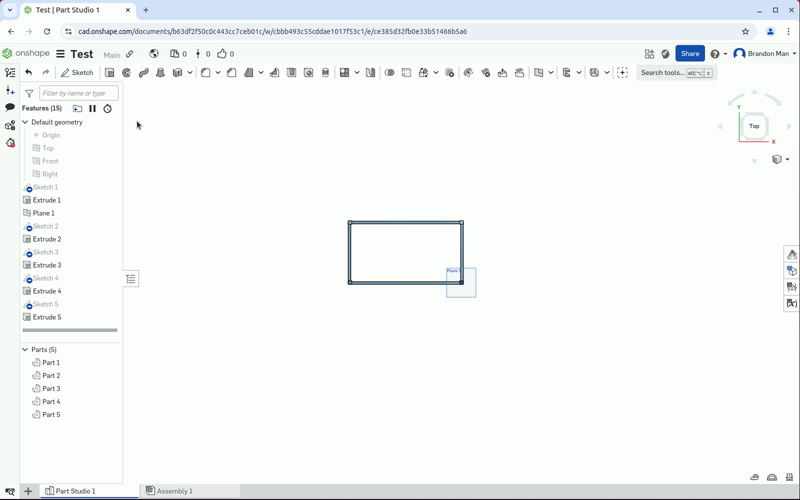
key(shift+h)
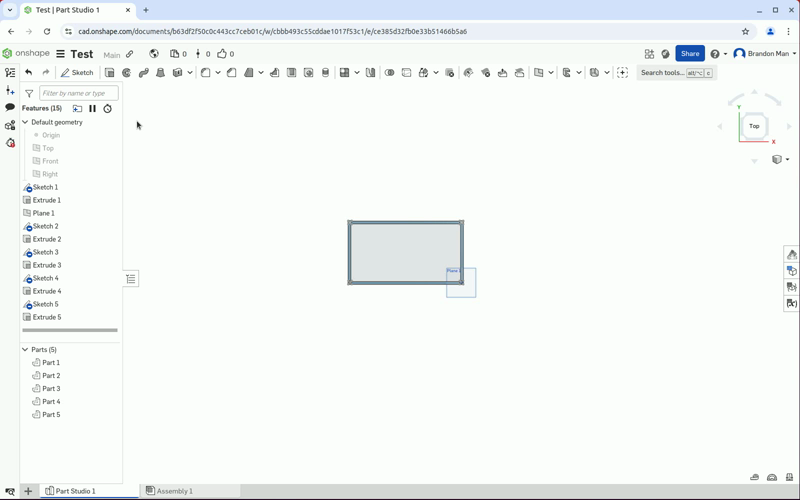
key(shift+h)
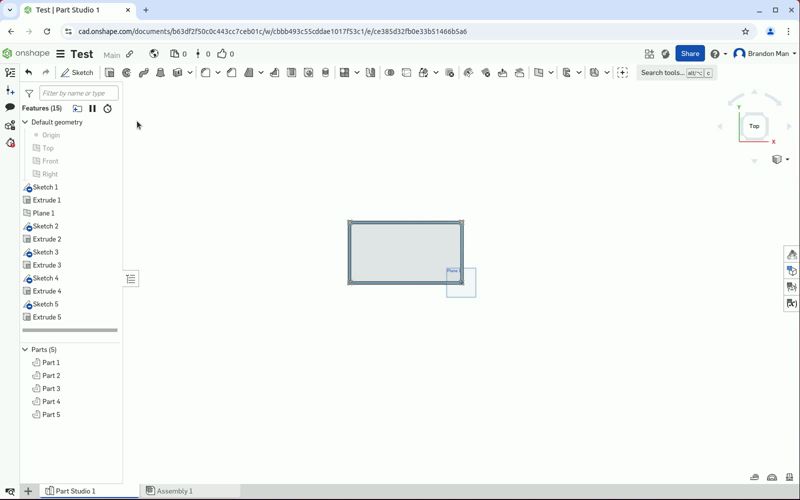
key(shift+7)
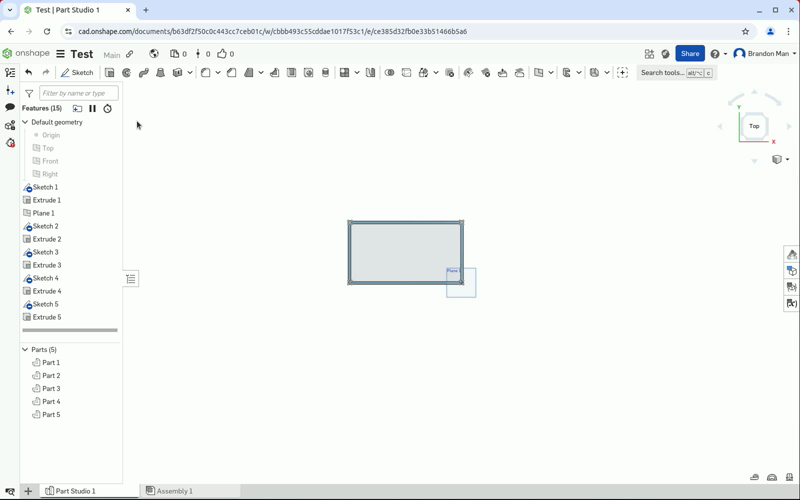
key(up, 3)
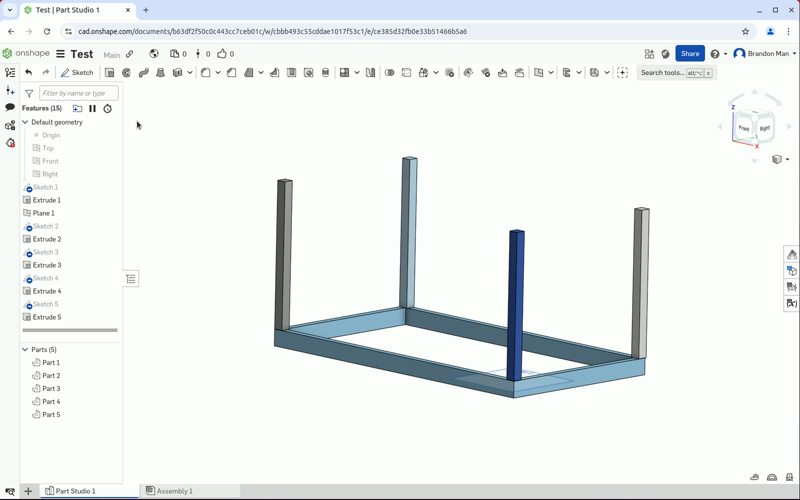
key(left, 3)
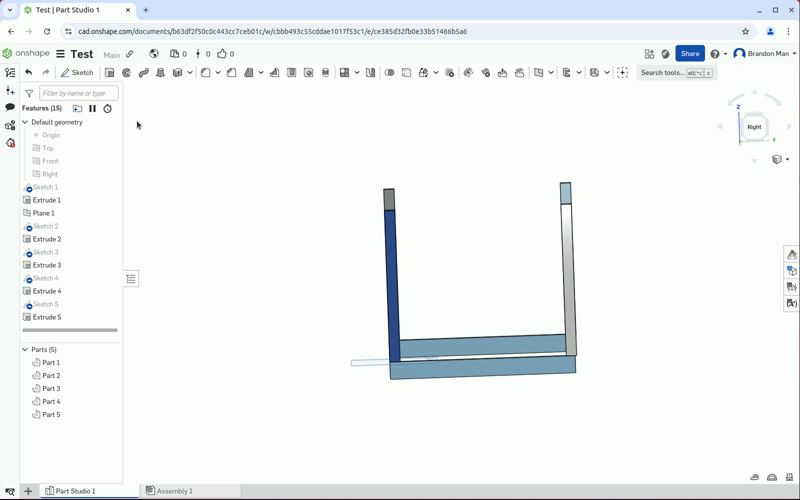
key(right, 3)
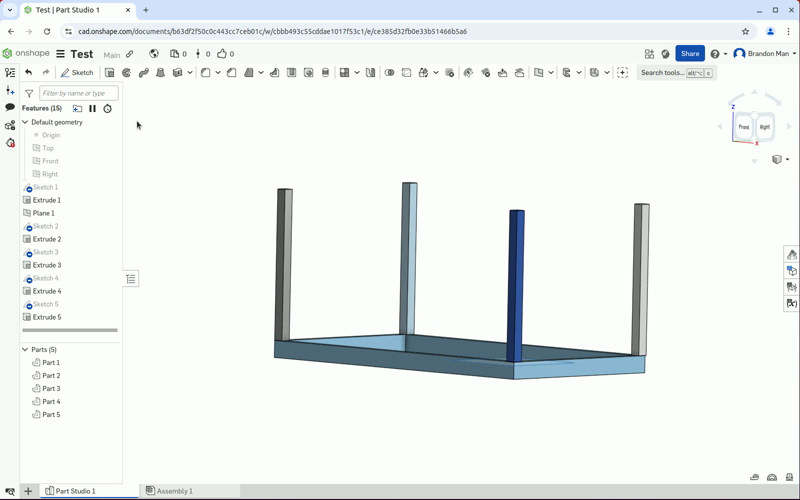
key(down, 3)
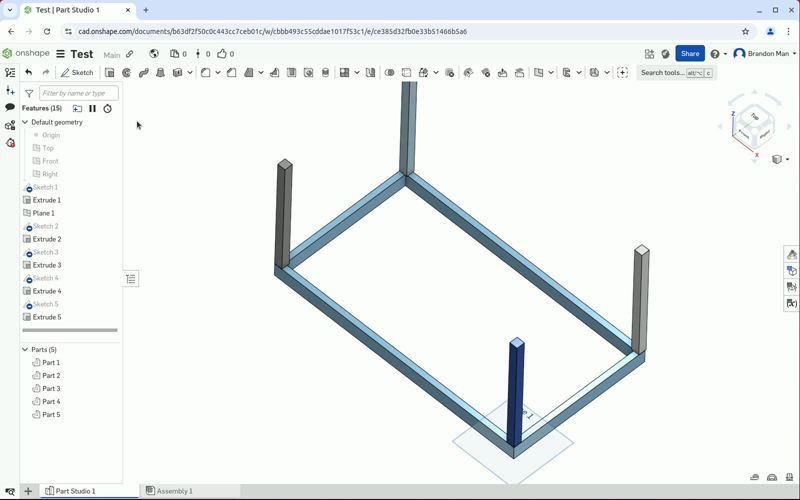
mouse_move(73, 189)
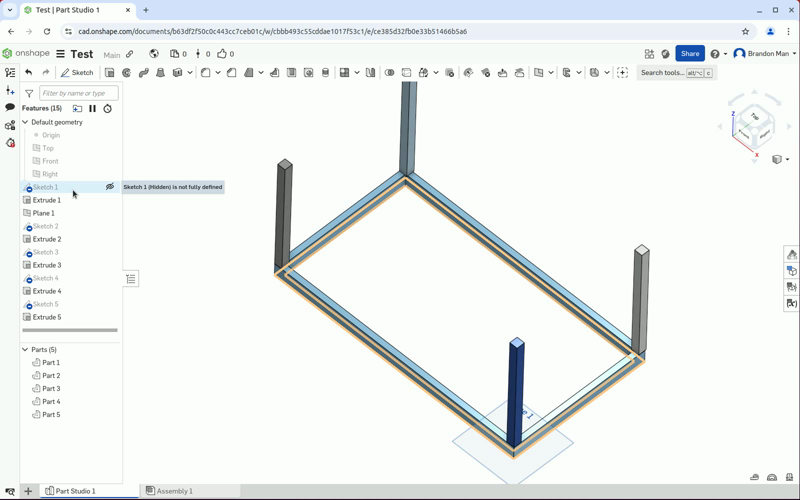
click(73, 189)